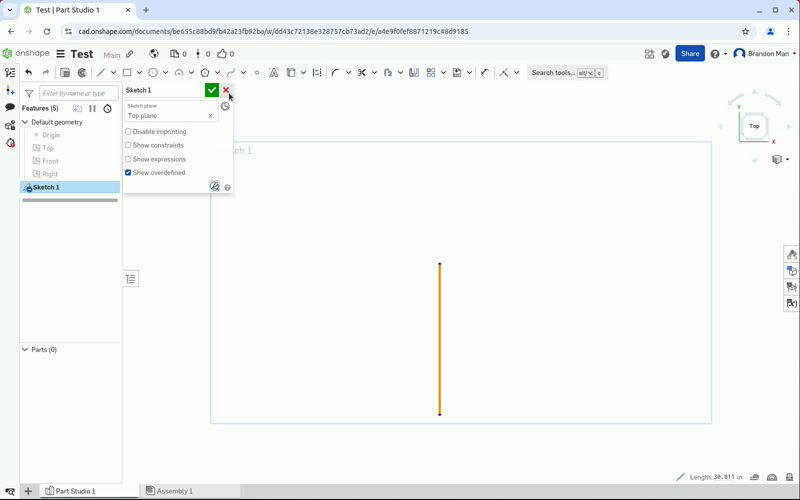
key(shift+h)
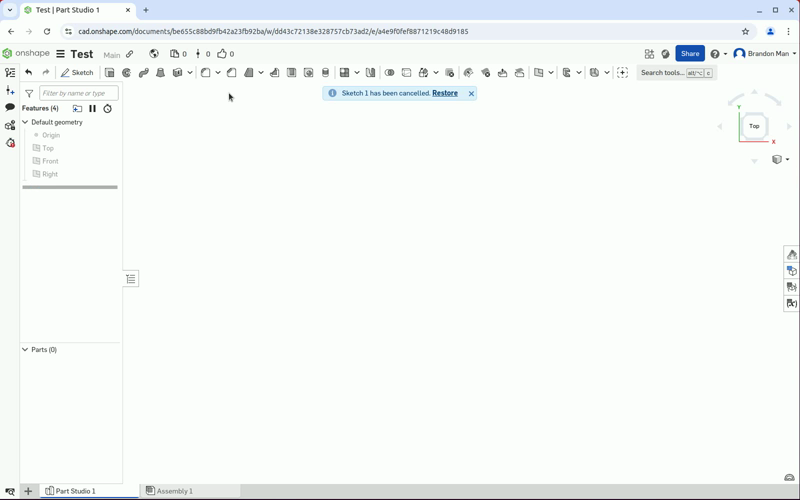
mouse_move(73, 352)
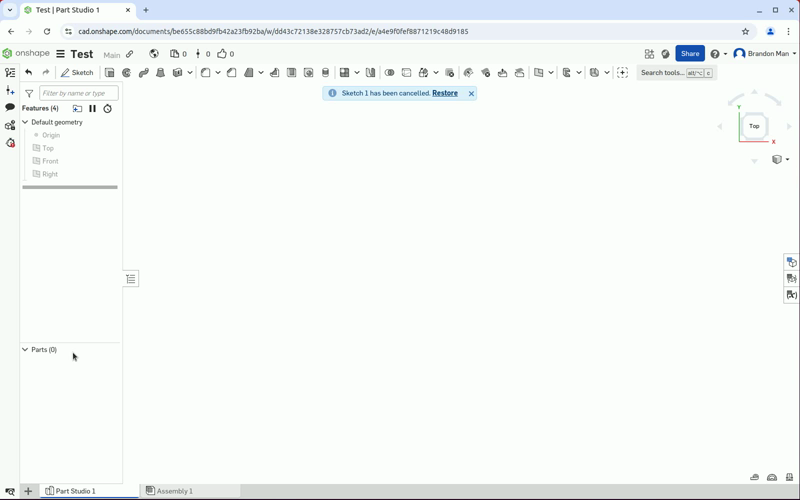
key(y)
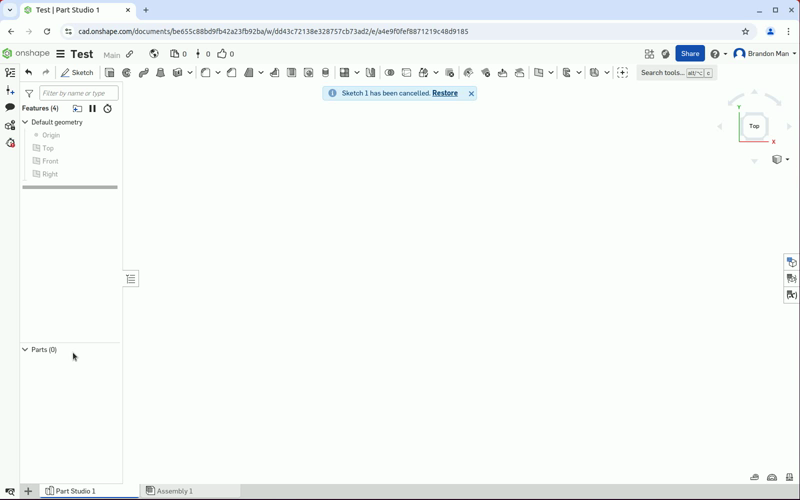
key(shift+p)
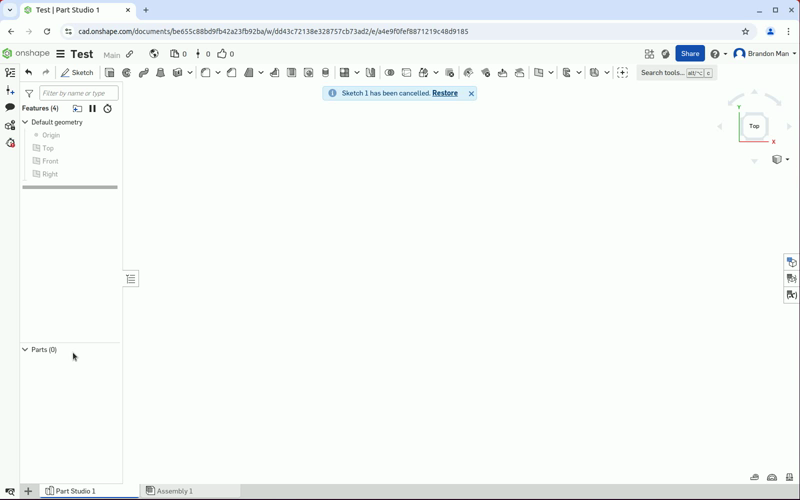
key(space)
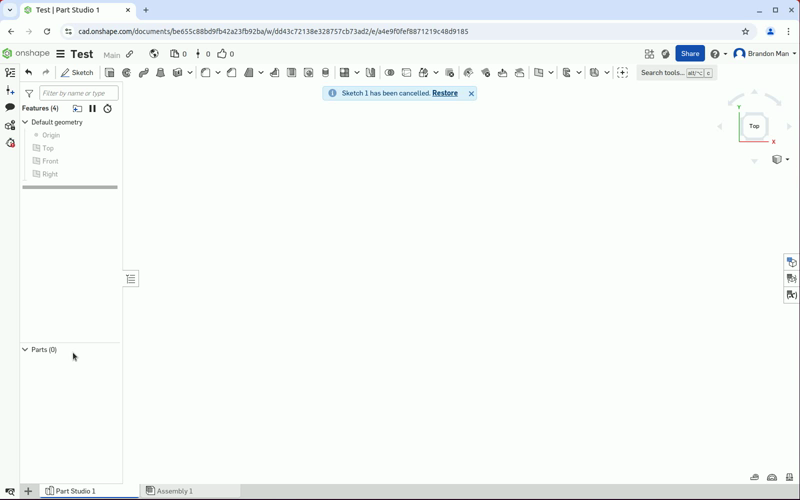
key_down(shift)
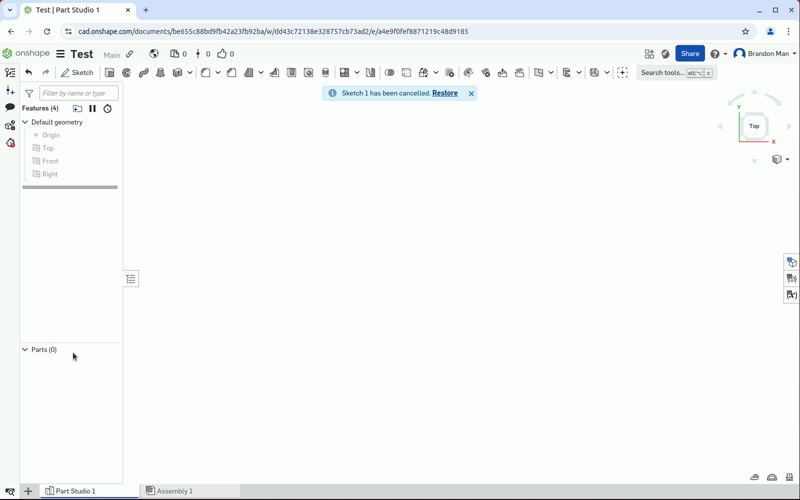
key(up)
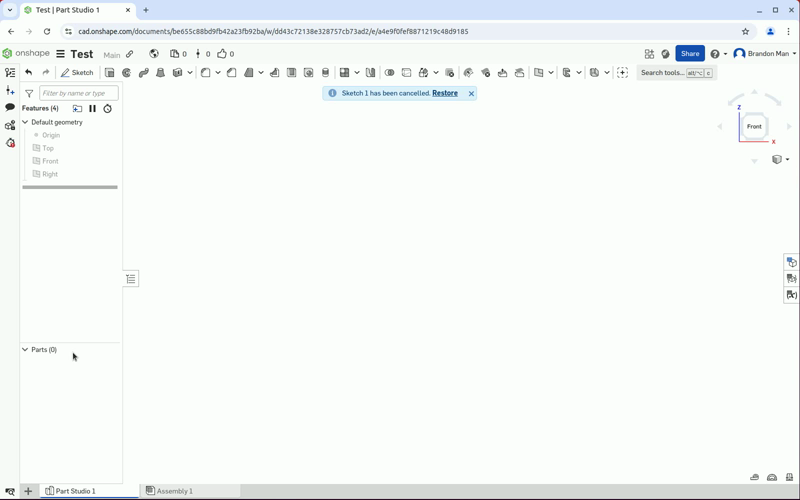
key_up(shift)
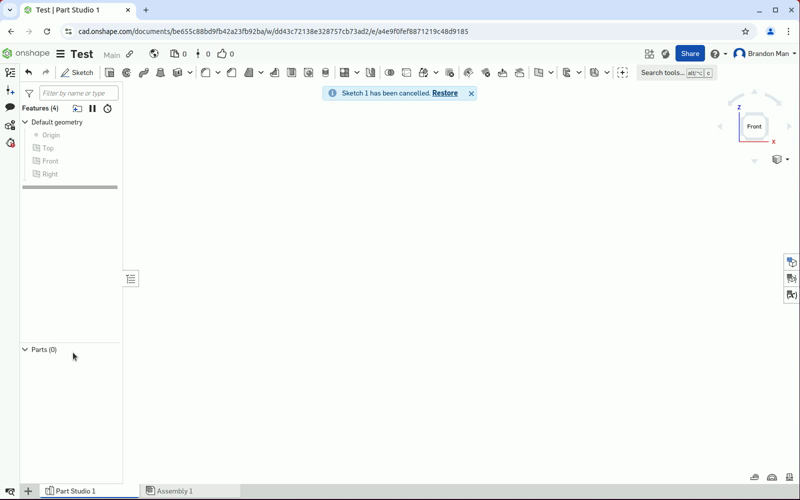
mouse_move(73, 352)
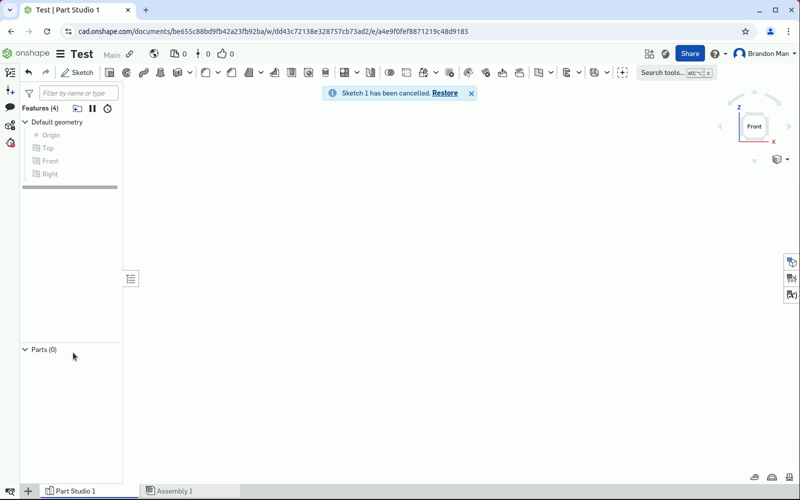
key(shift+y)
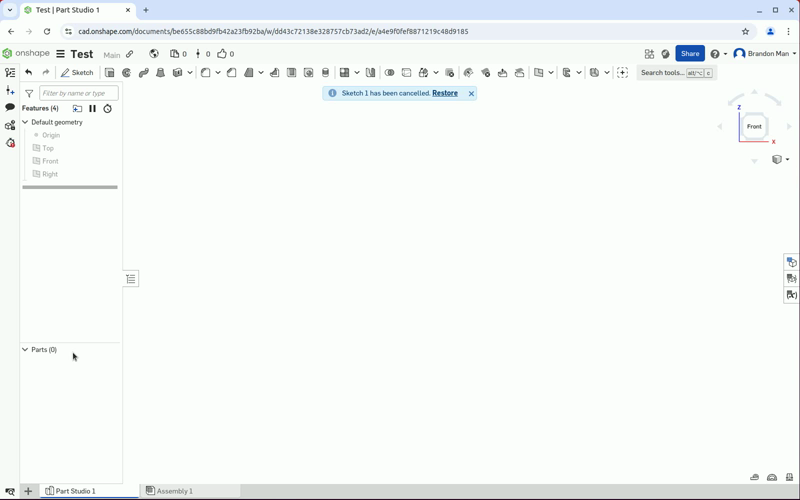
key(shift+s)
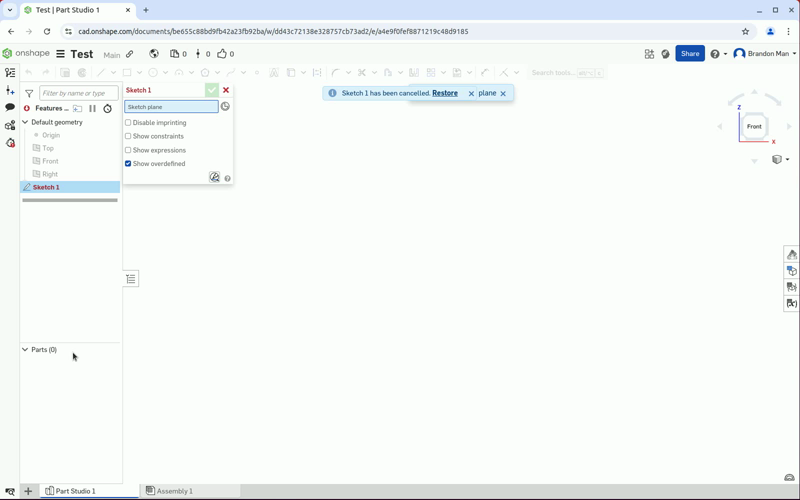
mouse_move(73, 163)
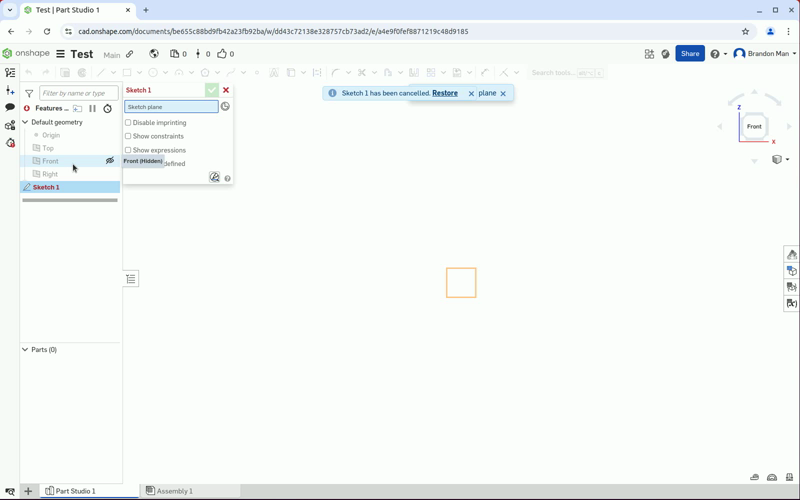
click(73, 163)
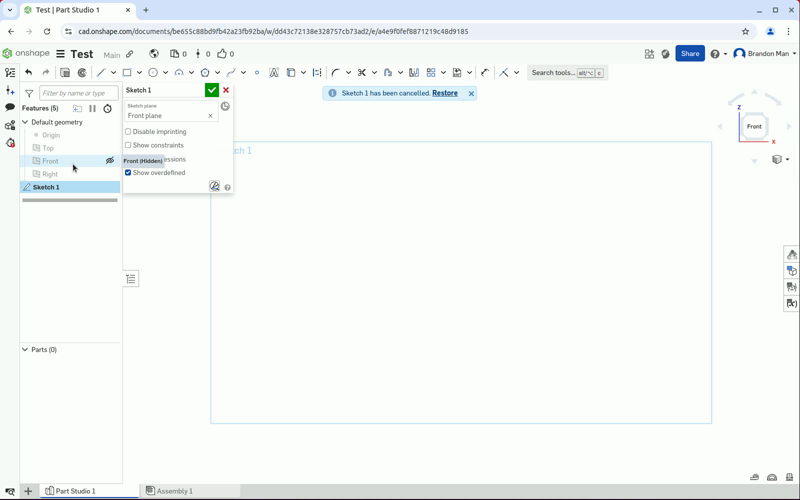
mouse_move(73, 352)
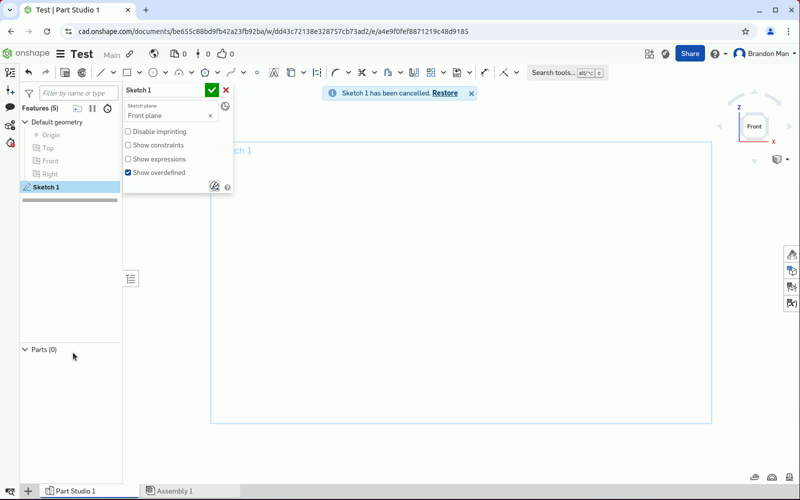
key(y)
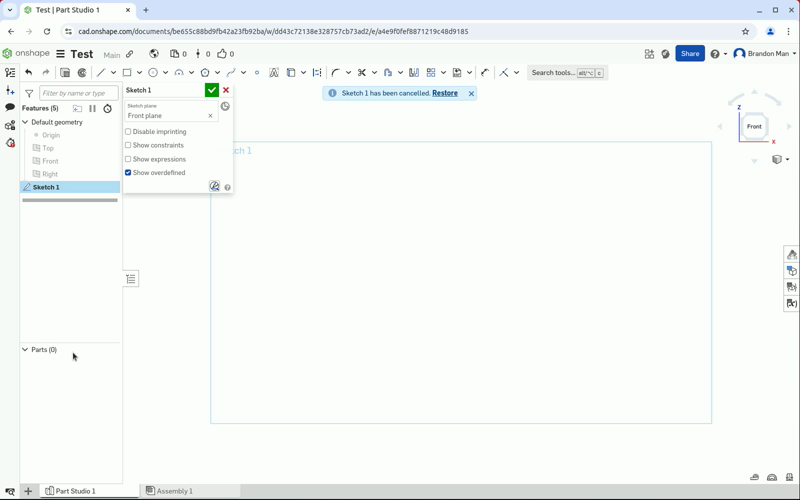
key(c)
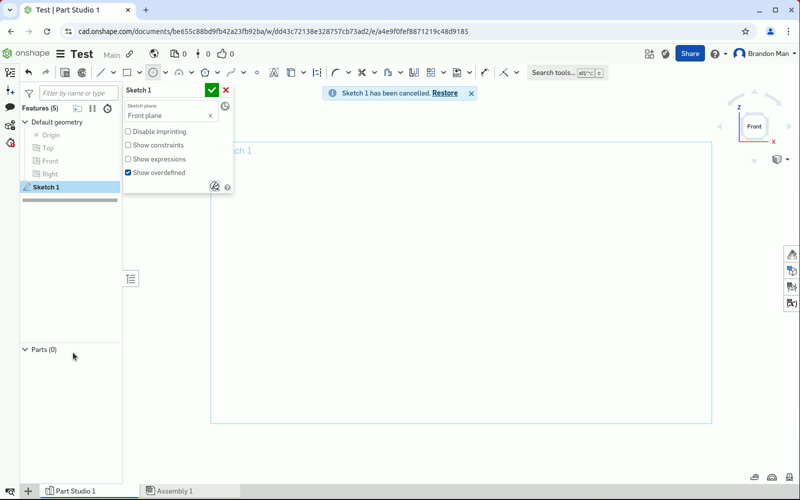
key_down(shift)
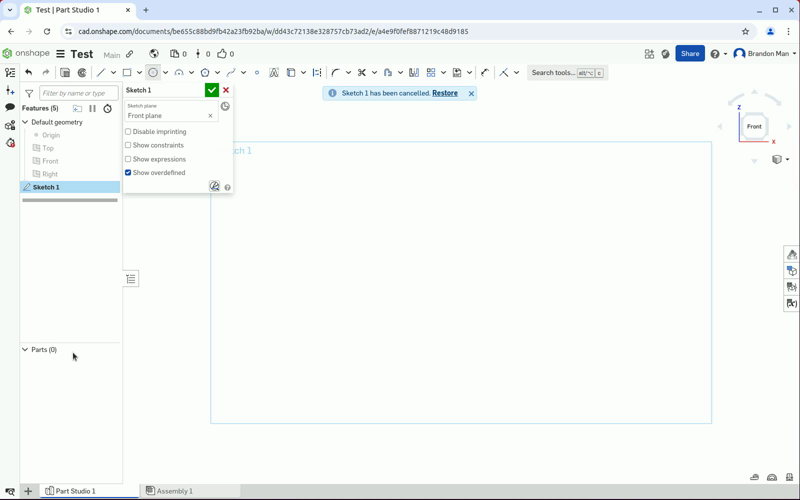
mouse_move(461, 178)
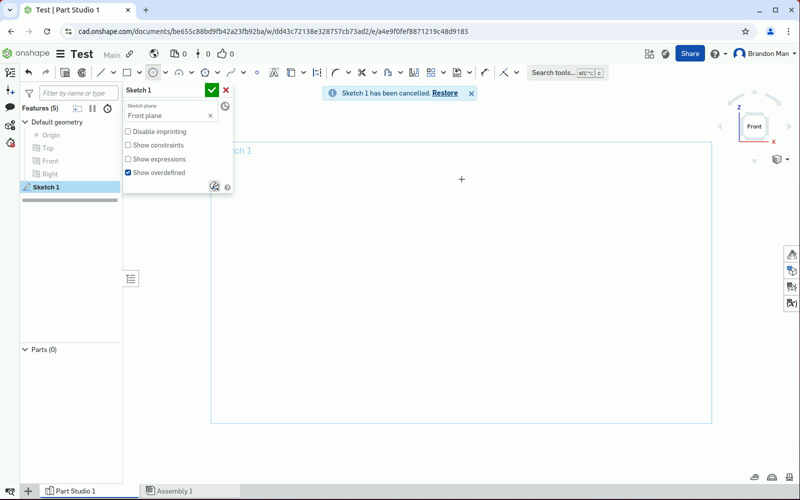
click(461, 178)
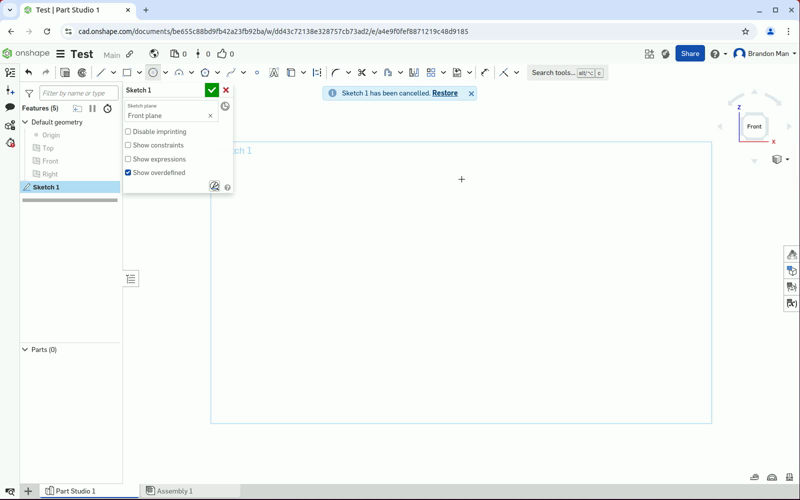
key_up(shift)
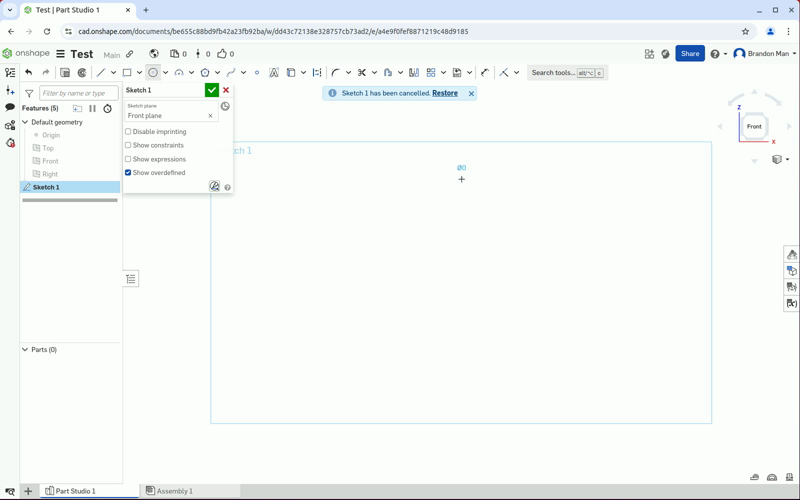
mouse_move(471, 178)
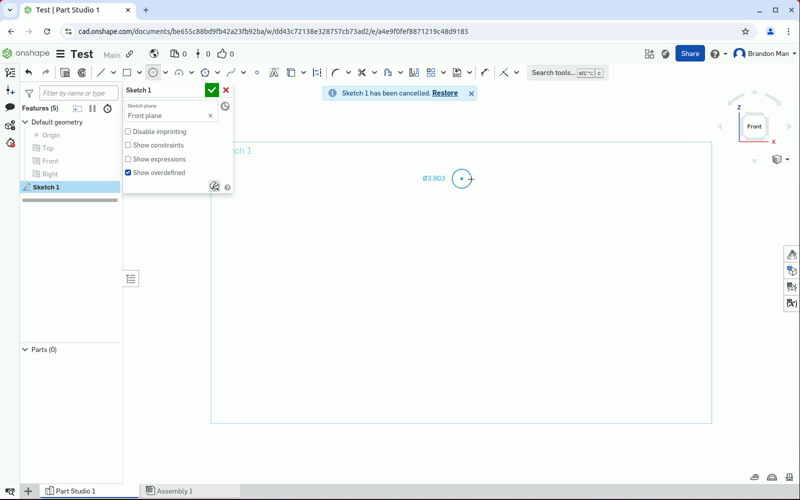
click(471, 178)
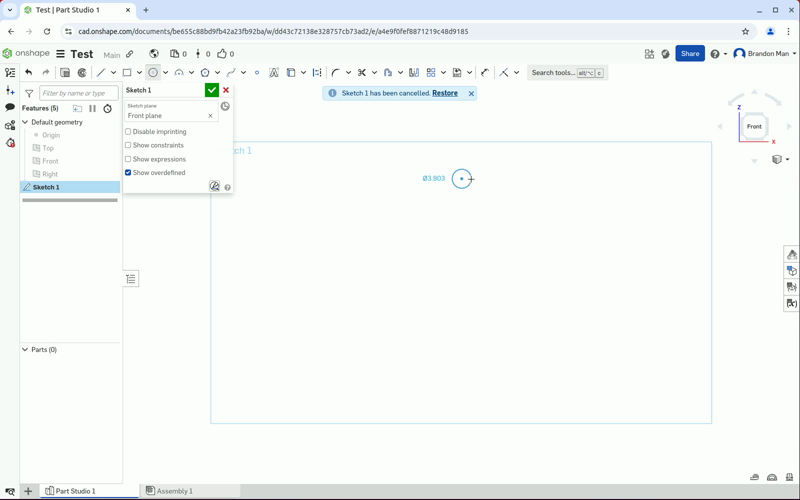
key(esc)
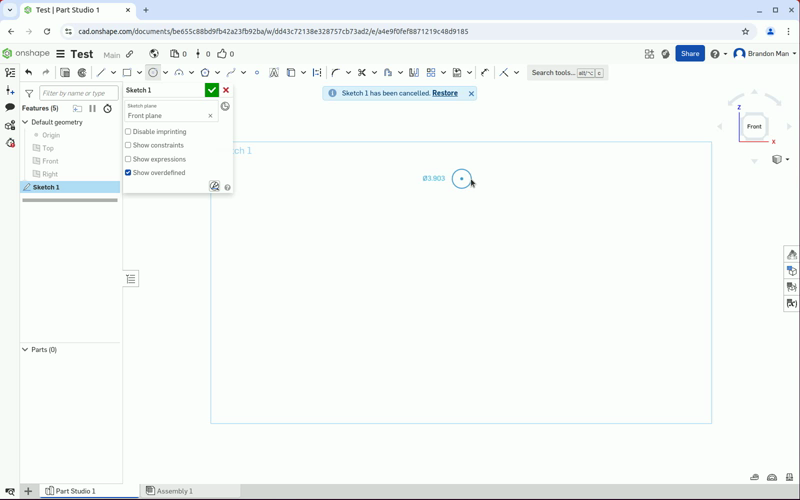
key(c)
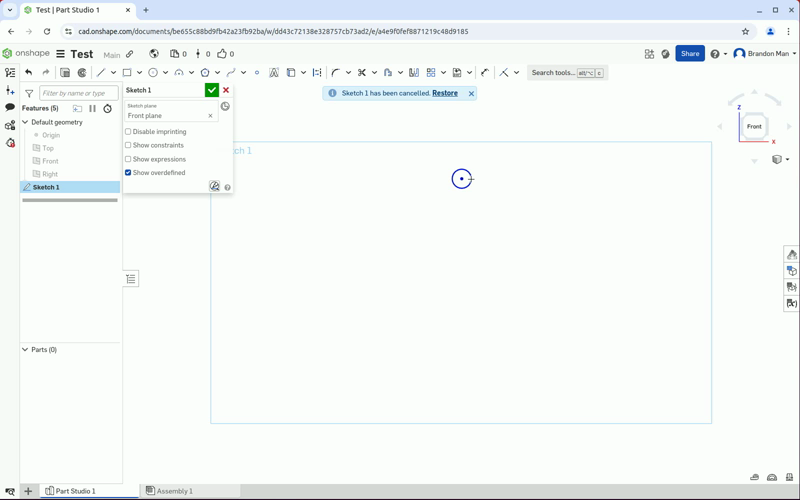
key_down(shift)
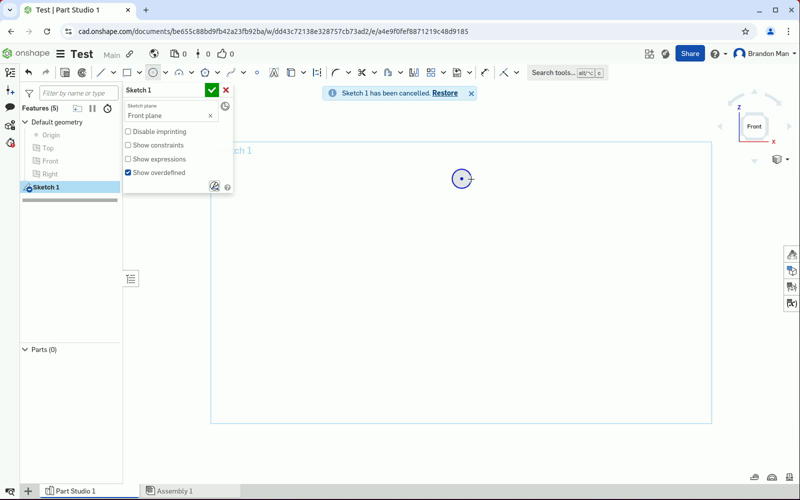
mouse_move(461, 178)
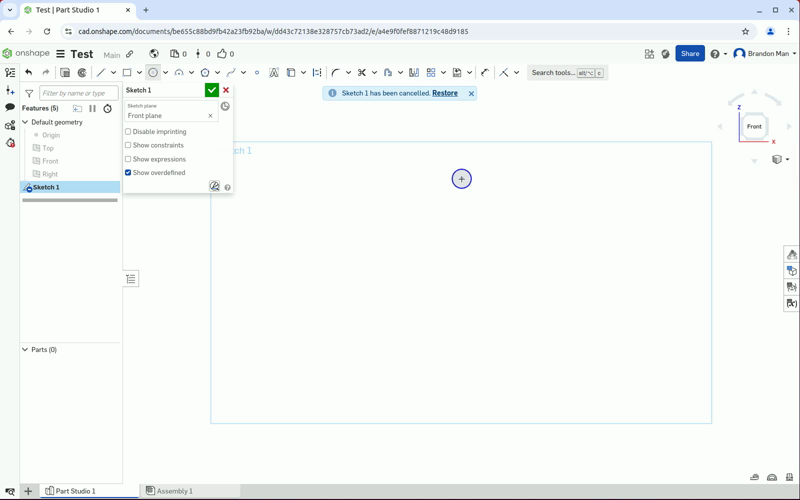
click(461, 178)
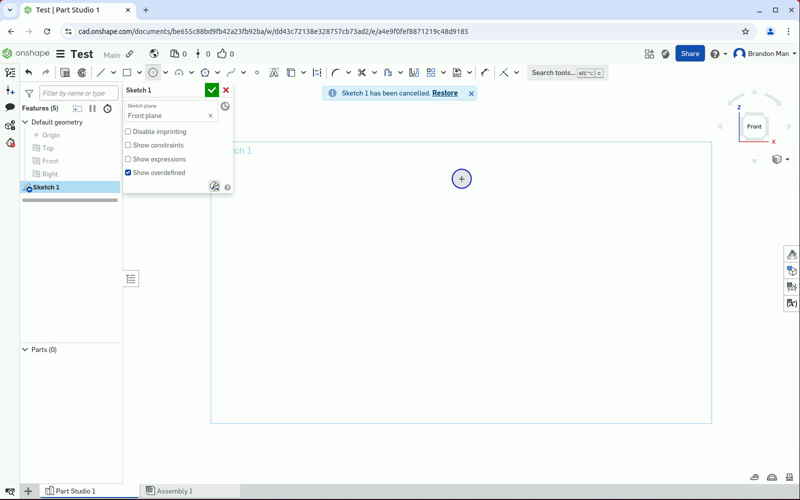
key_up(shift)
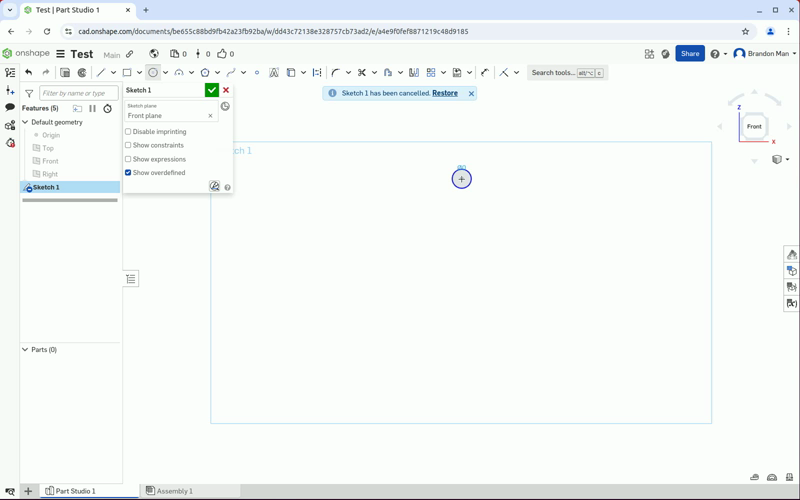
mouse_move(464, 178)
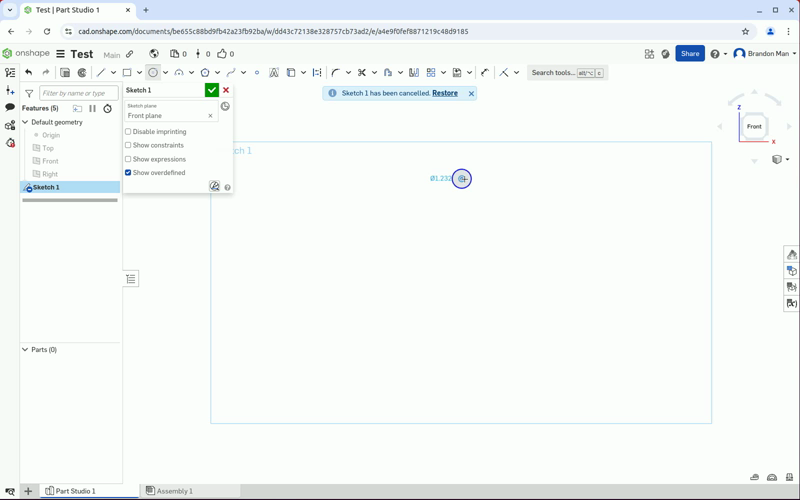
scroll(6)
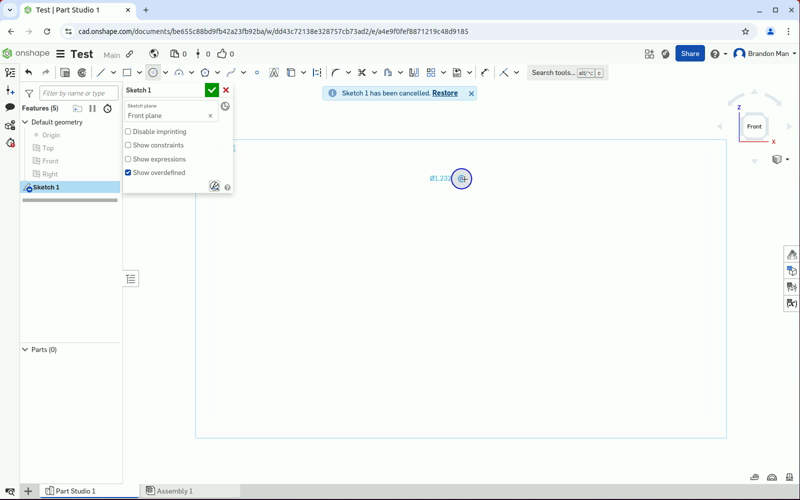
scroll(6)
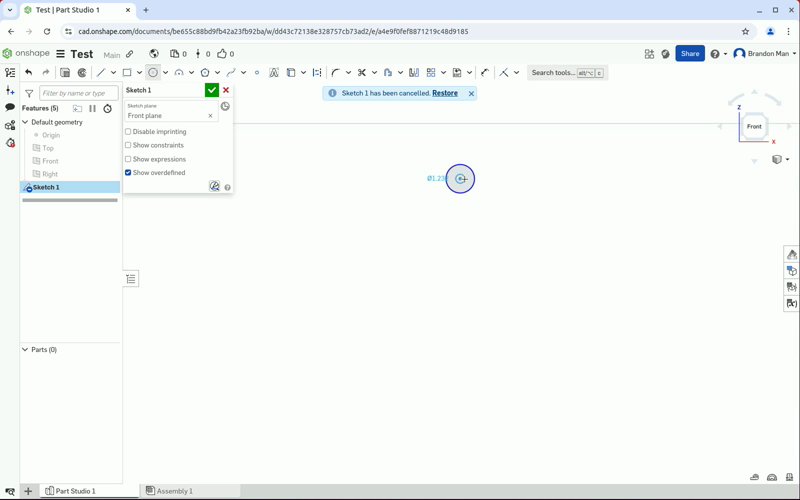
scroll(6)
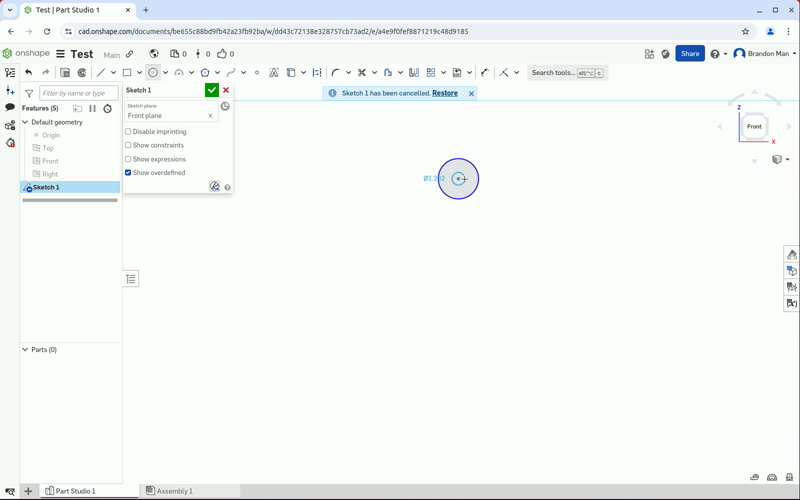
scroll(6)
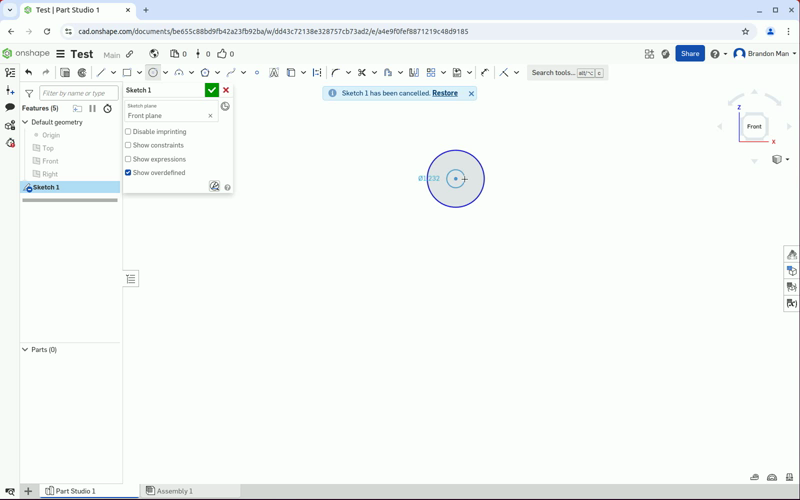
scroll(6)
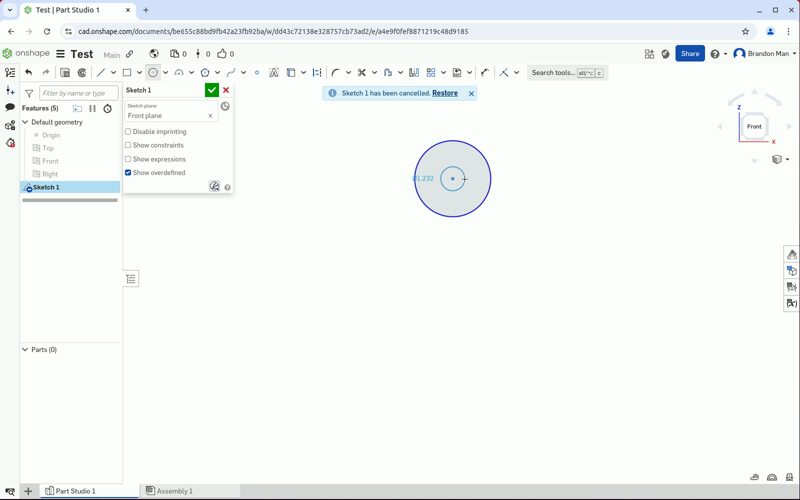
scroll(6)
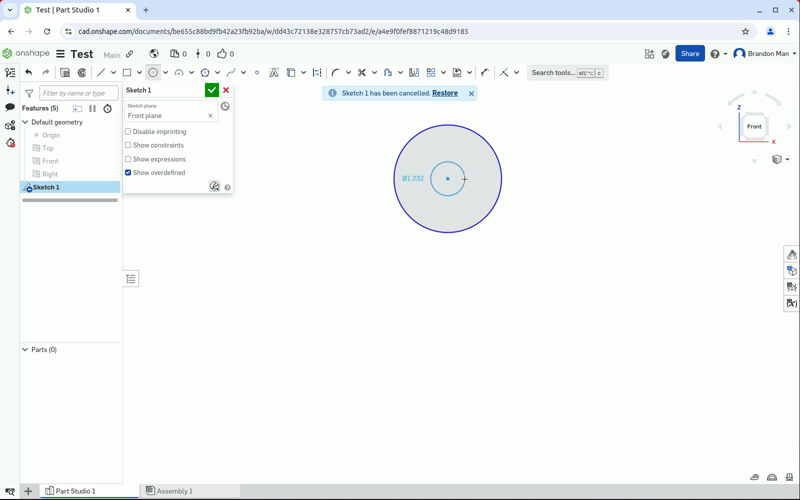
scroll(6)
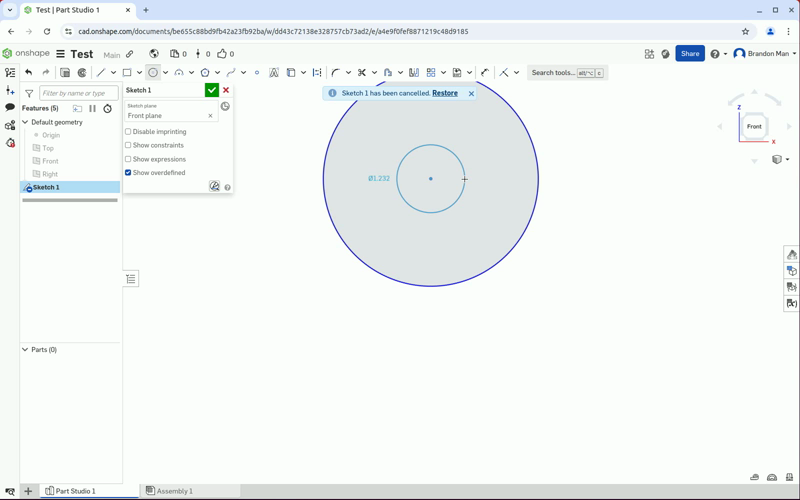
click(464, 178)
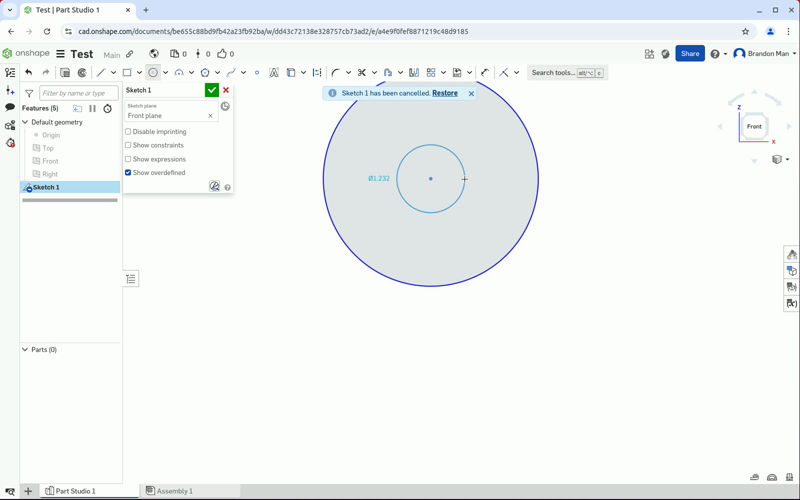
scroll(-6)
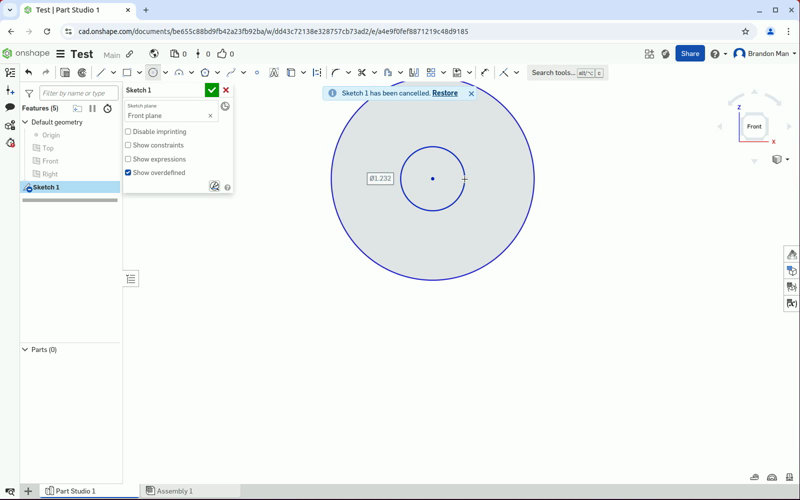
scroll(-6)
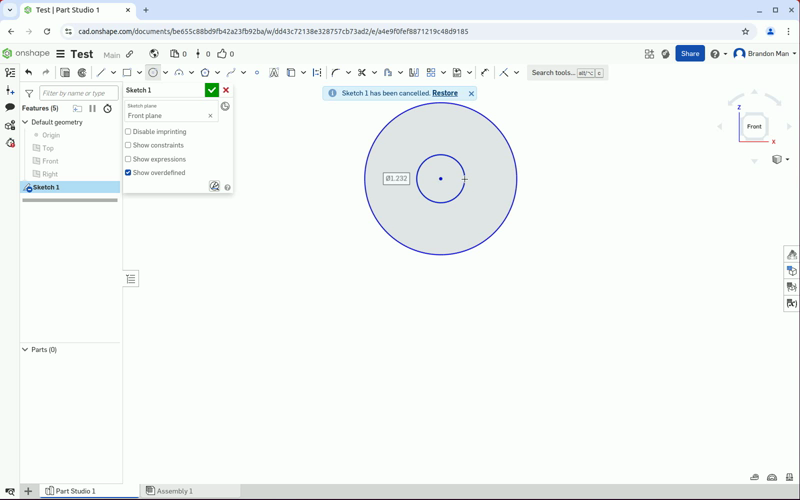
scroll(-6)
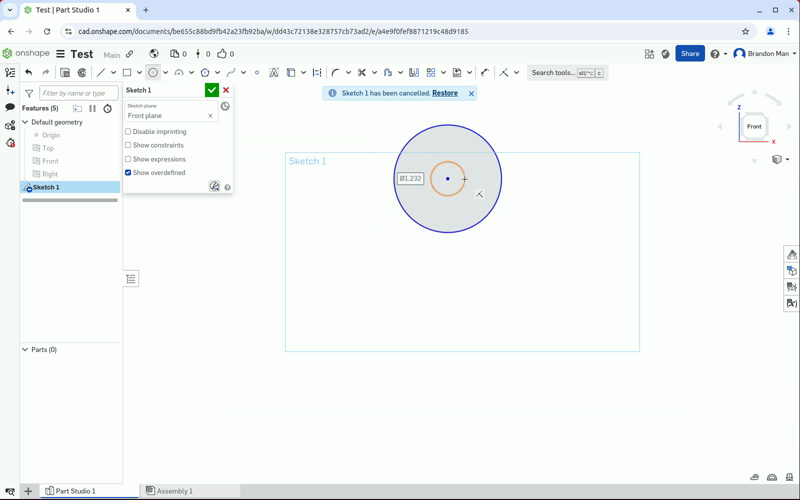
scroll(-6)
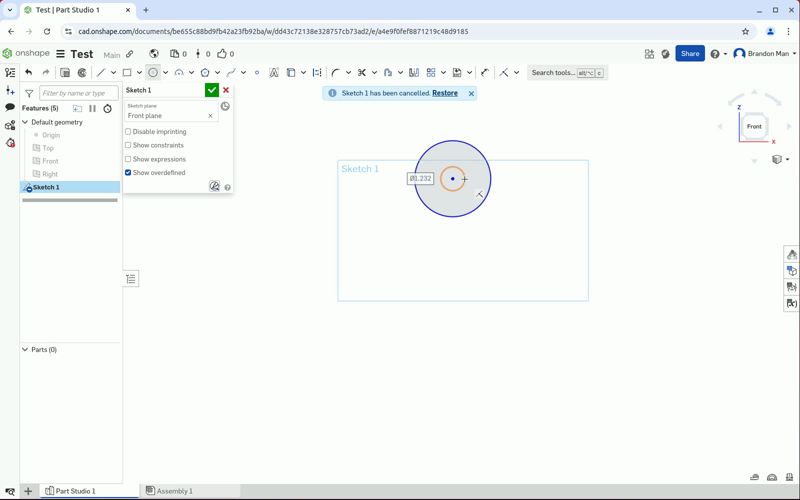
scroll(-6)
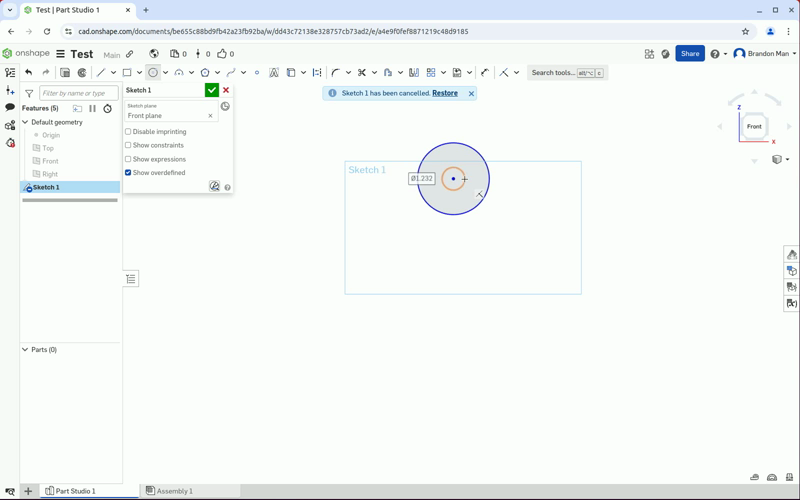
scroll(-6)
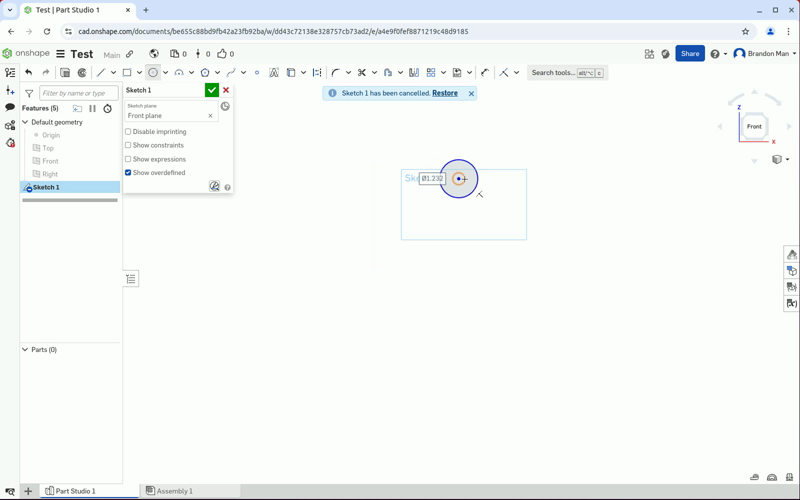
scroll(-6)
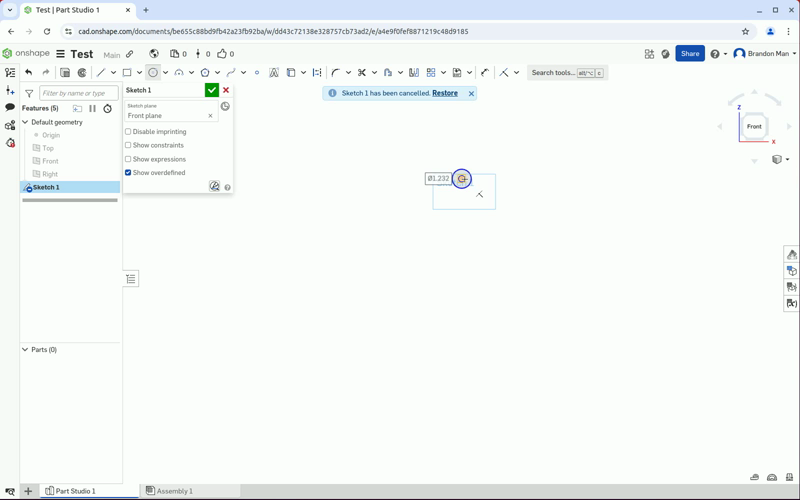
key(esc)
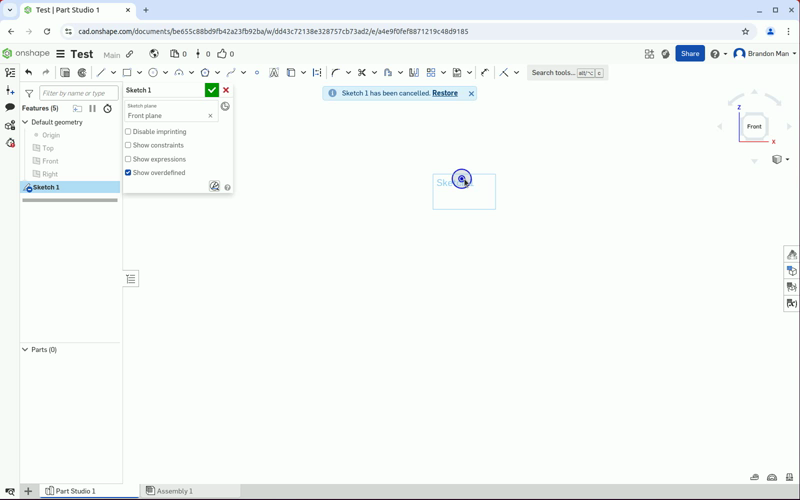
mouse_move(456, 184)
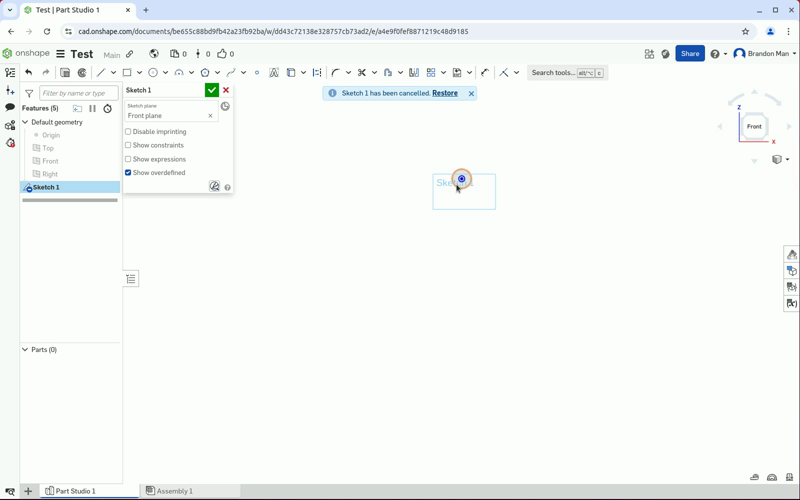
scroll(6)
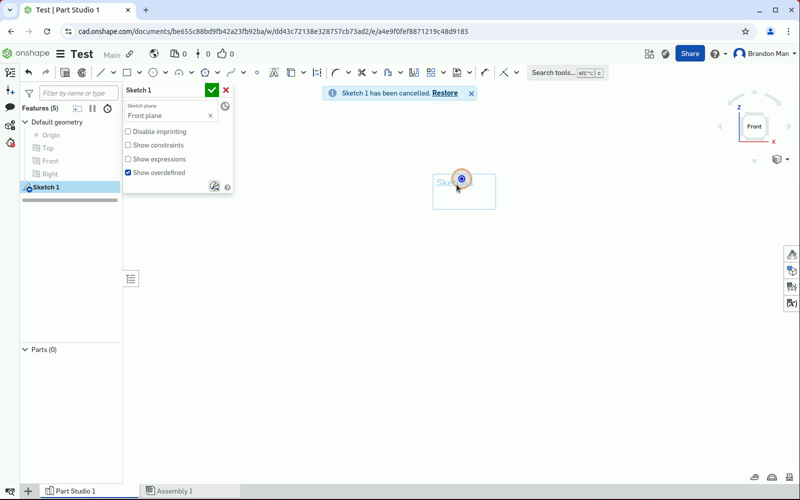
scroll(6)
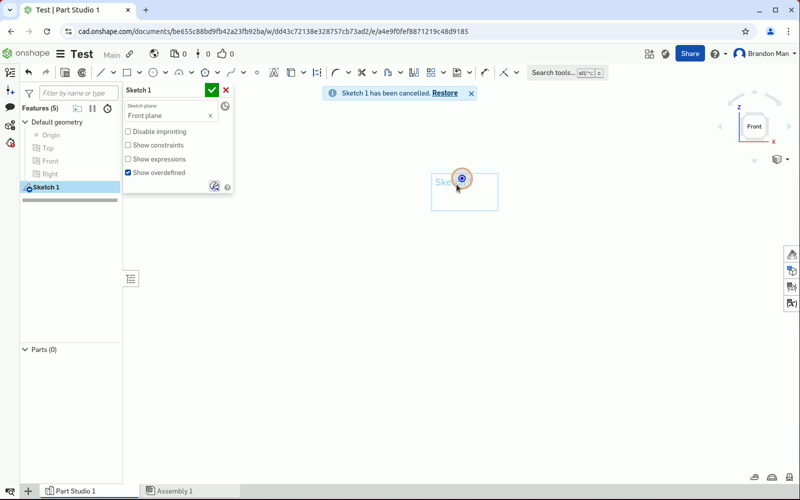
scroll(6)
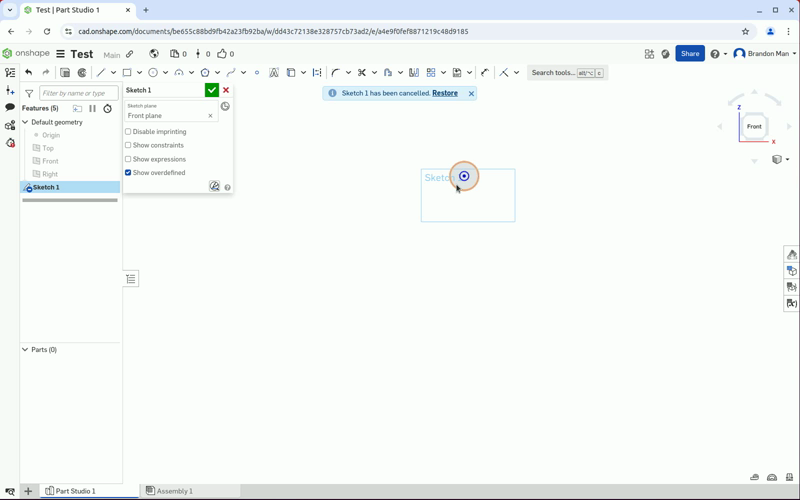
scroll(6)
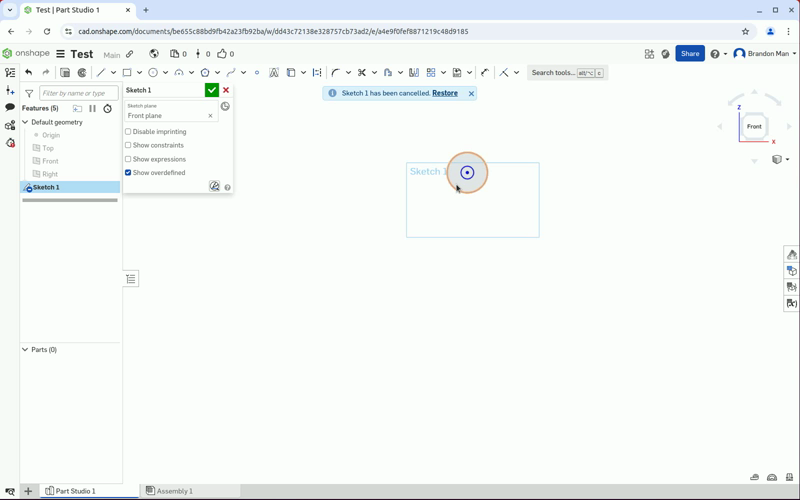
scroll(6)
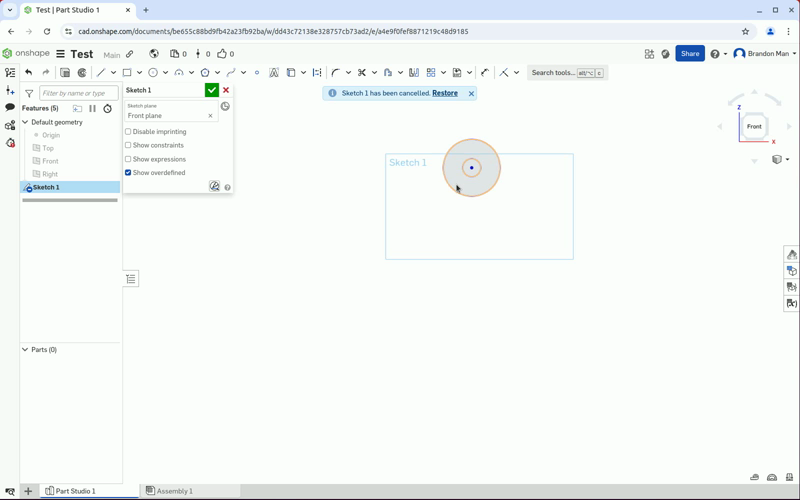
scroll(6)
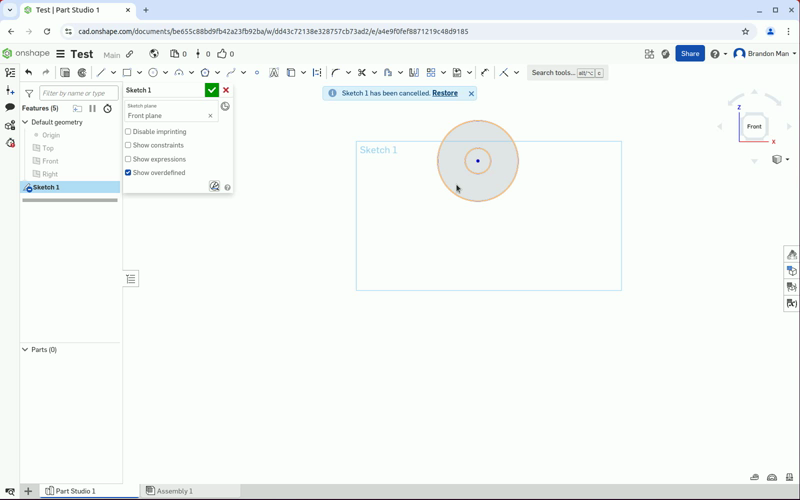
scroll(6)
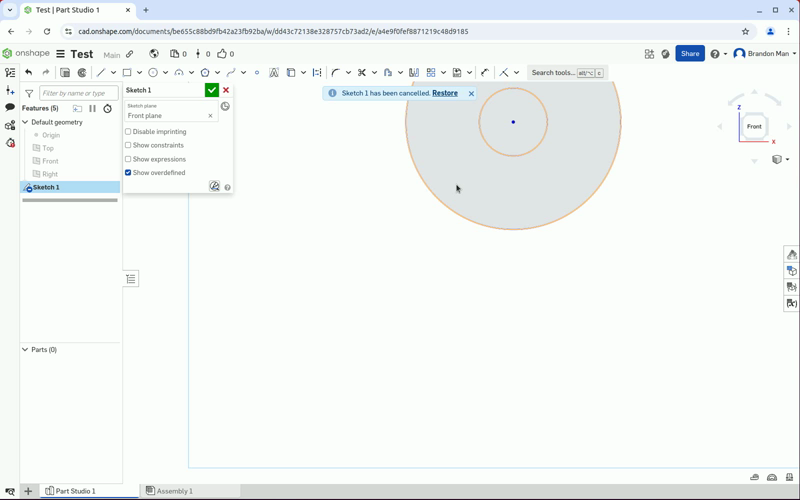
click(456, 184)
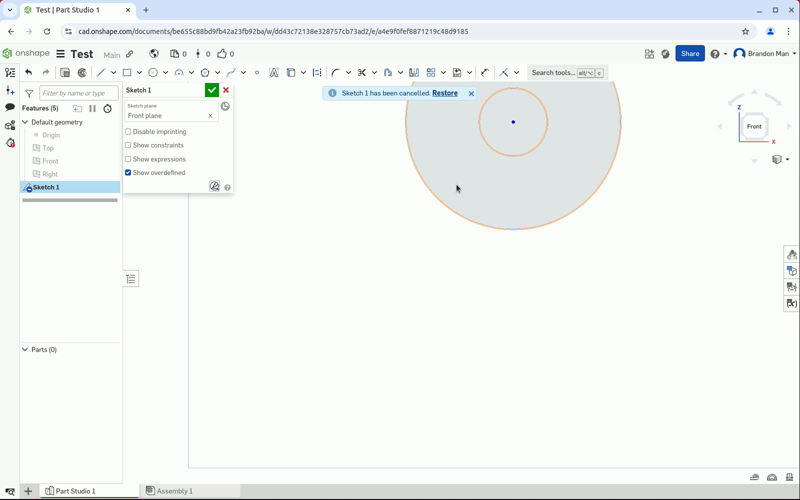
scroll(-6)
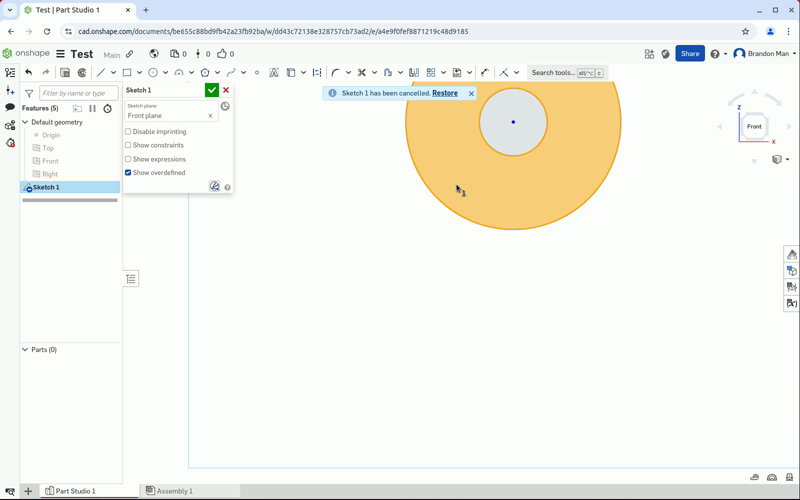
scroll(-6)
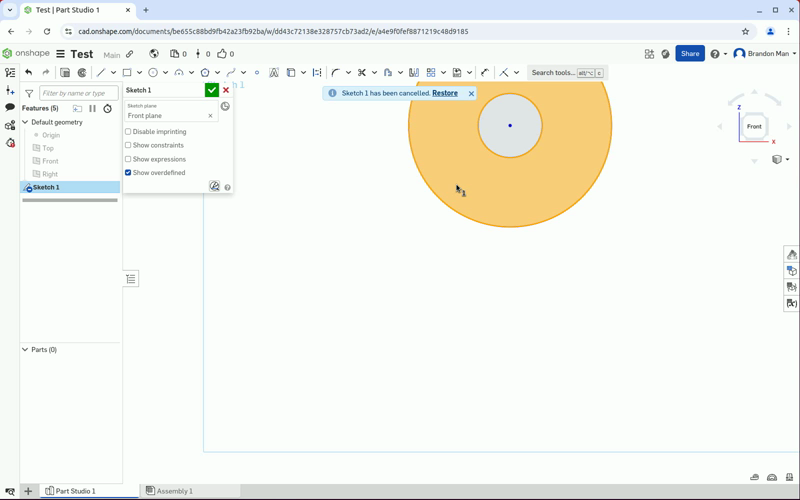
scroll(-6)
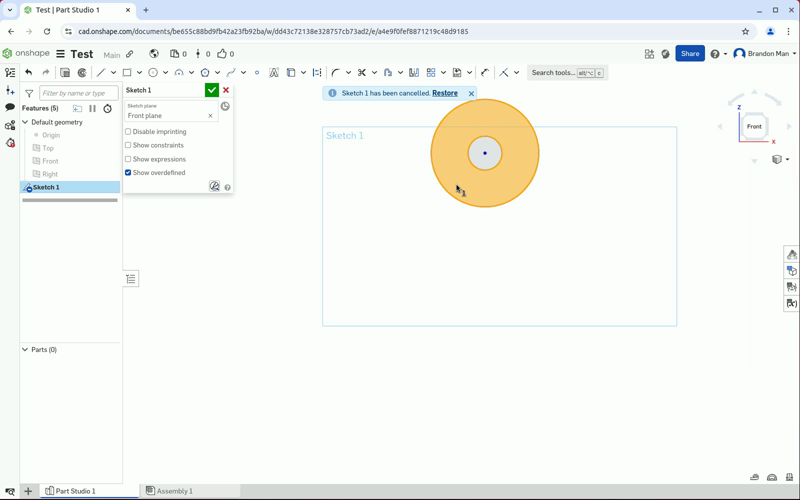
scroll(-6)
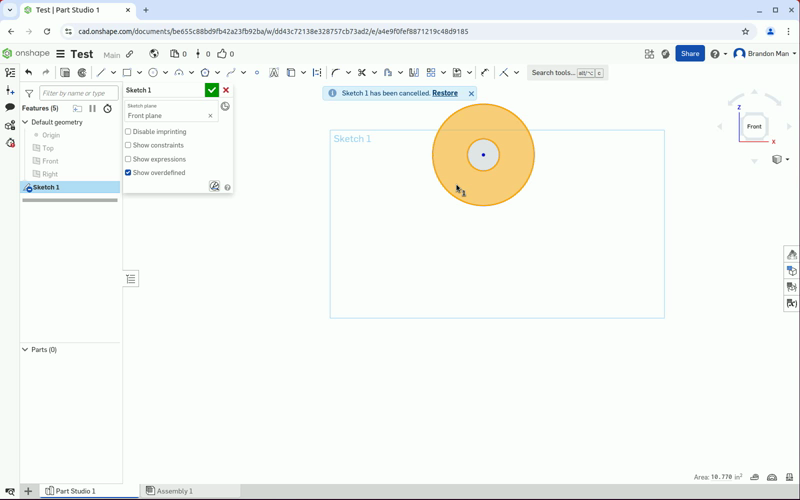
scroll(-6)
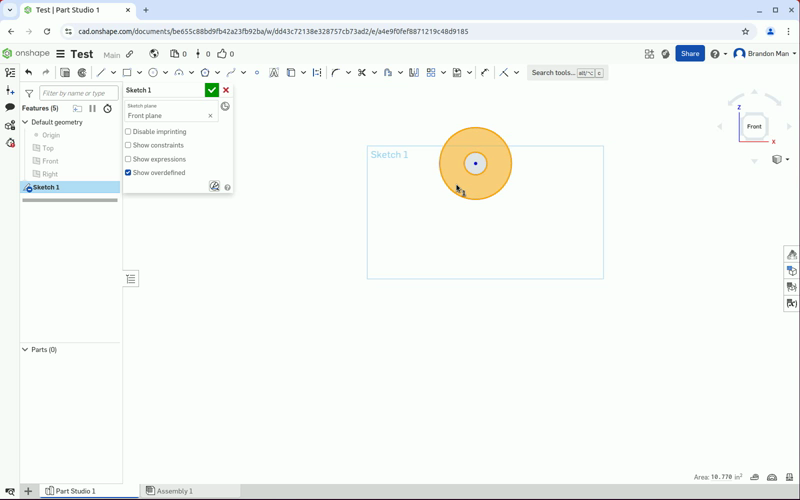
scroll(-6)
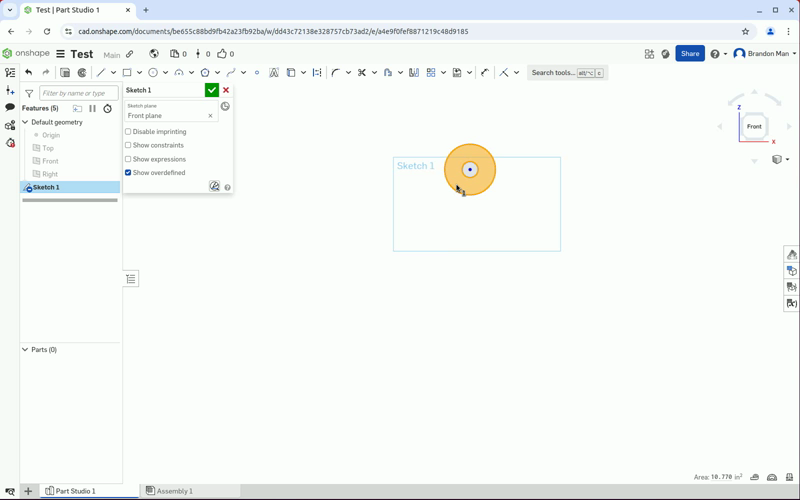
scroll(-6)
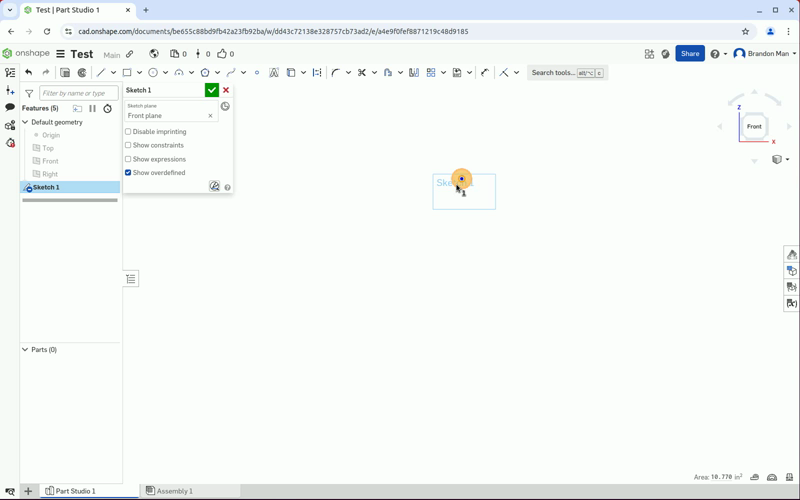
mouse_move(73, 352)
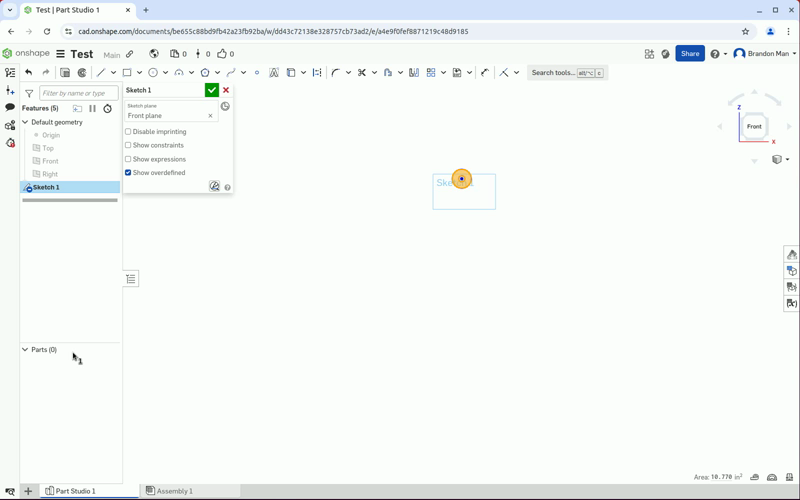
key(shift+y)
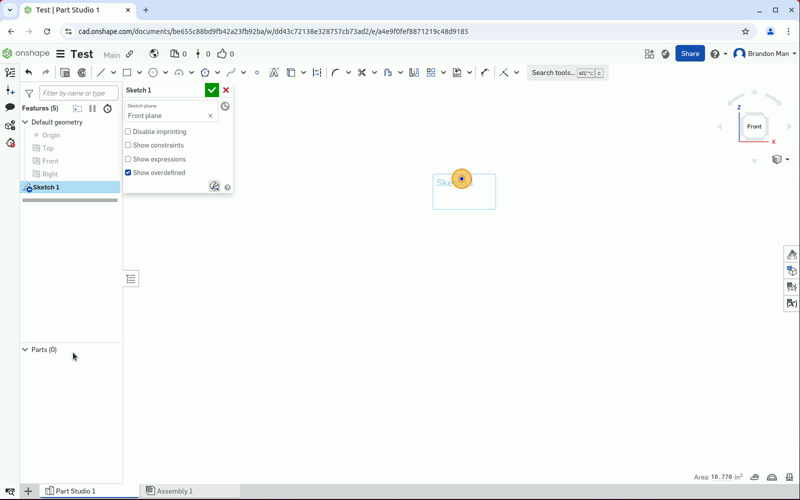
key(shift+e)
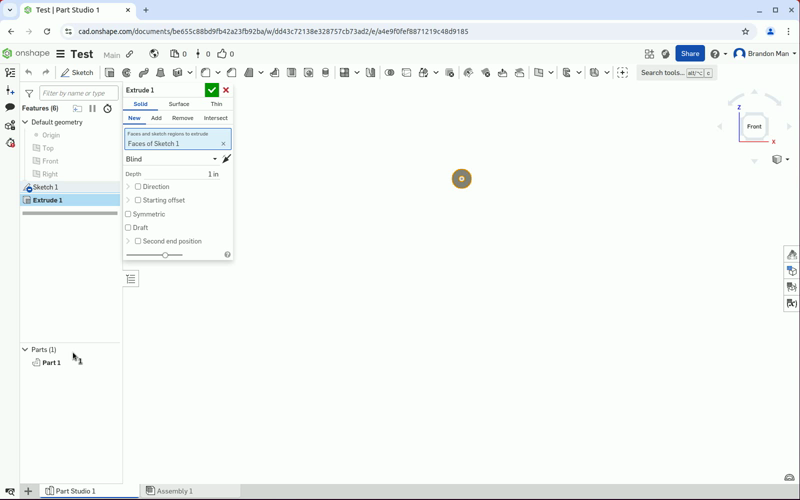
mouse_move(143, 106)
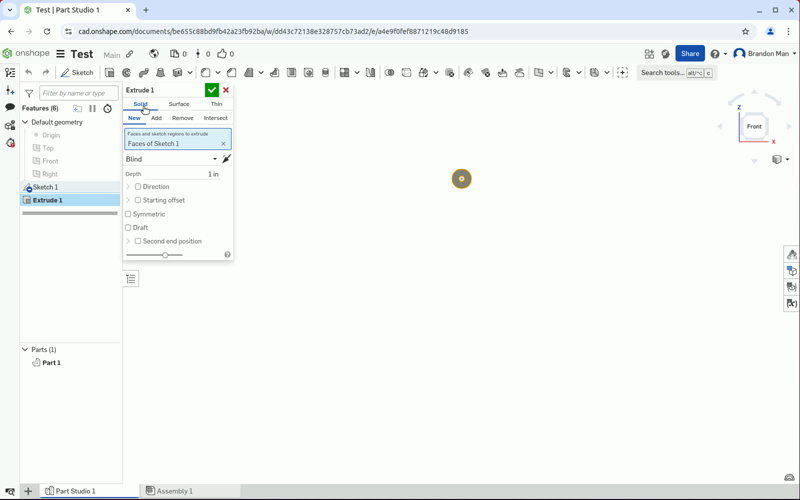
click(143, 106)
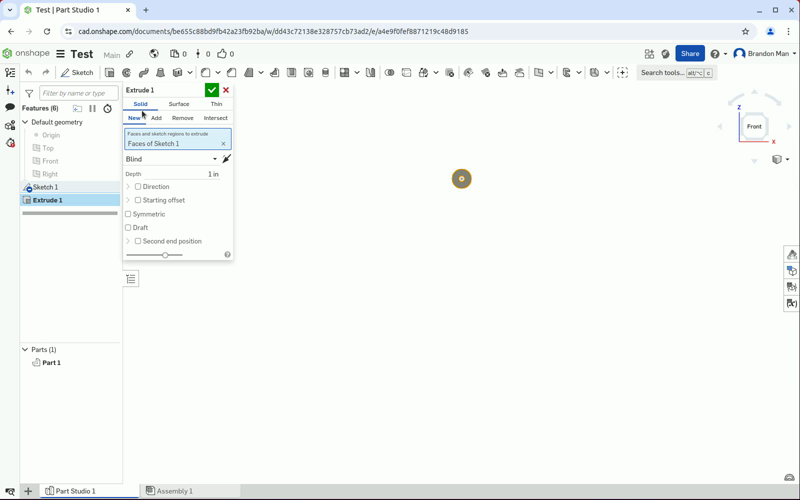
mouse_move(137, 120)
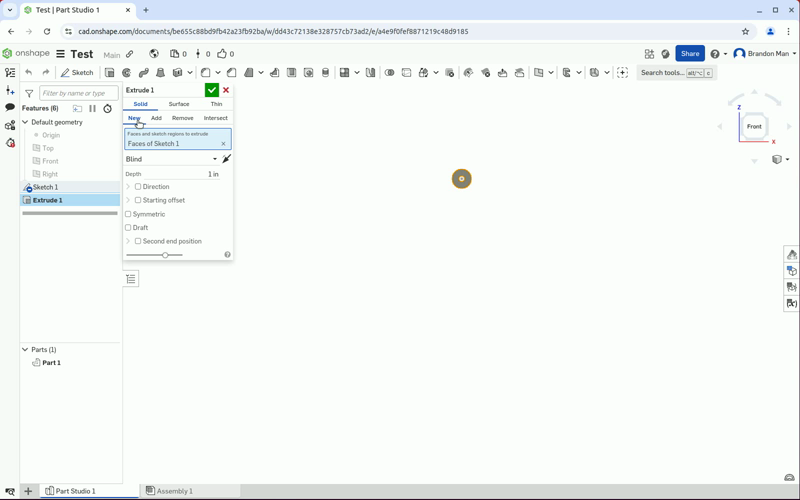
click(137, 120)
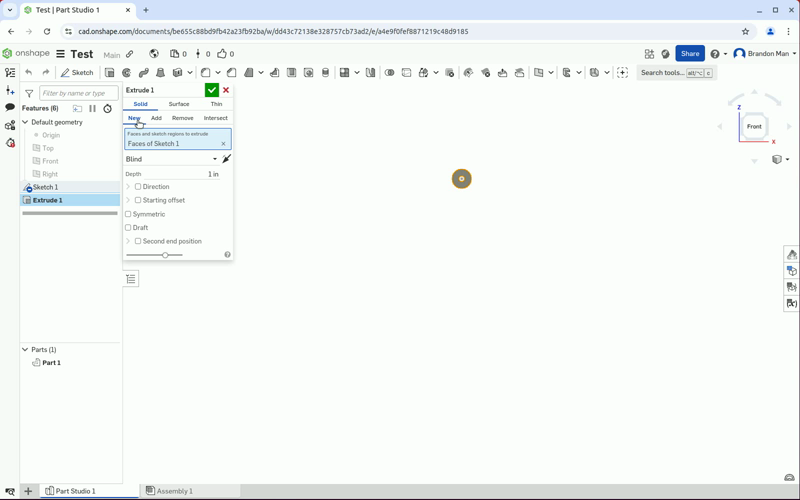
key(tab, 4)
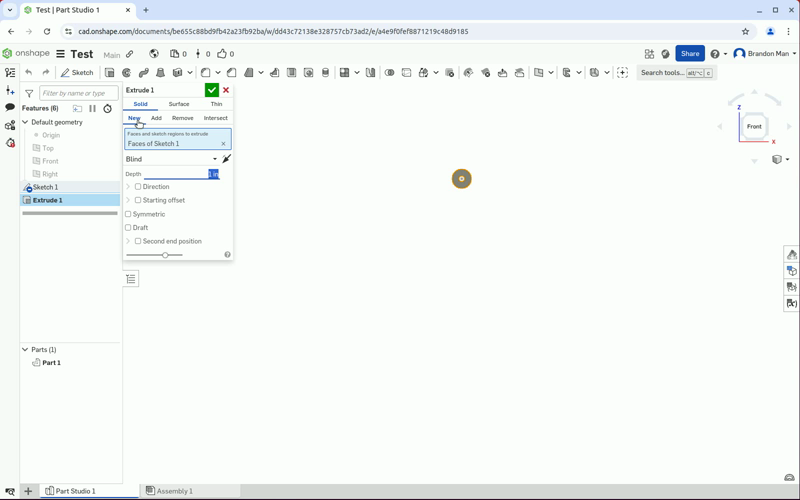
text(0.481)
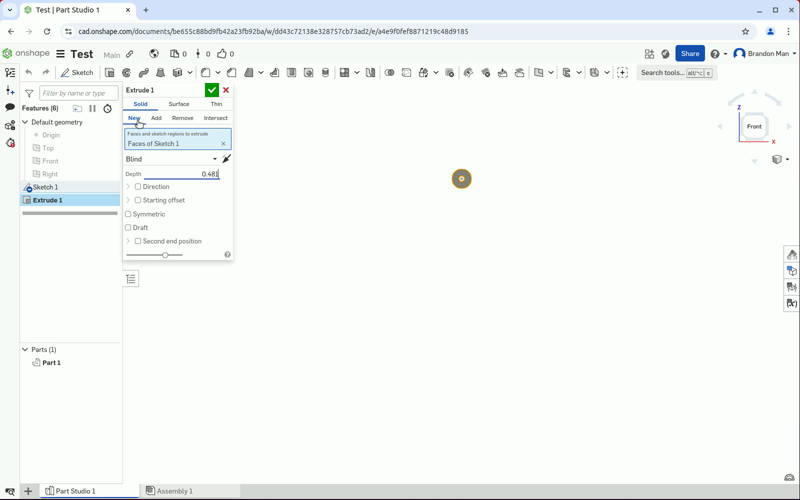
key(enter)
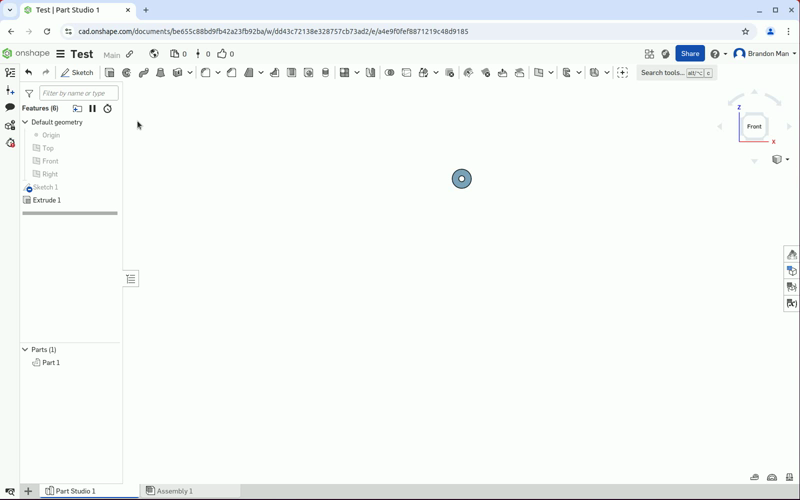
key(shift+h)
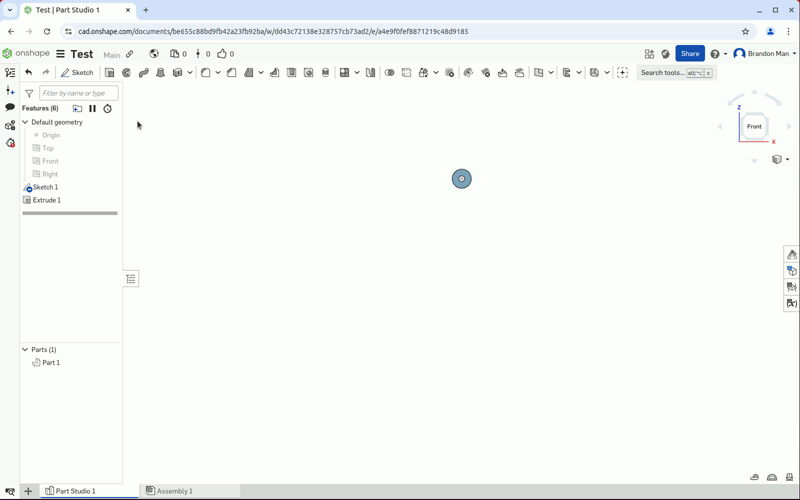
key(shift+h)
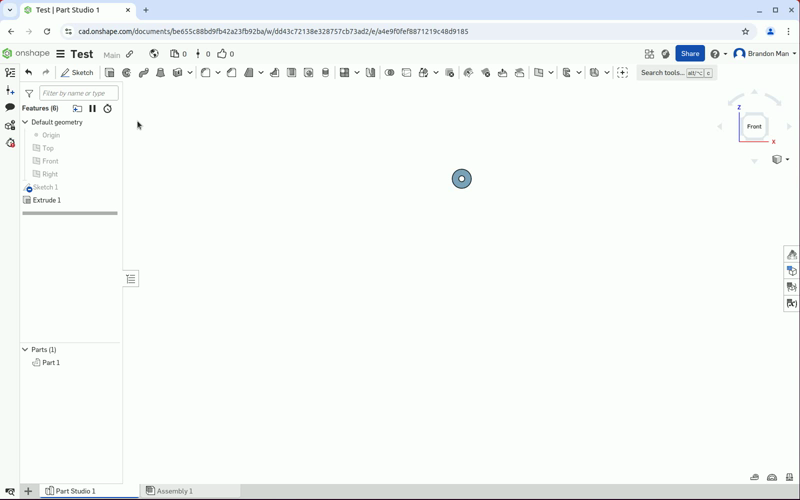
mouse_move(73, 189)
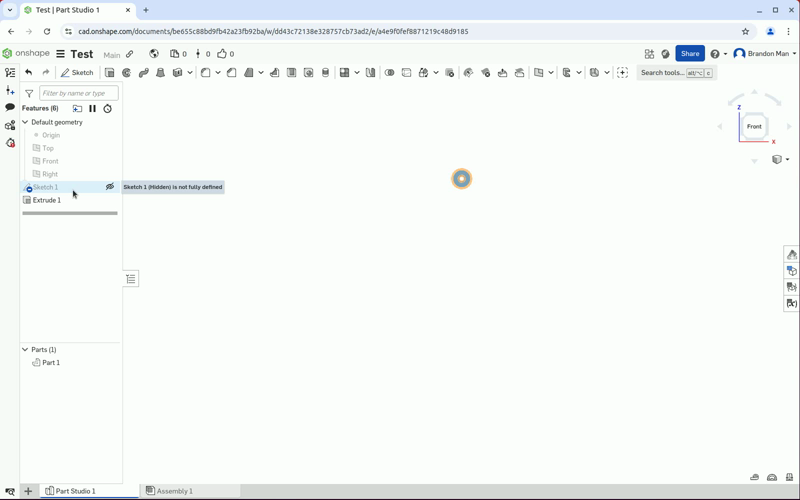
click(73, 189)
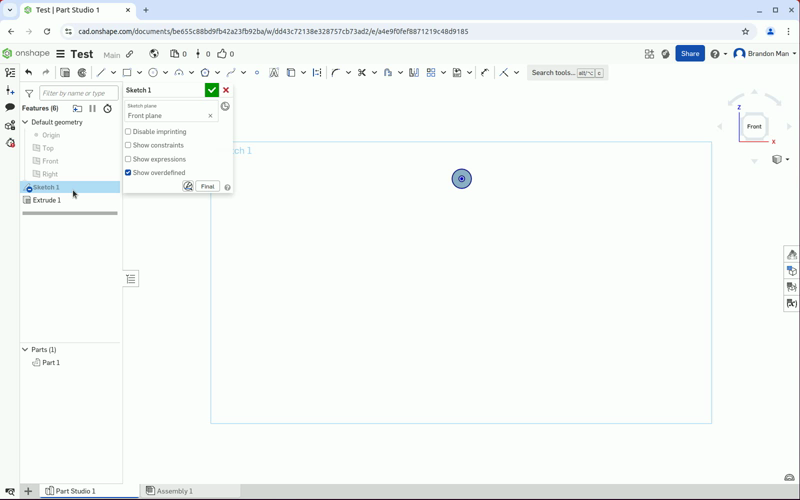
mouse_move(229, 92)
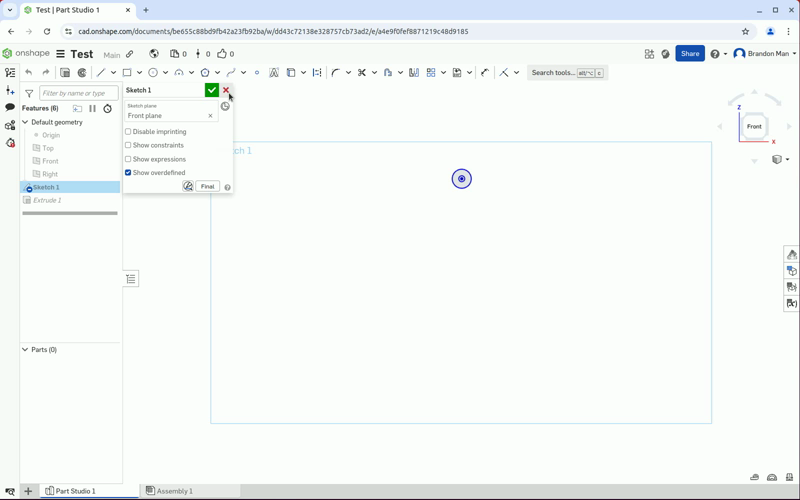
click(229, 92)
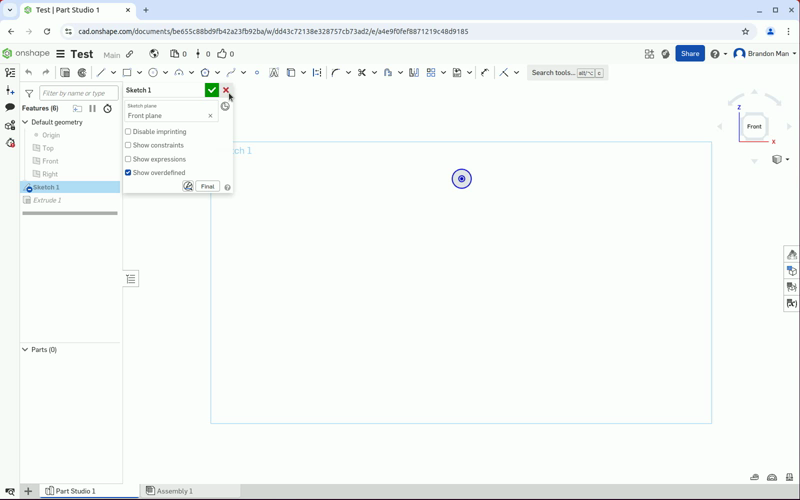
key(shift+s)
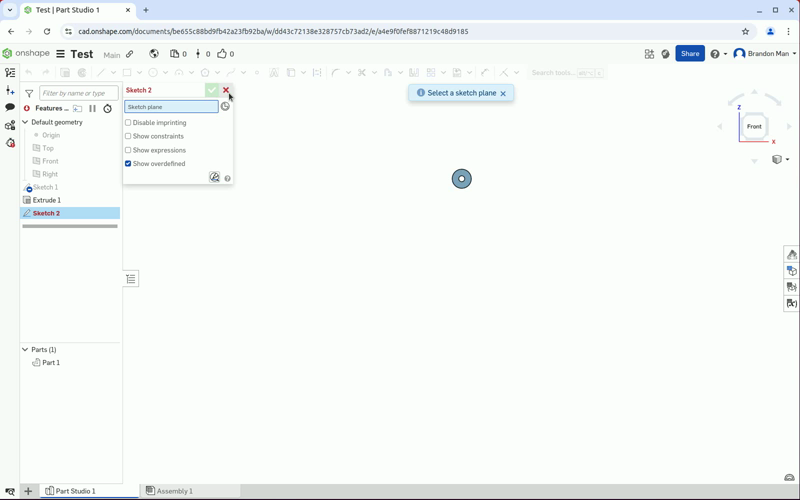
mouse_move(73, 163)
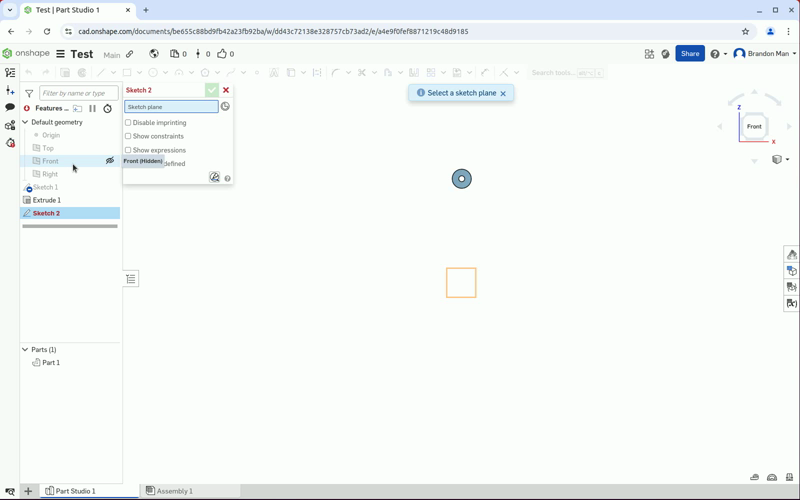
click(73, 163)
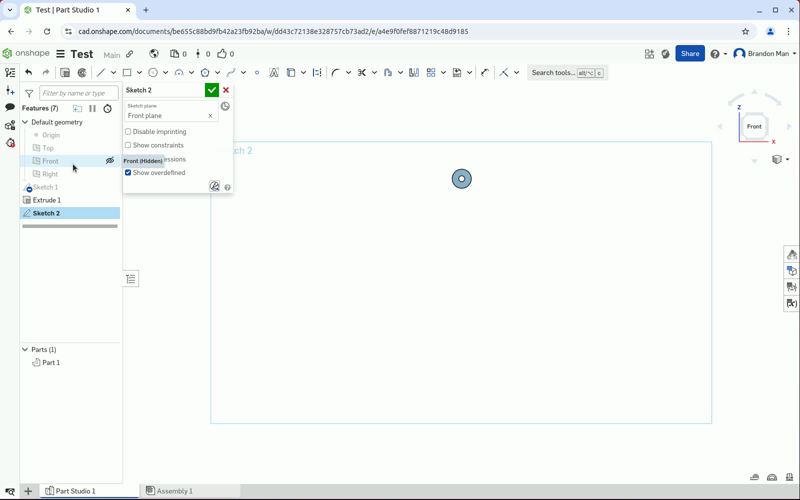
mouse_move(73, 352)
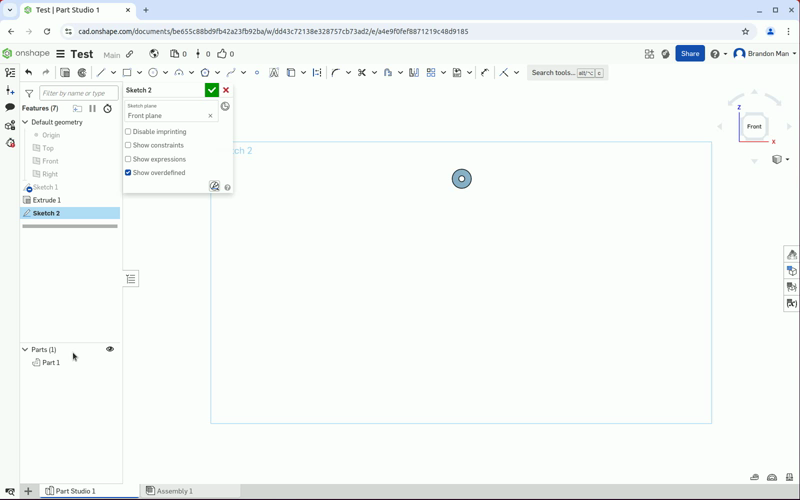
key(y)
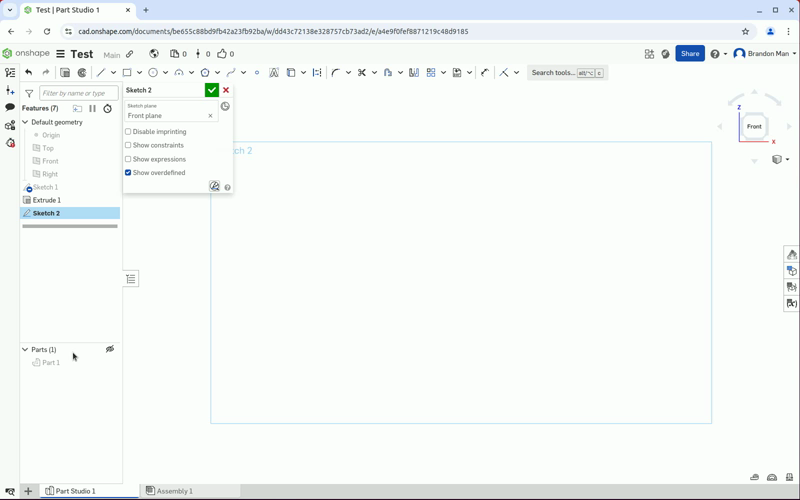
key(a)
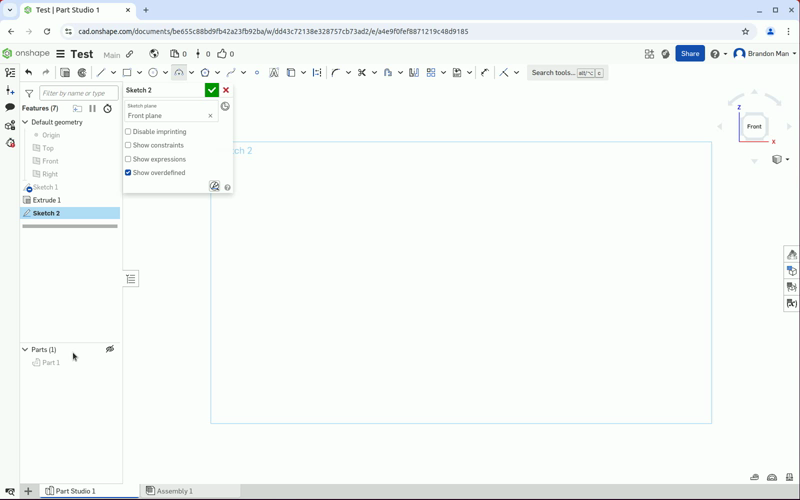
key_down(shift)
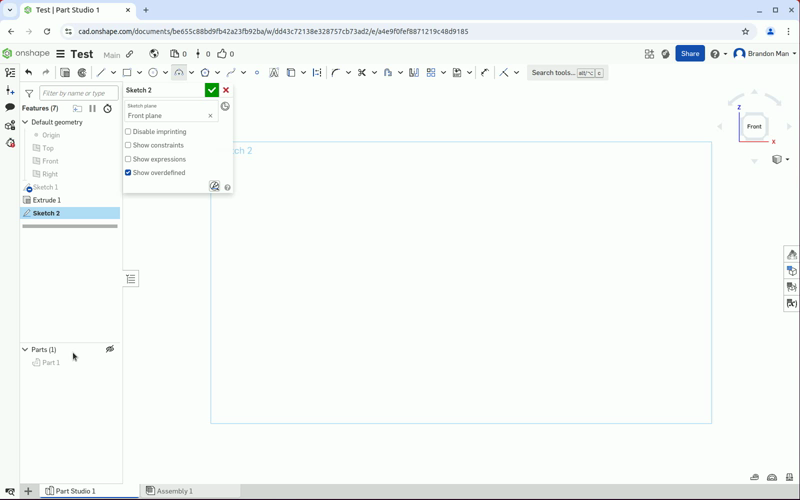
mouse_move(446, 223)
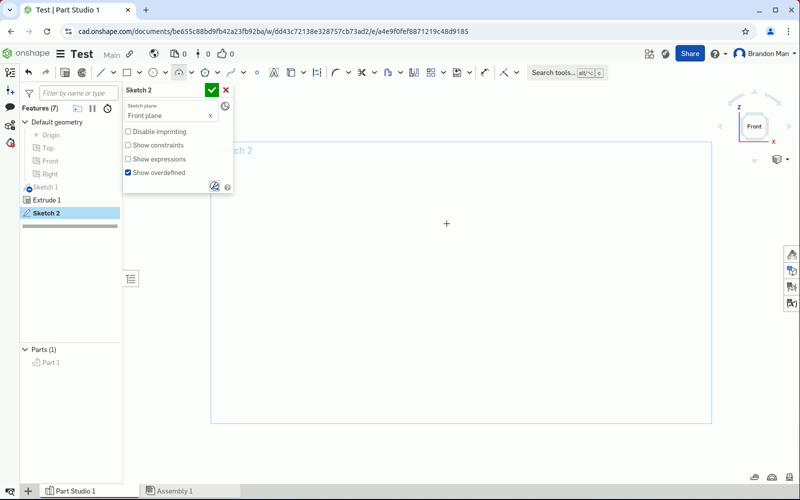
click(446, 223)
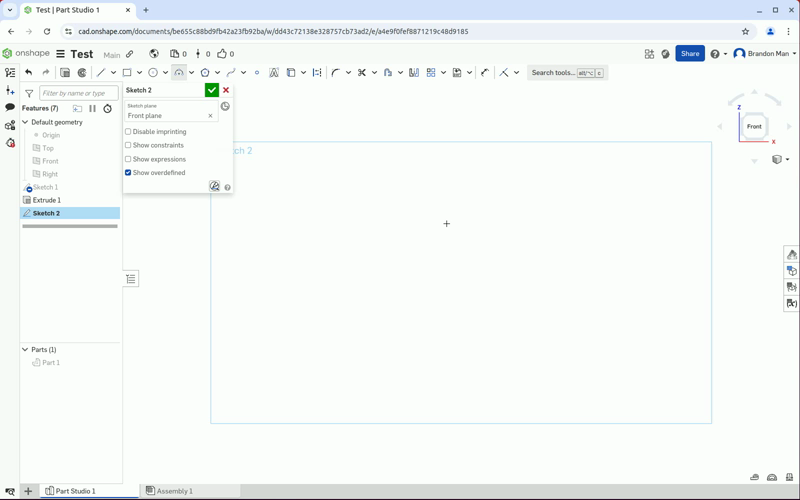
key_up(shift)
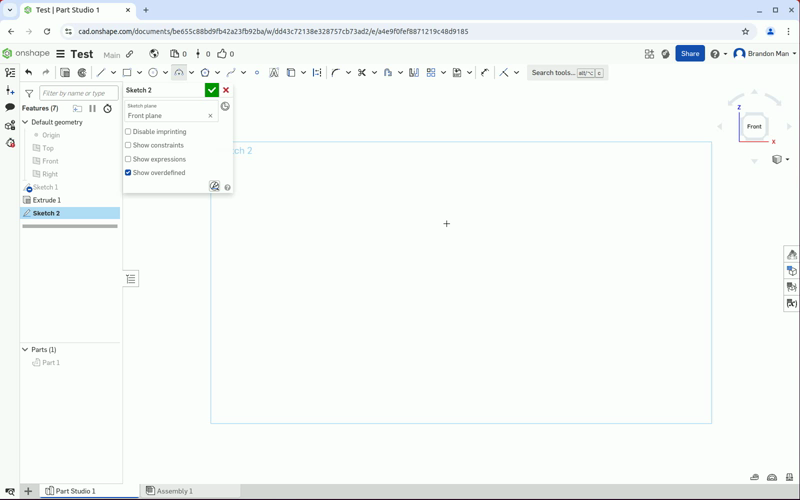
key_down(shift)
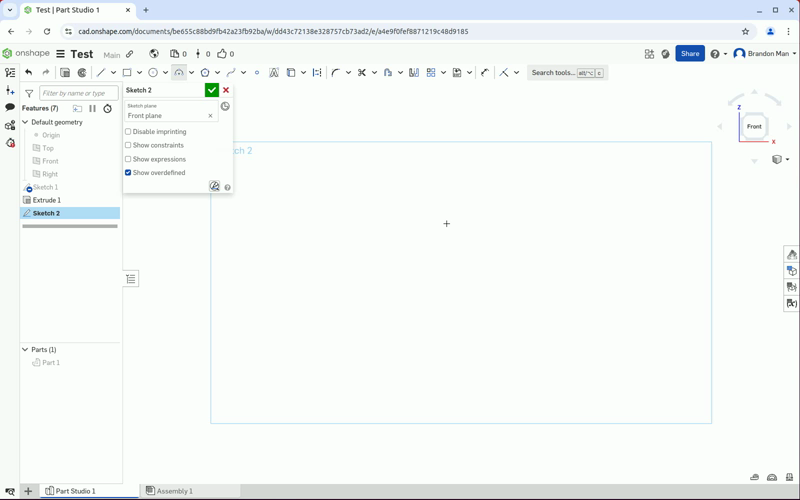
mouse_move(476, 223)
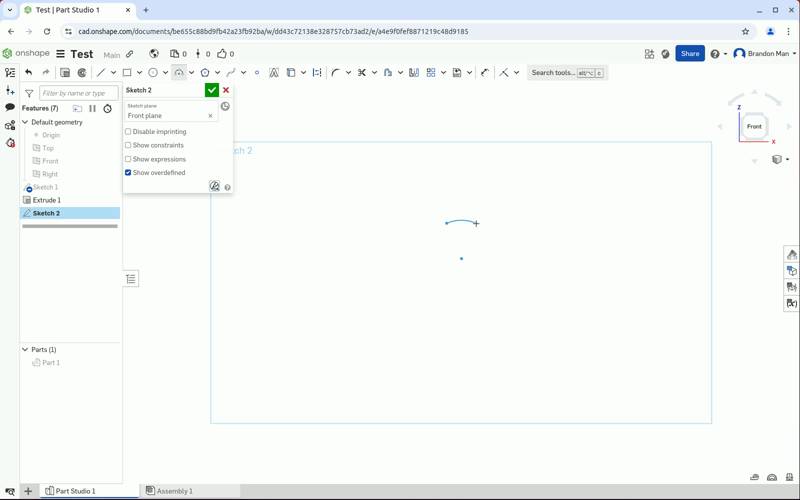
click(476, 223)
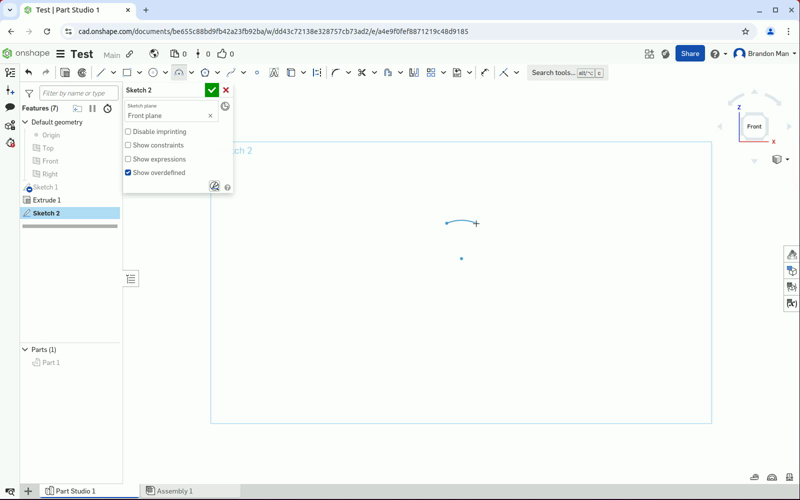
mouse_move(461, 210)
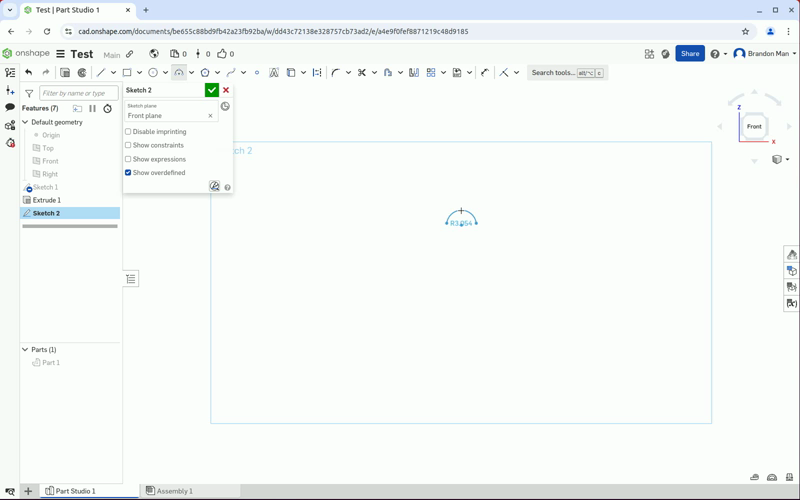
click(461, 210)
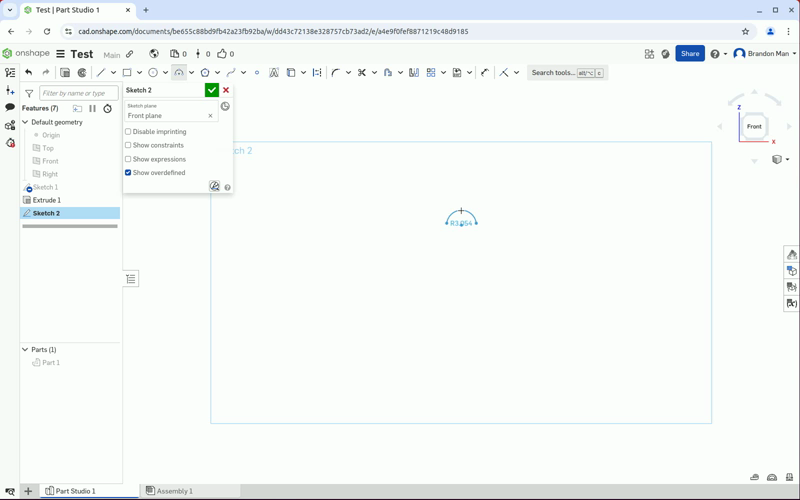
key_up(shift)
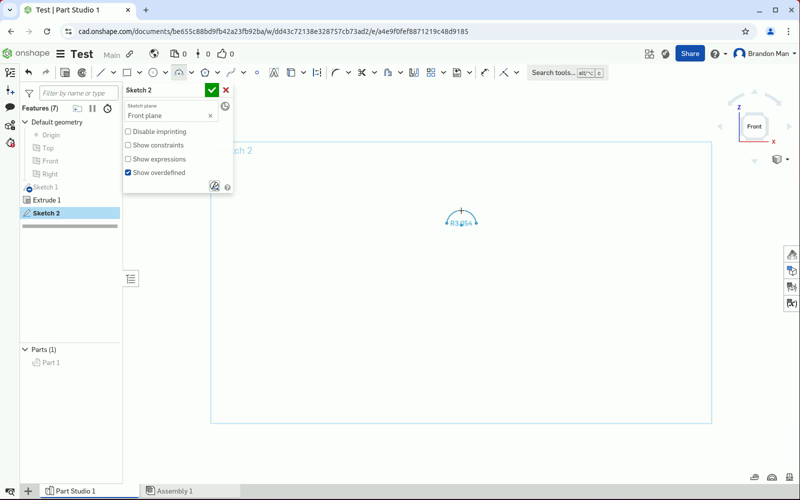
key(esc)
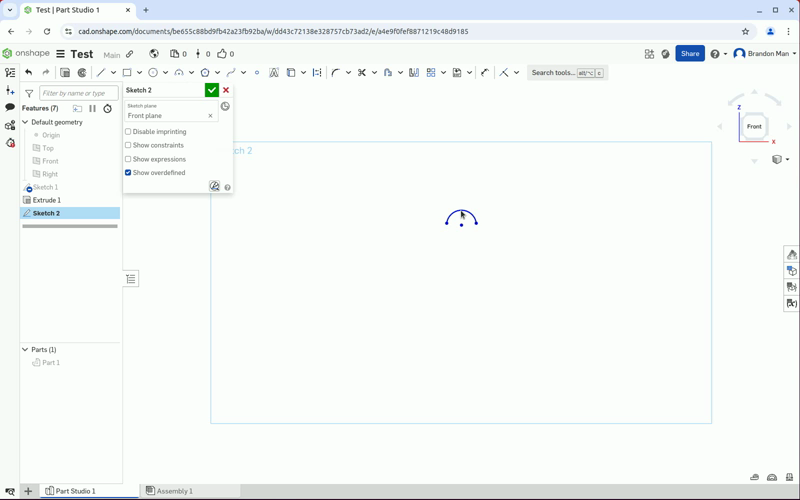
key(l)
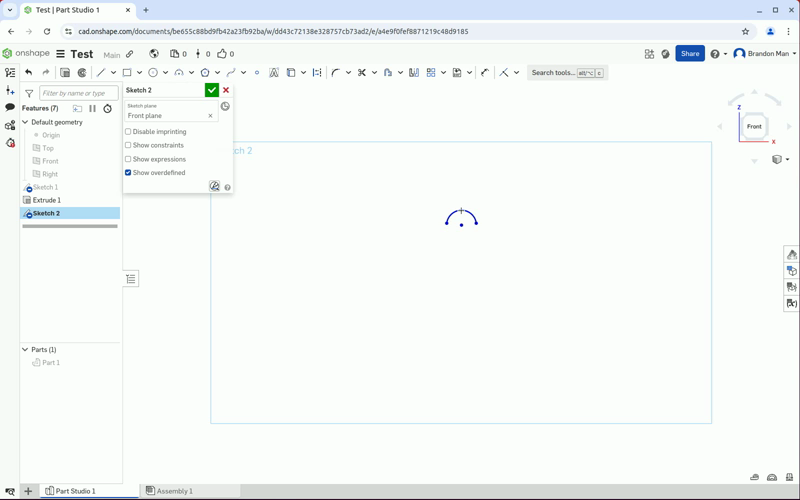
mouse_move(476, 223)
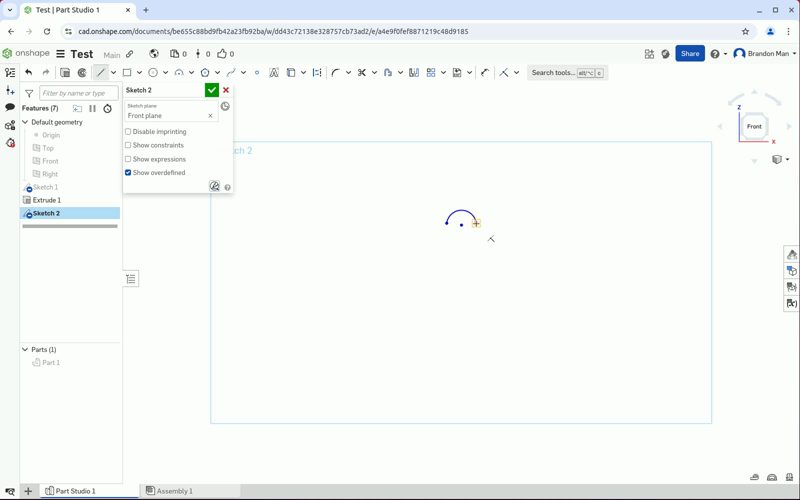
click(476, 223)
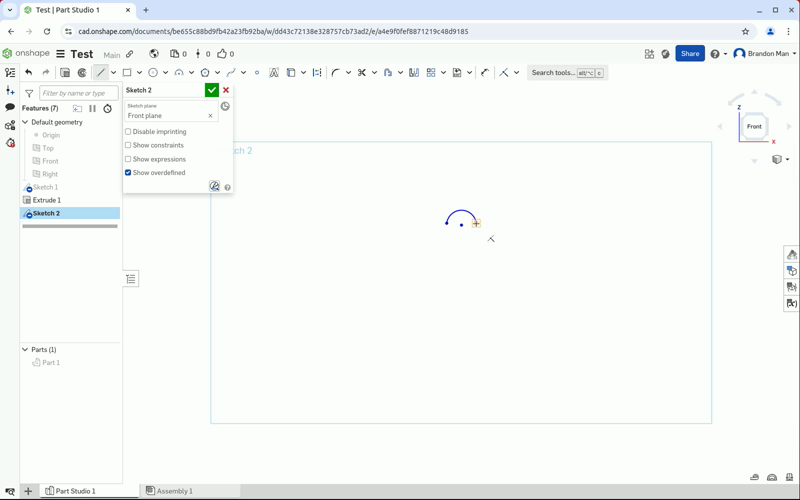
key_down(shift)
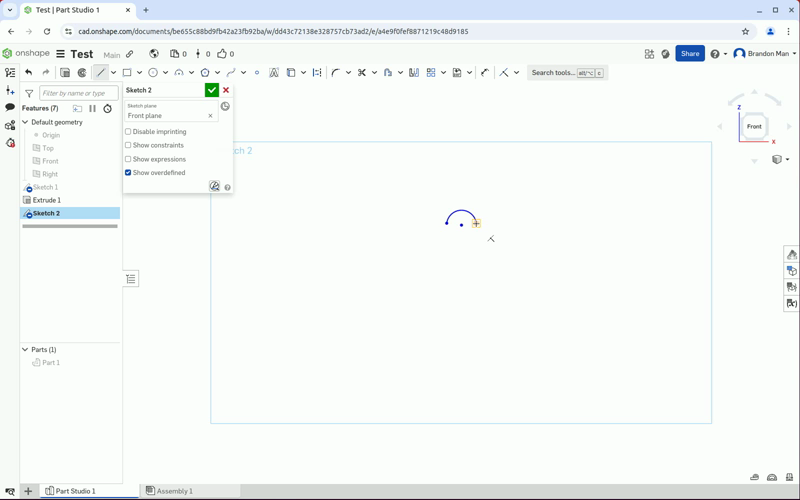
mouse_move(506, 223)
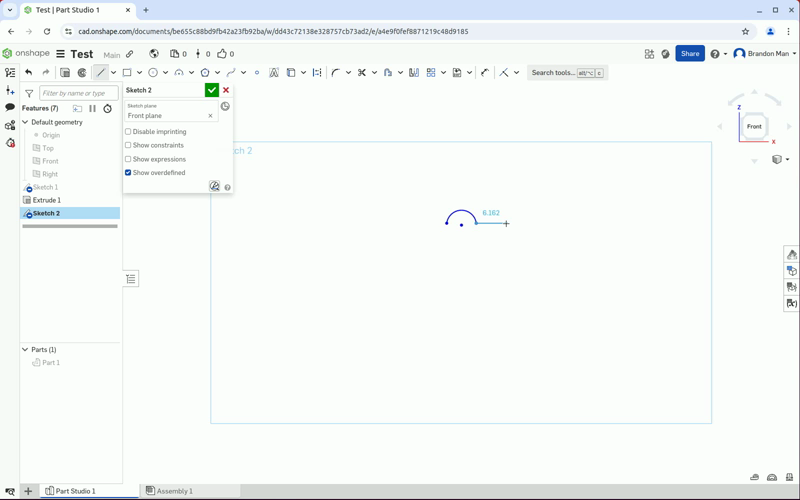
mouse_move(470, 176)
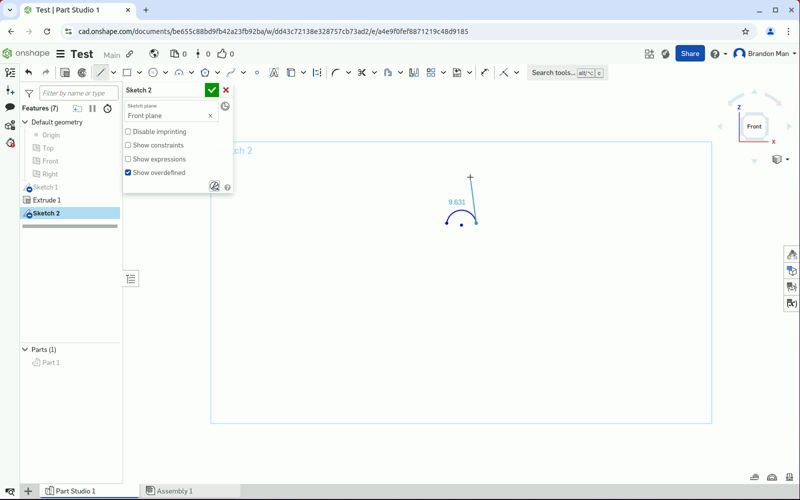
click(470, 176)
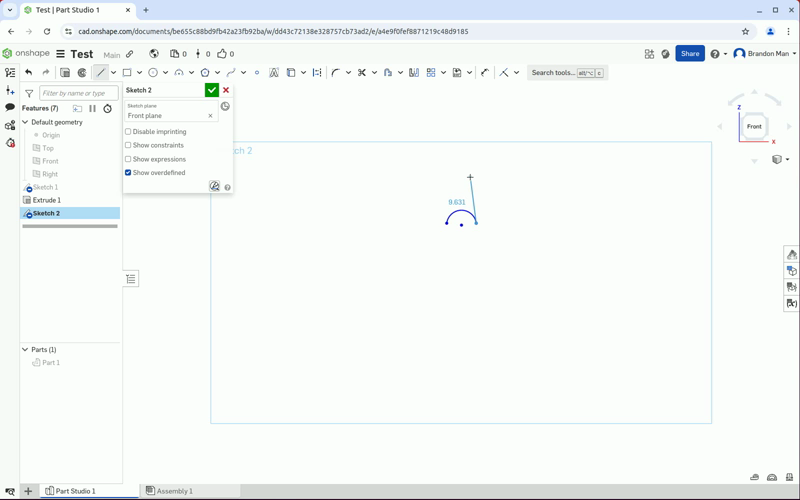
key_up(shift)
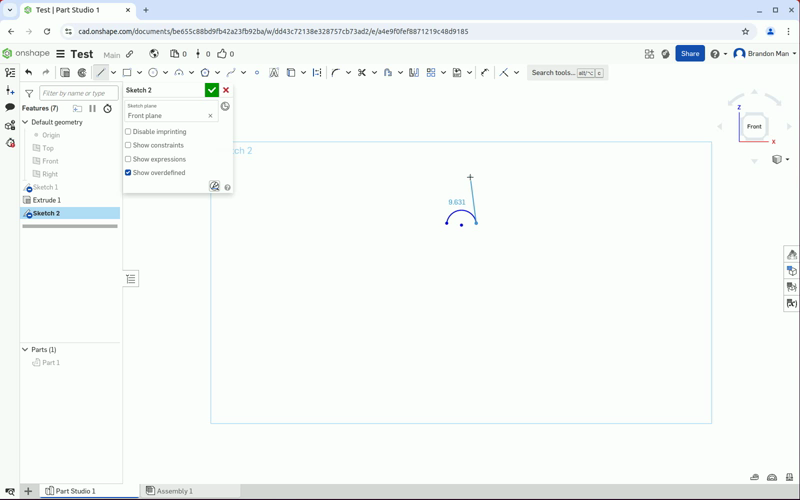
key(esc)
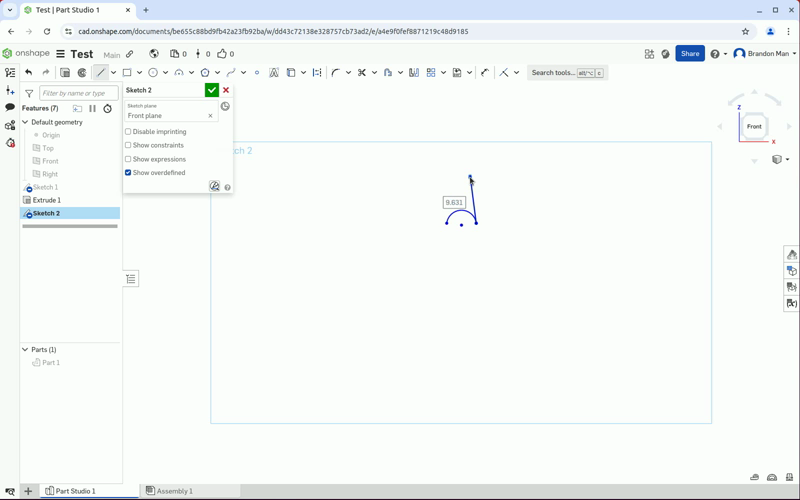
key(a)
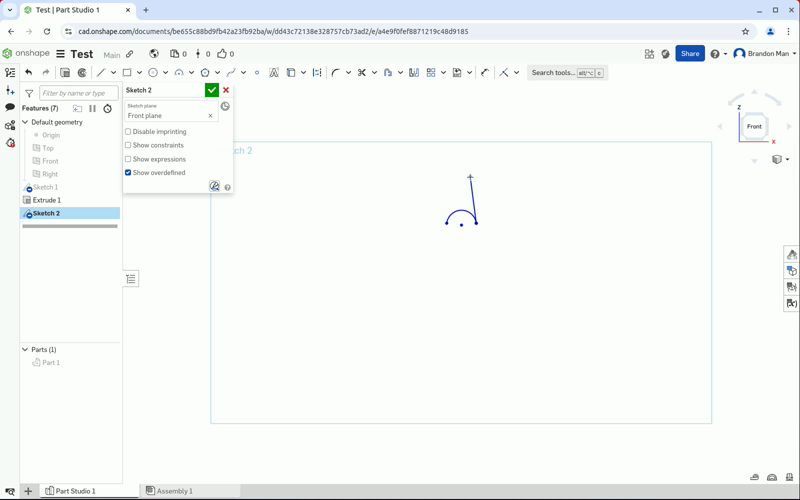
mouse_move(470, 176)
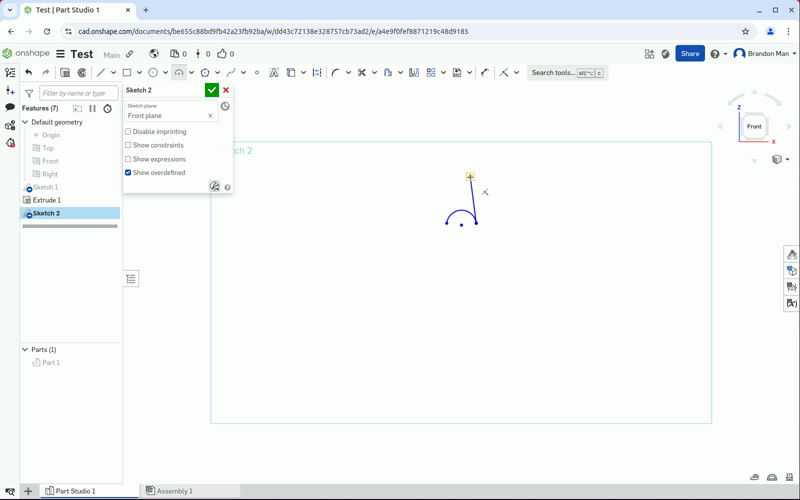
click(470, 176)
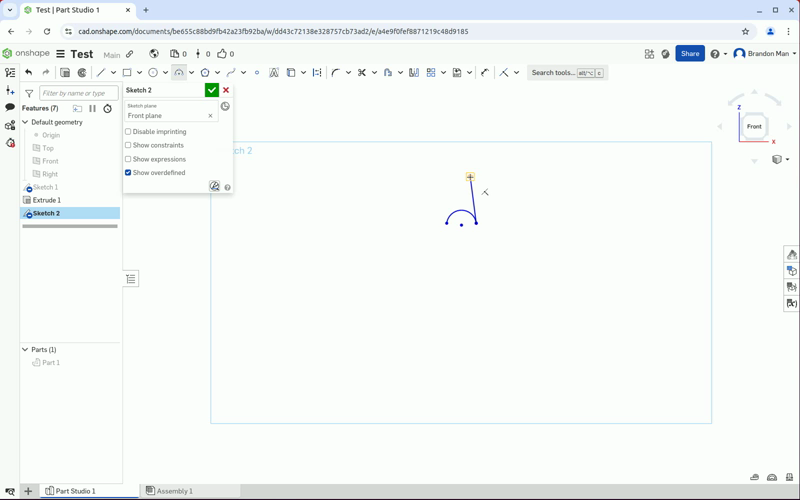
key_down(shift)
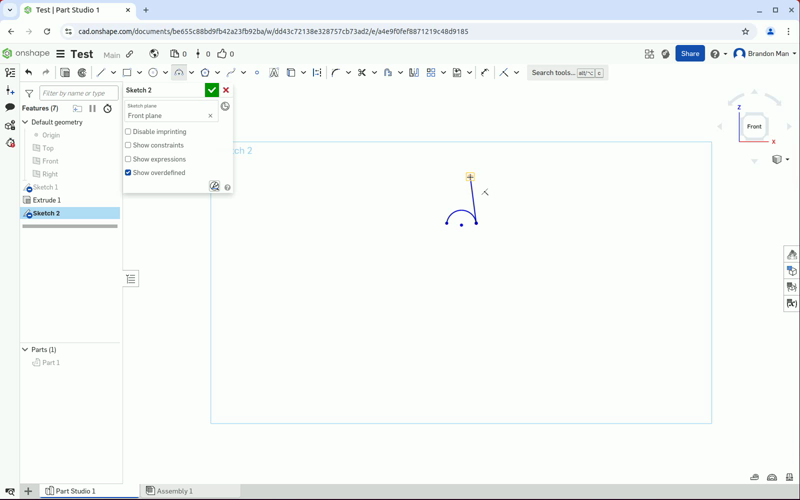
mouse_move(452, 176)
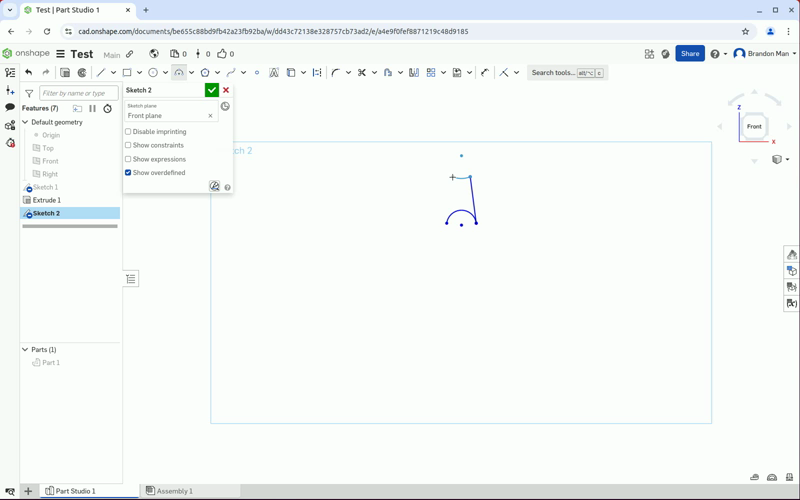
click(452, 176)
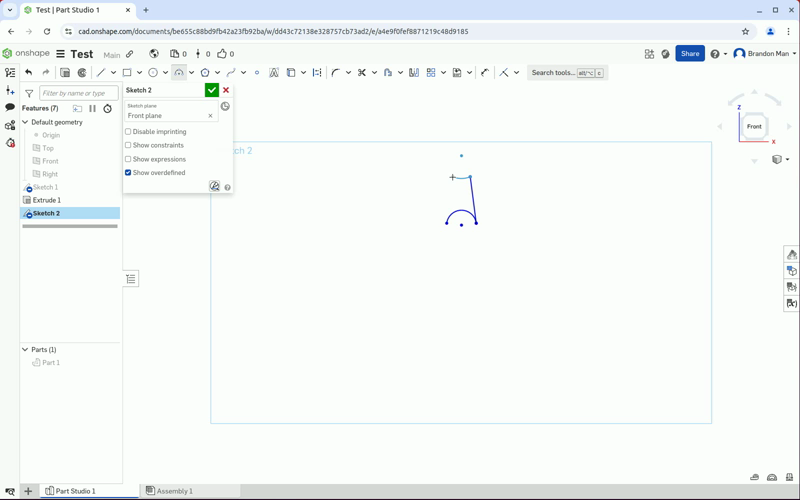
mouse_move(461, 186)
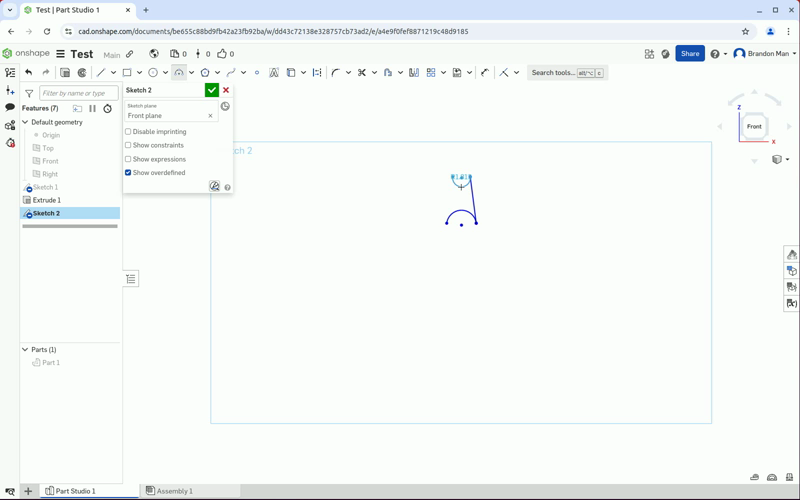
click(461, 186)
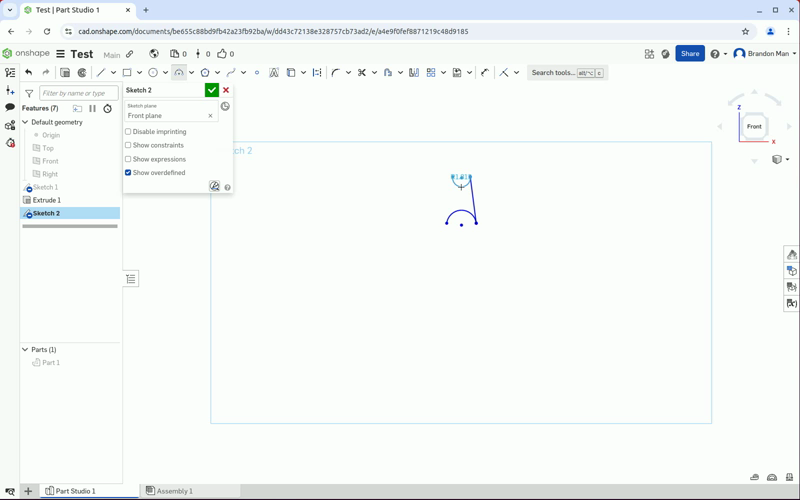
key_up(shift)
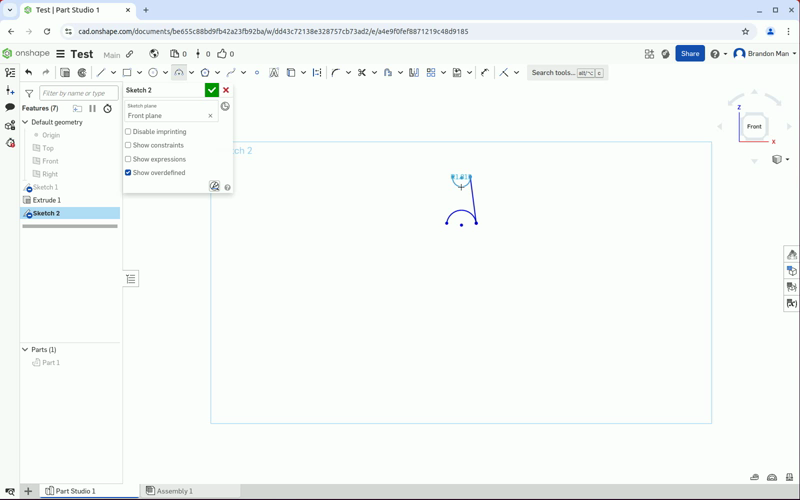
key(esc)
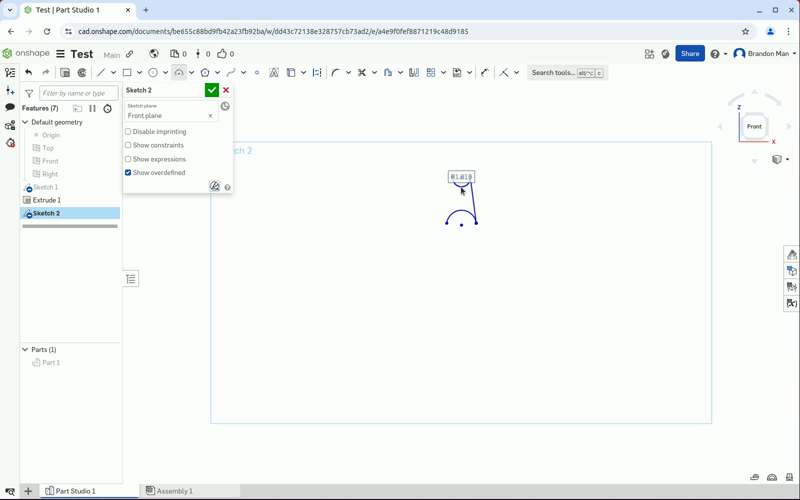
key(l)
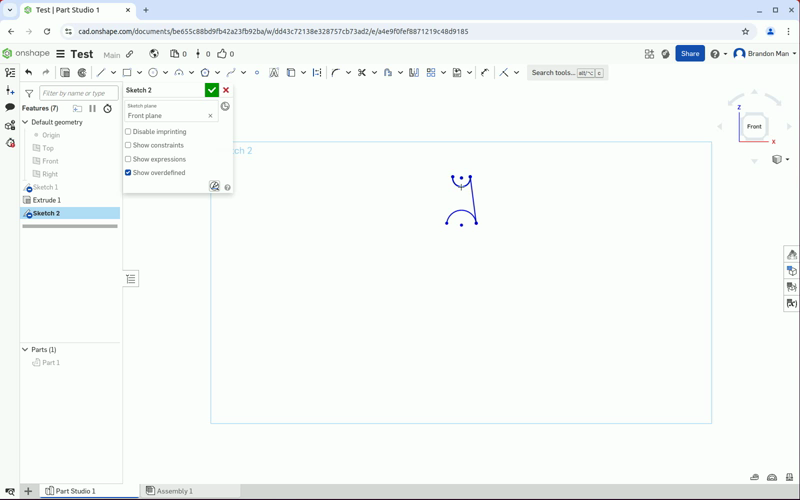
mouse_move(452, 176)
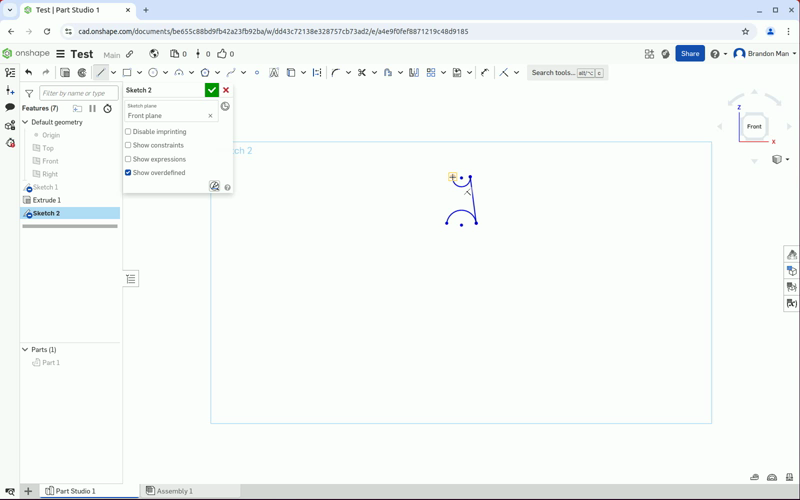
click(452, 176)
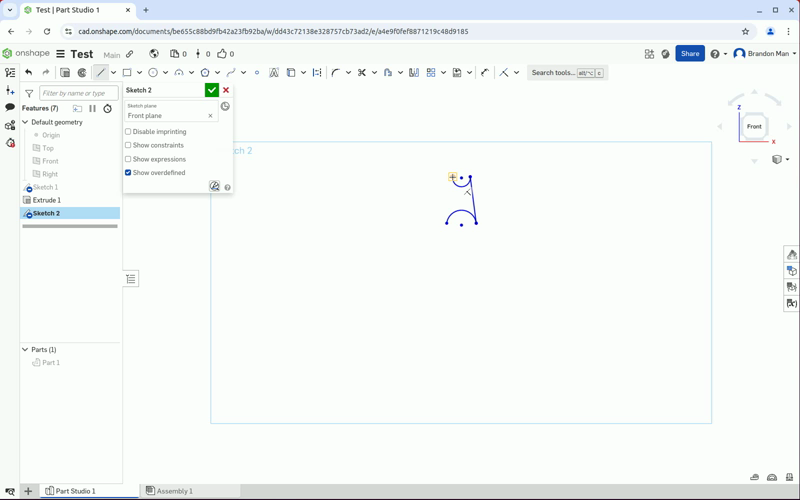
mouse_move(482, 176)
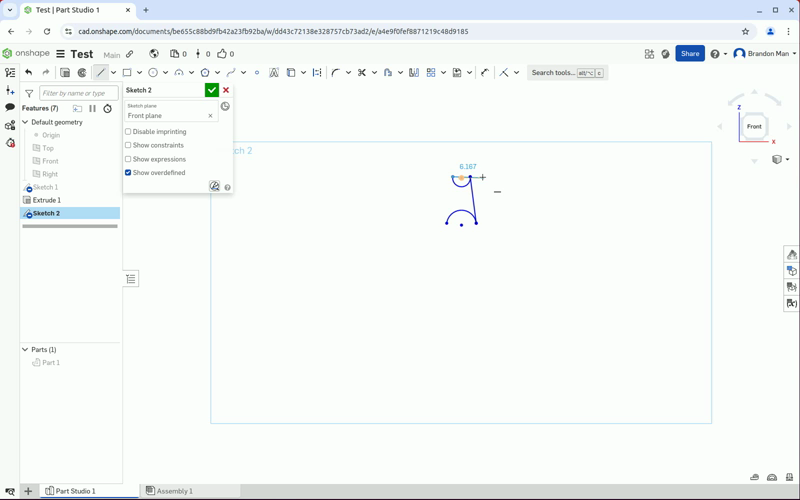
key_down(shift)
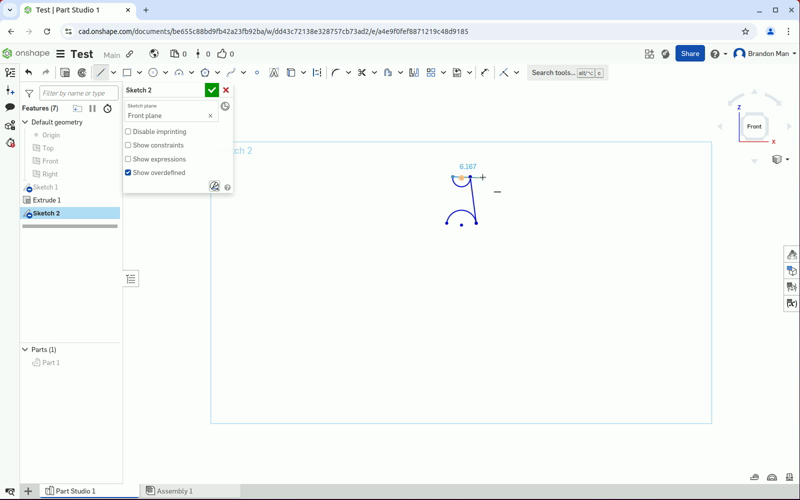
mouse_move(446, 223)
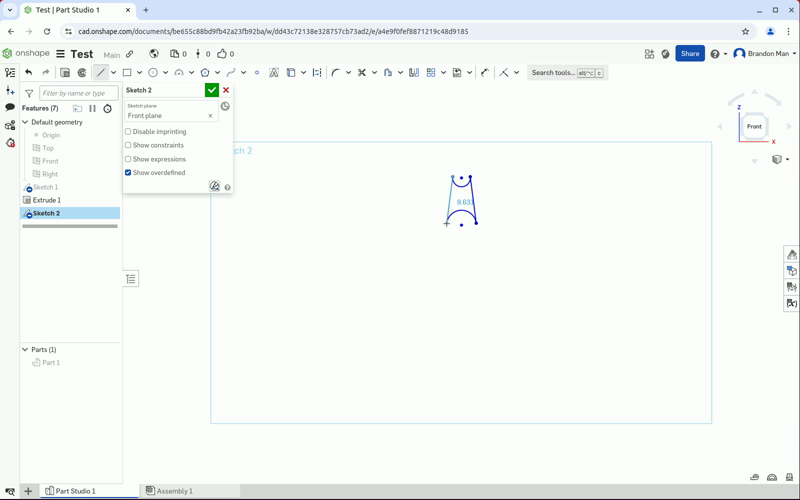
key_up(shift)
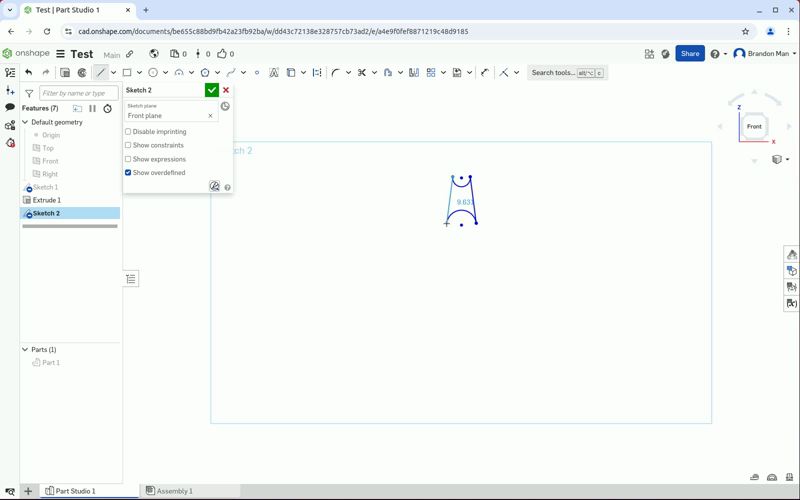
click(446, 223)
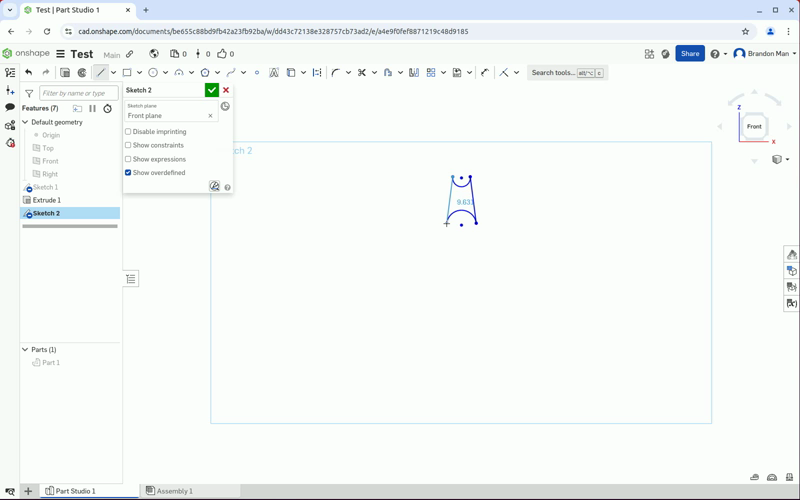
key(esc)
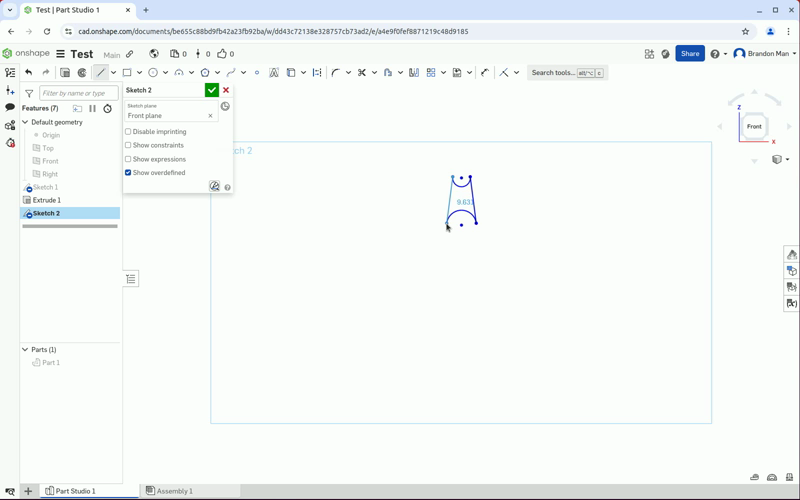
key(c)
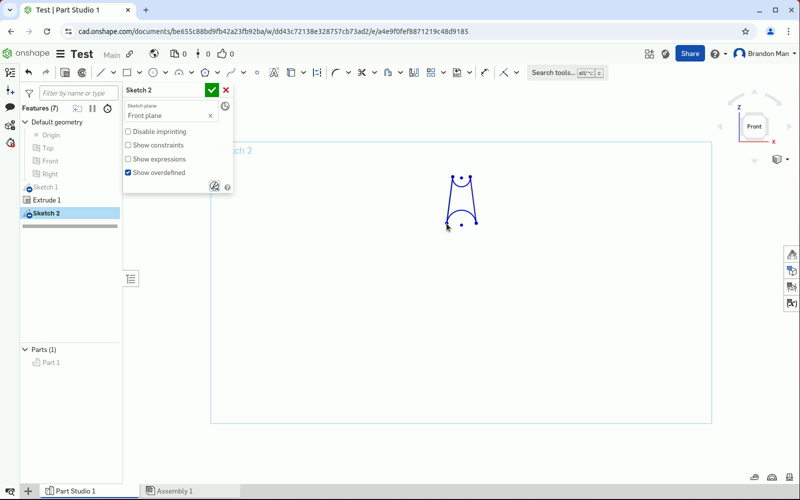
key_down(shift)
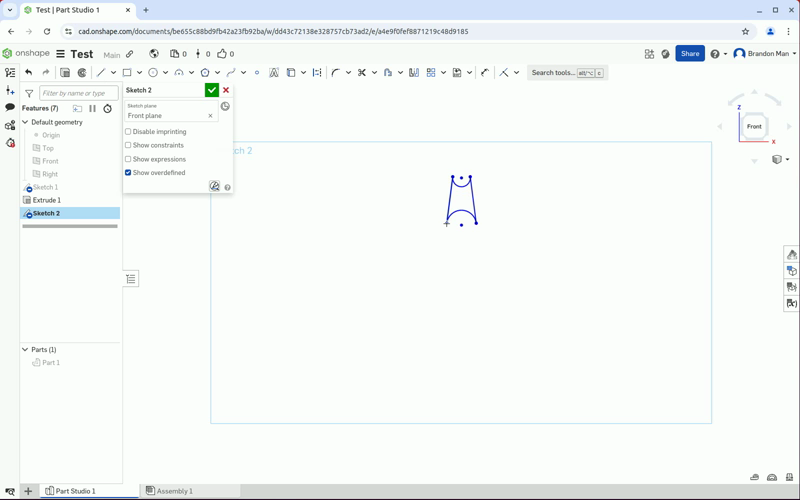
mouse_move(459, 191)
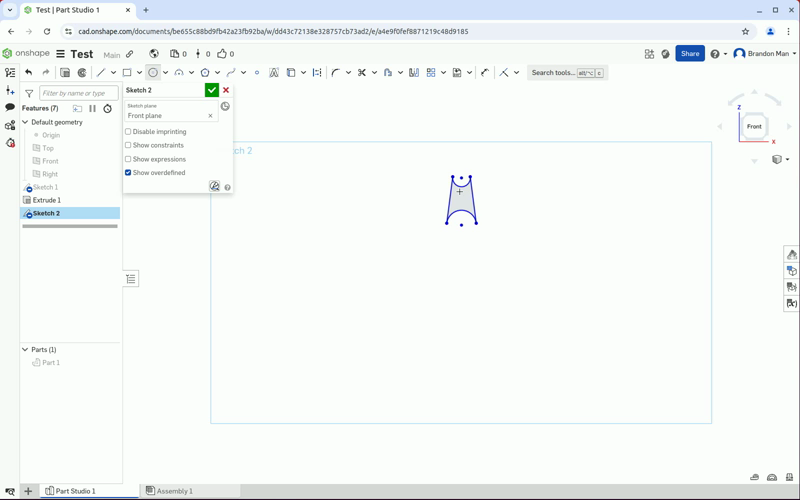
scroll(6)
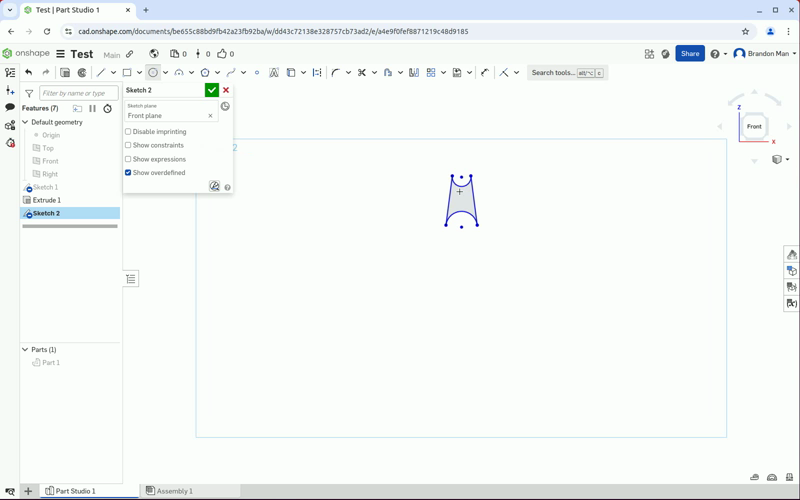
scroll(6)
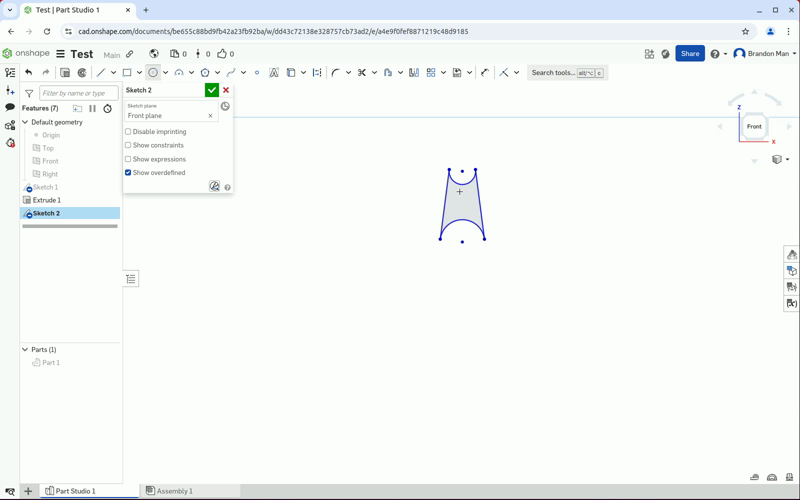
scroll(6)
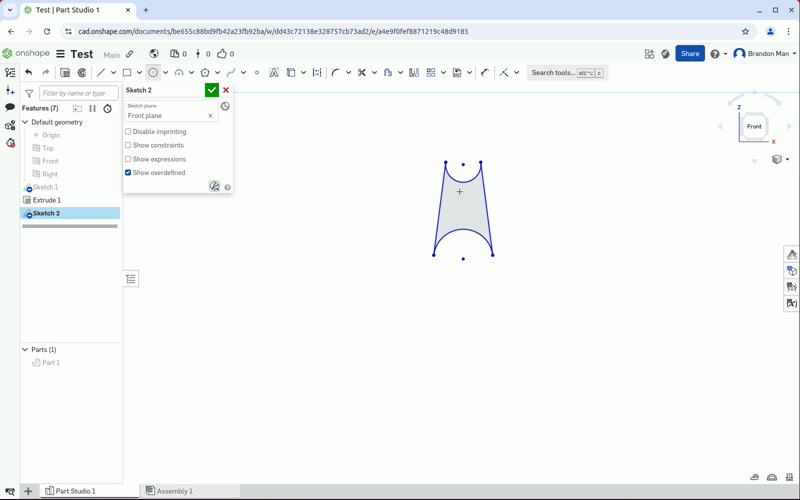
scroll(6)
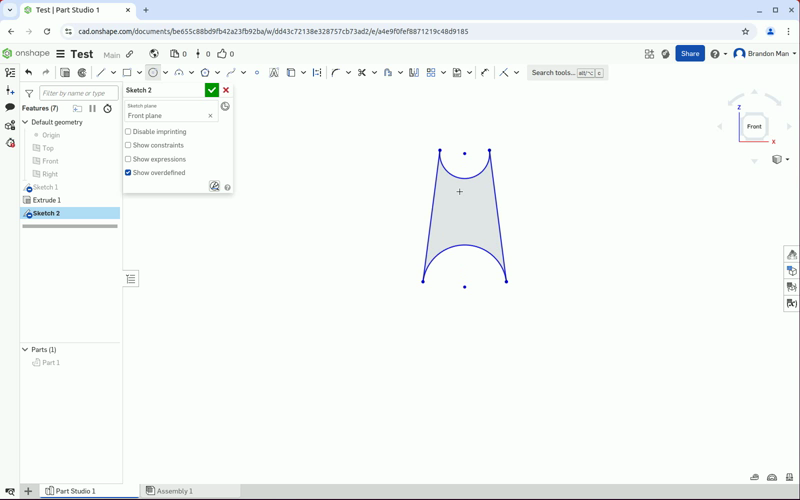
scroll(6)
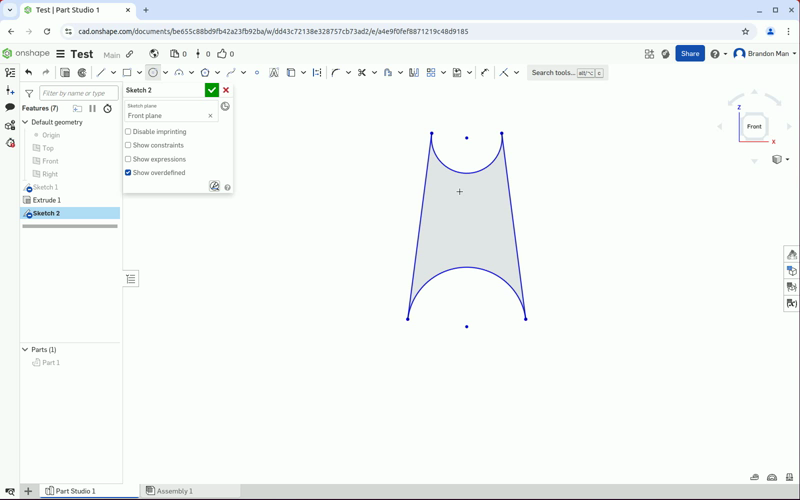
scroll(6)
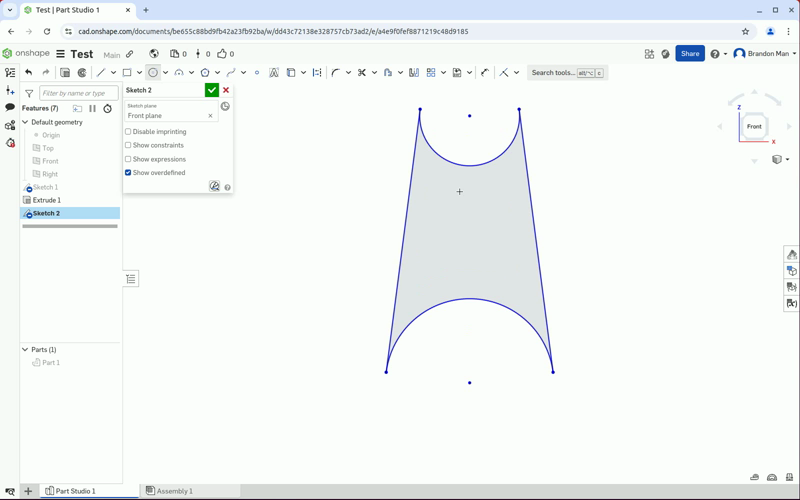
scroll(6)
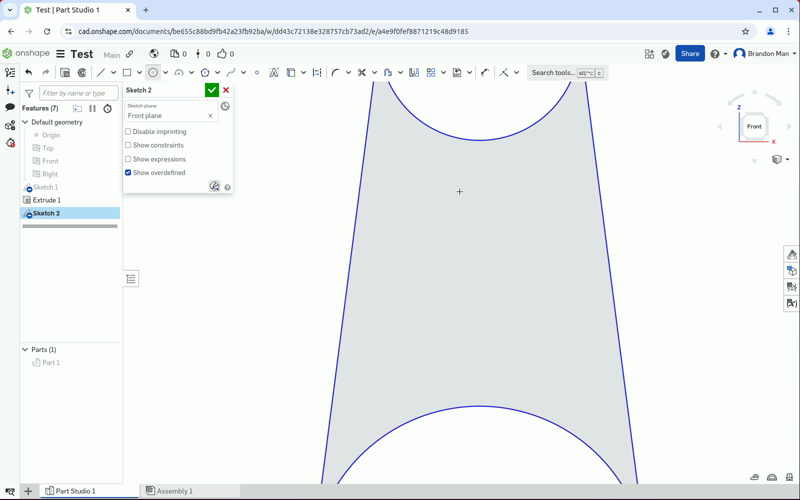
click(459, 191)
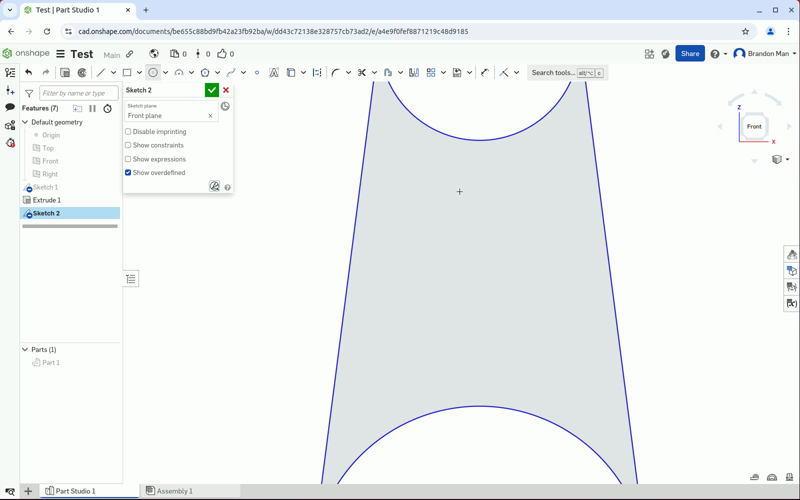
scroll(-6)
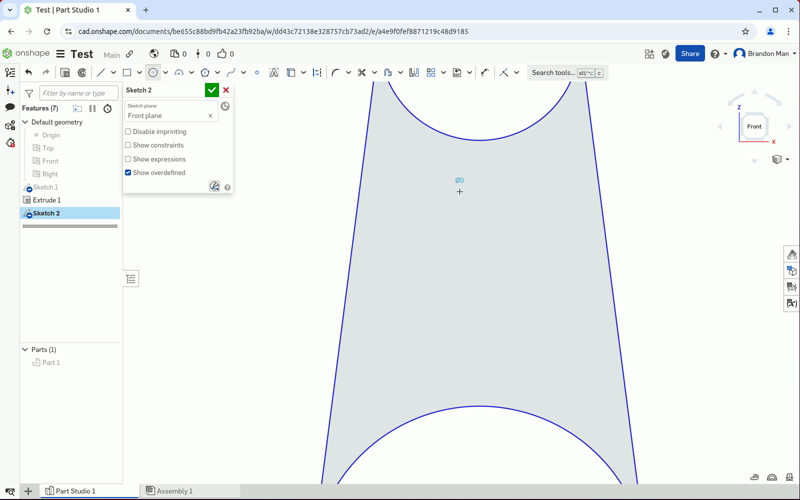
scroll(-6)
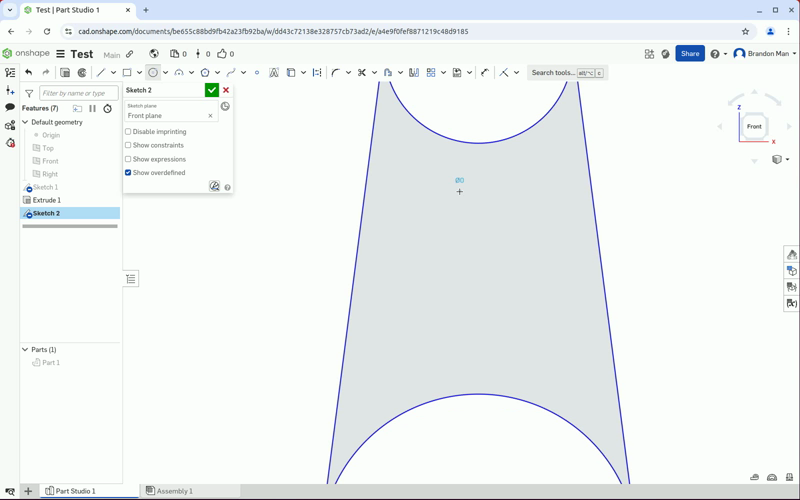
scroll(-6)
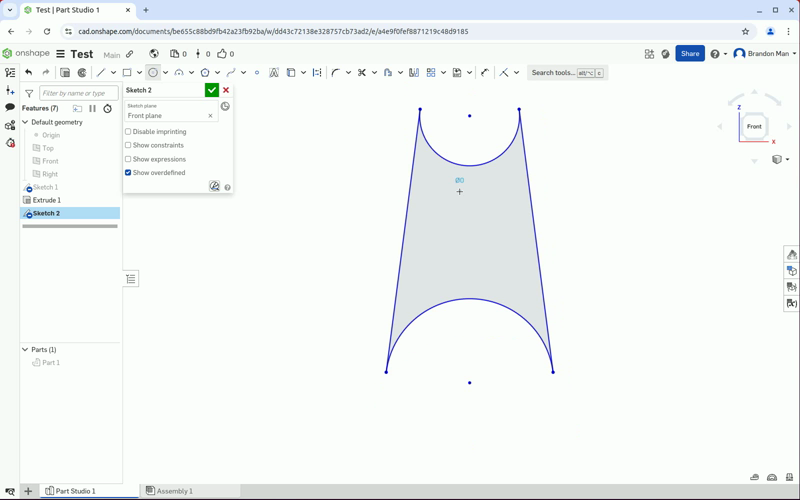
scroll(-6)
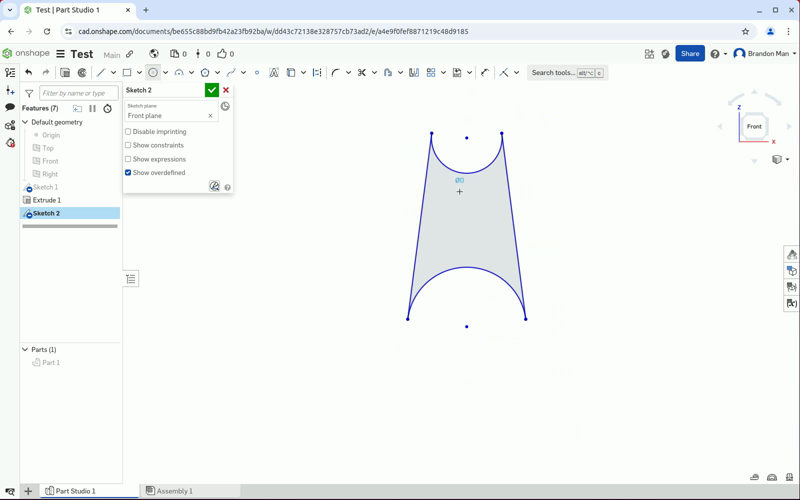
scroll(-6)
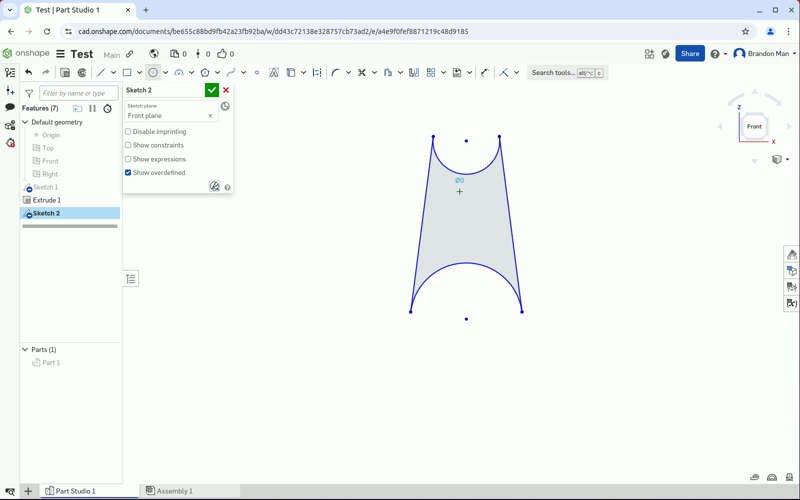
scroll(-6)
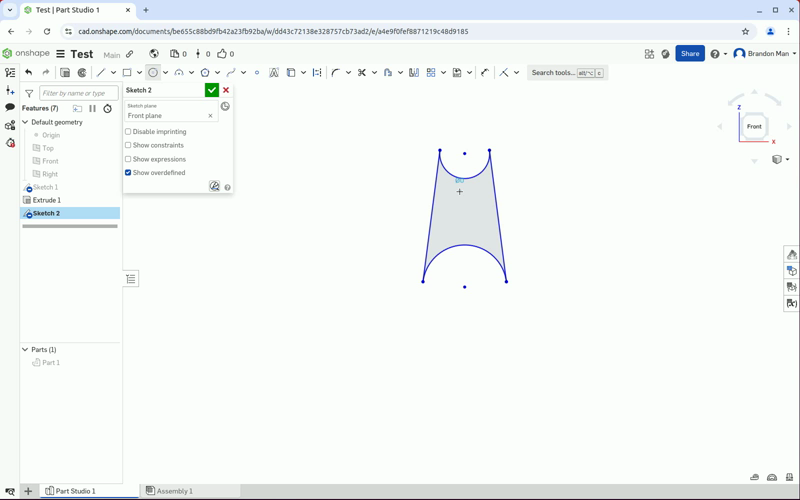
scroll(-6)
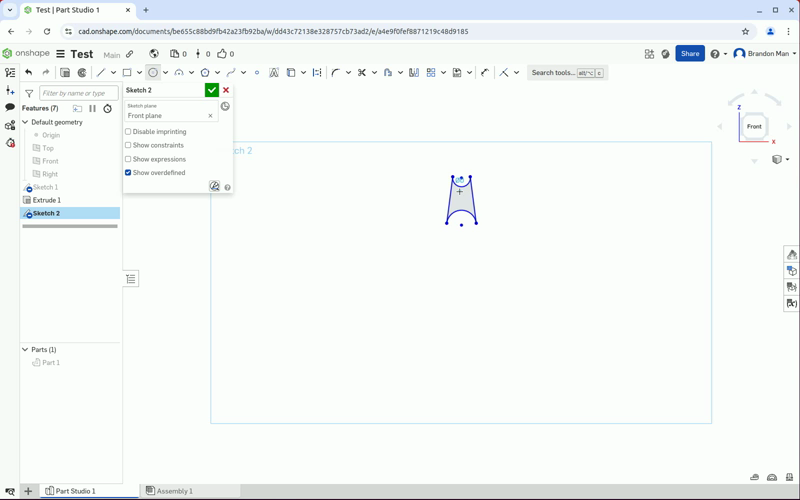
key_up(shift)
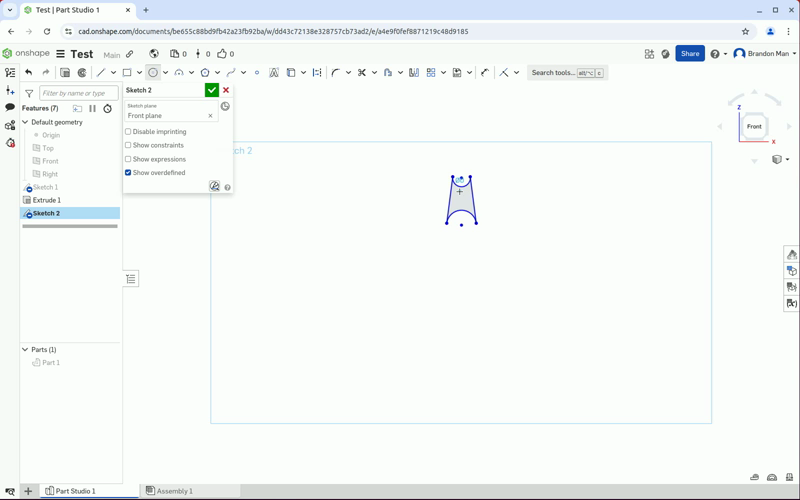
mouse_move(462, 191)
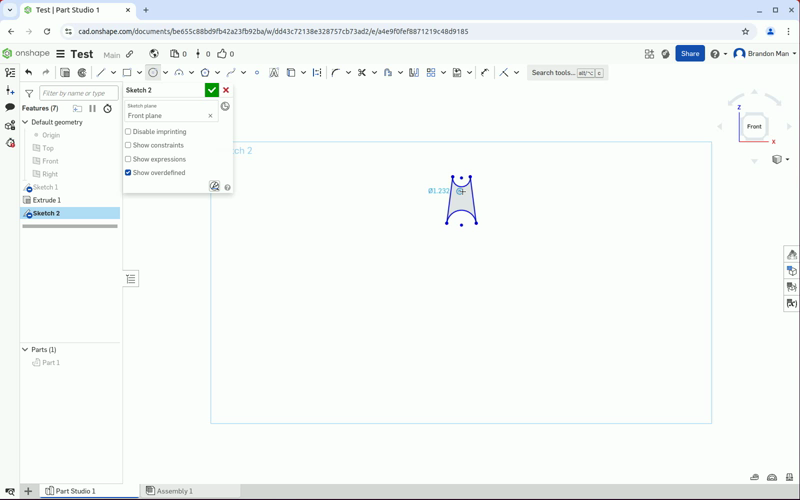
scroll(6)
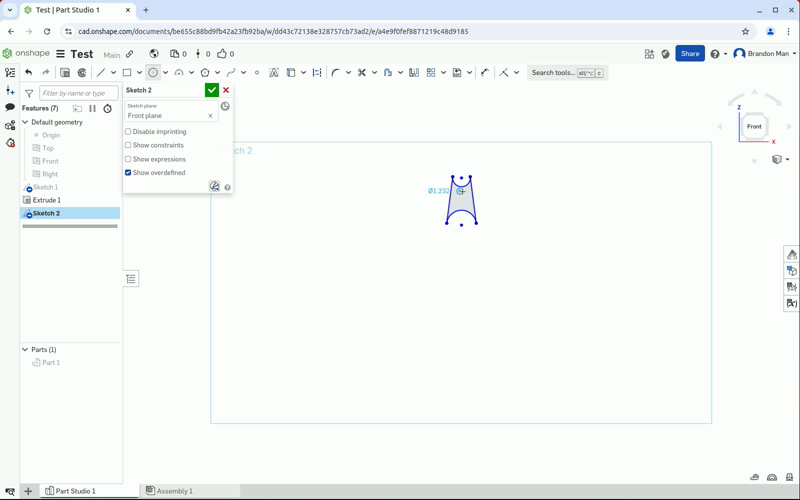
scroll(6)
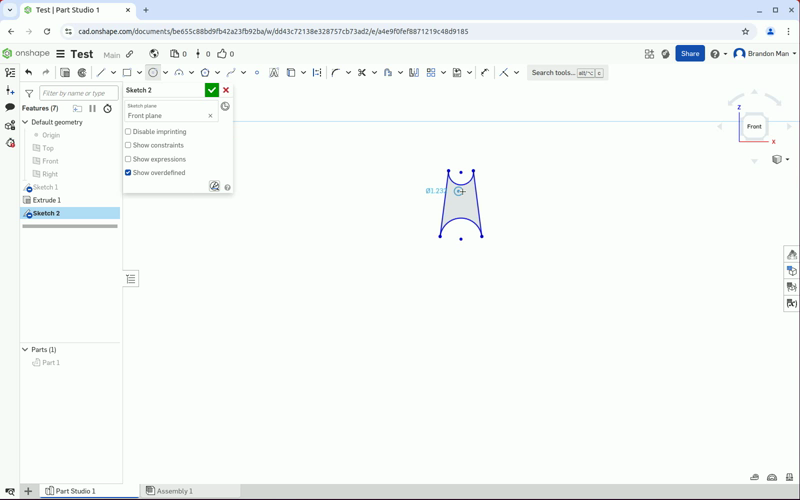
scroll(6)
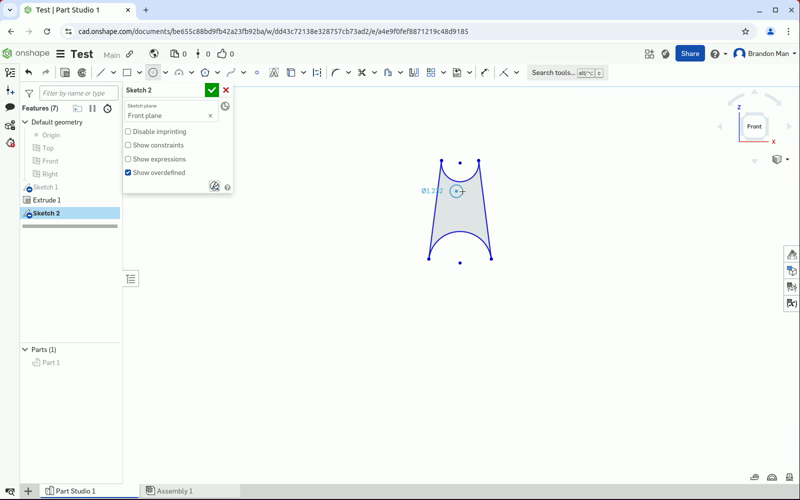
scroll(6)
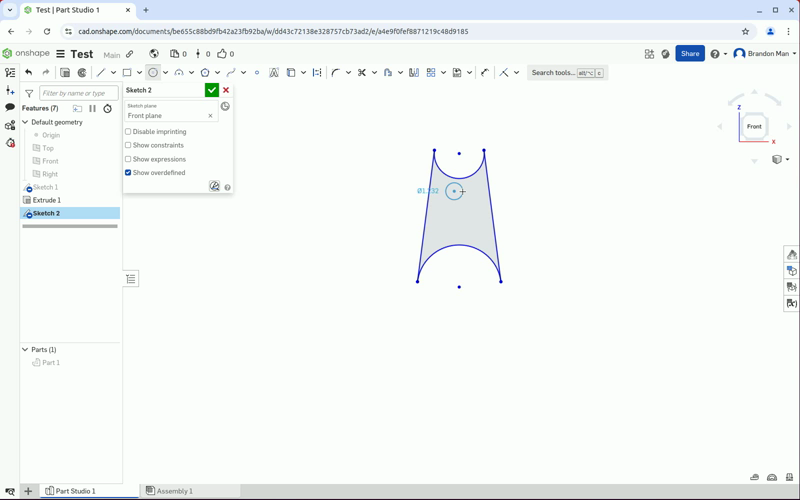
scroll(6)
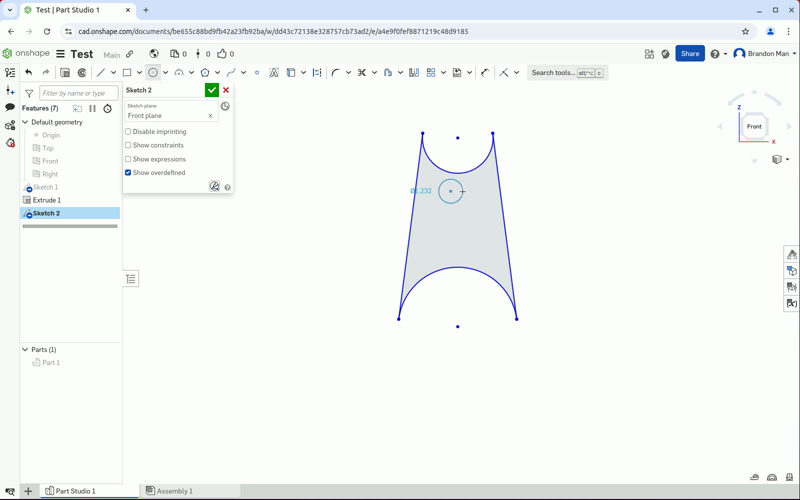
scroll(6)
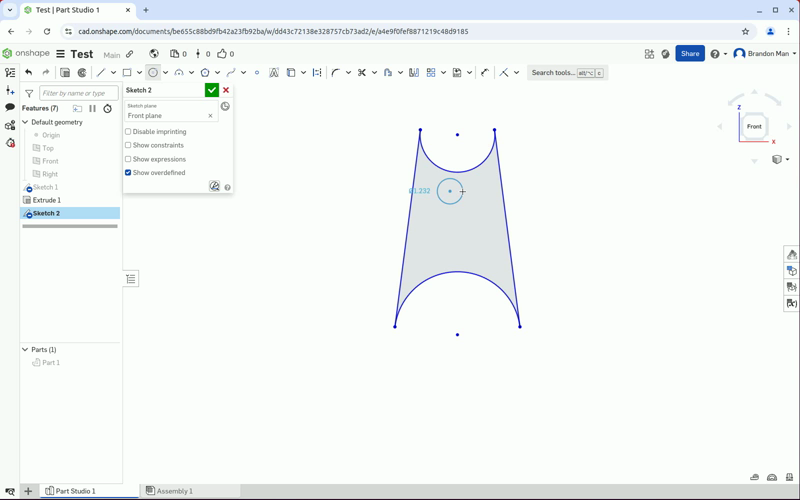
scroll(6)
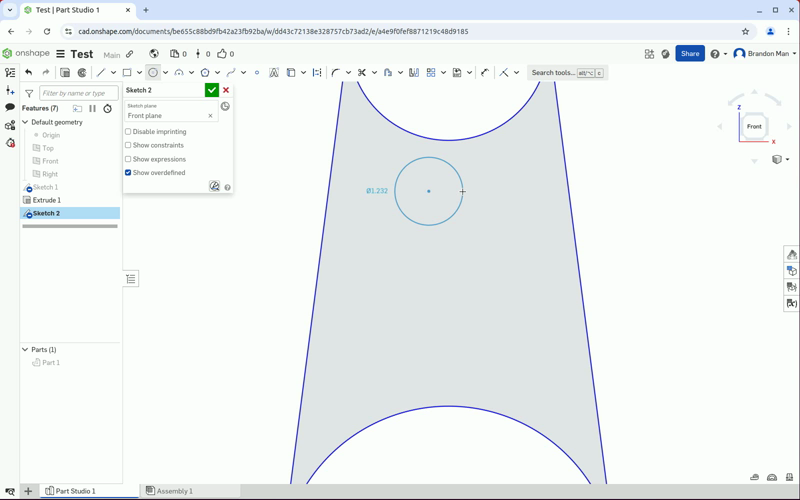
click(462, 191)
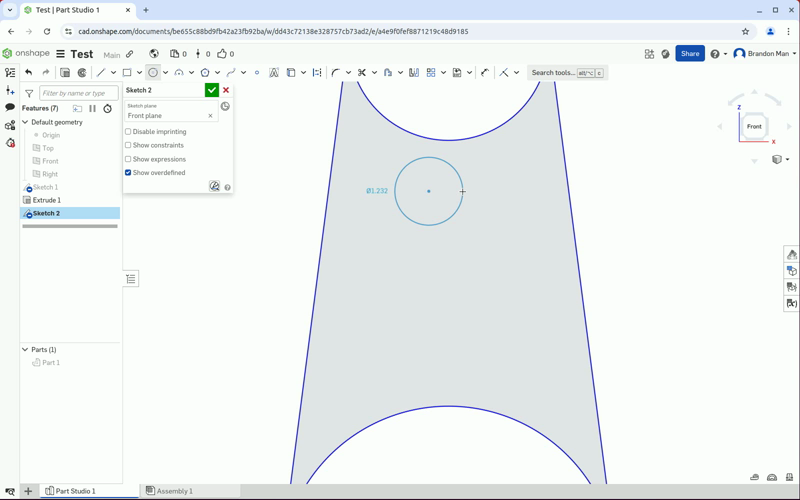
scroll(-6)
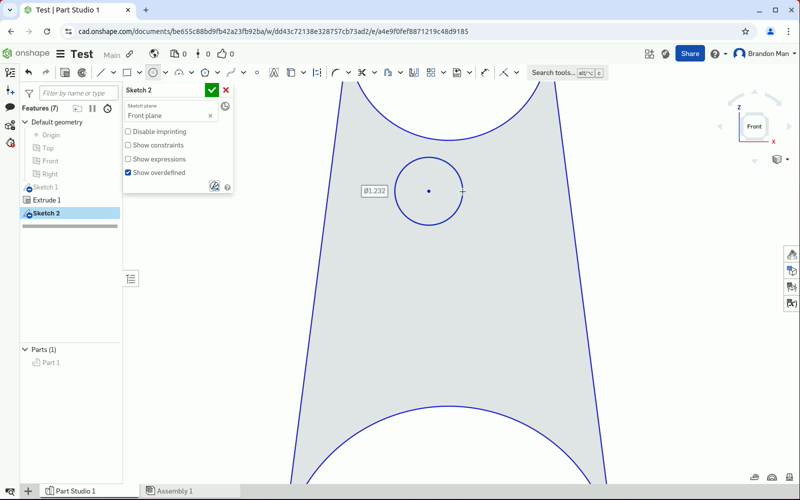
scroll(-6)
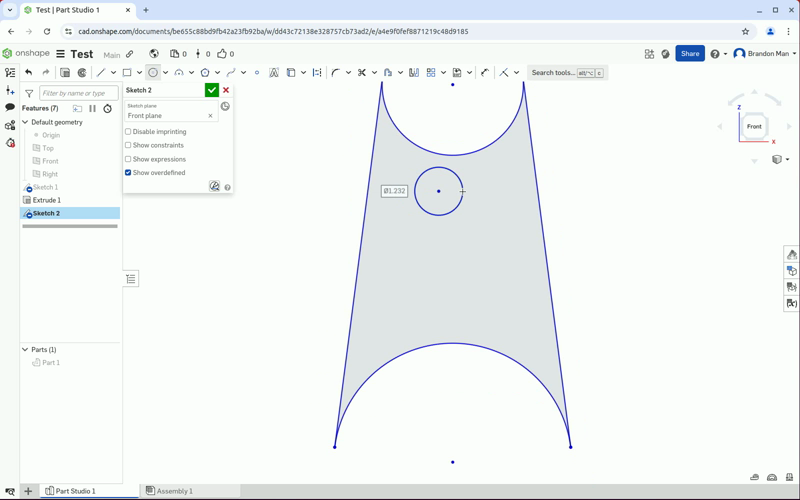
scroll(-6)
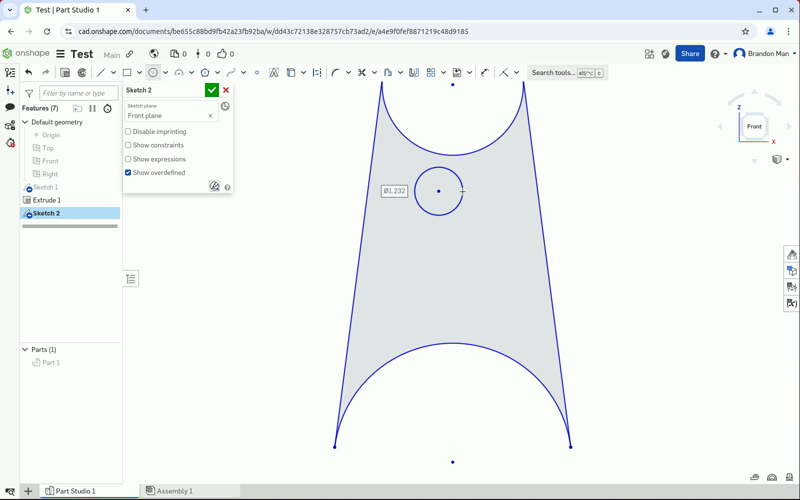
scroll(-6)
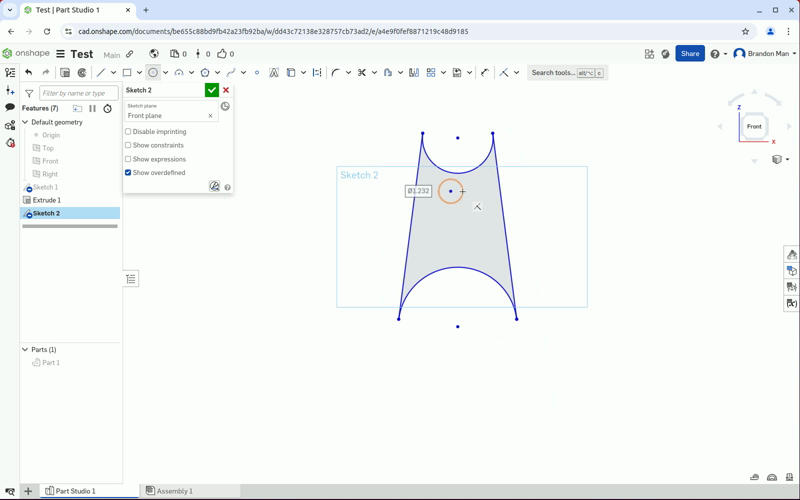
scroll(-6)
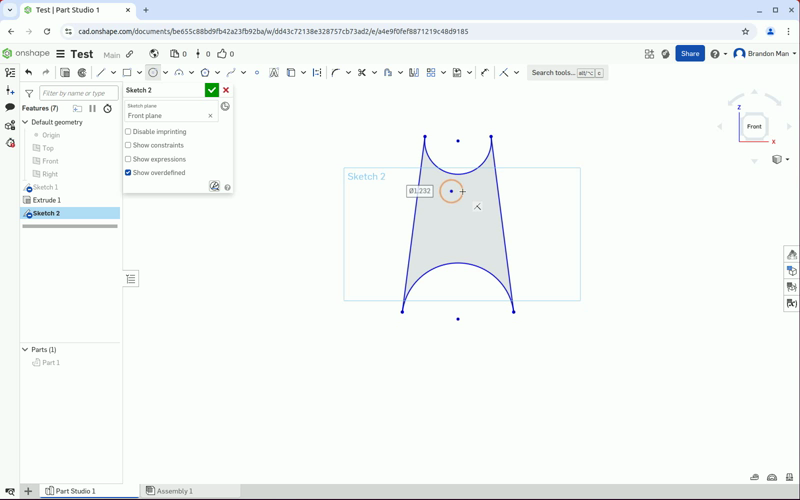
scroll(-6)
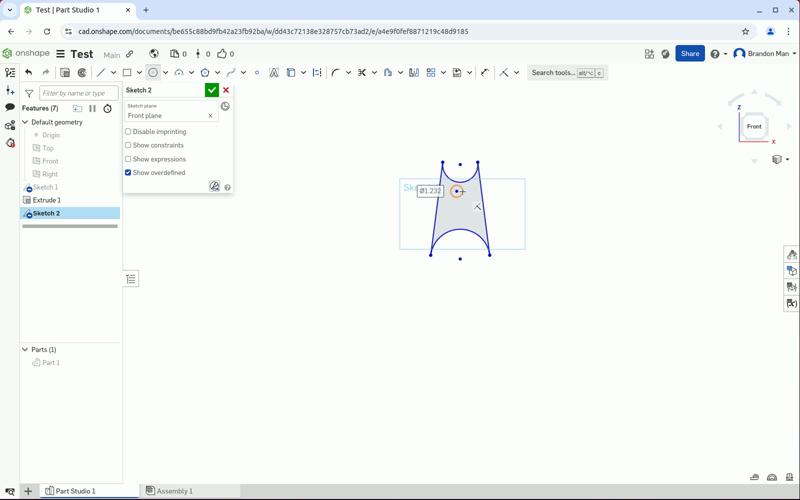
scroll(-6)
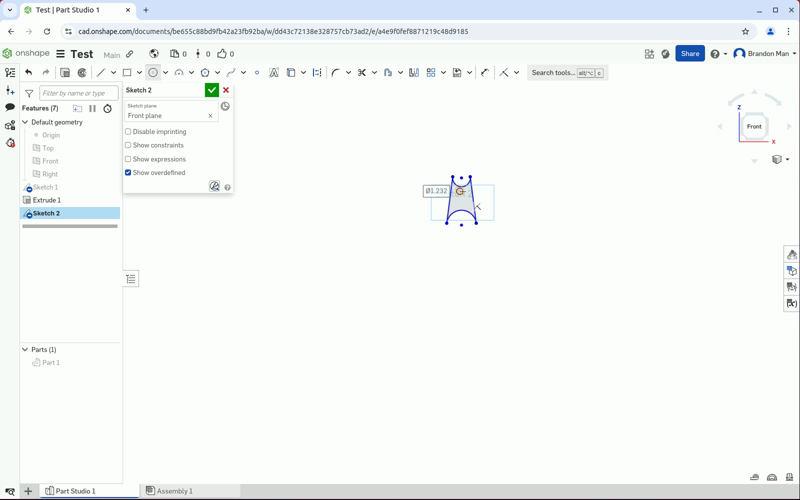
key(esc)
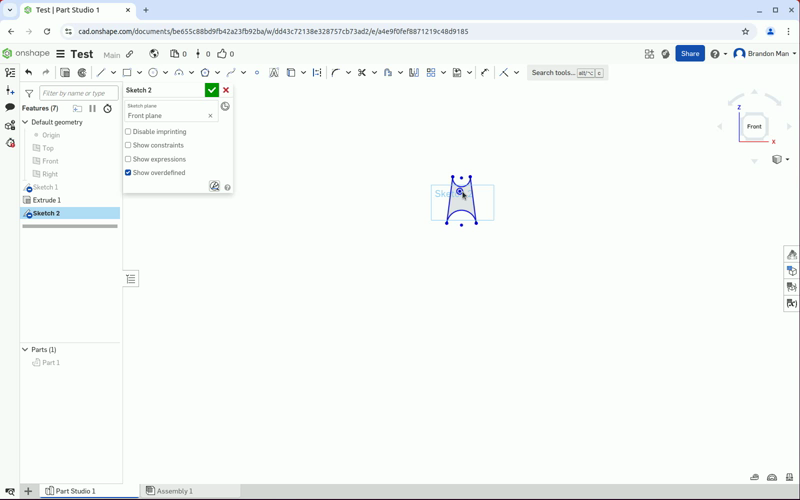
mouse_move(467, 194)
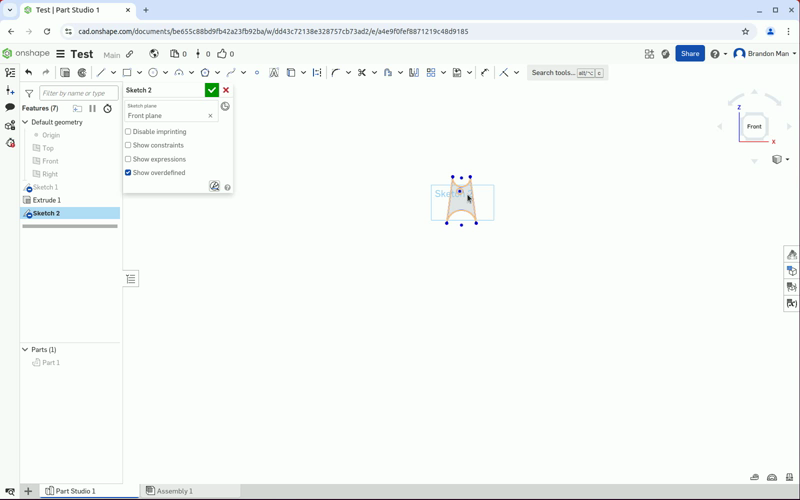
scroll(6)
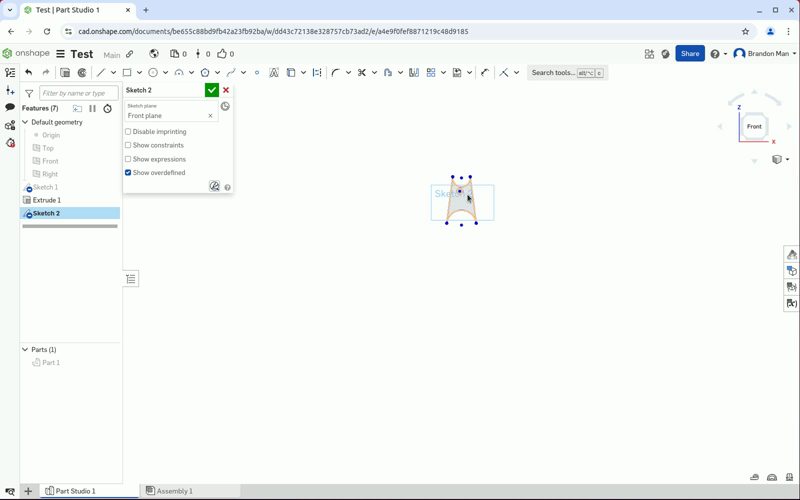
scroll(6)
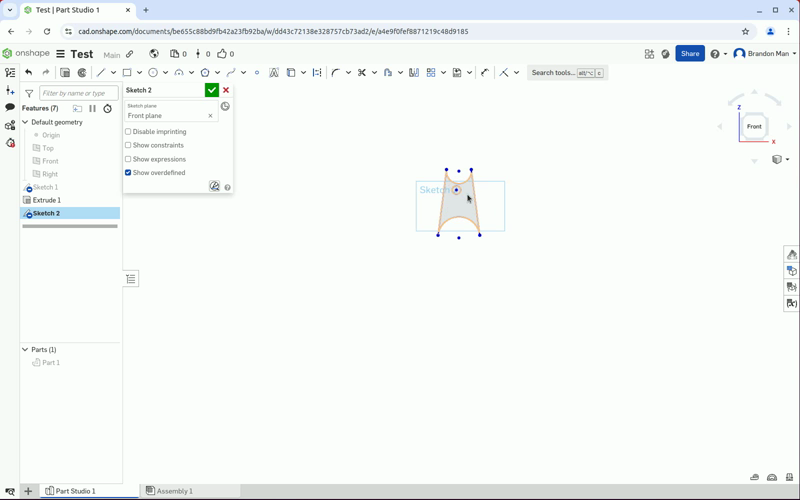
scroll(6)
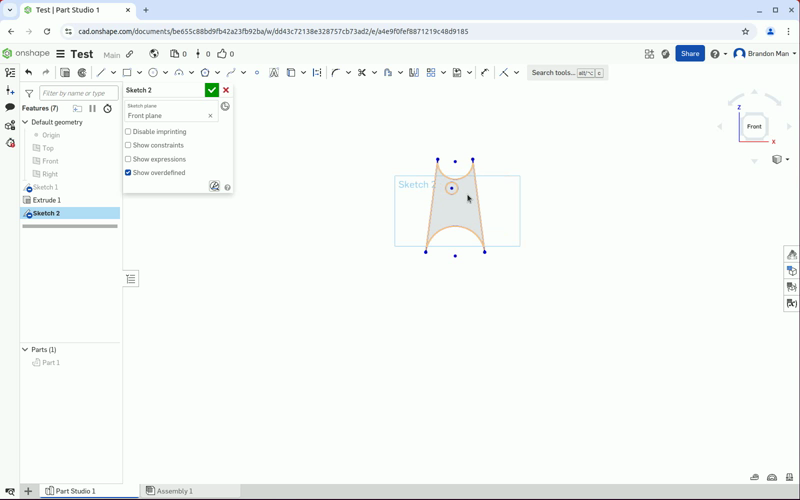
scroll(6)
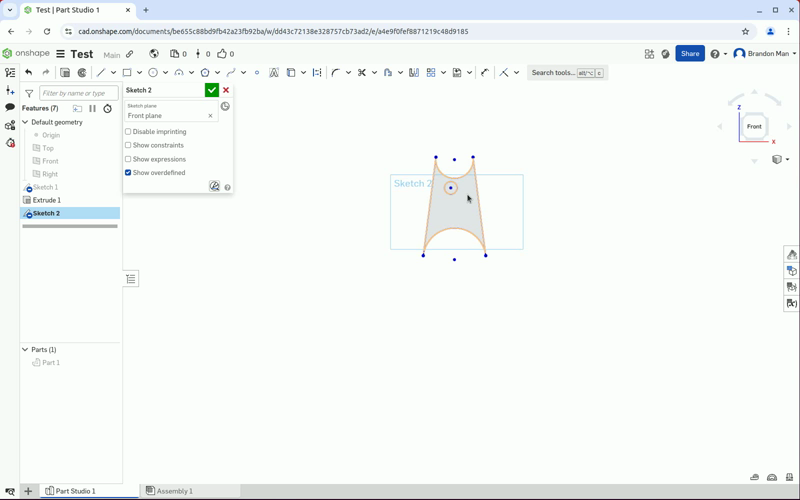
scroll(6)
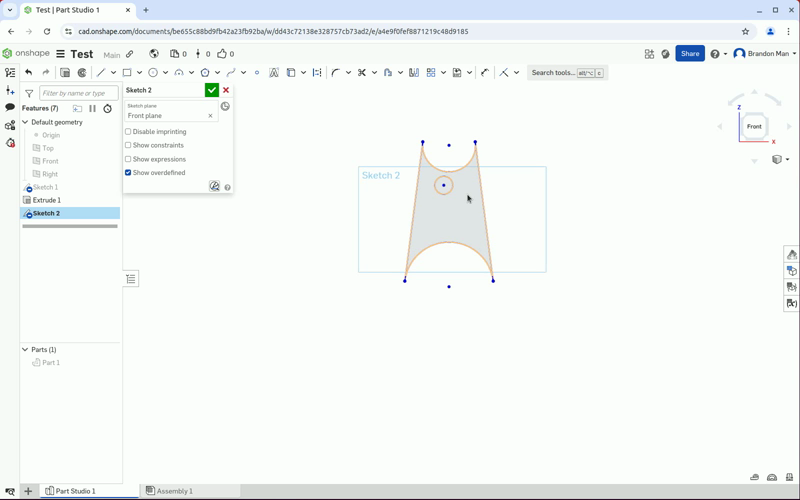
scroll(6)
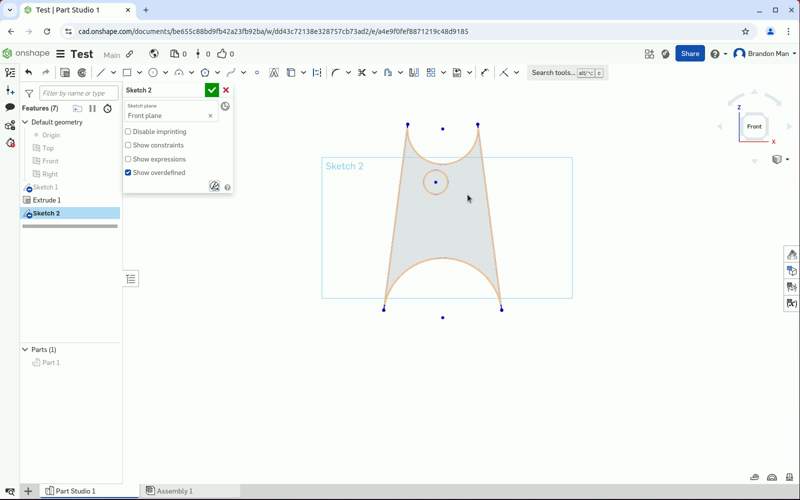
scroll(6)
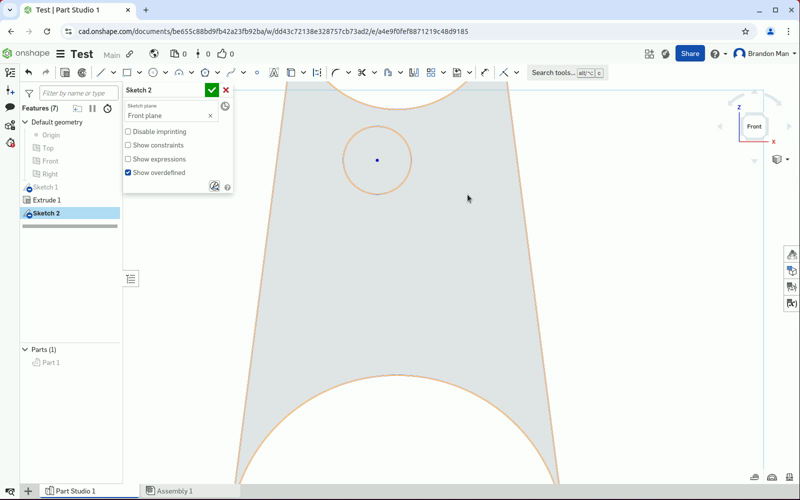
click(467, 194)
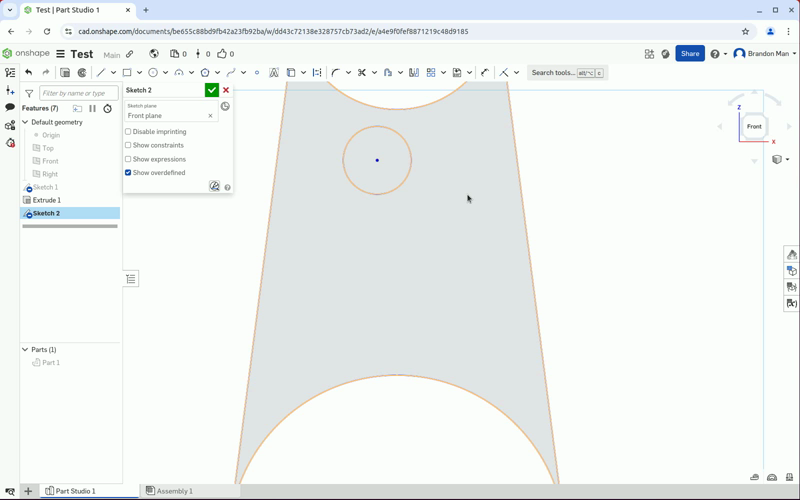
scroll(-6)
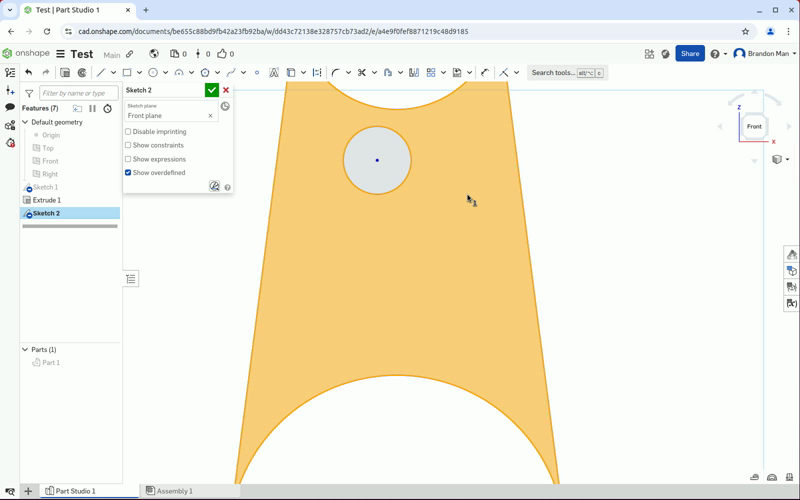
scroll(-6)
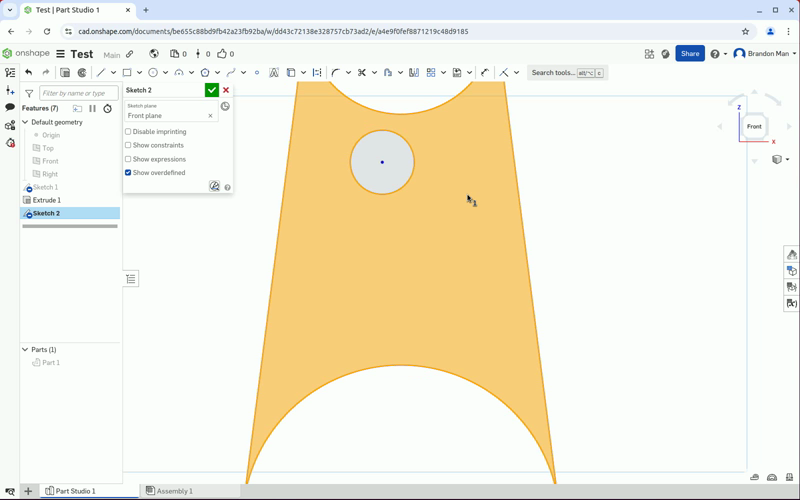
scroll(-6)
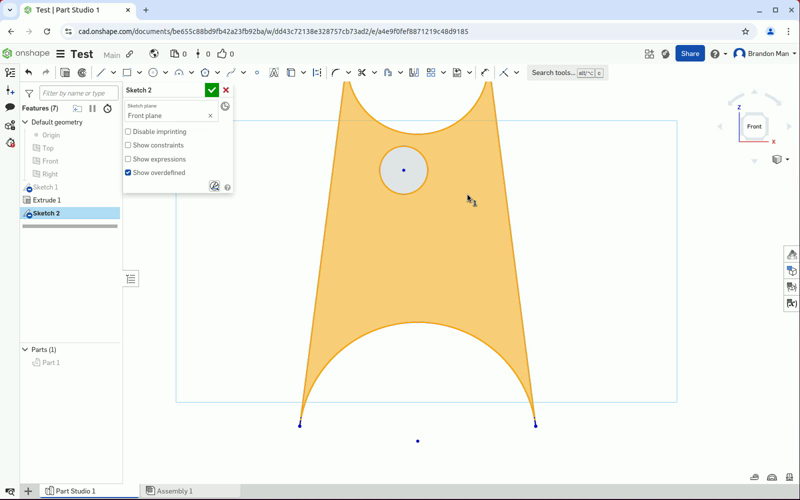
scroll(-6)
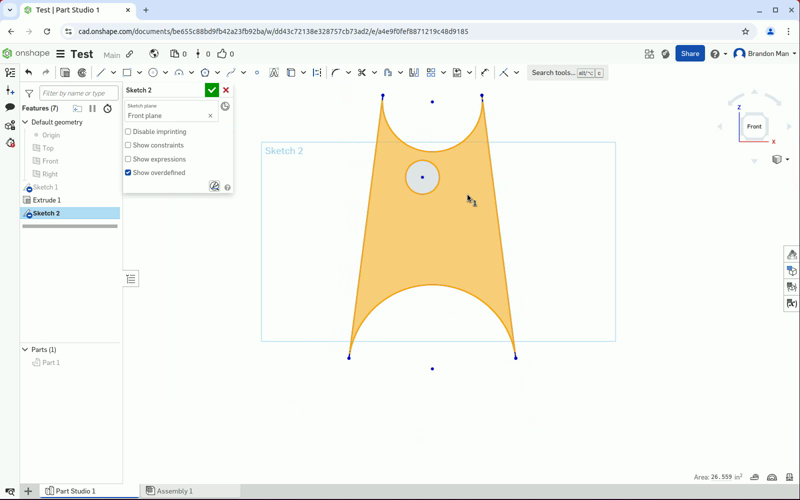
scroll(-6)
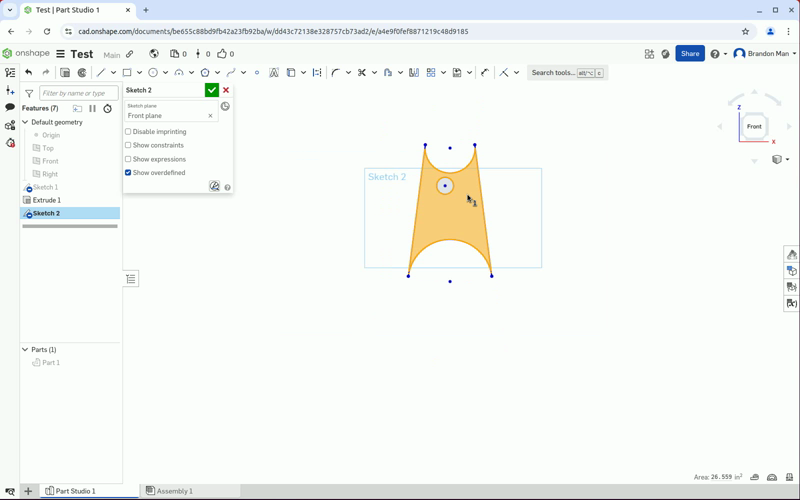
scroll(-6)
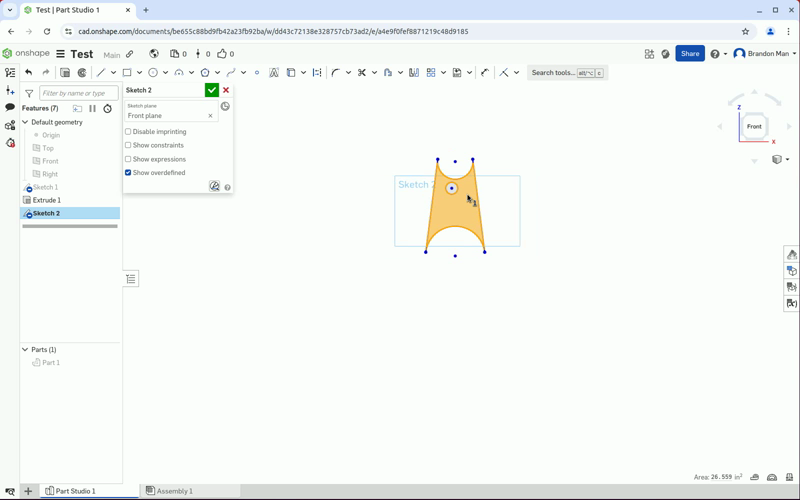
scroll(-6)
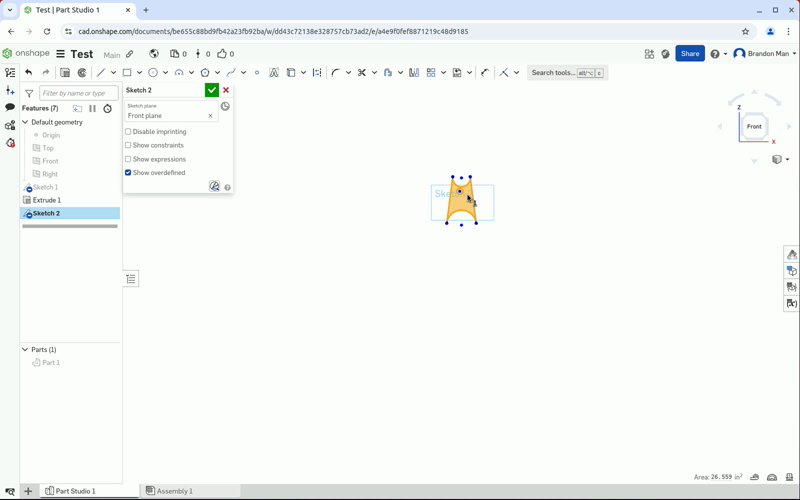
mouse_move(73, 352)
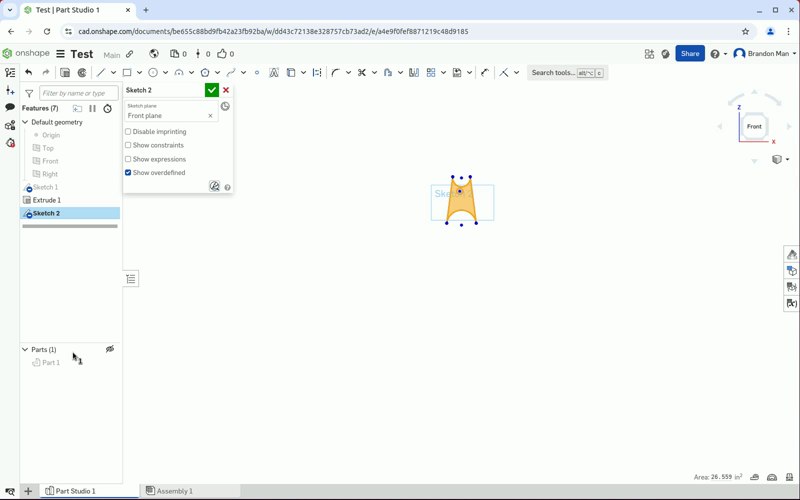
key(shift+y)
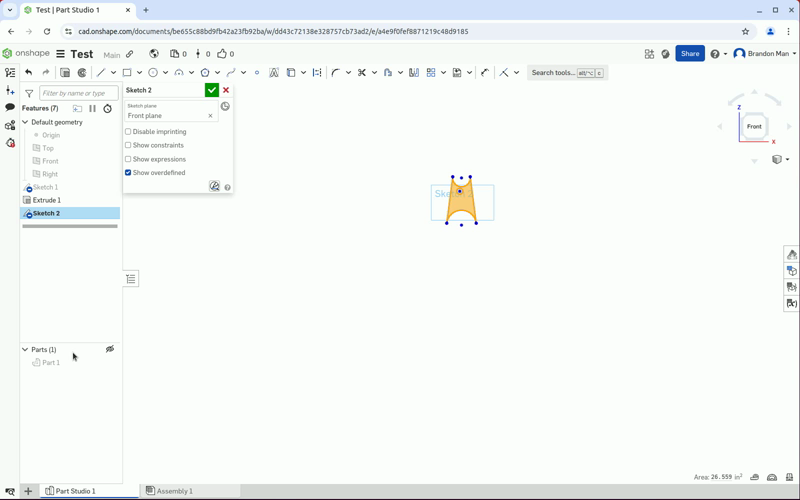
key(shift+e)
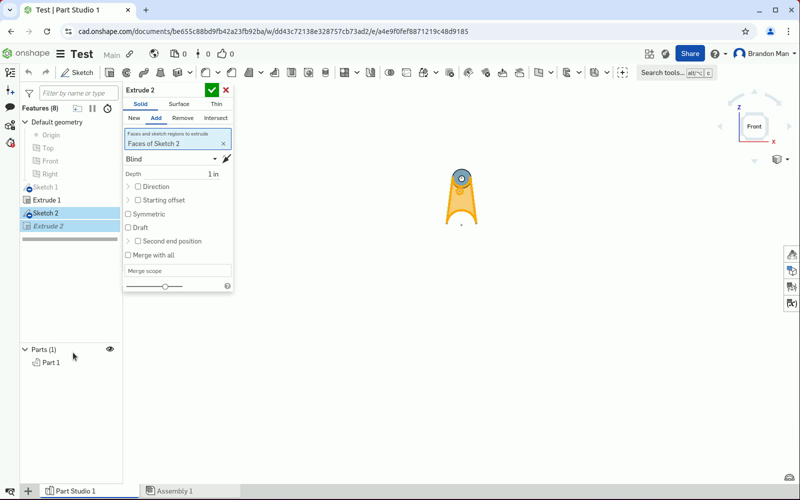
mouse_move(143, 106)
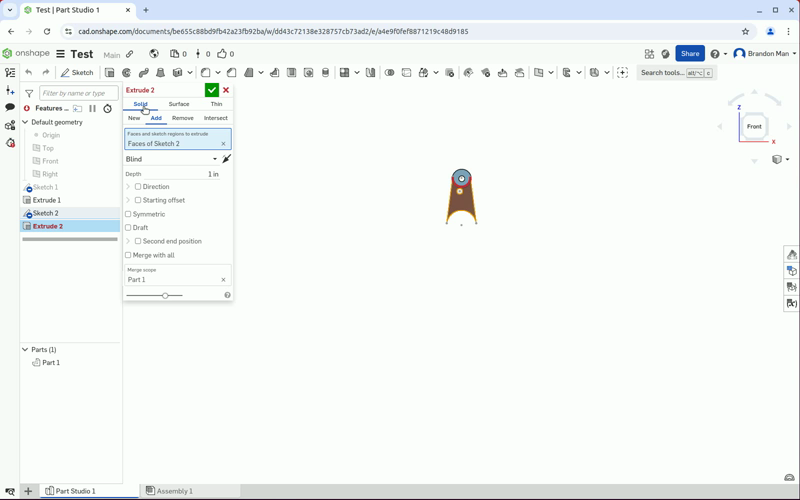
click(143, 106)
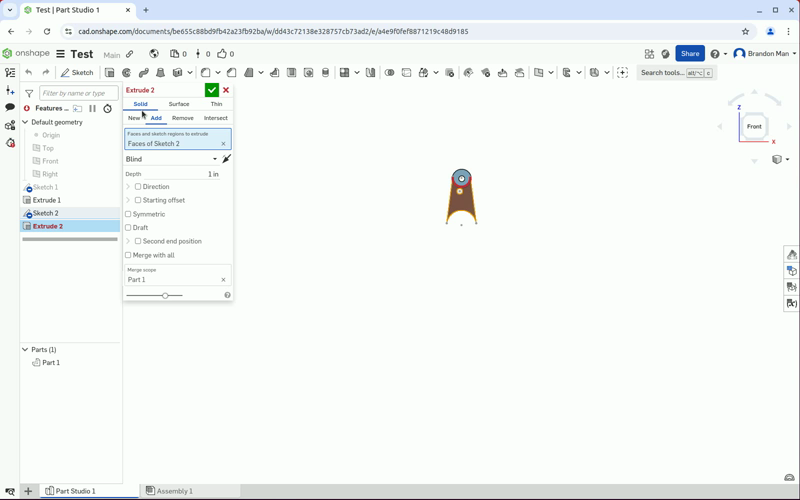
mouse_move(137, 120)
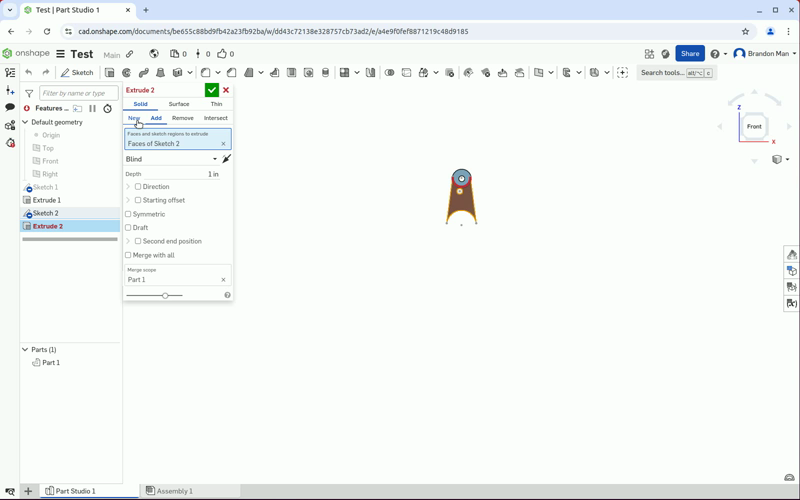
click(137, 120)
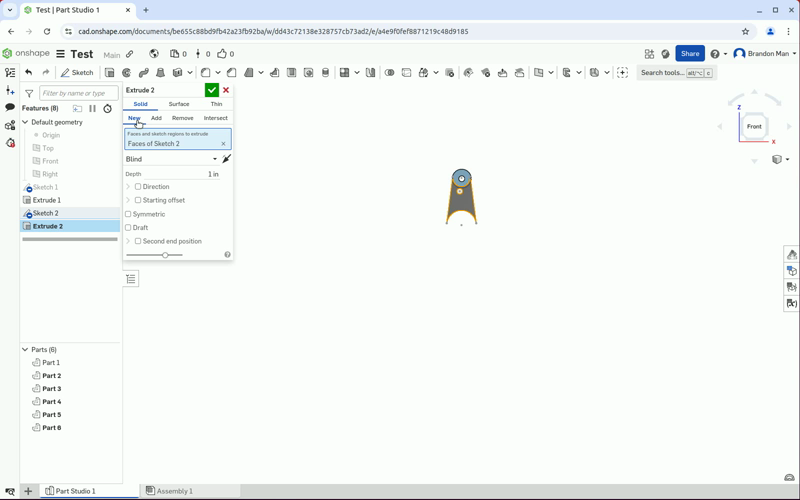
key(tab, 4)
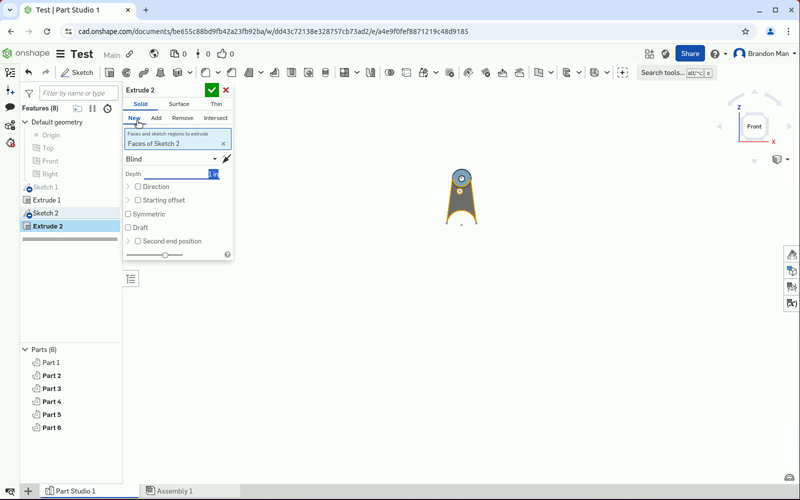
text(0.481)
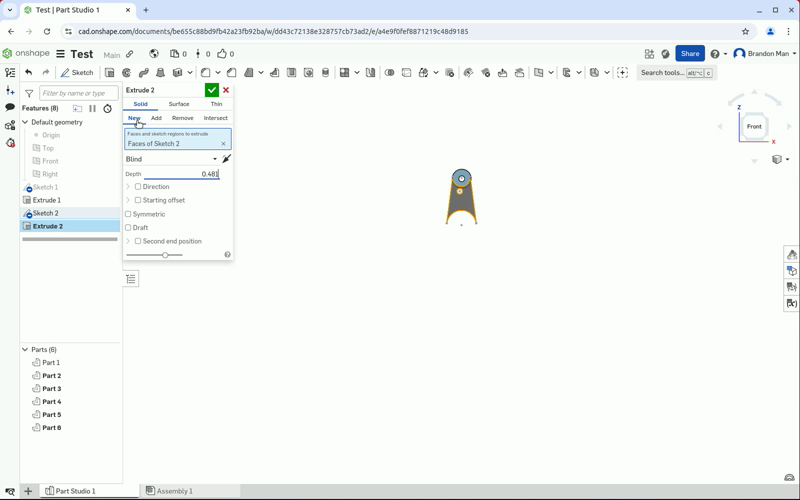
key(enter)
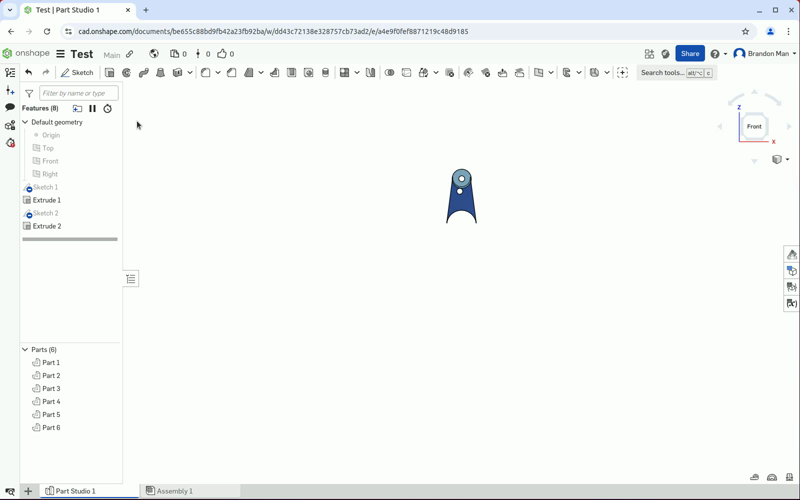
key(shift+h)
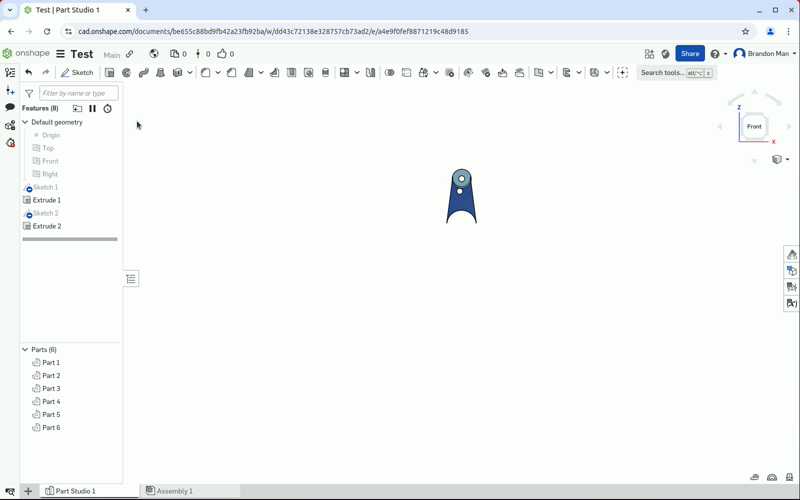
key(shift+h)
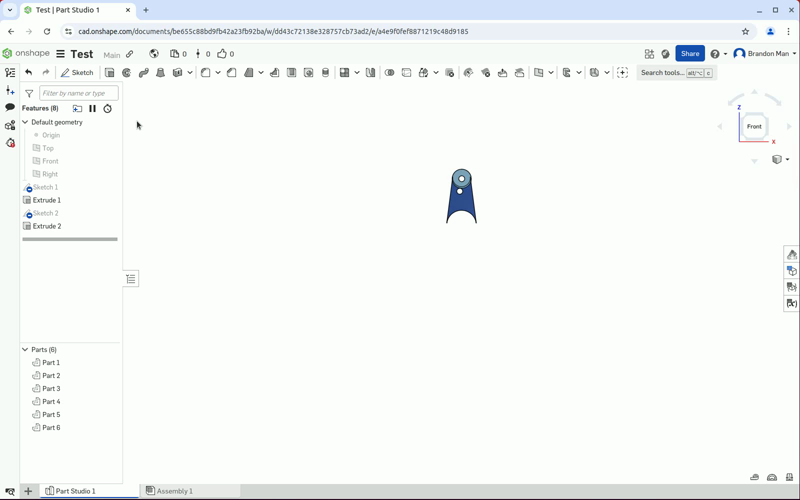
mouse_move(73, 189)
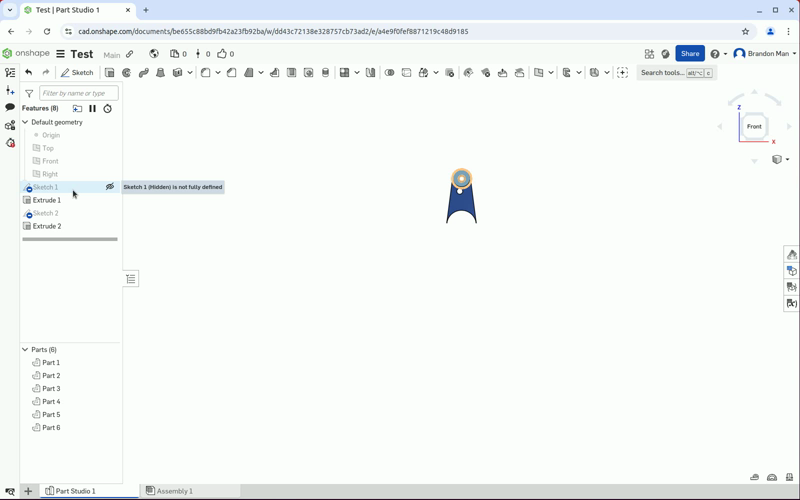
click(73, 189)
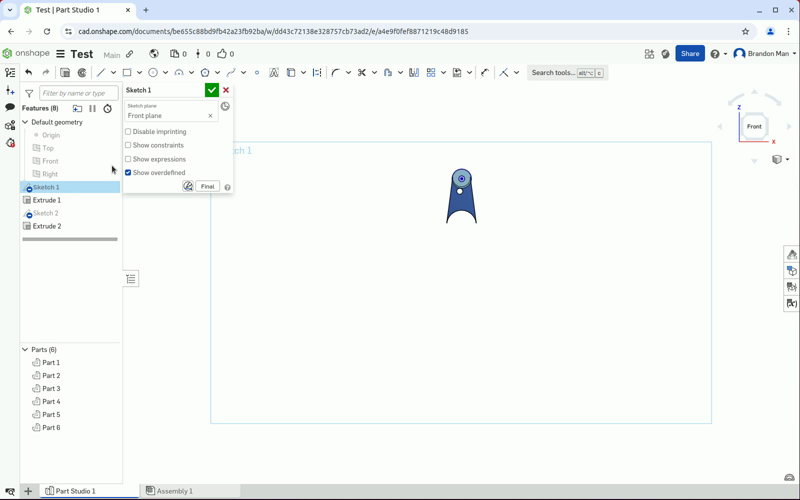
mouse_move(229, 92)
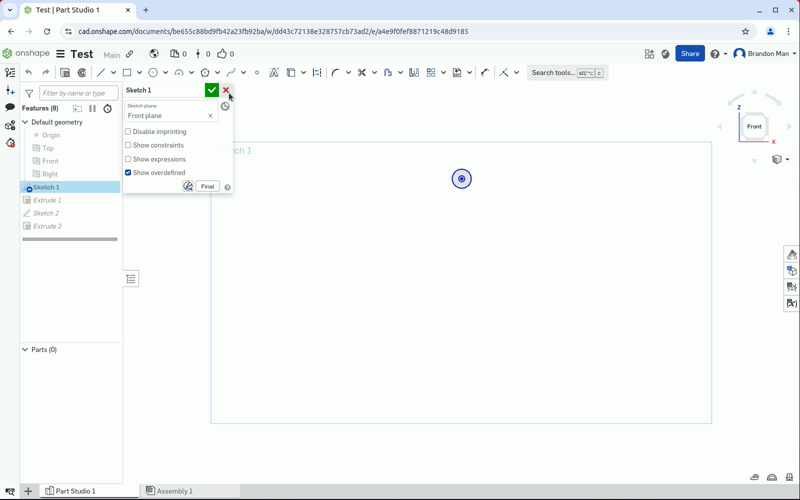
click(229, 92)
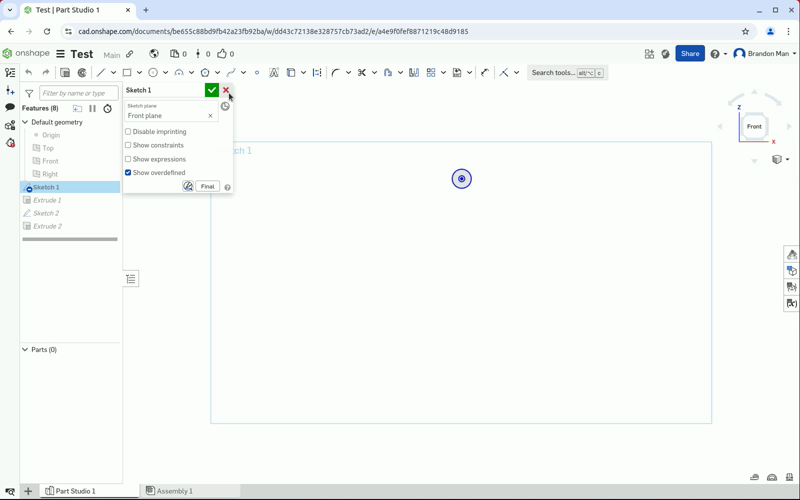
key(shift+s)
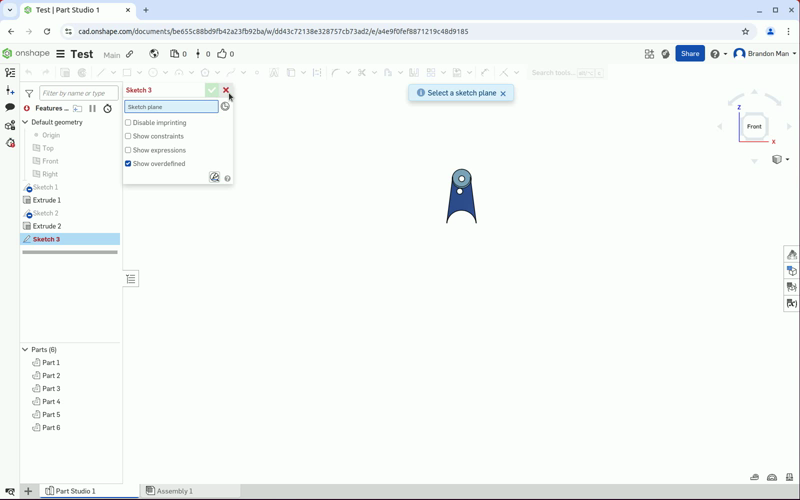
mouse_move(73, 163)
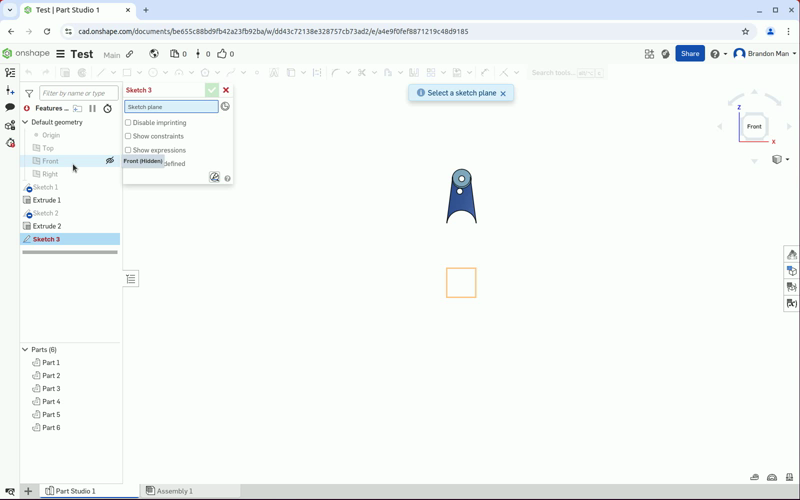
click(73, 163)
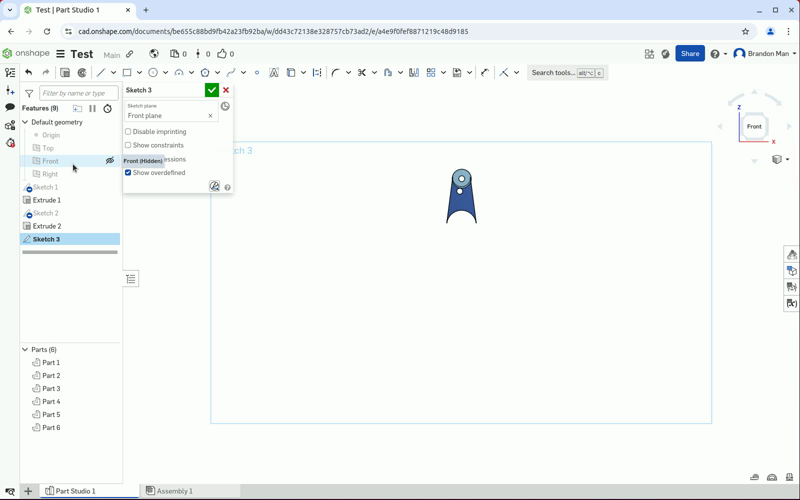
mouse_move(73, 352)
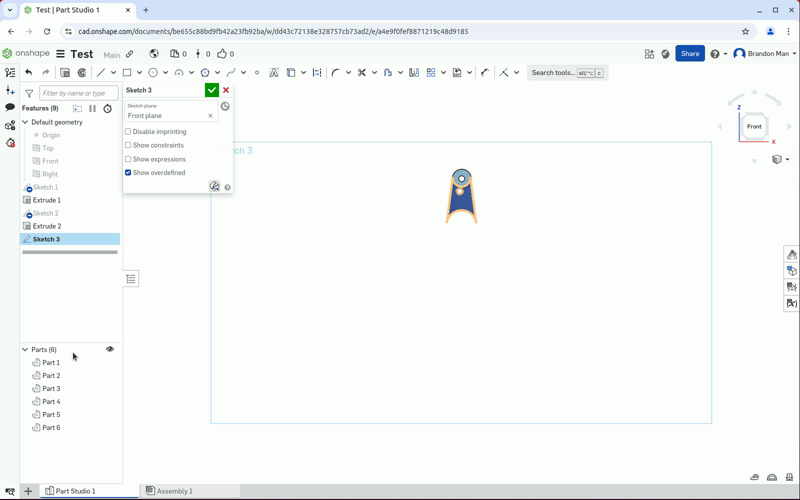
key(y)
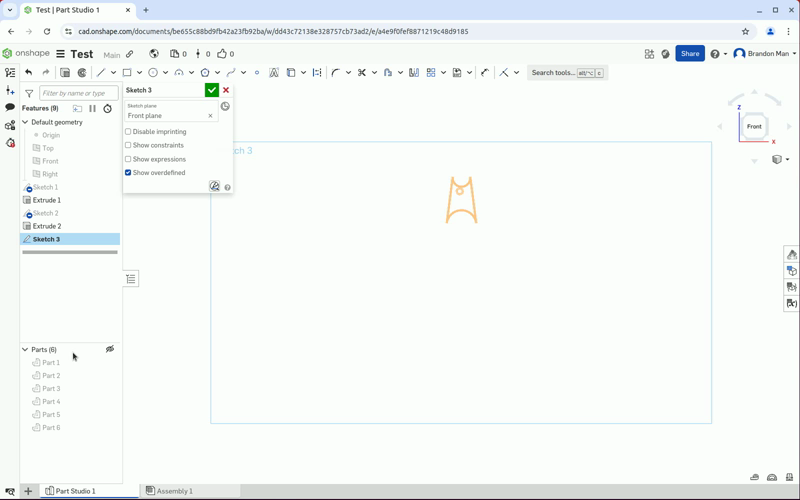
key(c)
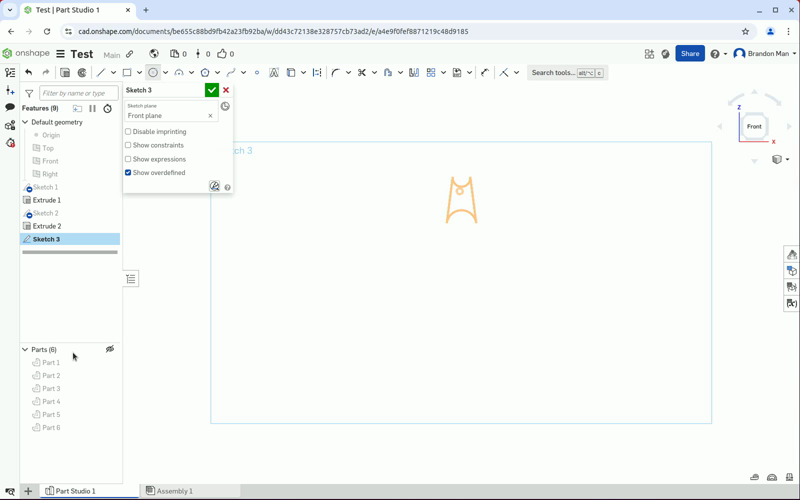
key_down(shift)
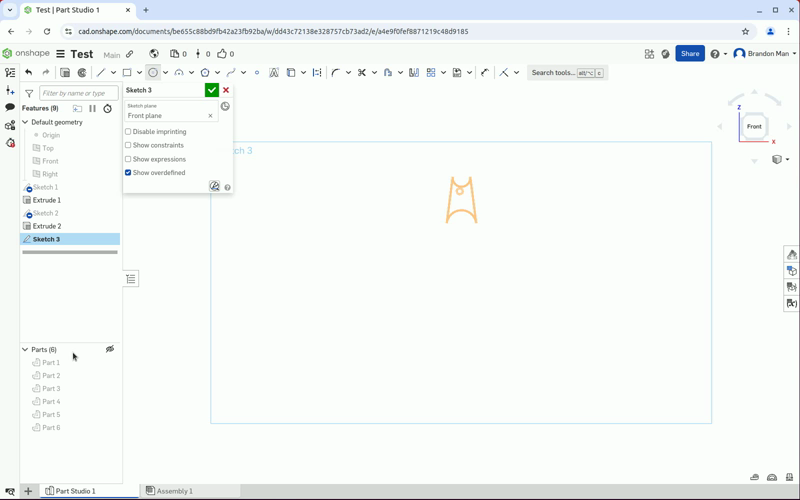
mouse_move(461, 225)
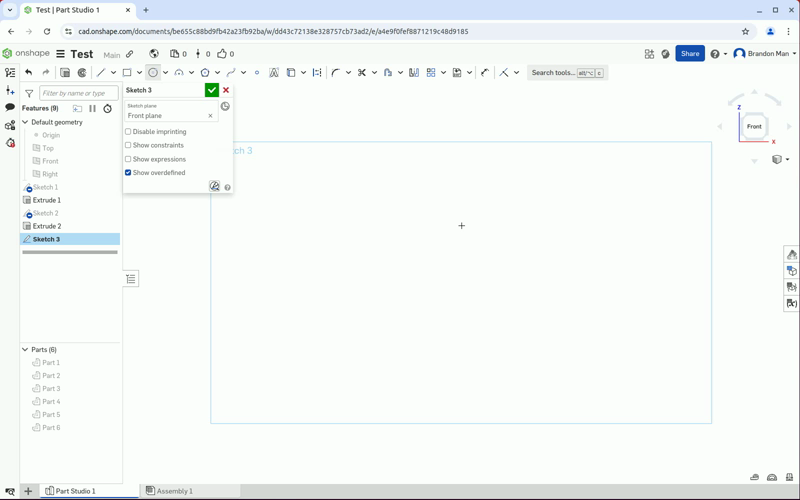
click(461, 225)
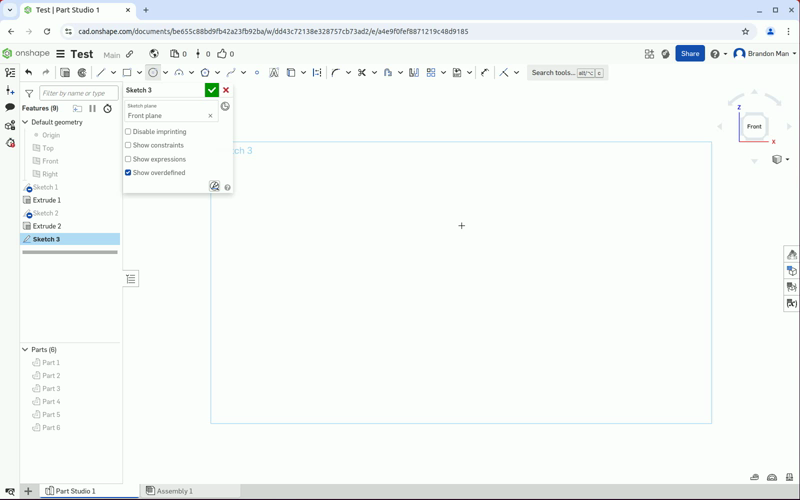
key_up(shift)
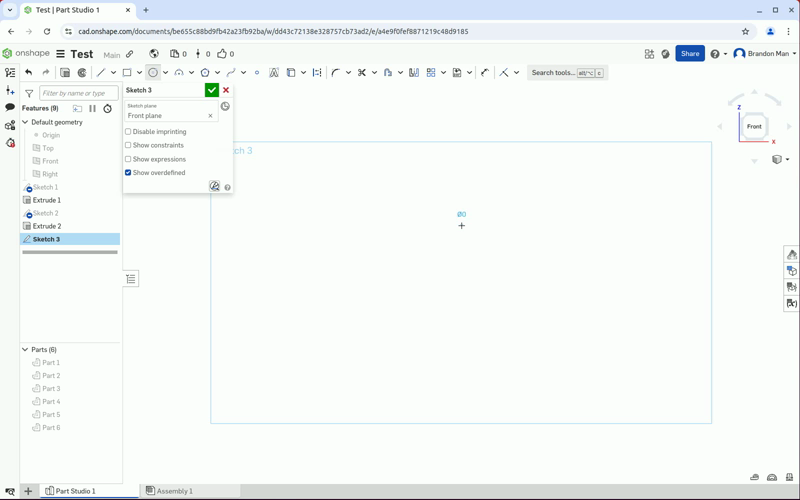
mouse_move(477, 225)
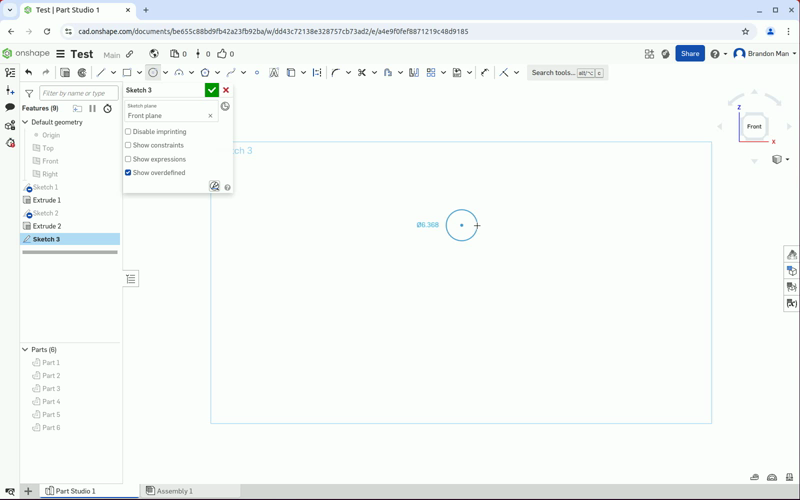
click(477, 225)
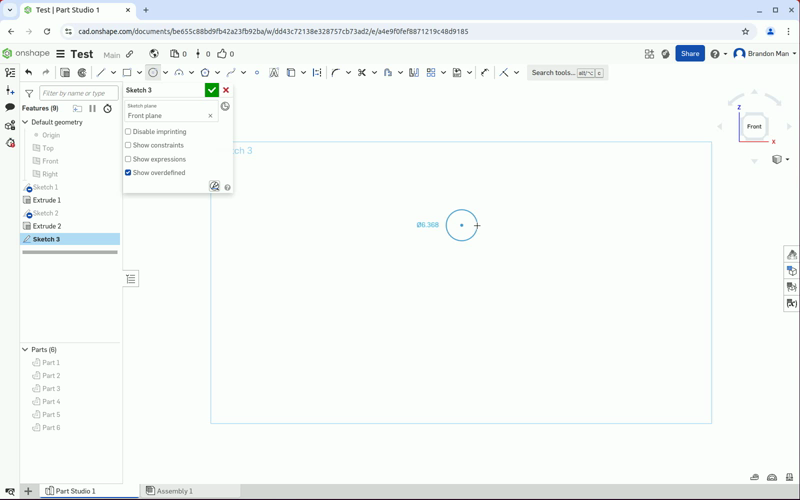
key(esc)
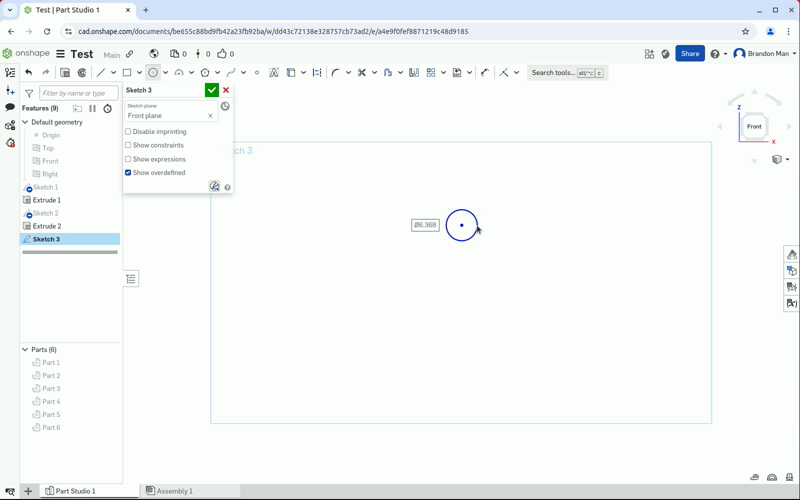
key(c)
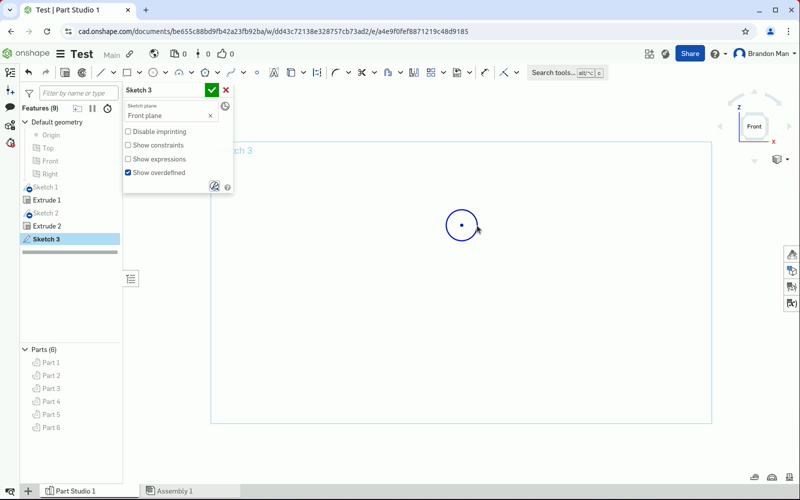
key_down(shift)
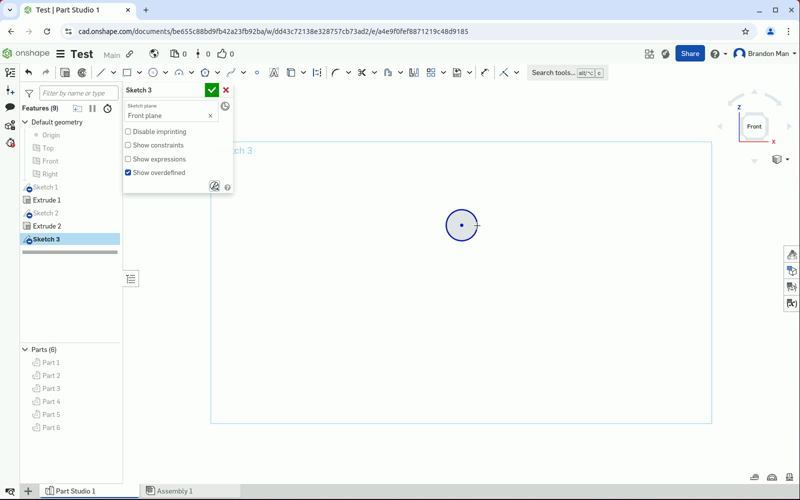
mouse_move(461, 225)
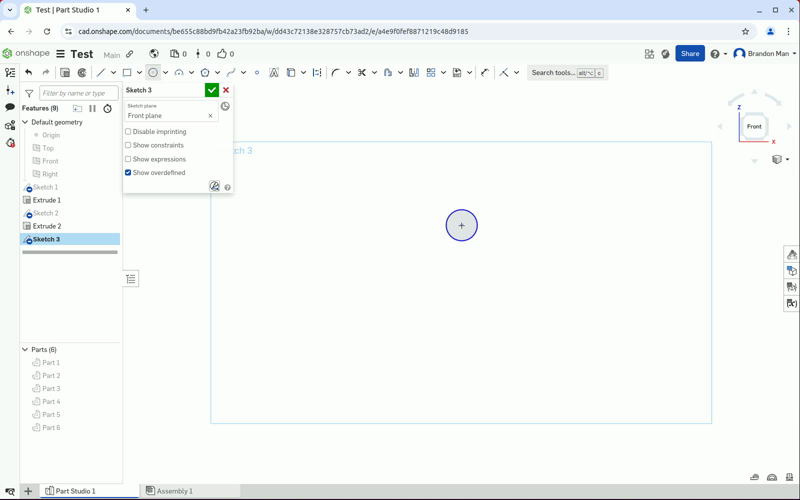
click(461, 225)
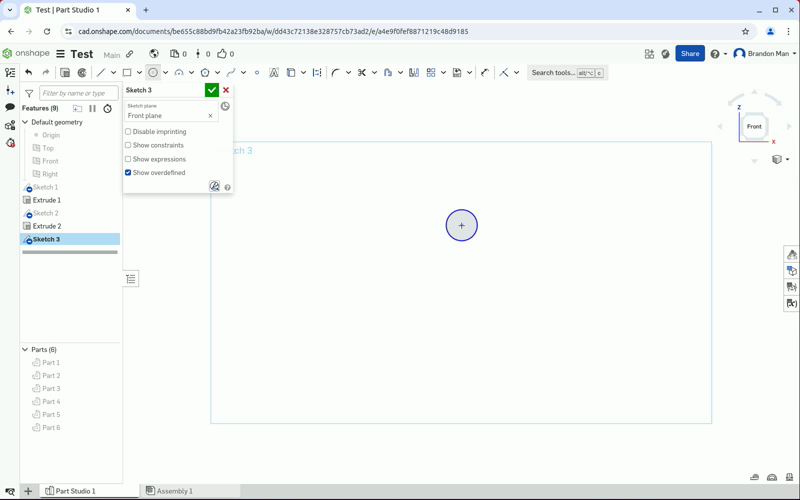
key_up(shift)
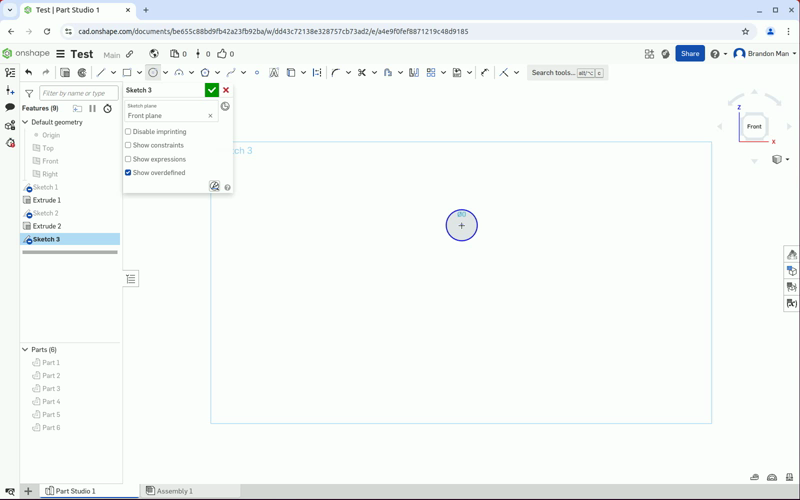
mouse_move(465, 225)
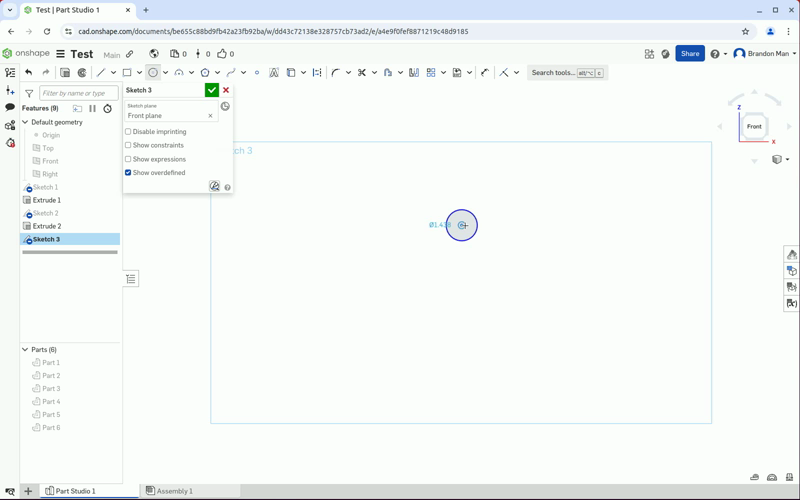
scroll(6)
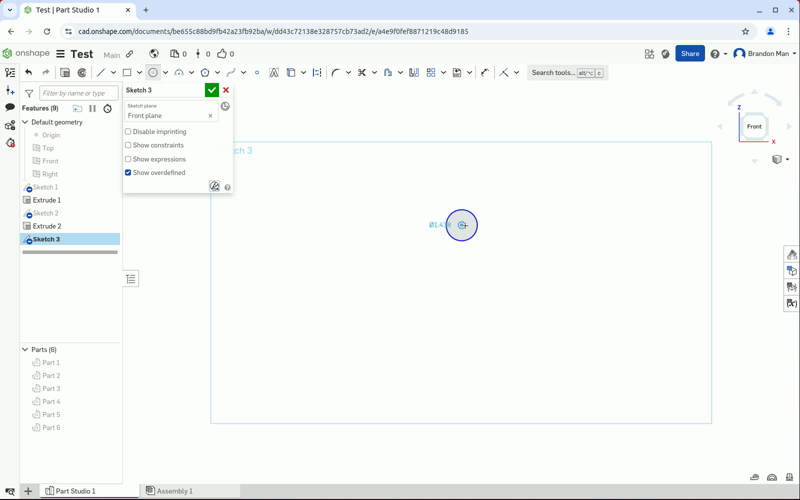
scroll(6)
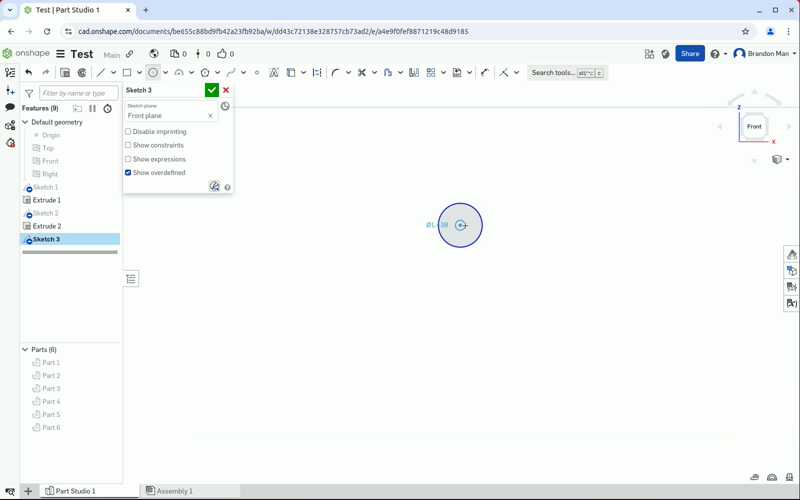
scroll(6)
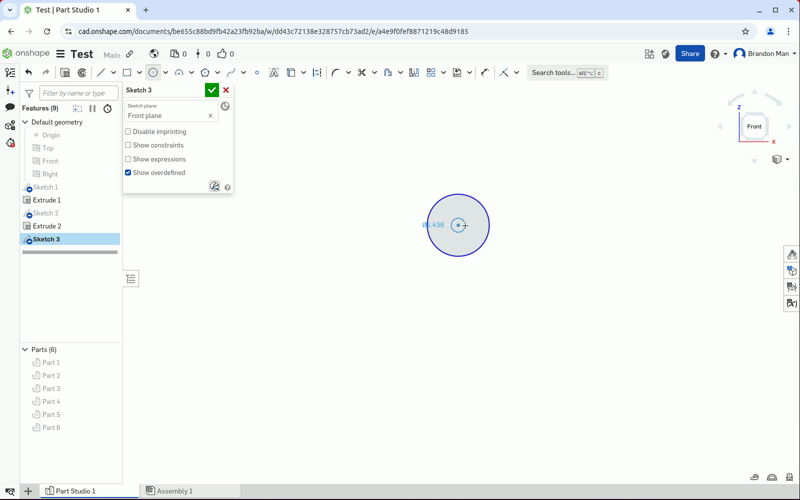
scroll(6)
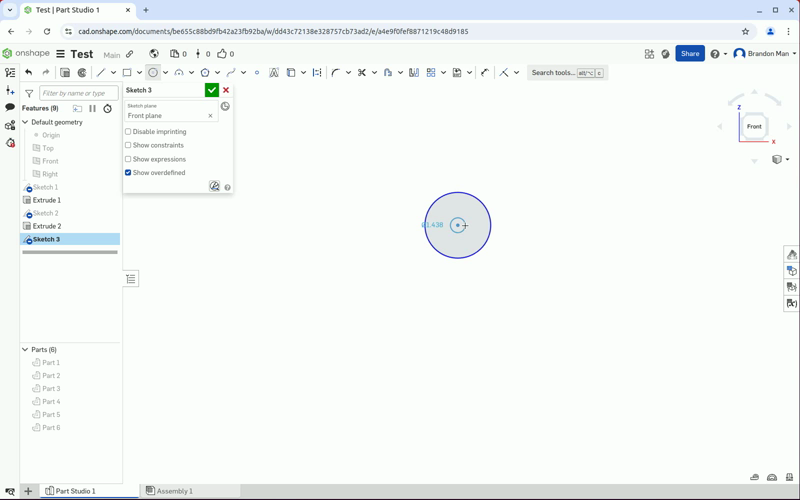
scroll(6)
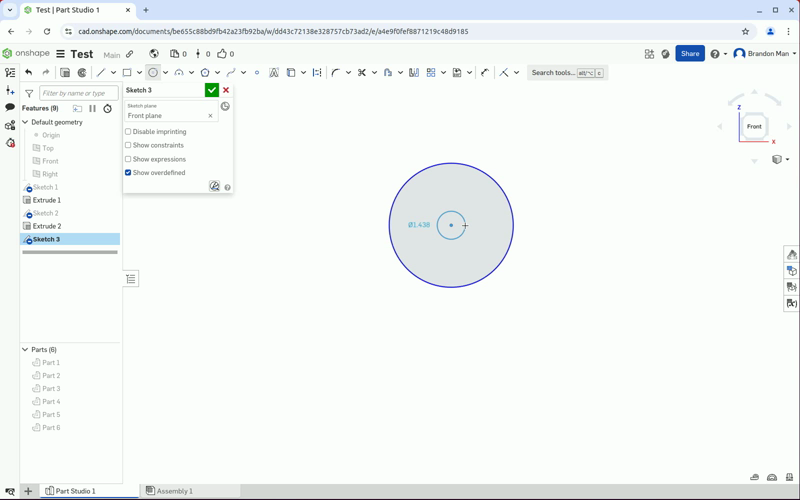
scroll(6)
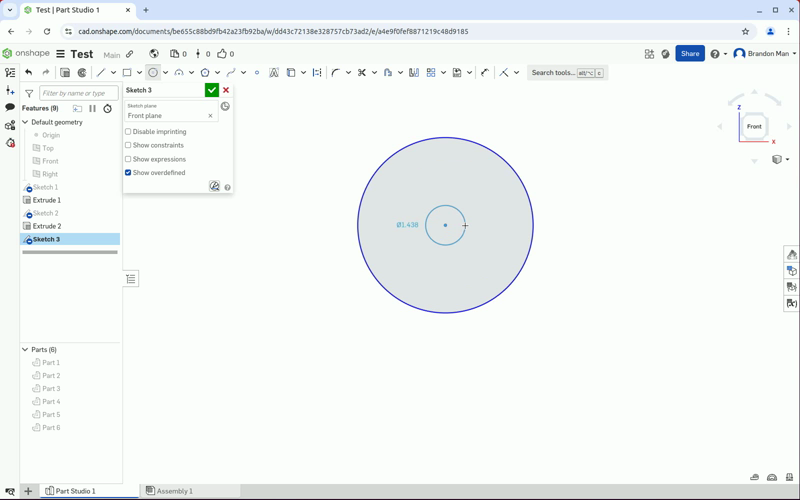
scroll(6)
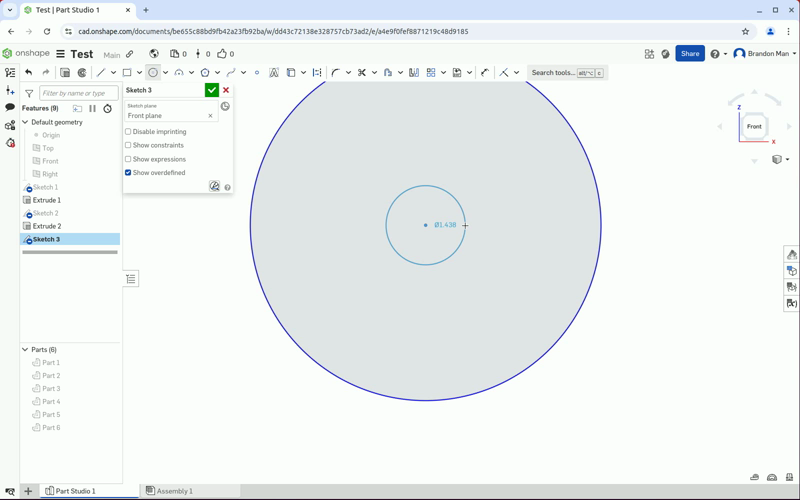
click(465, 225)
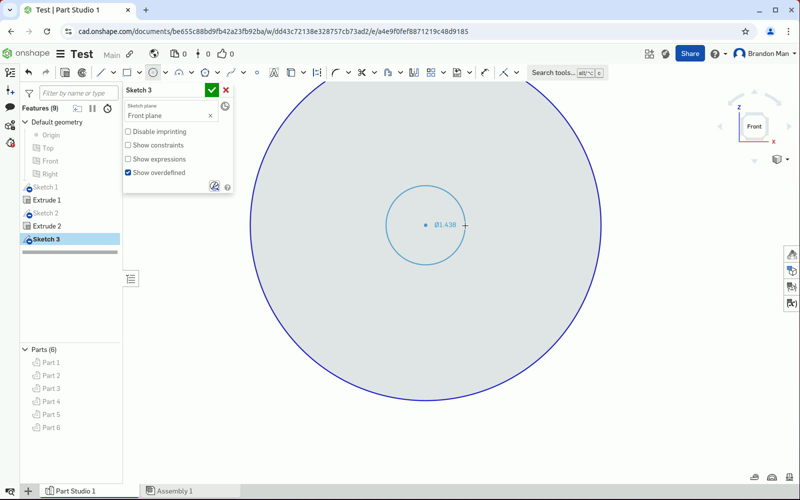
scroll(-6)
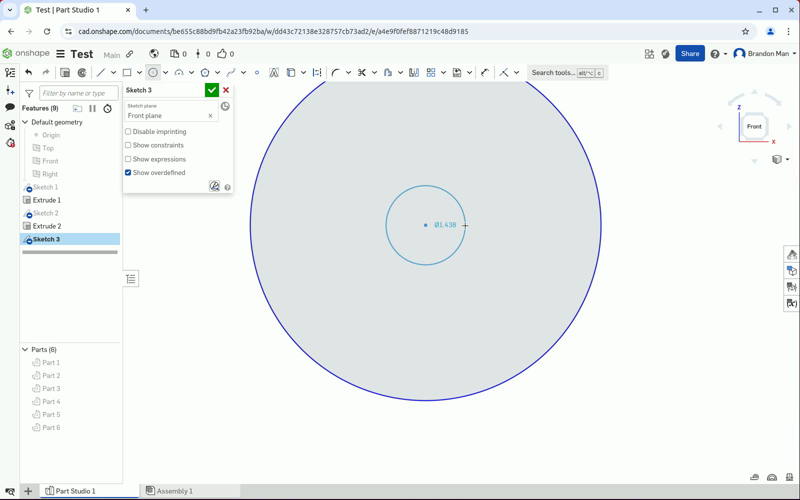
scroll(-6)
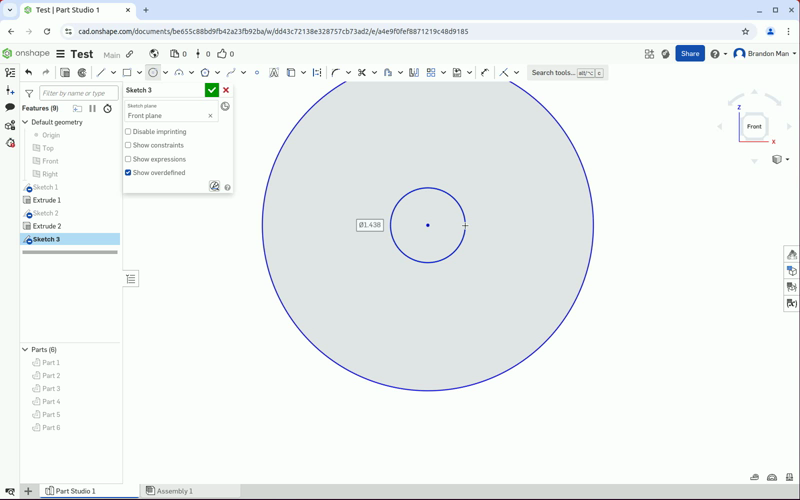
scroll(-6)
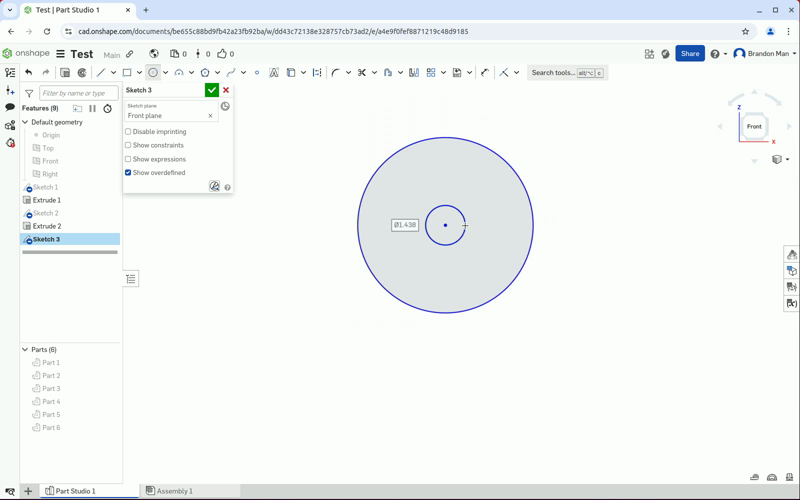
scroll(-6)
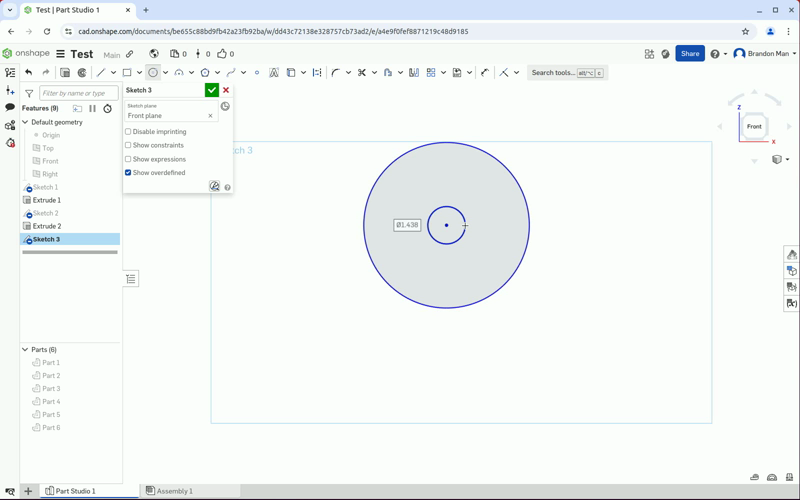
scroll(-6)
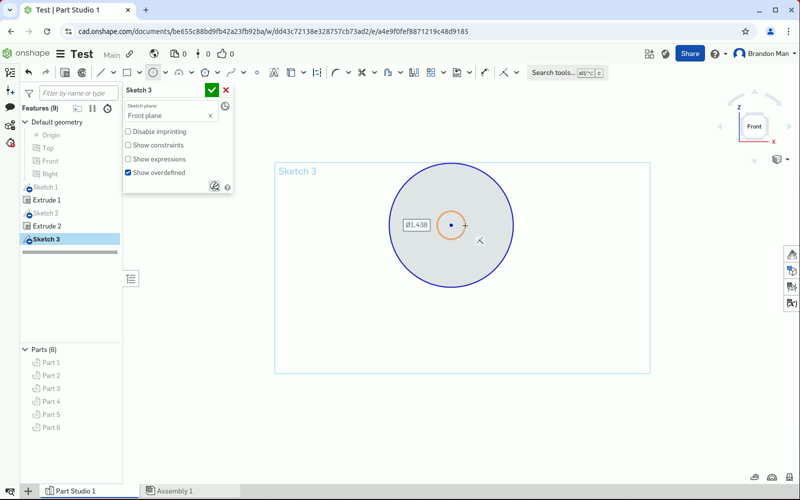
scroll(-6)
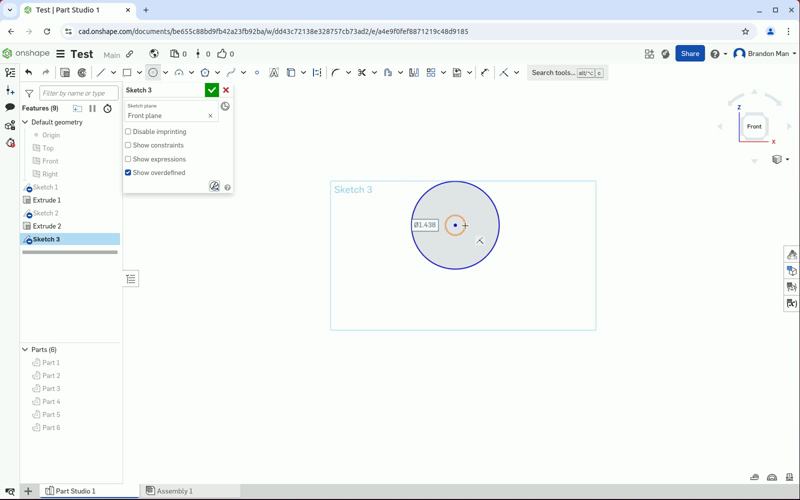
scroll(-6)
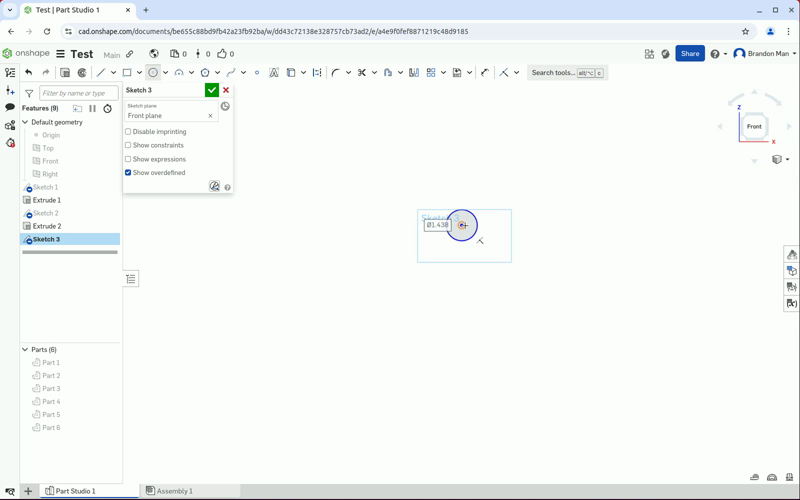
key(esc)
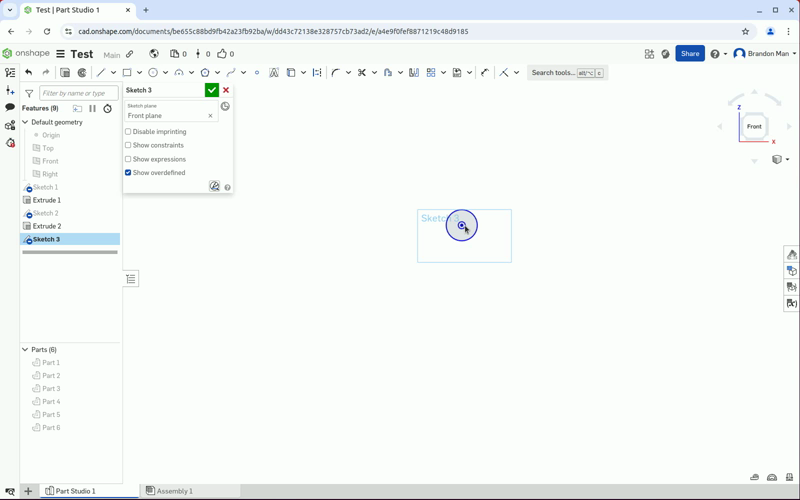
mouse_move(458, 222)
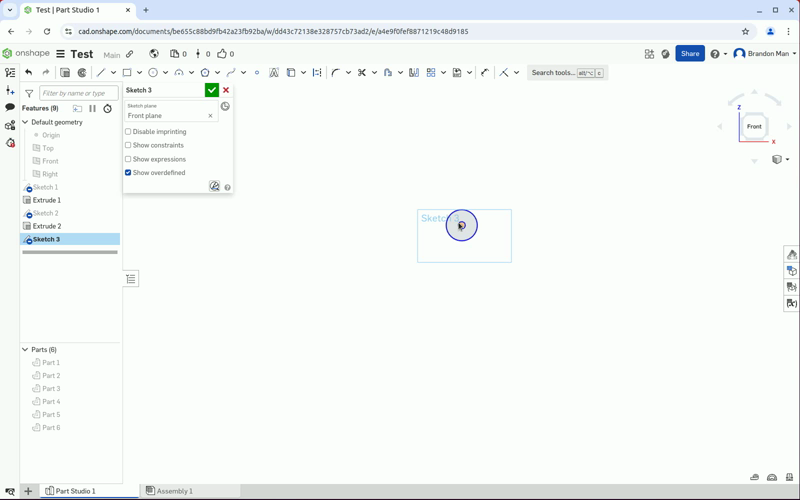
scroll(6)
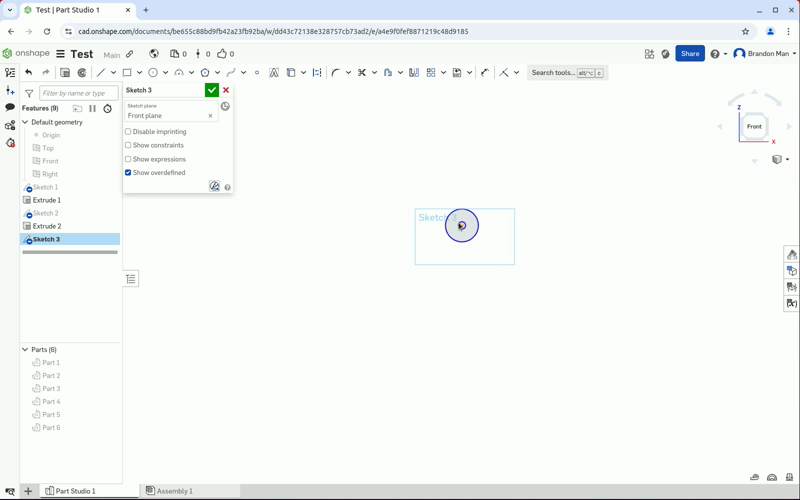
scroll(6)
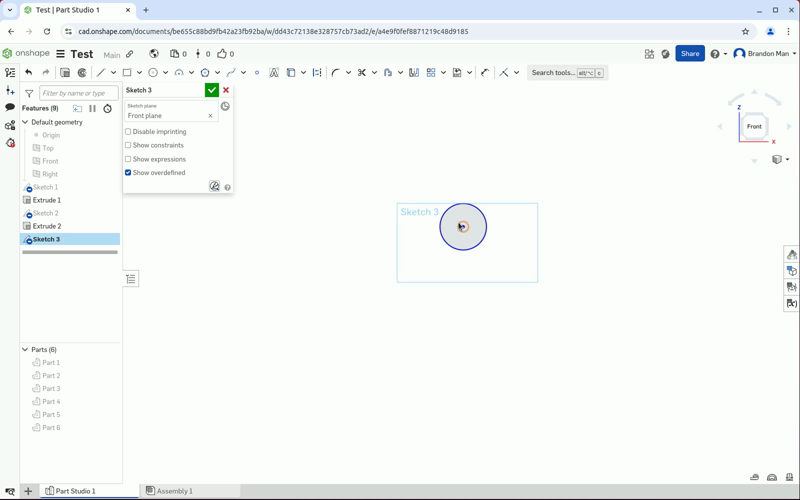
scroll(6)
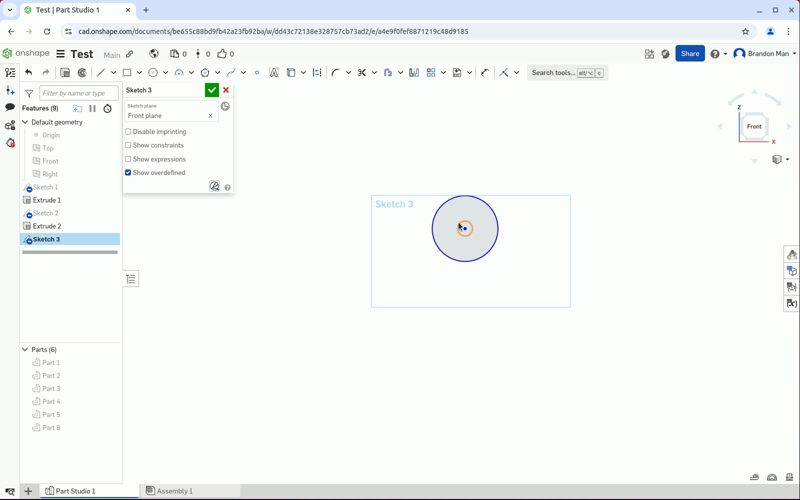
scroll(6)
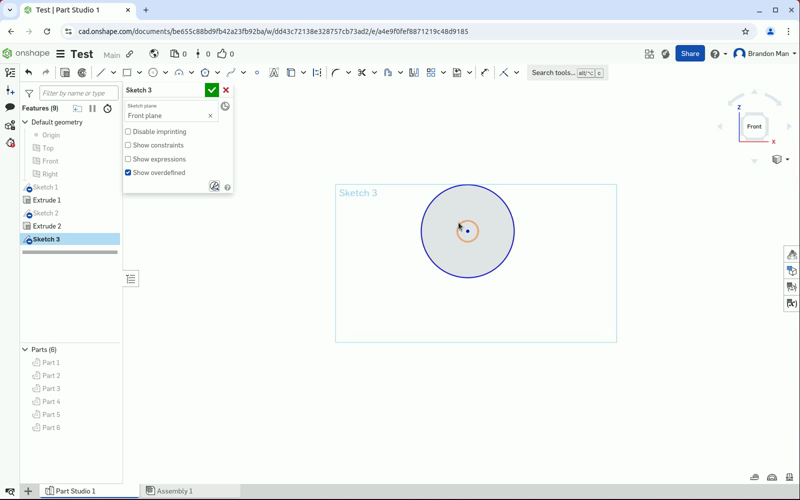
scroll(6)
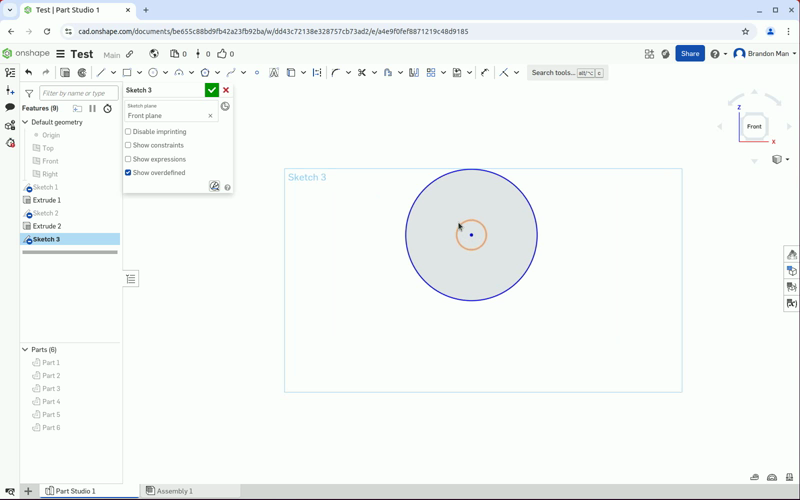
scroll(6)
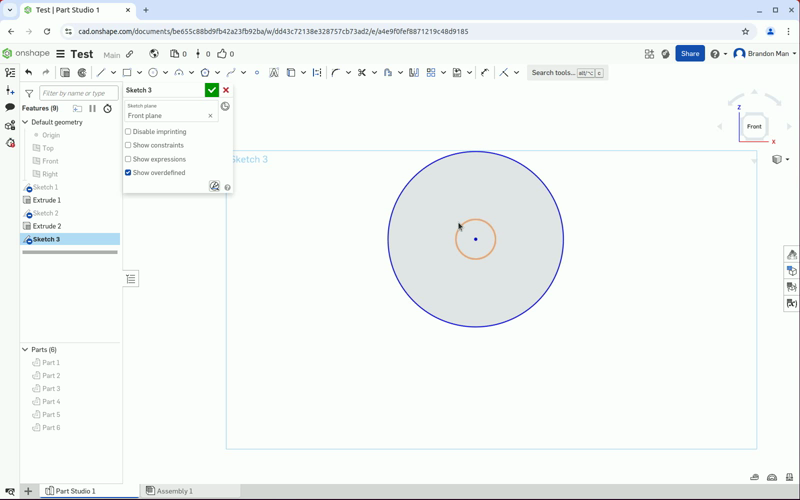
scroll(6)
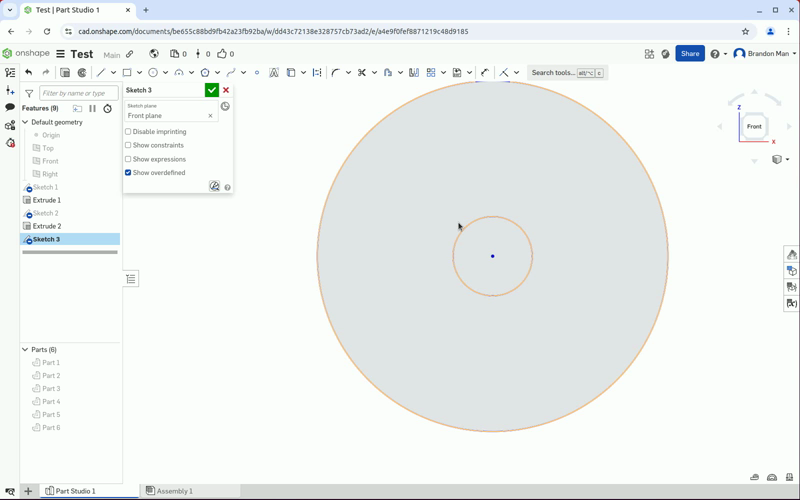
click(458, 222)
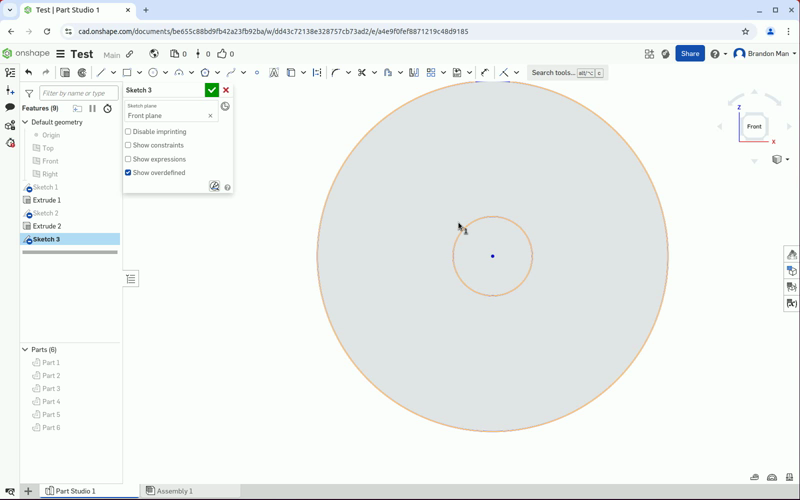
scroll(-6)
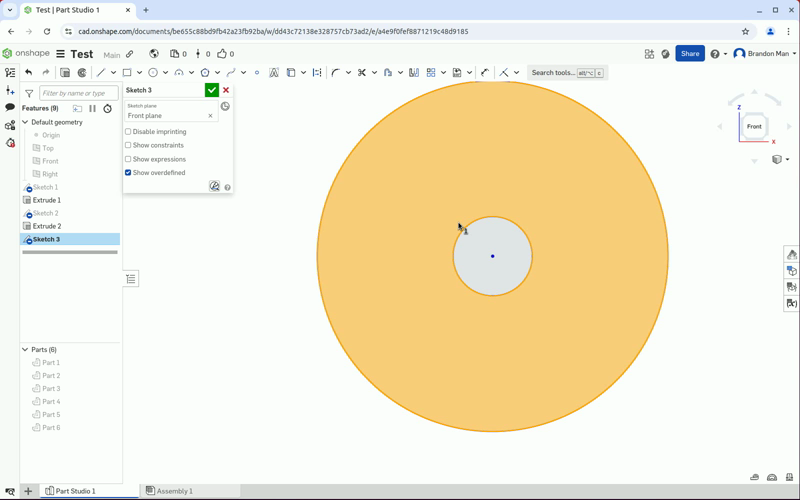
scroll(-6)
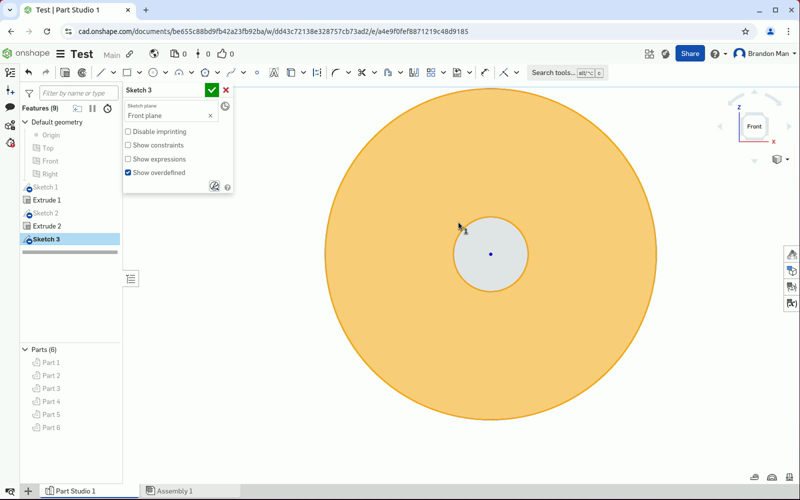
scroll(-6)
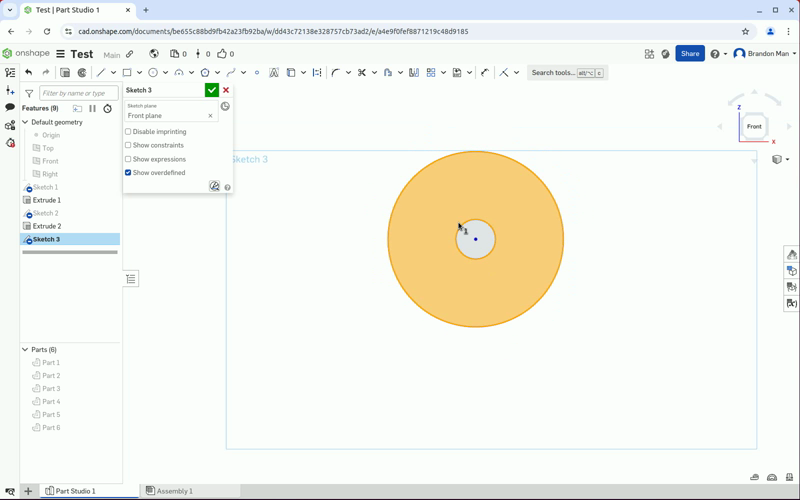
scroll(-6)
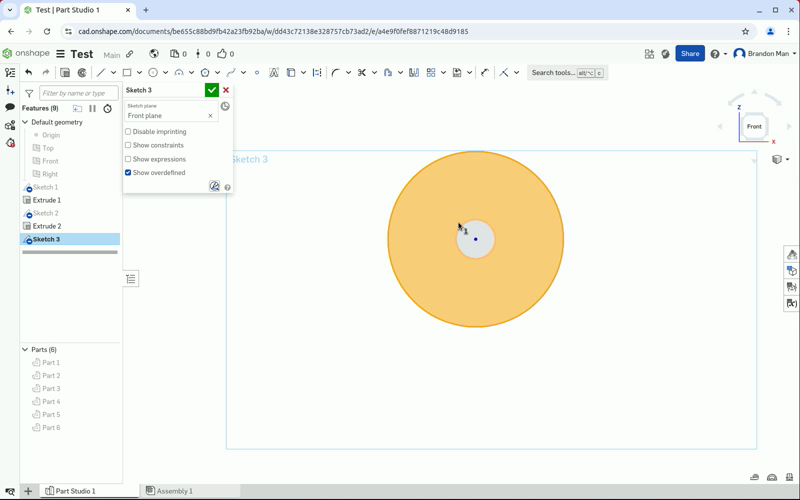
scroll(-6)
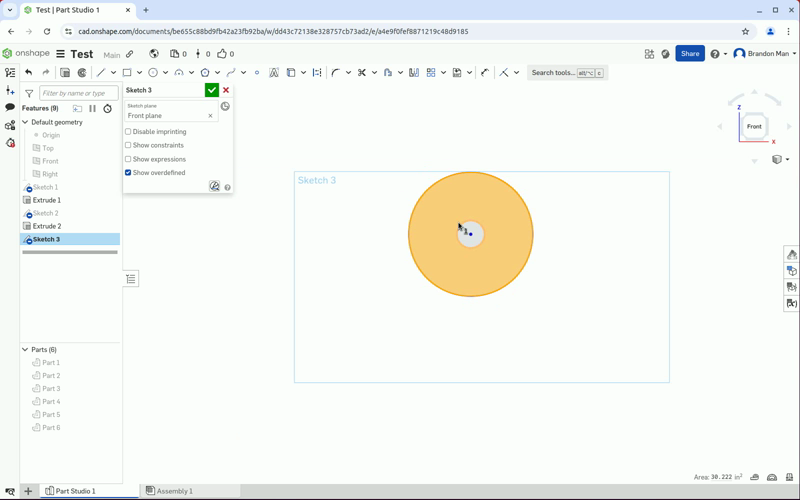
scroll(-6)
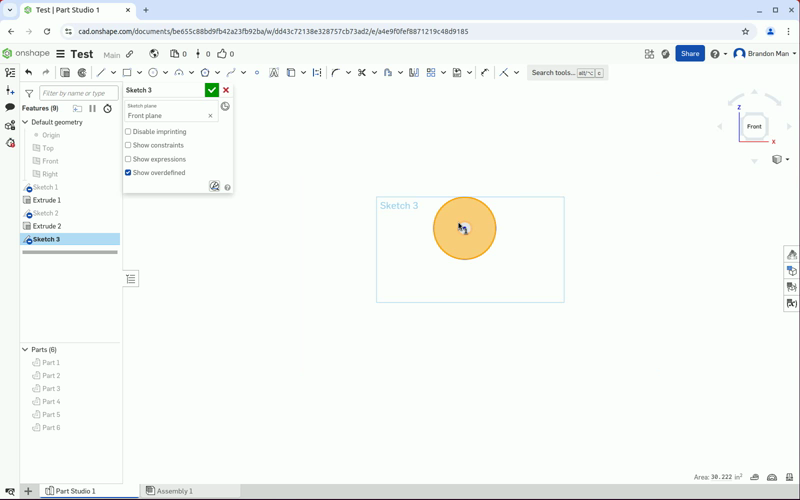
scroll(-6)
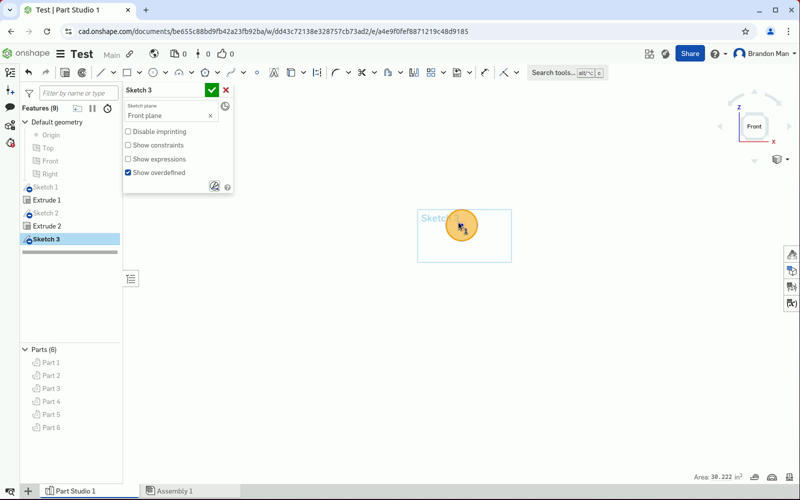
mouse_move(73, 352)
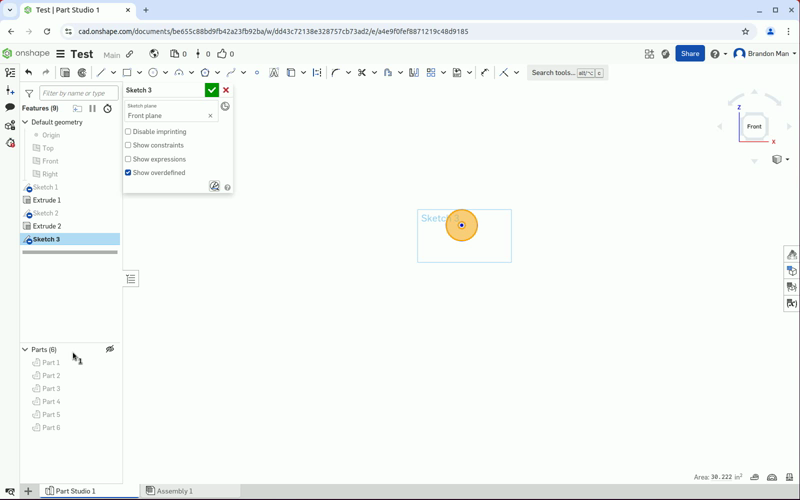
key(shift+y)
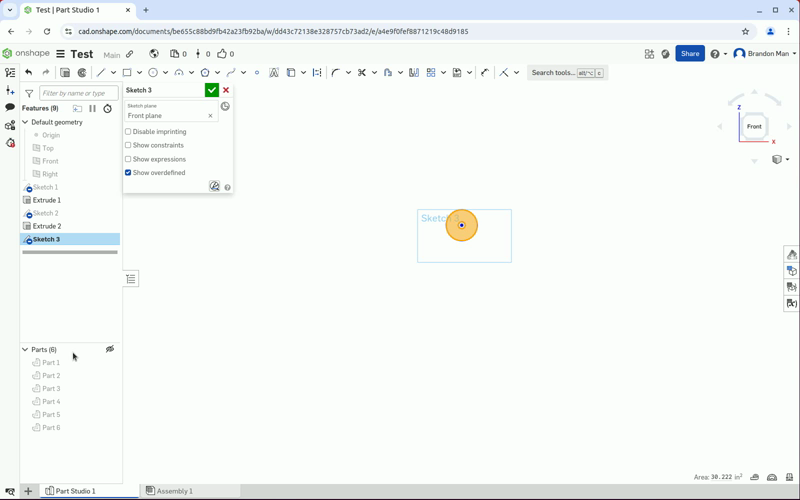
key(shift+e)
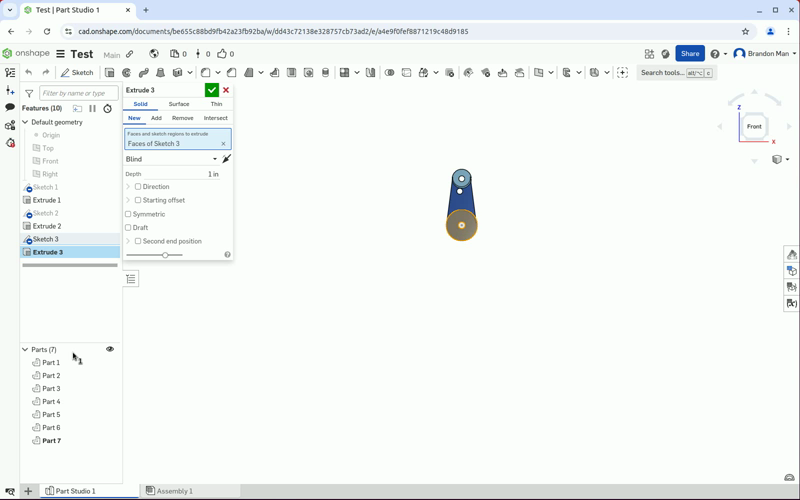
mouse_move(143, 106)
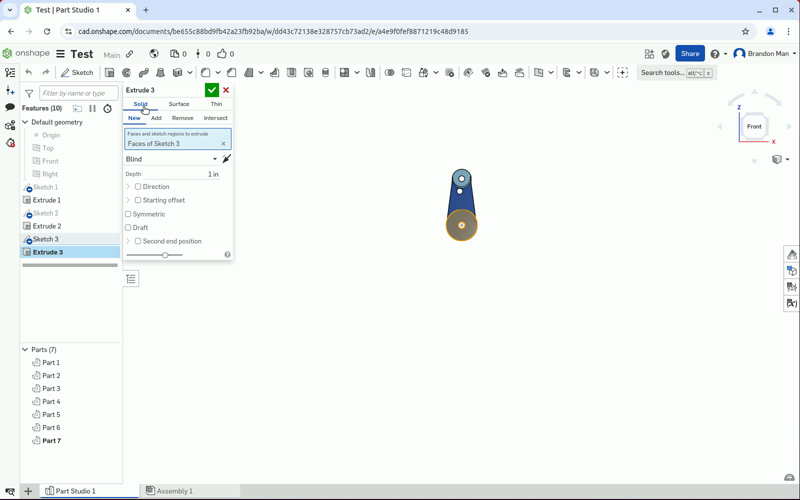
click(143, 106)
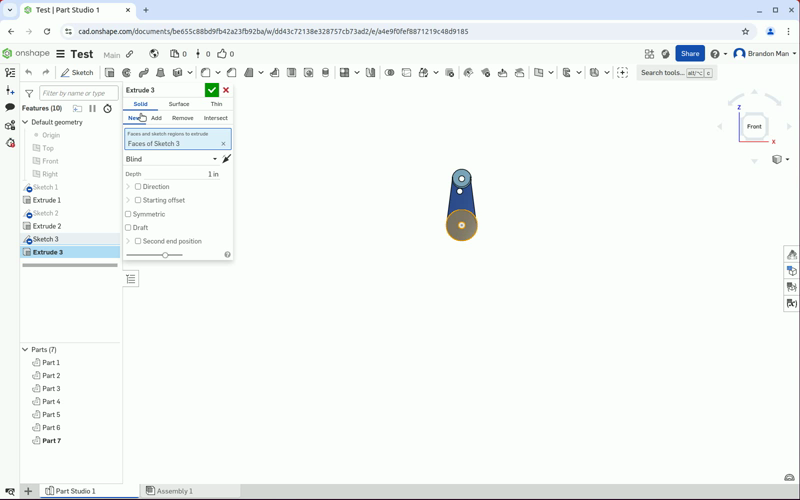
mouse_move(137, 120)
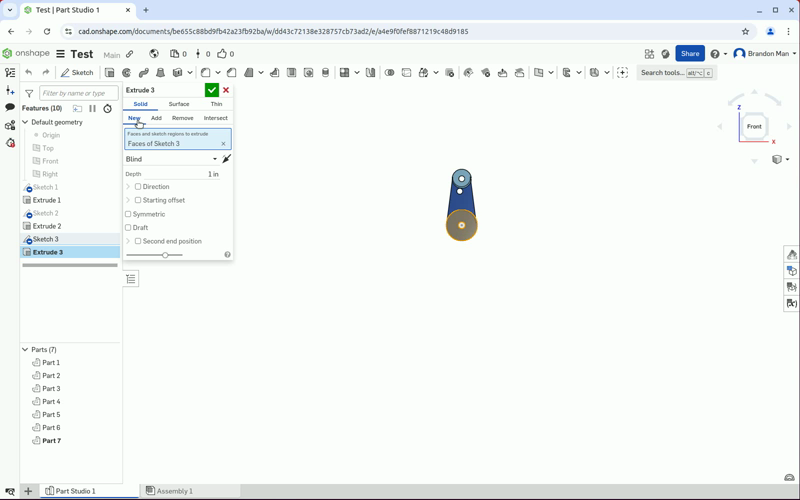
click(137, 120)
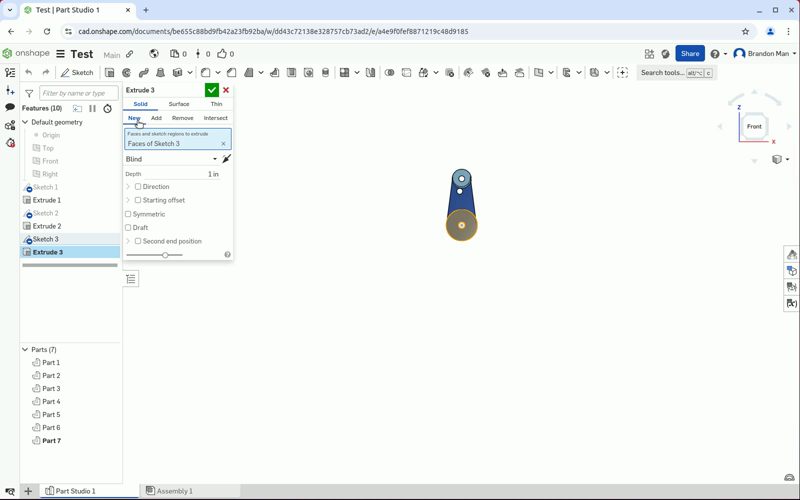
key(tab, 4)
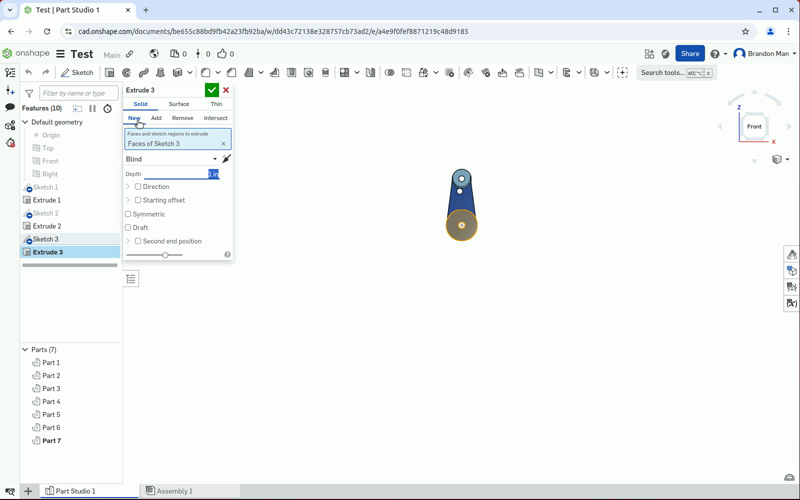
text(0.481)
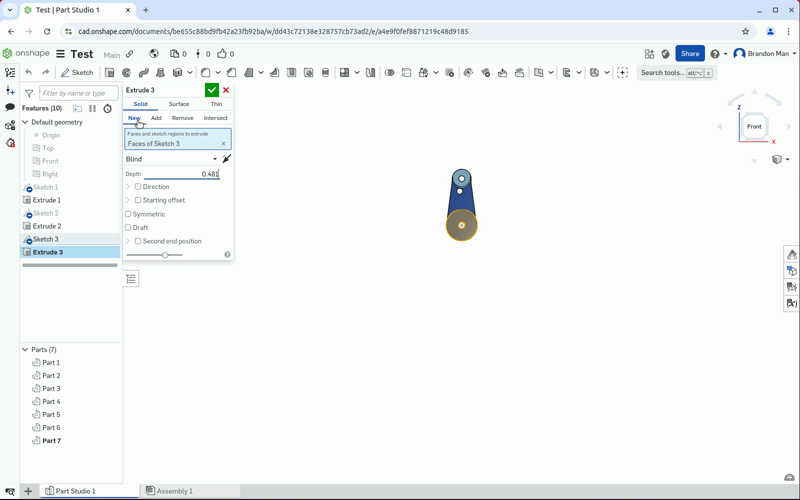
key(enter)
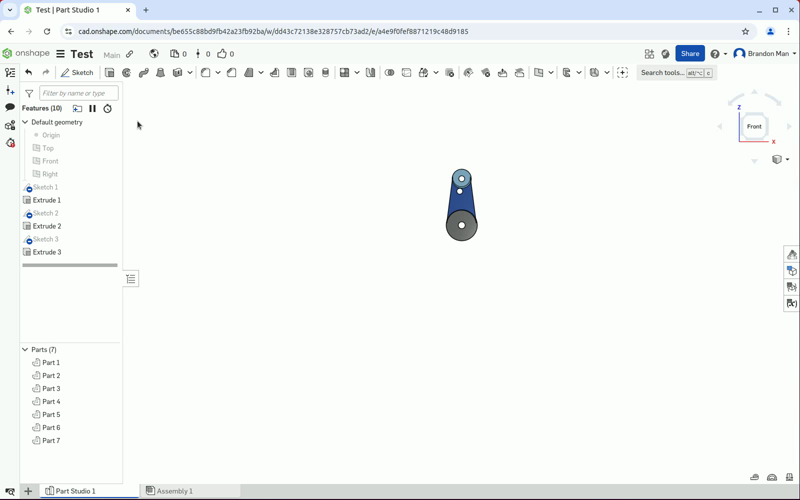
key(shift+h)
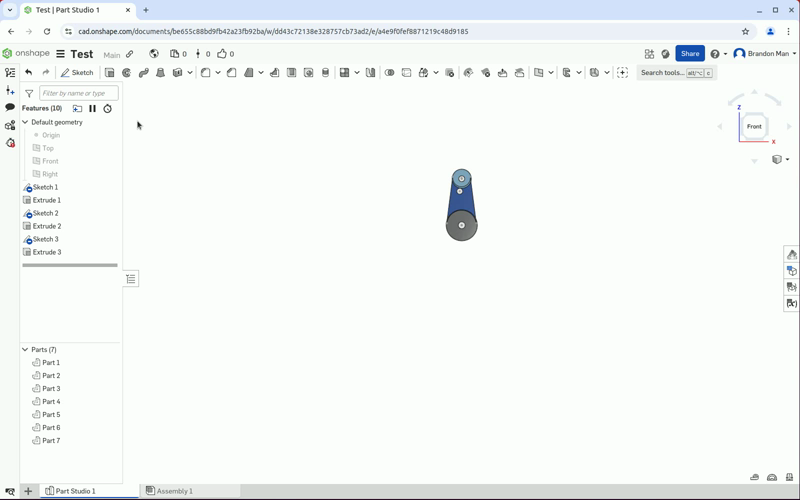
key(shift+h)
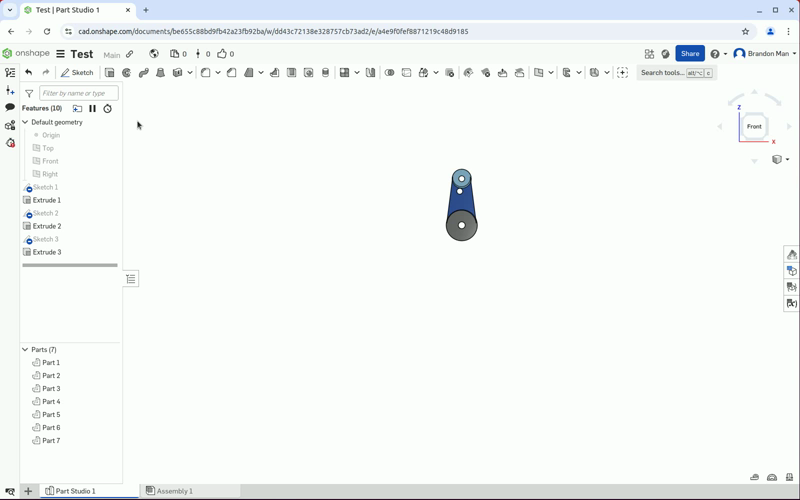
mouse_move(73, 189)
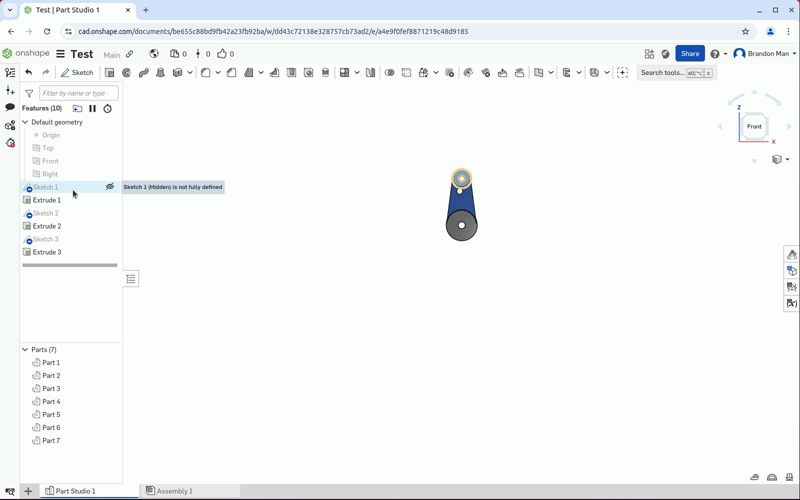
click(73, 189)
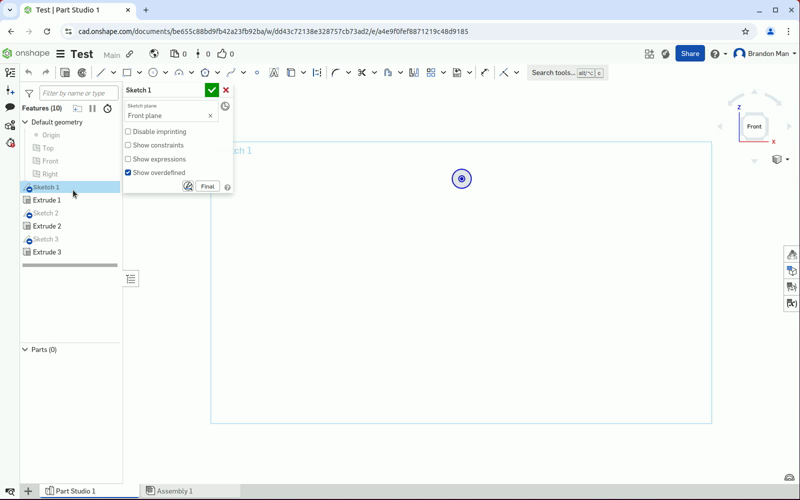
mouse_move(229, 92)
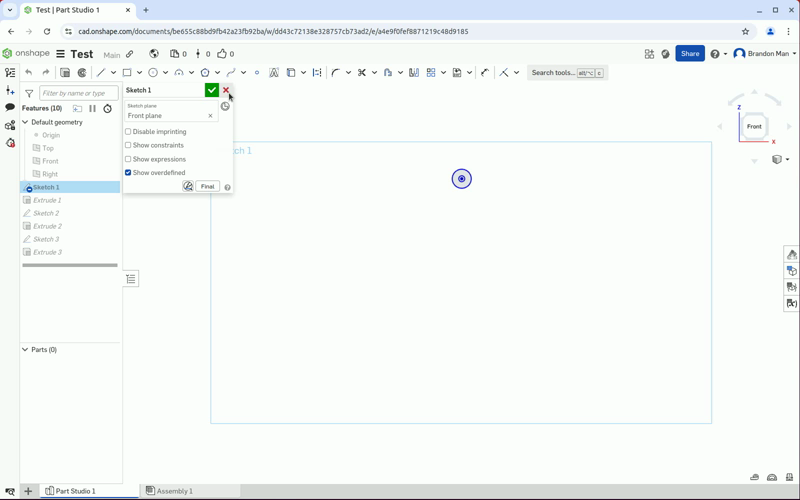
click(229, 92)
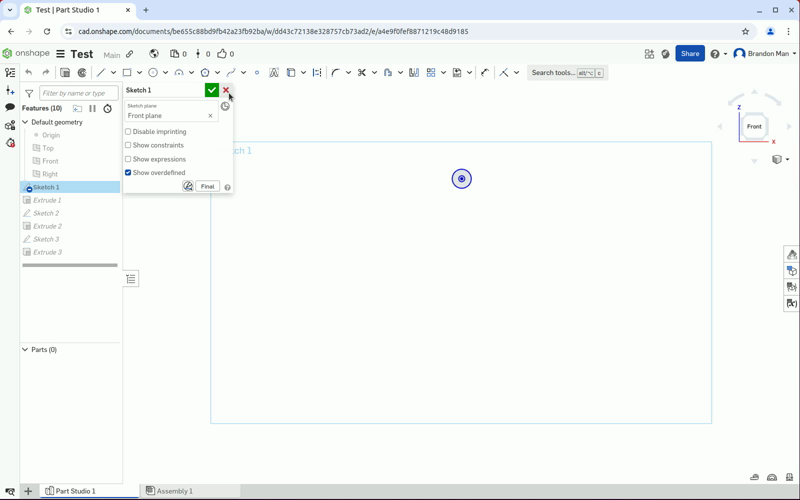
key(shift+s)
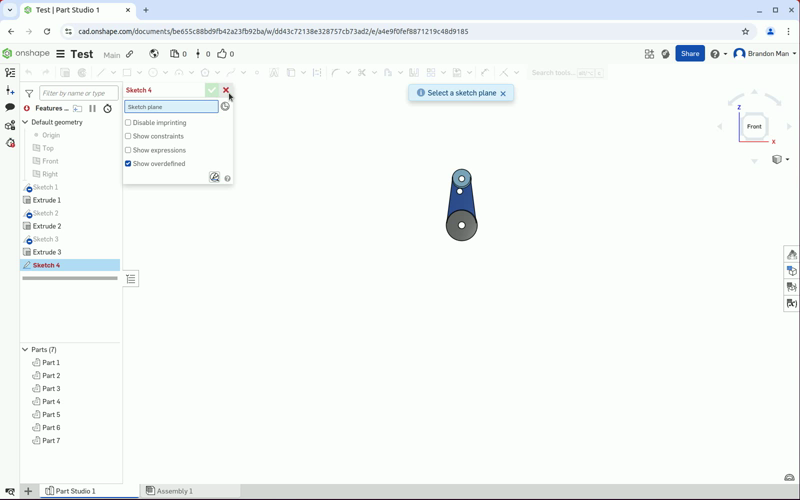
mouse_move(73, 163)
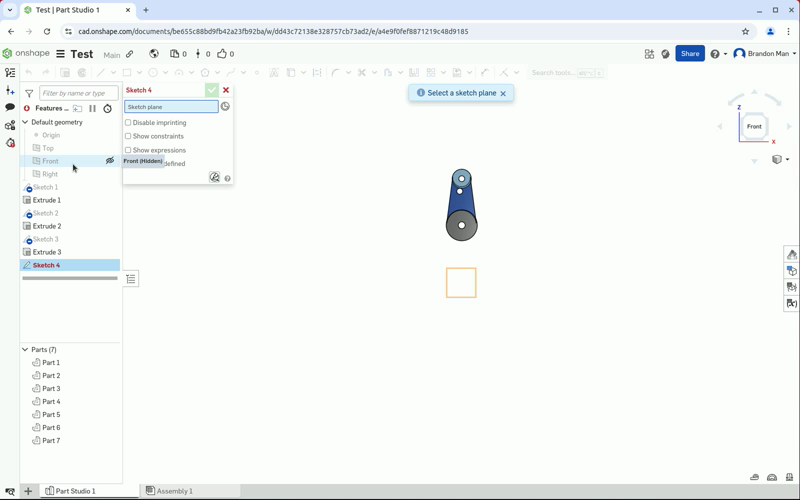
click(73, 163)
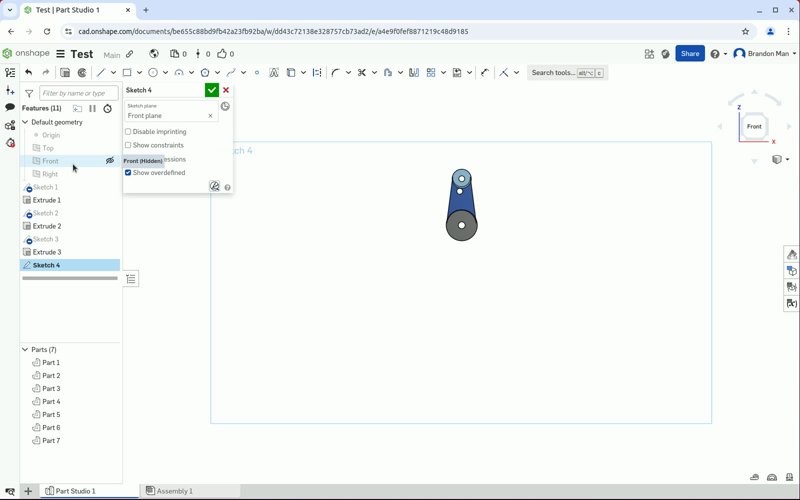
mouse_move(73, 352)
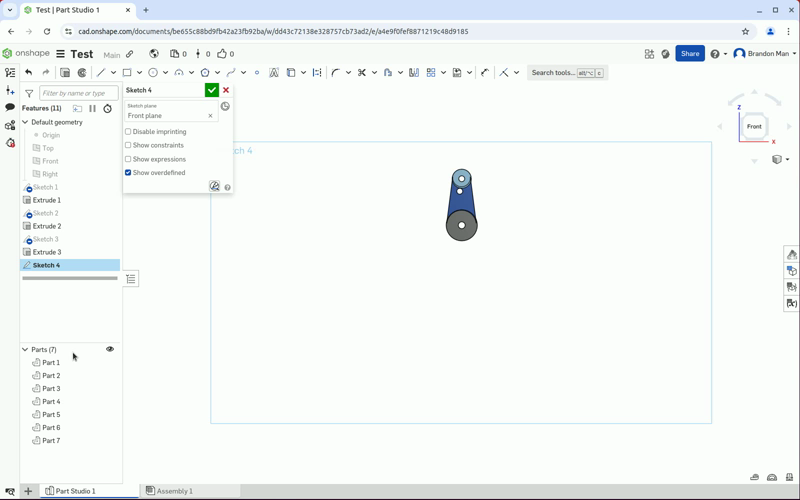
key(y)
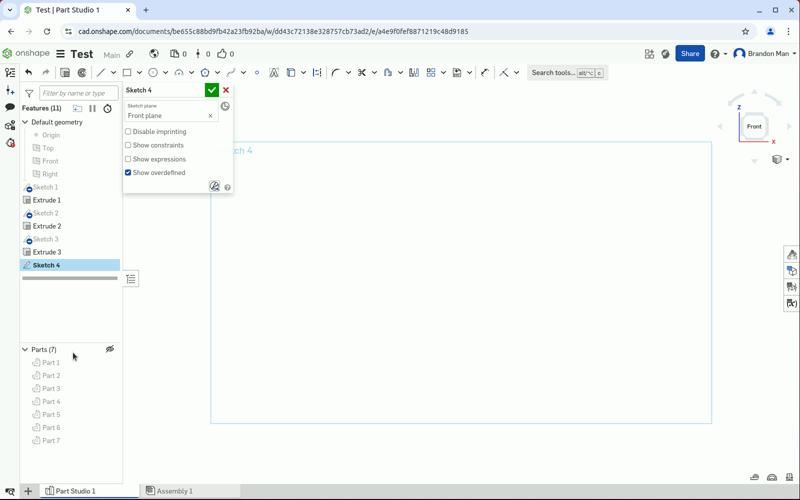
key(l)
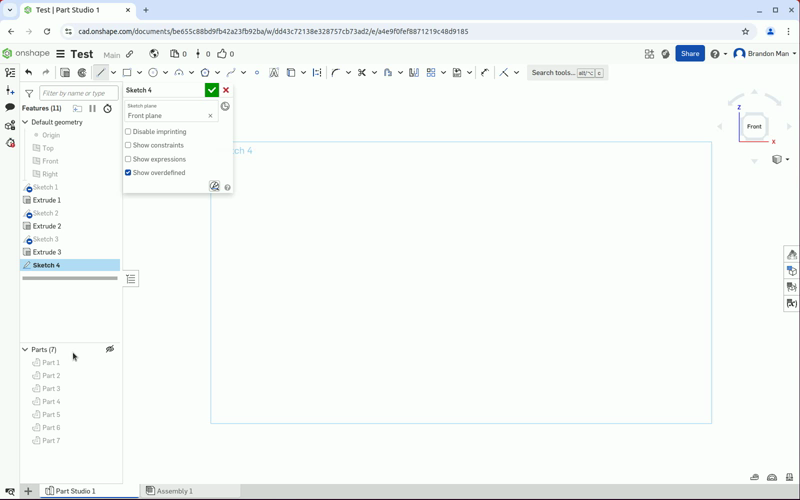
key_down(shift)
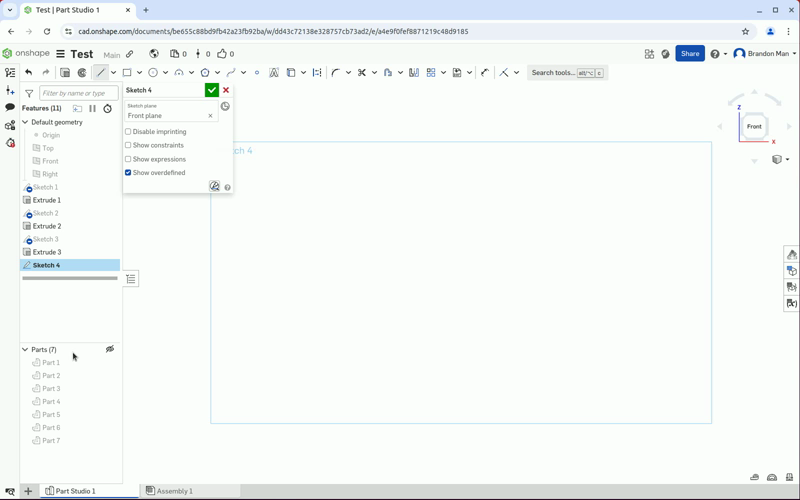
mouse_move(446, 226)
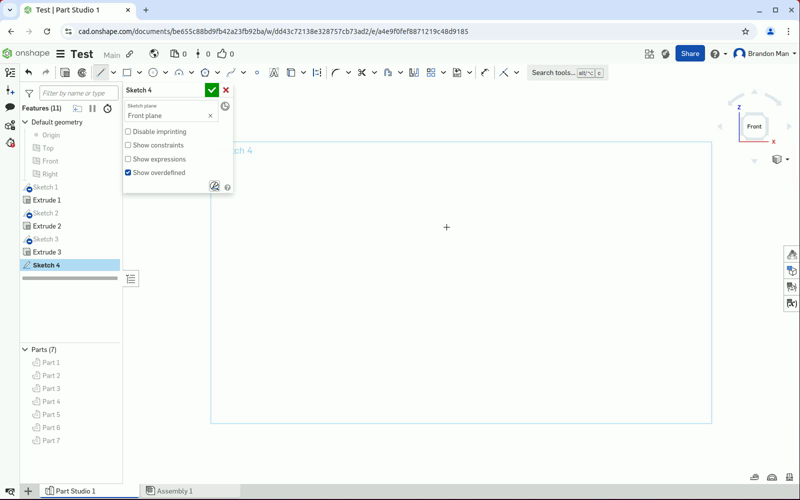
click(446, 226)
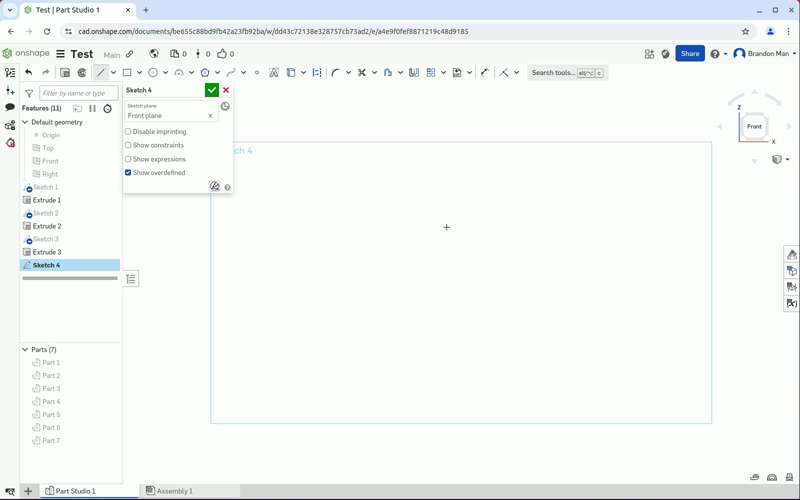
key_up(shift)
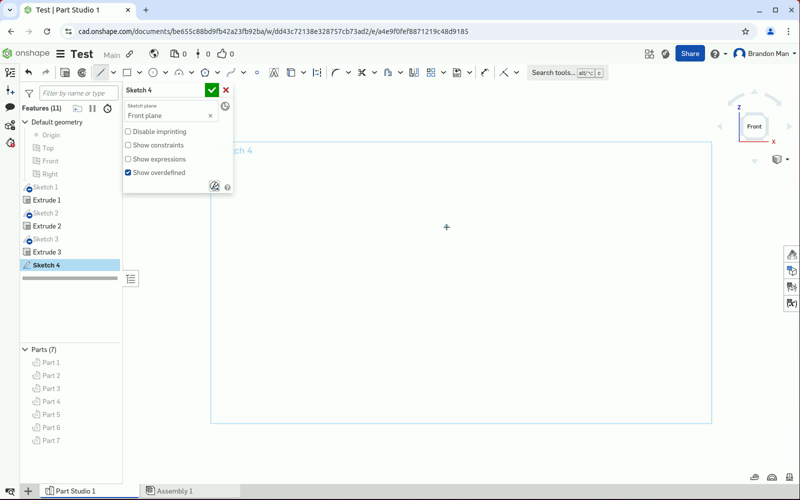
key_down(shift)
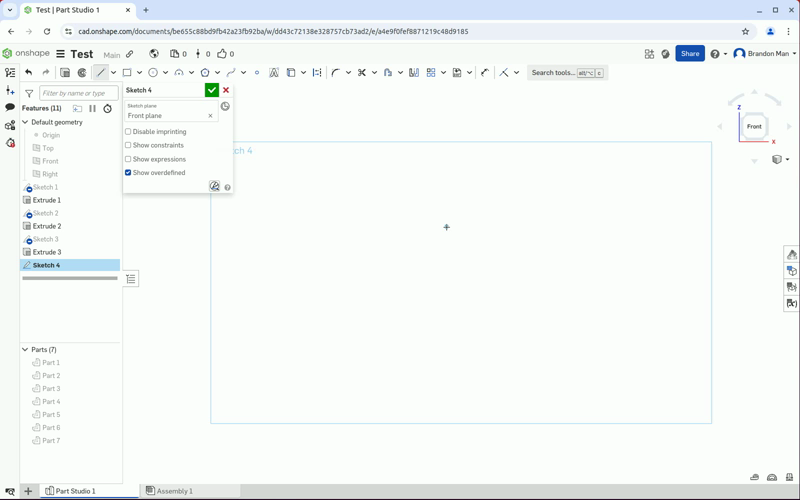
mouse_move(476, 226)
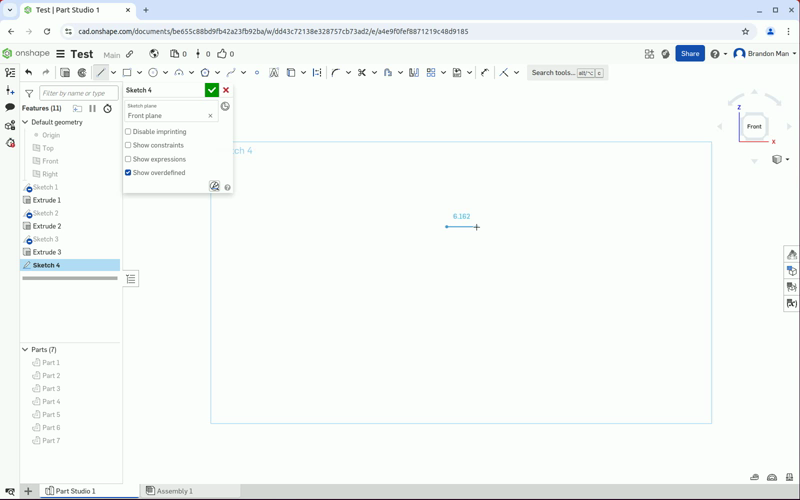
mouse_move(452, 284)
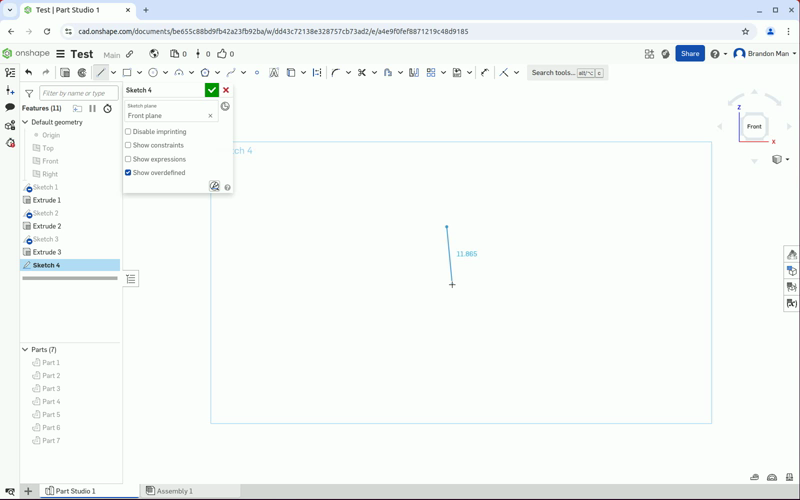
click(452, 284)
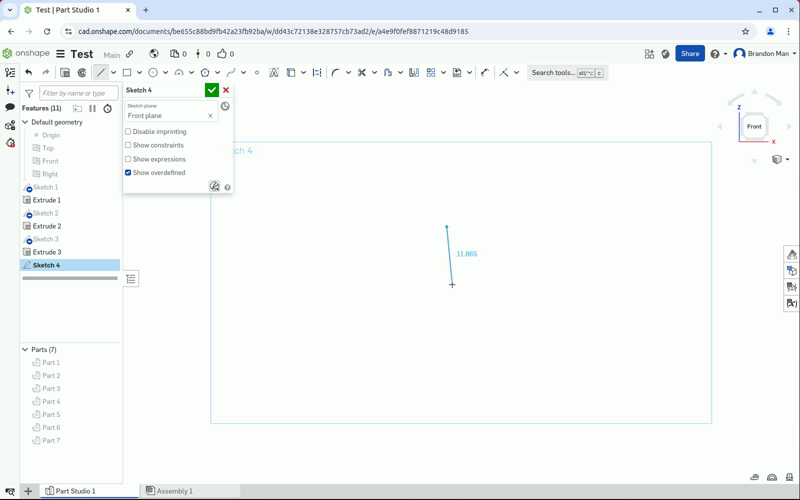
key_up(shift)
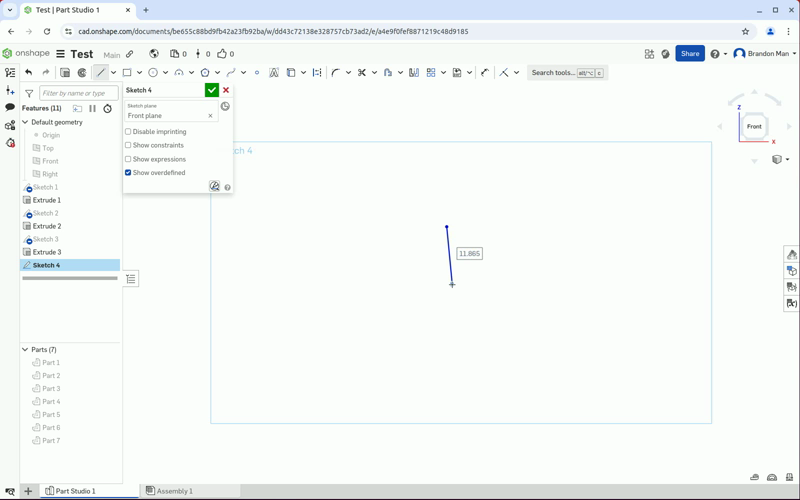
key(esc)
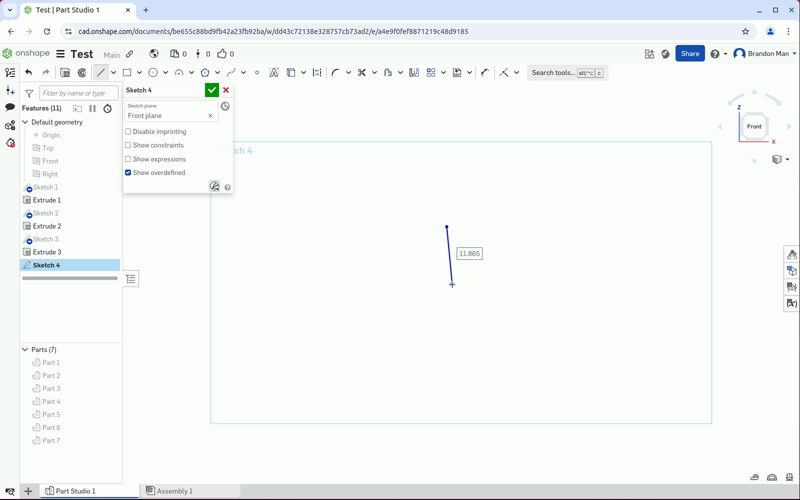
key(a)
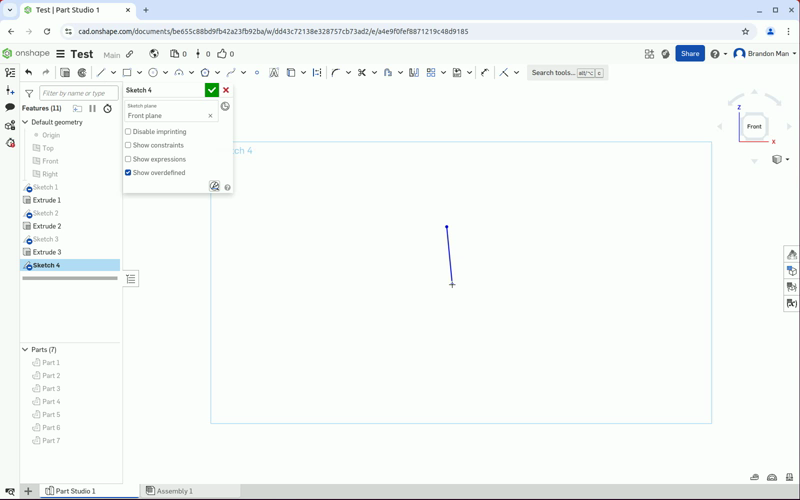
mouse_move(452, 284)
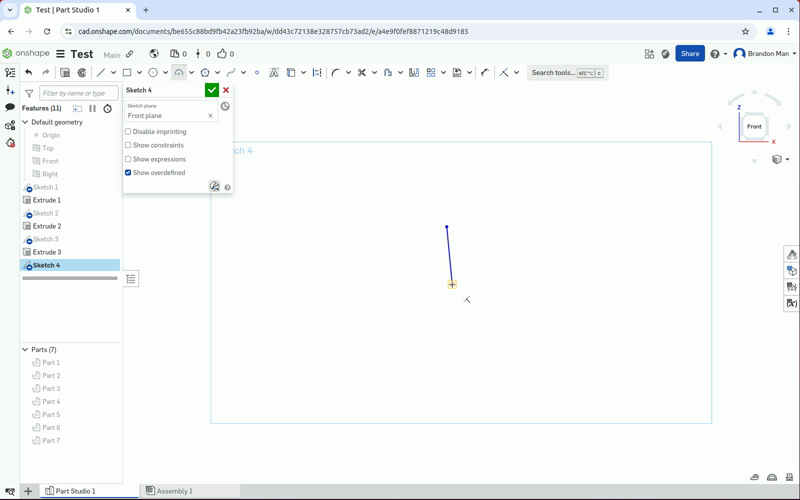
click(452, 284)
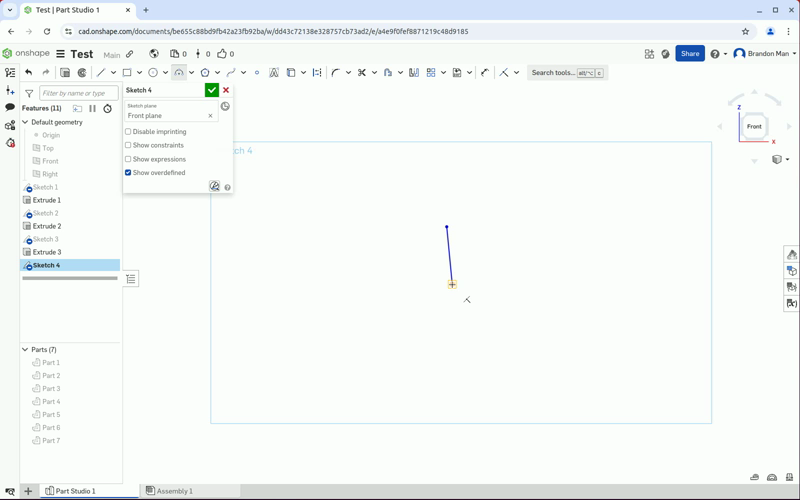
key_down(shift)
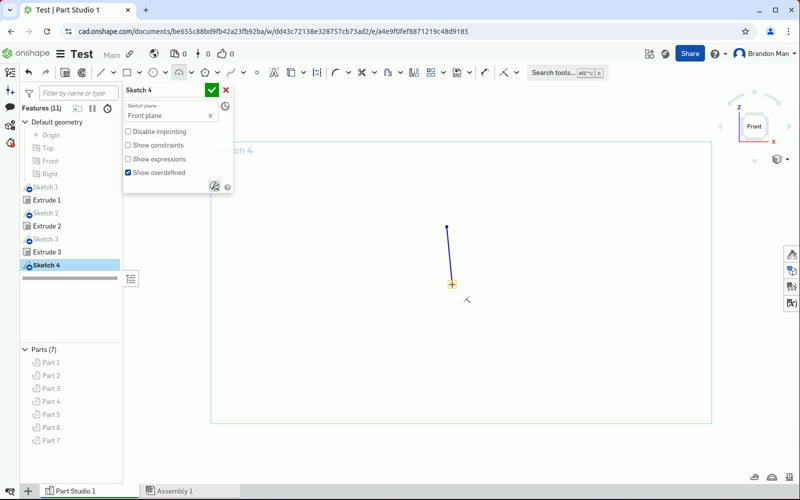
mouse_move(461, 291)
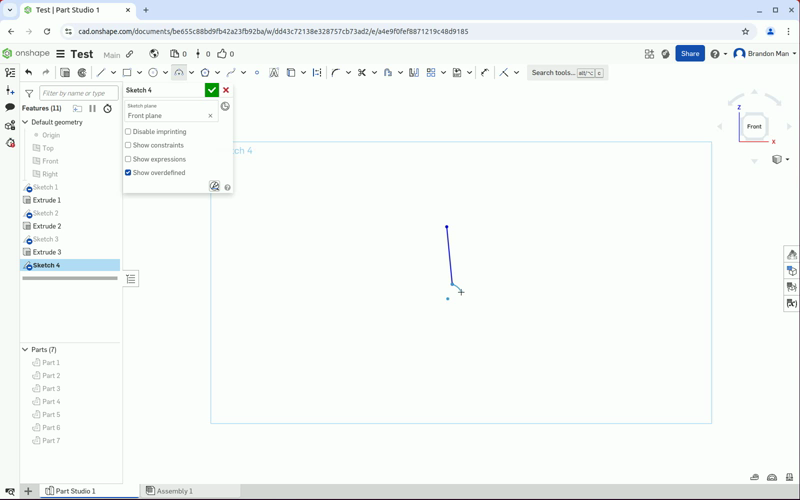
click(461, 291)
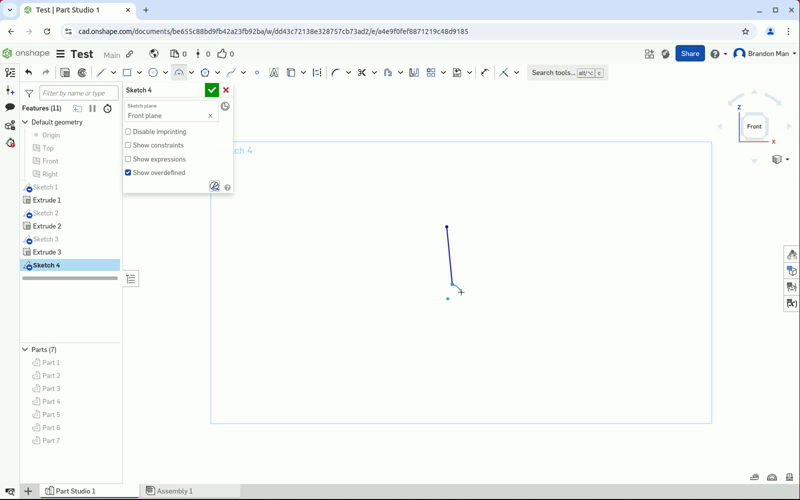
mouse_move(466, 276)
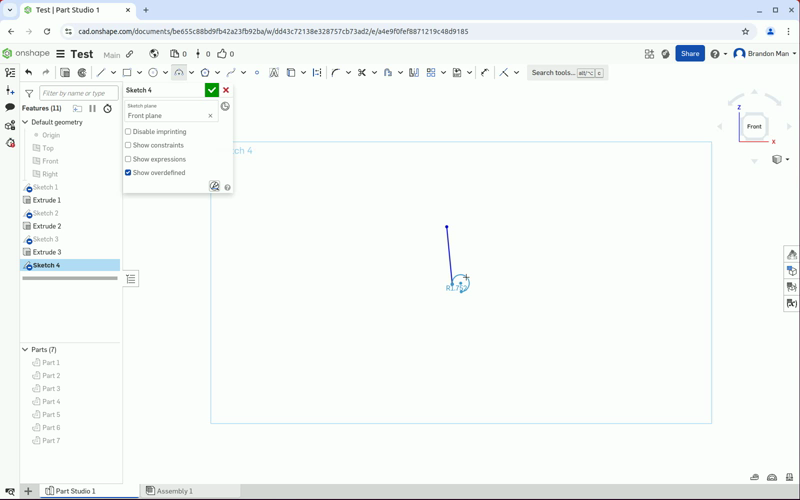
click(466, 276)
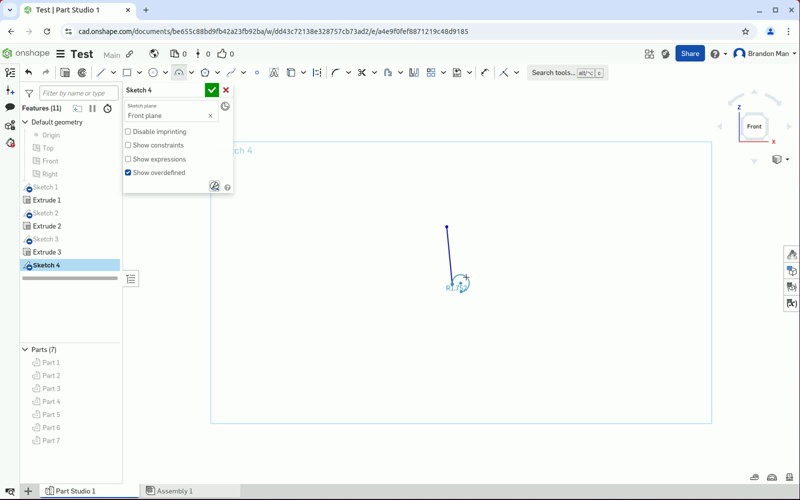
key_up(shift)
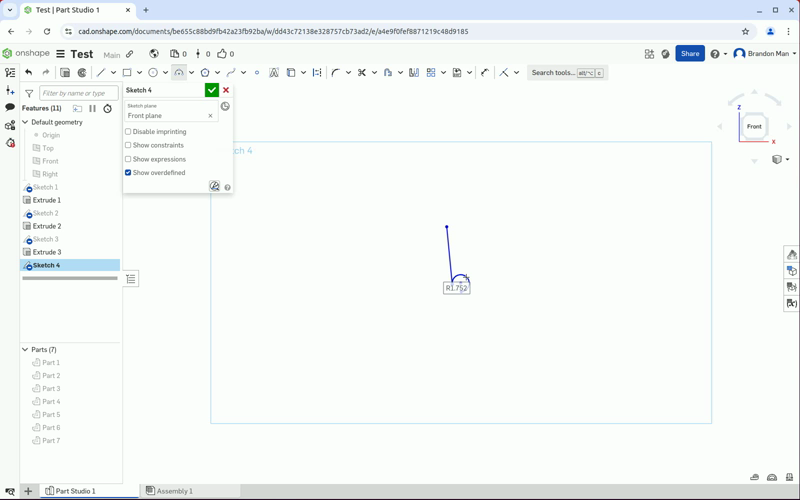
key(esc)
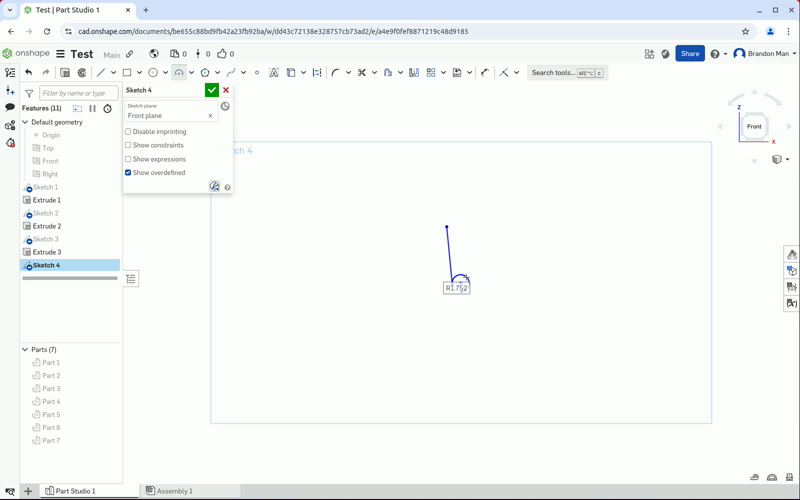
key(l)
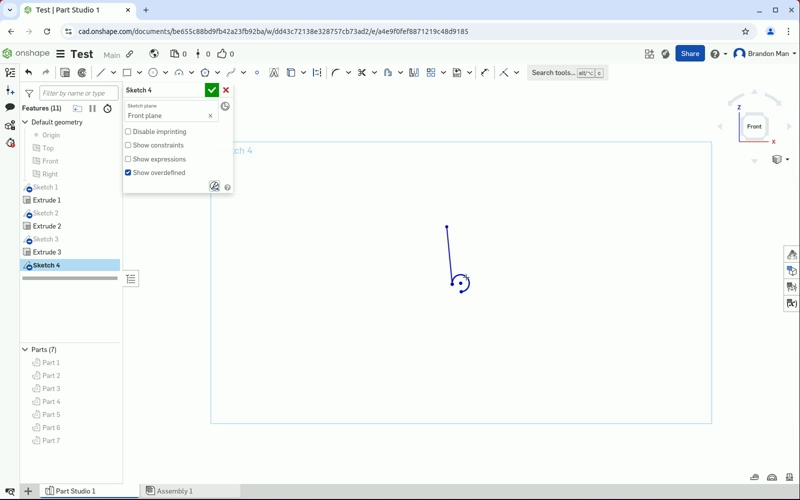
mouse_move(461, 291)
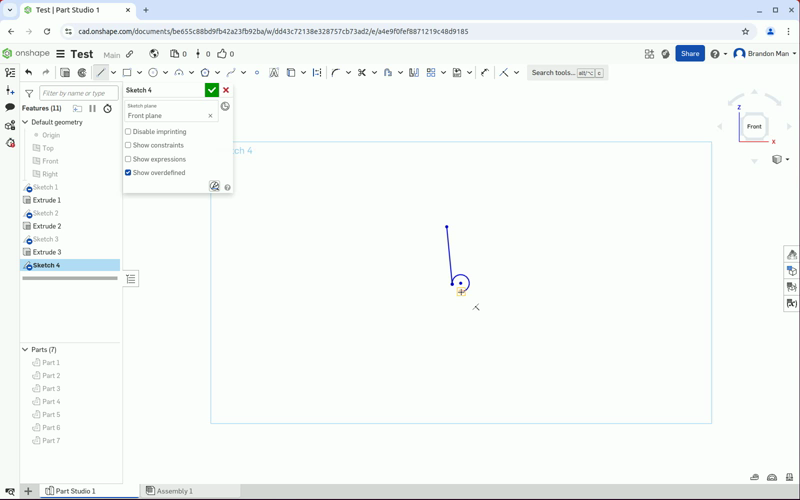
click(461, 291)
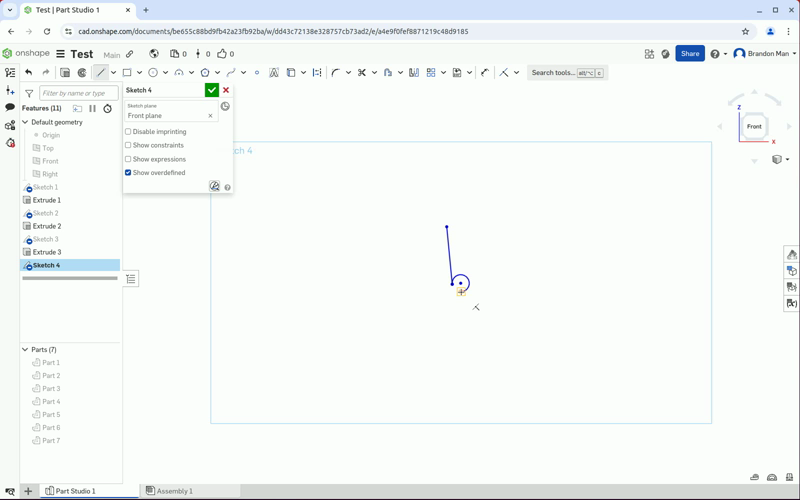
key_down(shift)
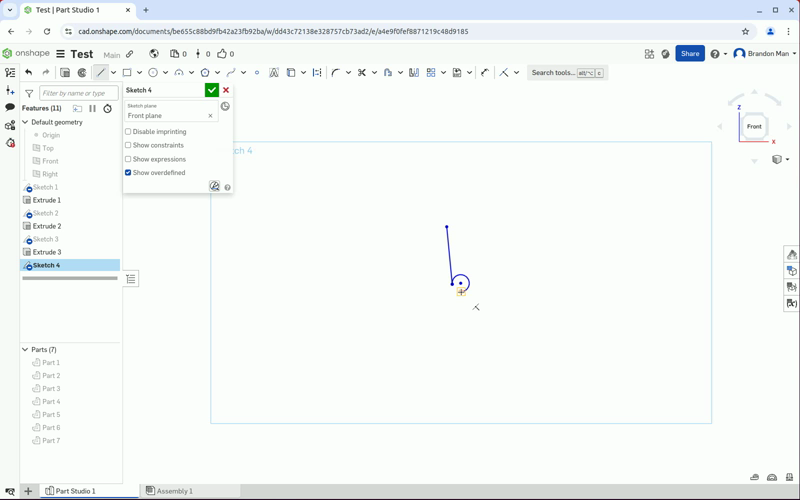
mouse_move(491, 291)
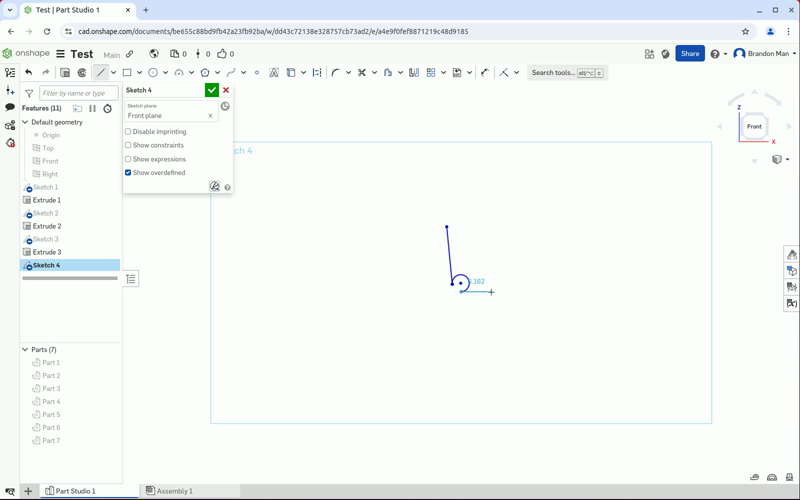
mouse_move(502, 290)
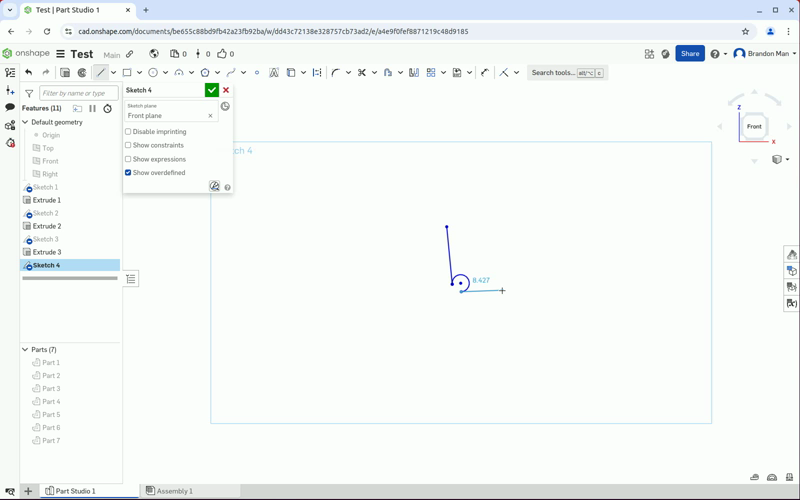
click(502, 290)
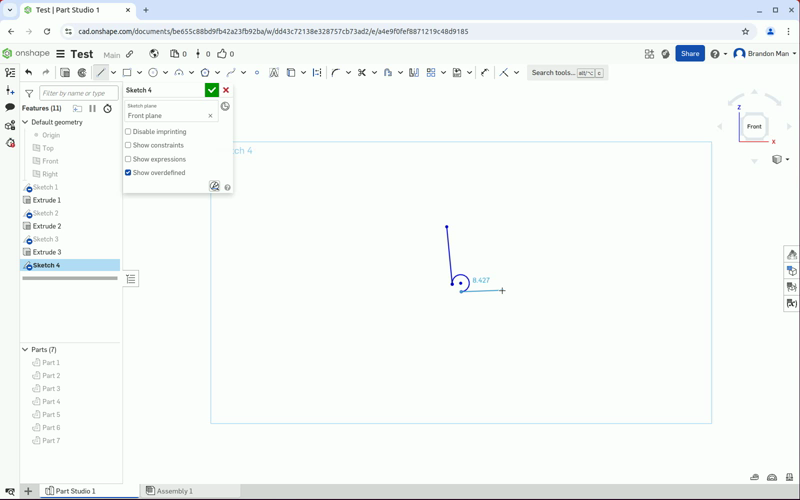
key_up(shift)
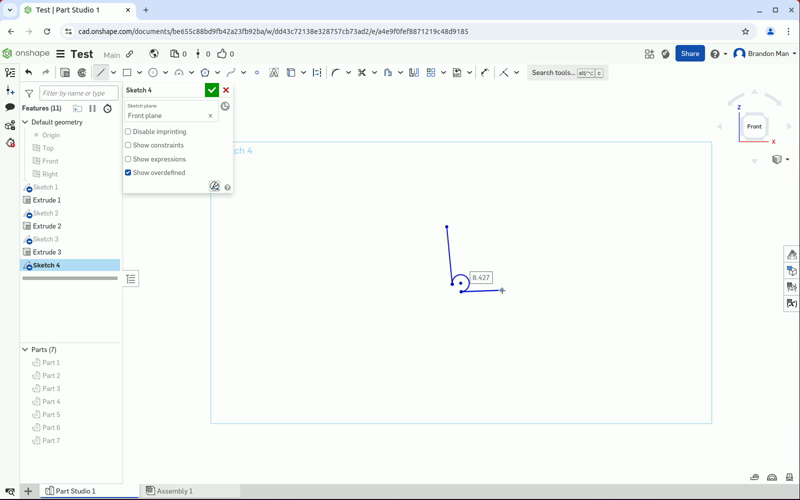
key(esc)
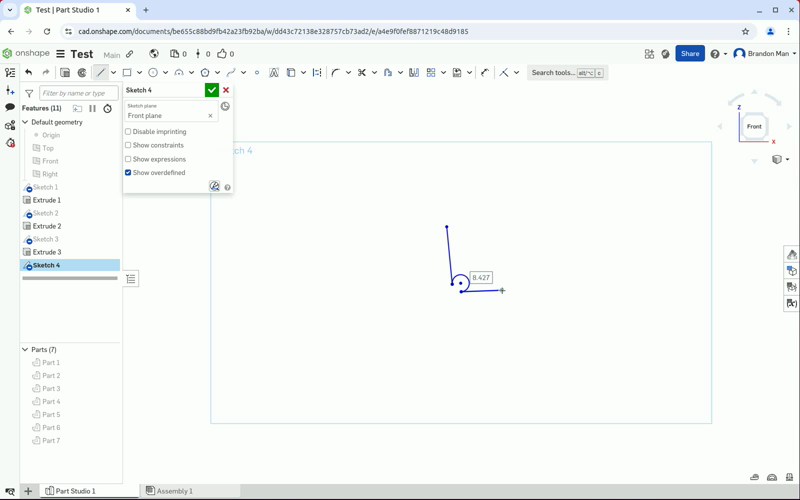
key(a)
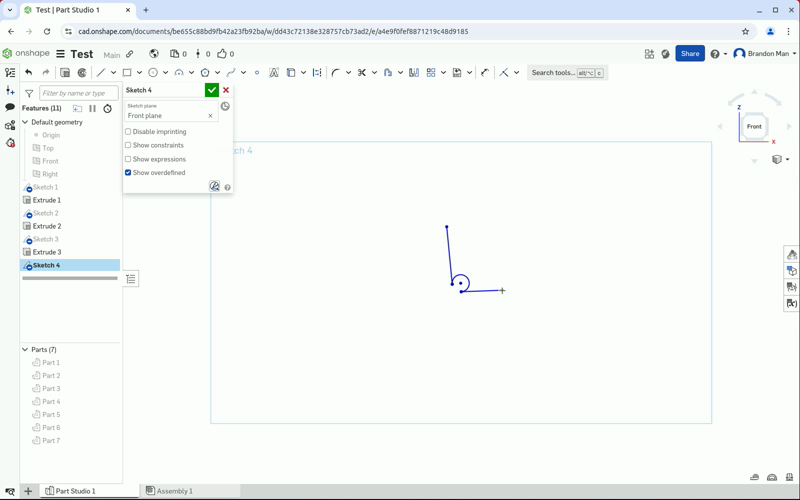
mouse_move(502, 290)
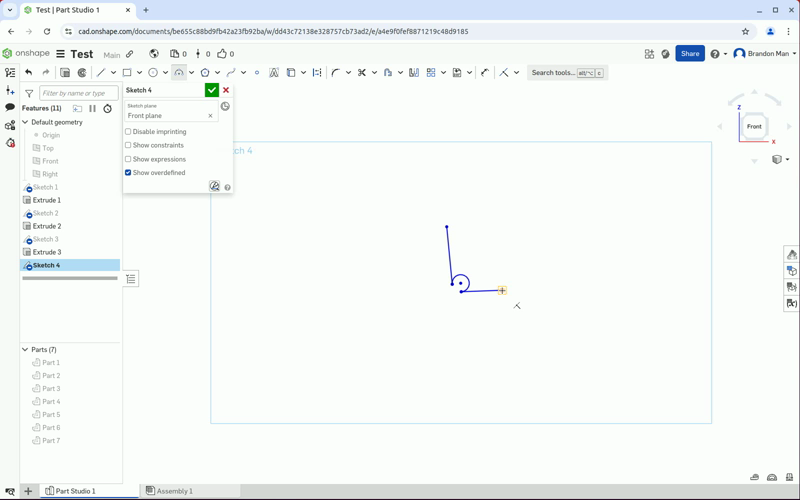
click(502, 290)
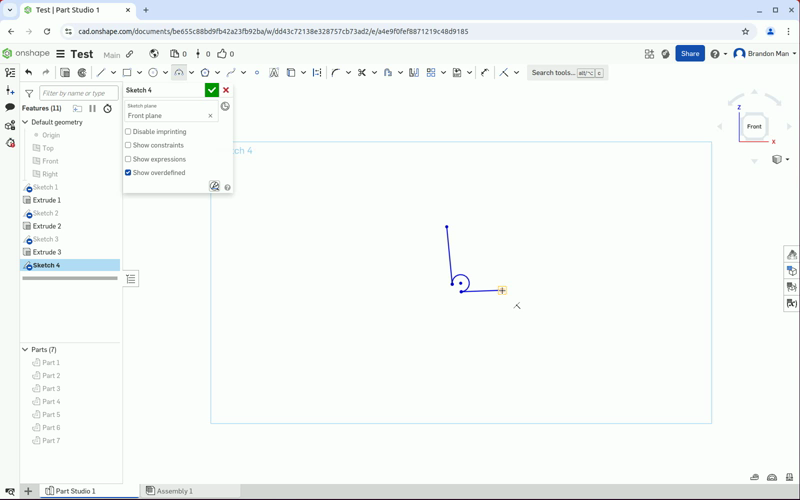
key_down(shift)
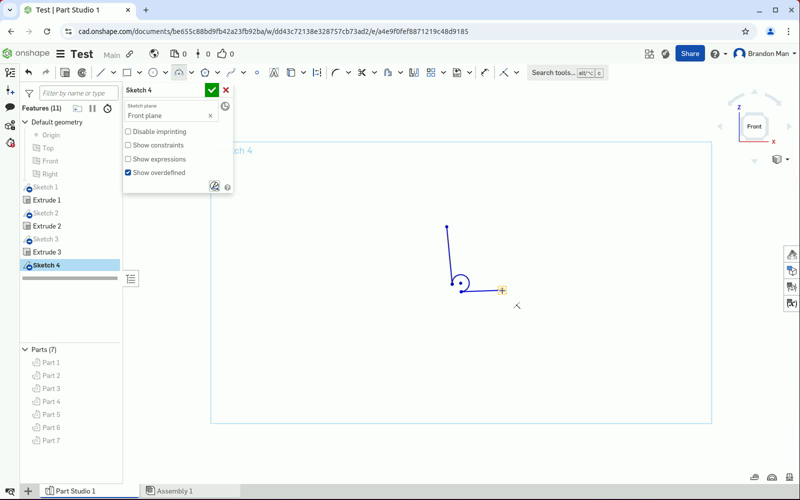
mouse_move(502, 276)
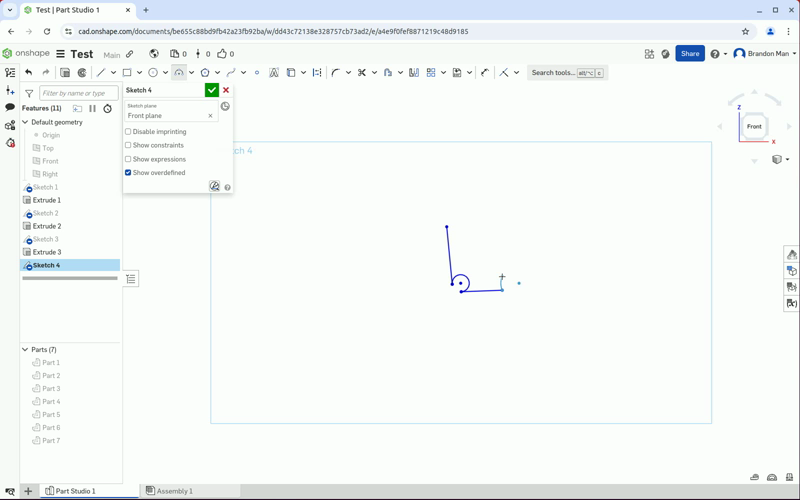
click(502, 276)
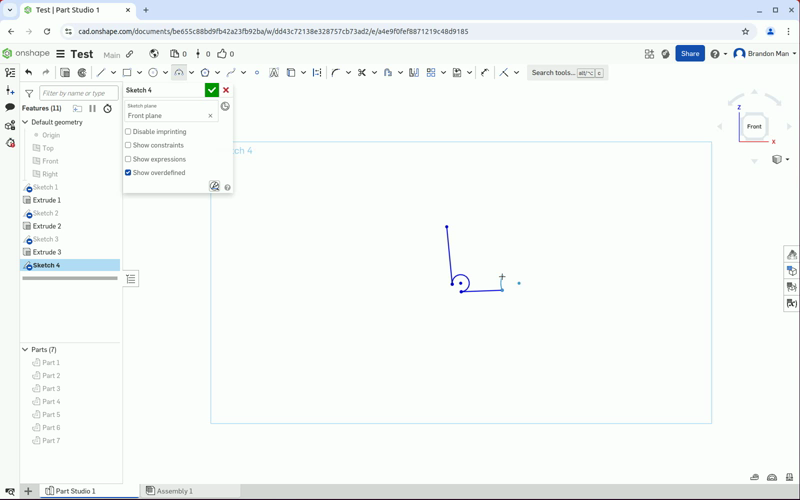
mouse_move(494, 282)
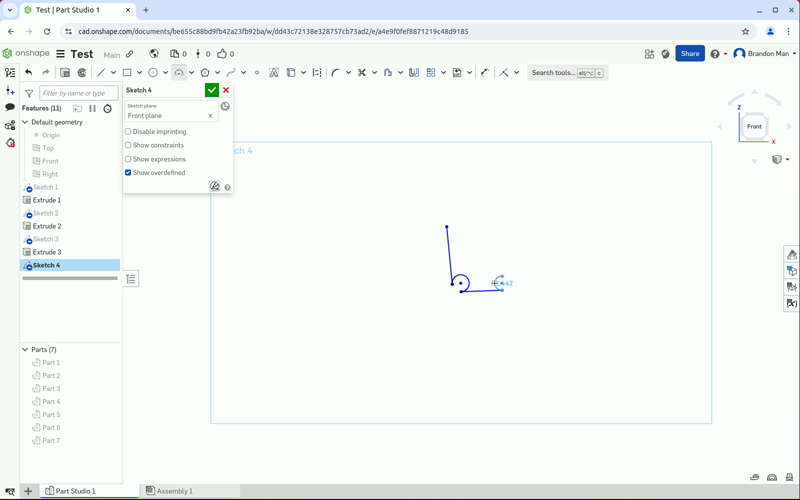
click(494, 282)
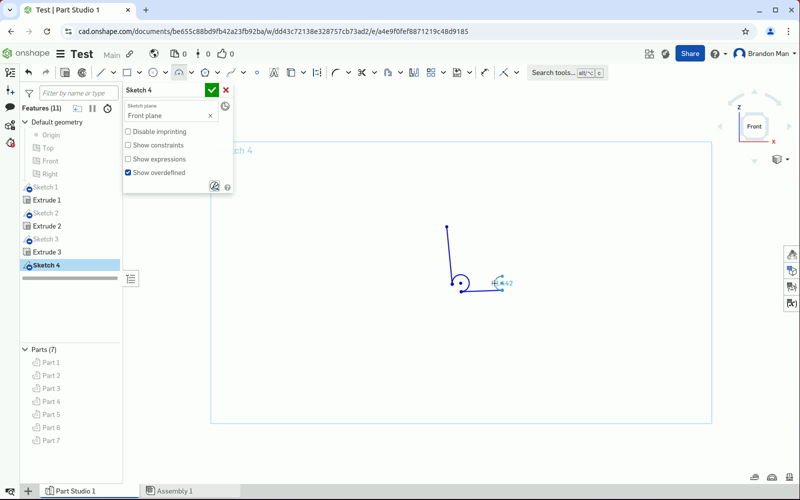
key_up(shift)
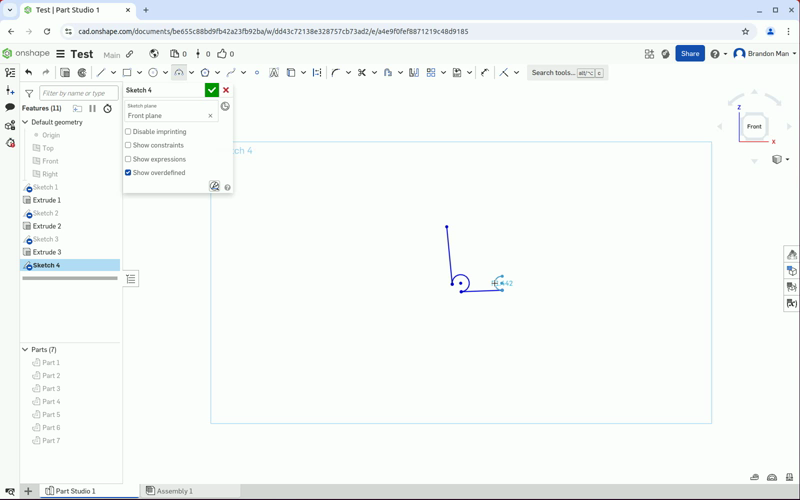
key(esc)
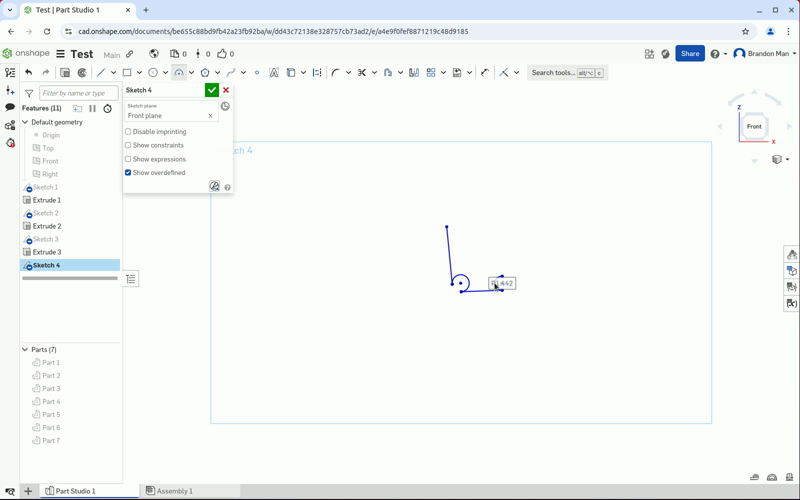
key(l)
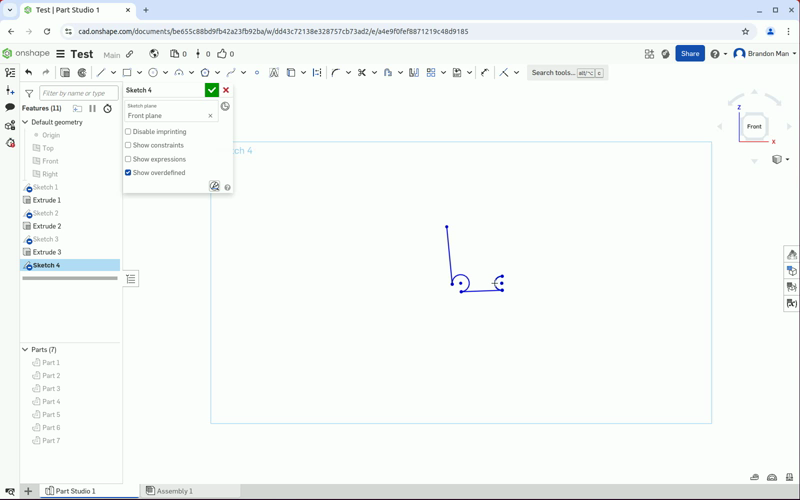
mouse_move(502, 276)
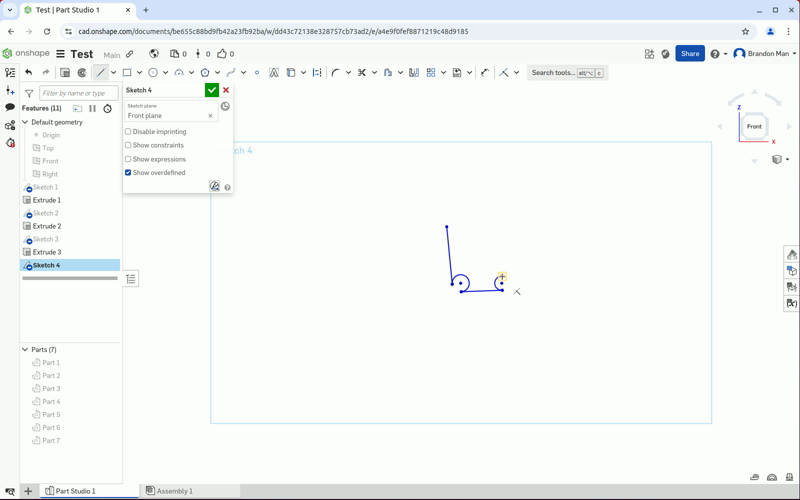
click(502, 276)
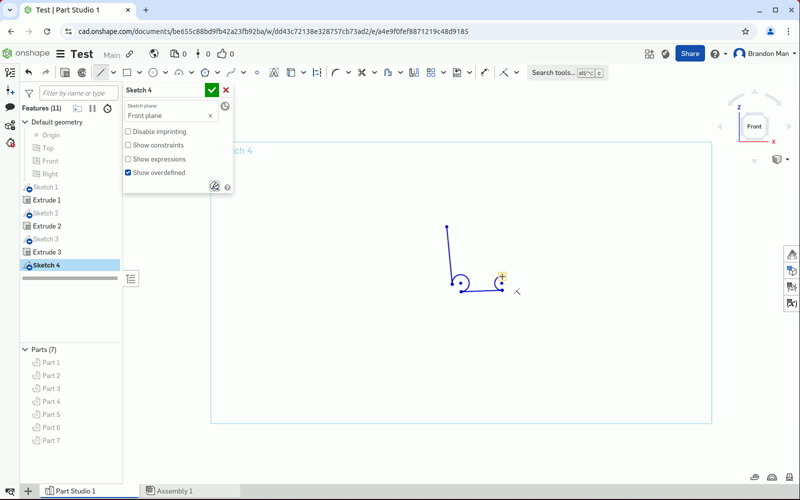
key_down(shift)
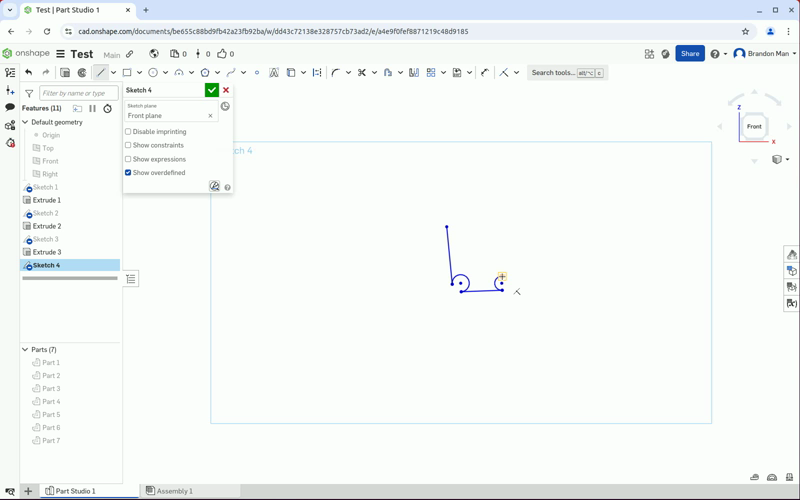
mouse_move(532, 276)
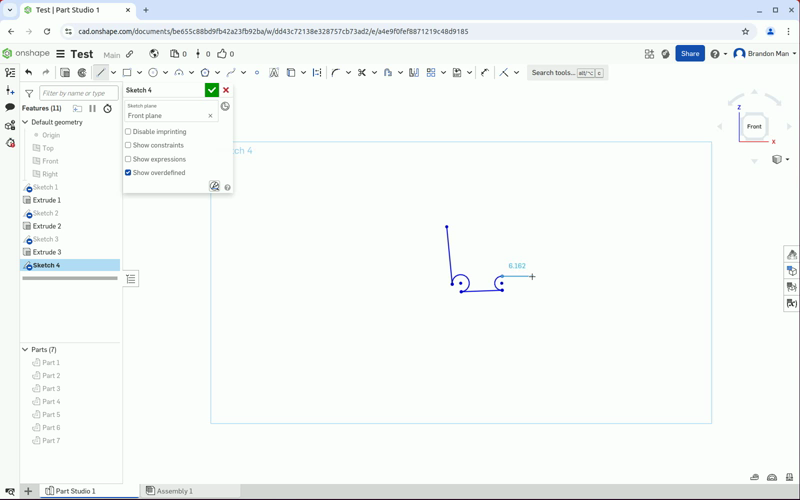
mouse_move(478, 275)
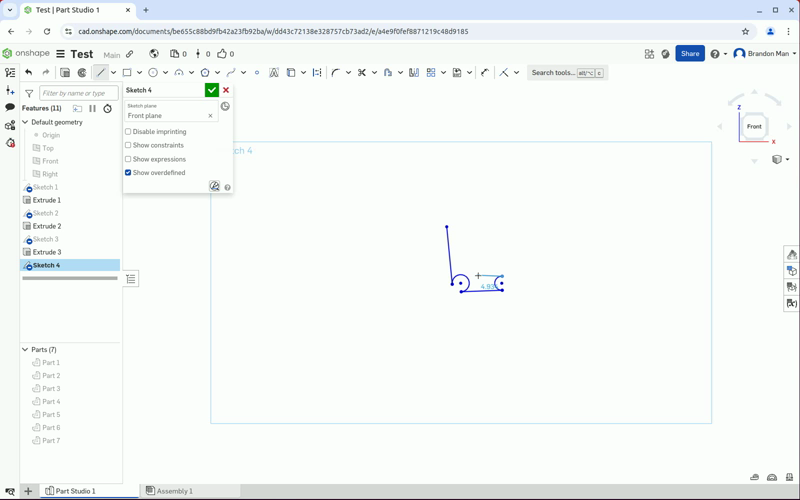
click(478, 275)
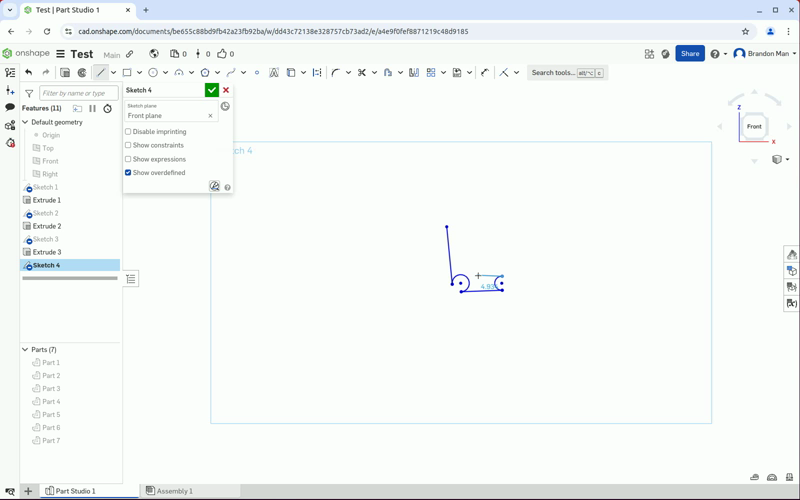
key_up(shift)
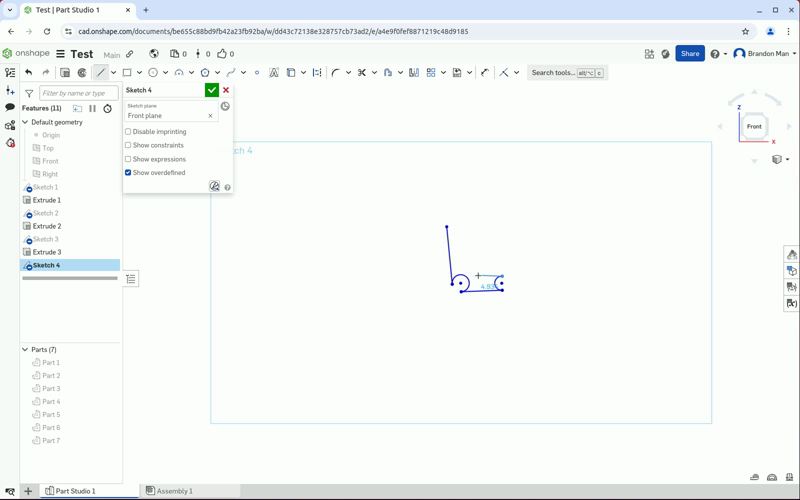
key(esc)
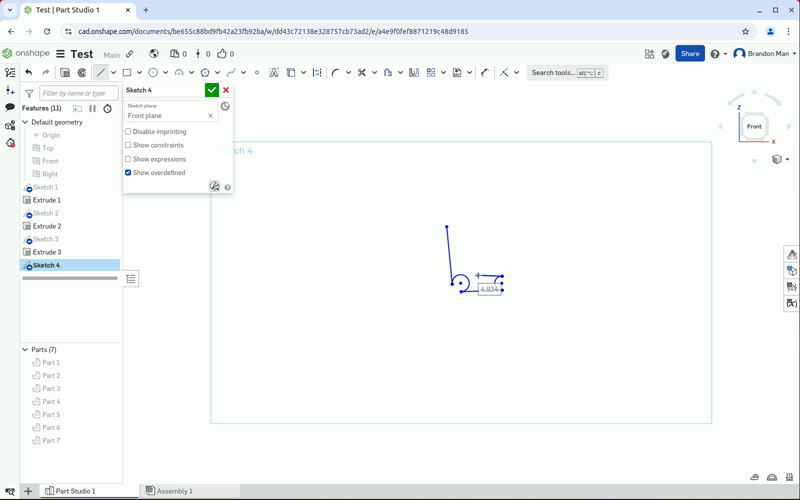
key(a)
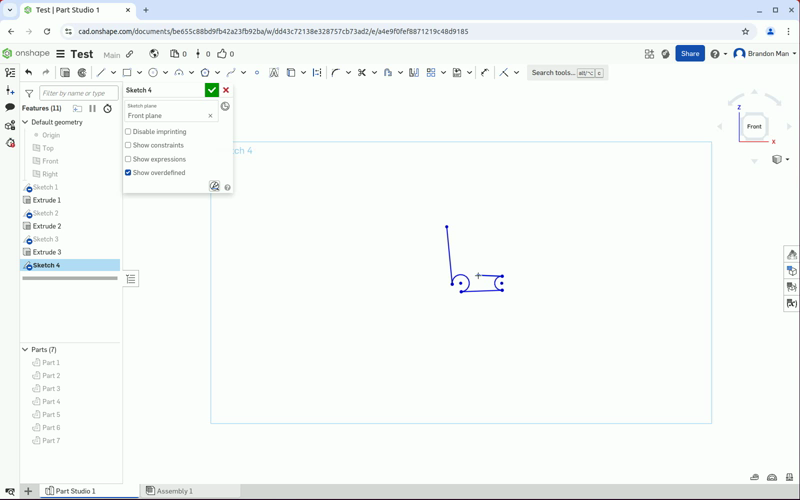
mouse_move(478, 275)
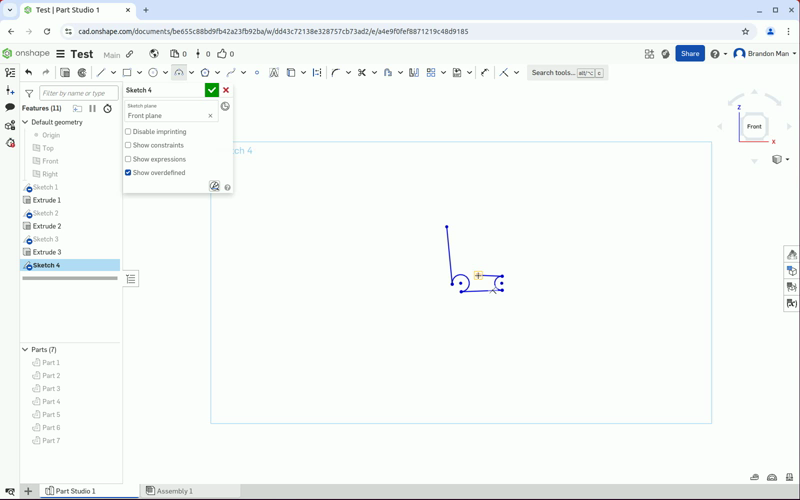
click(478, 275)
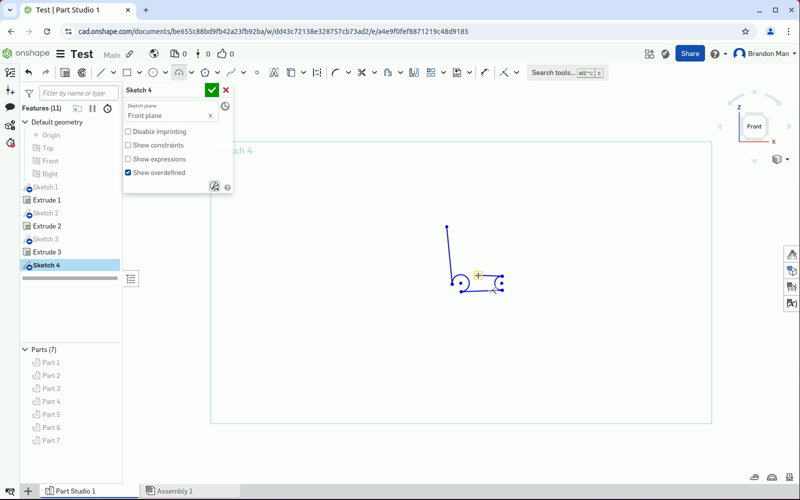
key_down(shift)
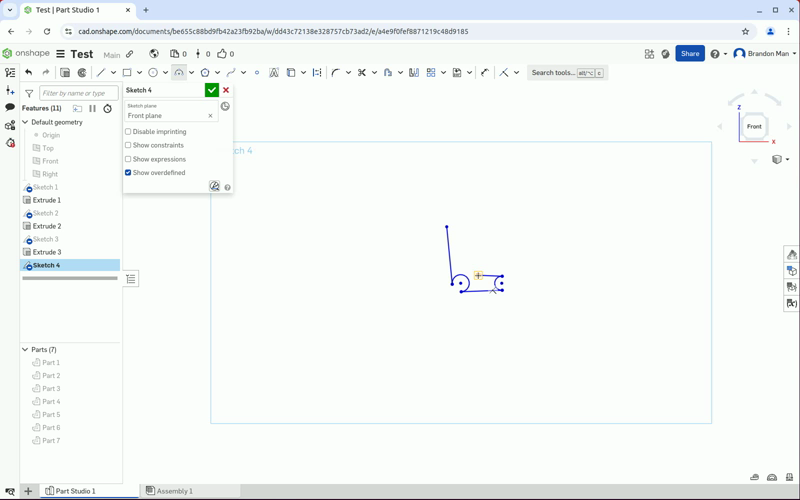
mouse_move(471, 267)
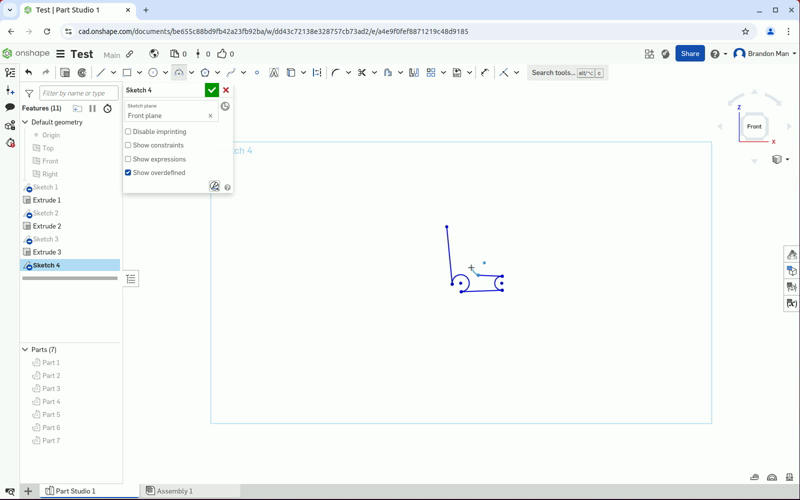
click(471, 267)
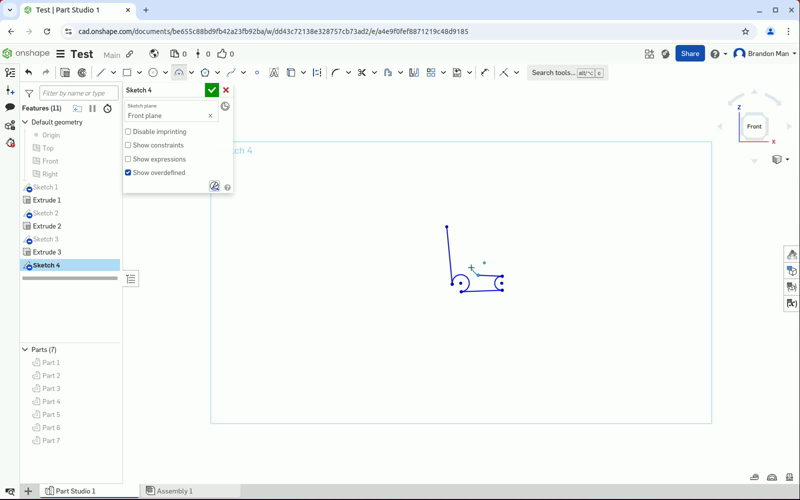
mouse_move(472, 272)
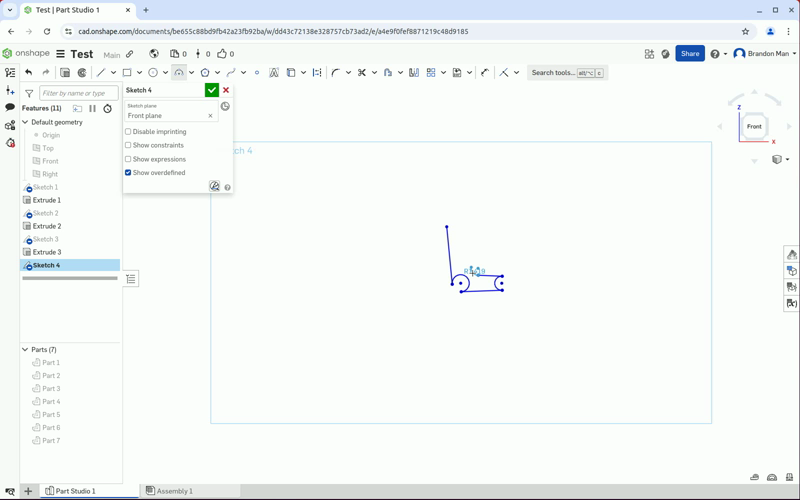
click(472, 272)
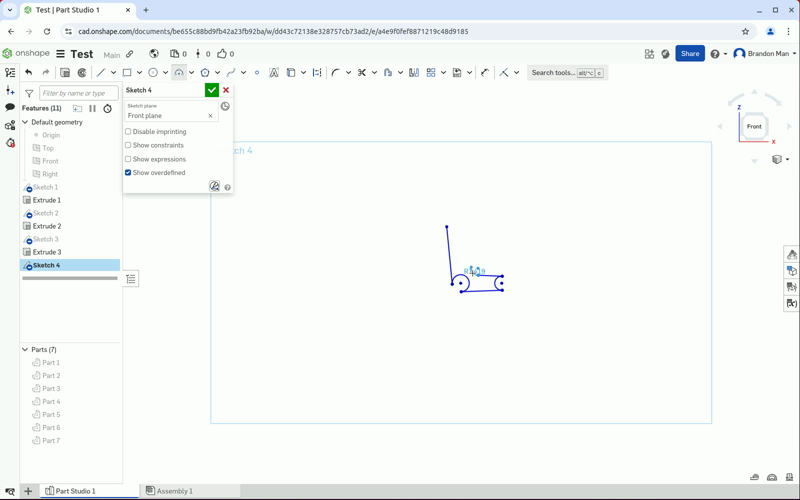
key_up(shift)
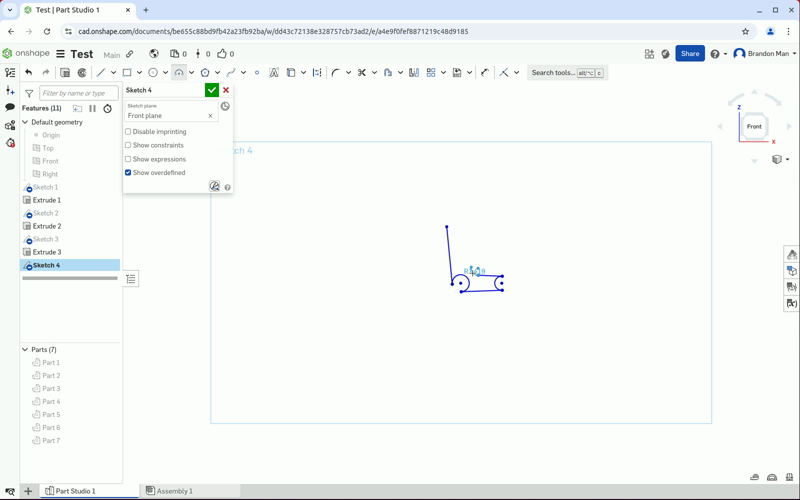
key(esc)
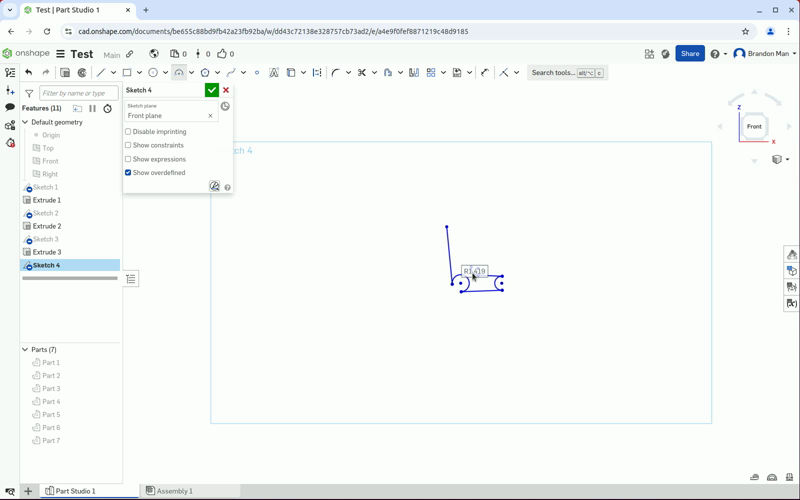
key(l)
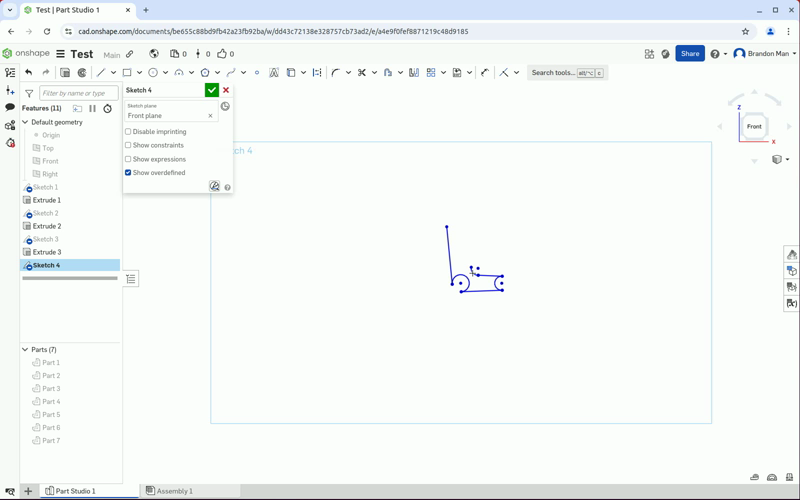
mouse_move(471, 267)
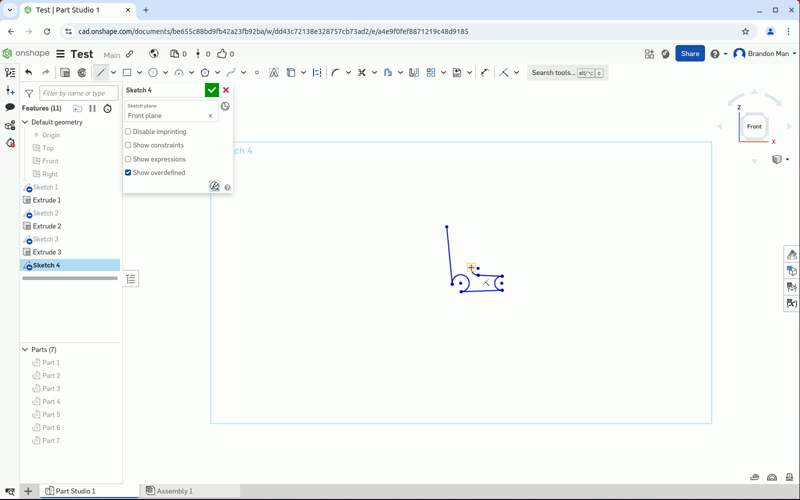
click(471, 267)
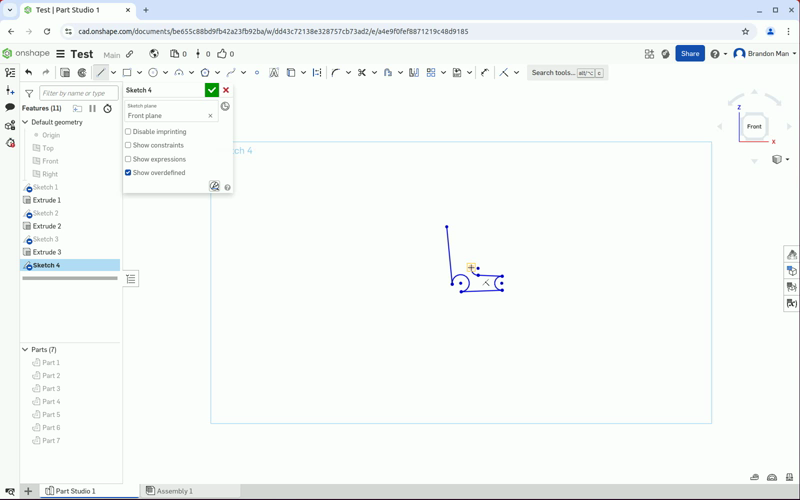
key_down(shift)
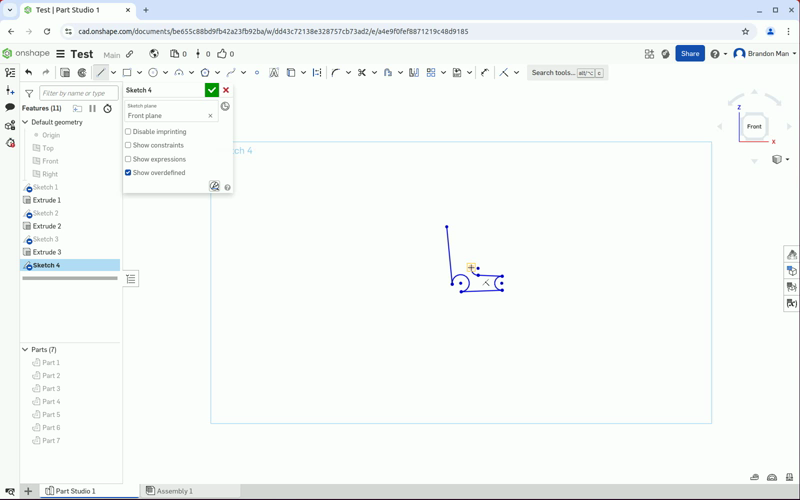
mouse_move(501, 267)
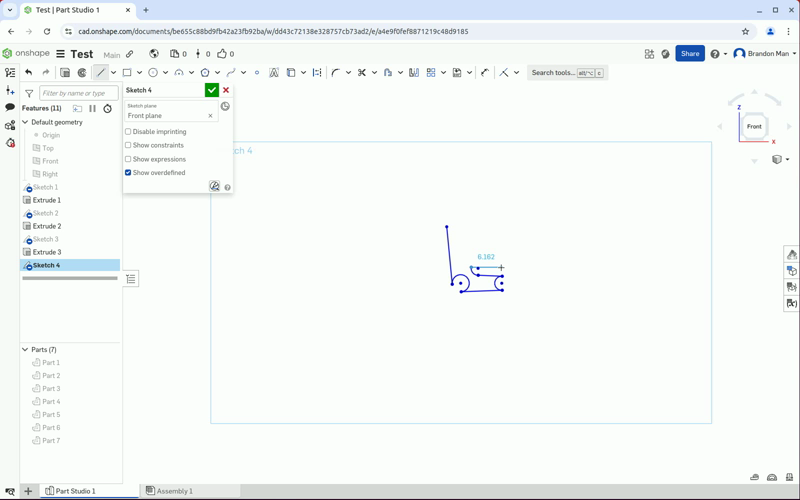
mouse_move(475, 226)
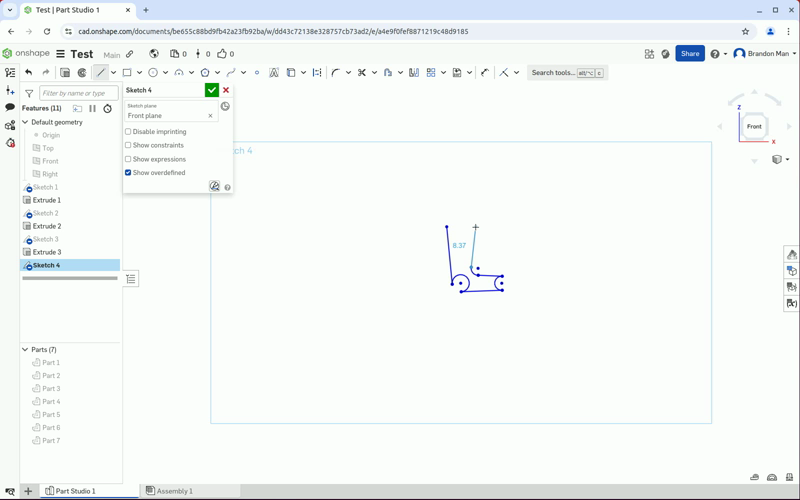
click(475, 226)
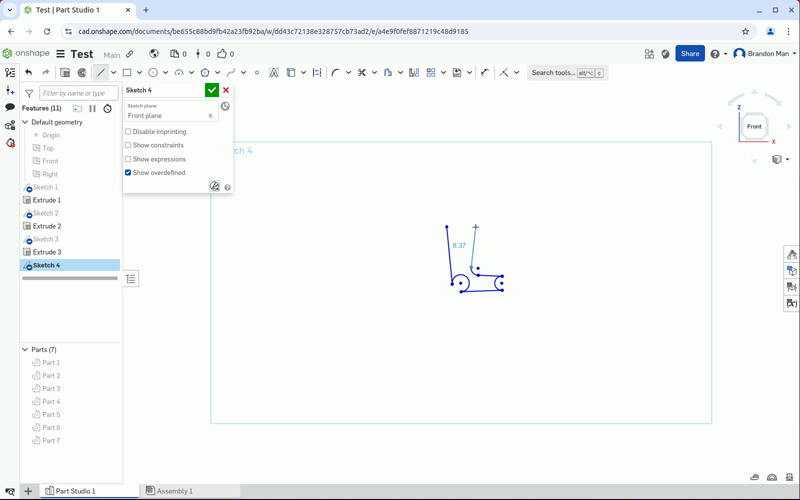
key_up(shift)
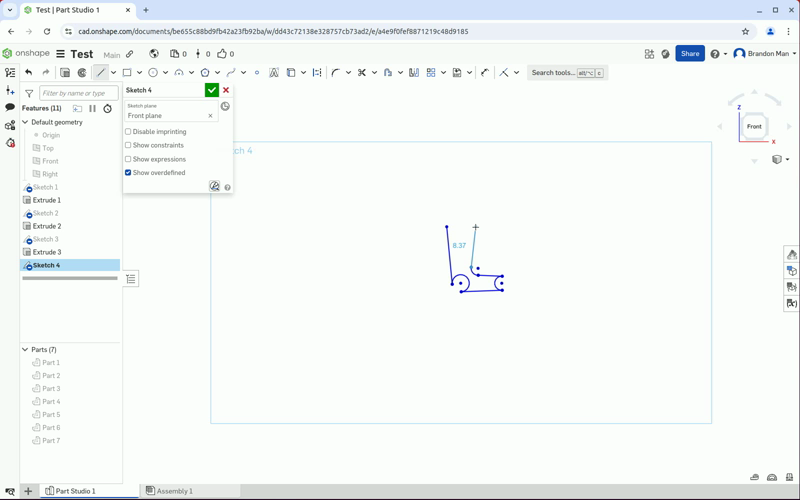
key(esc)
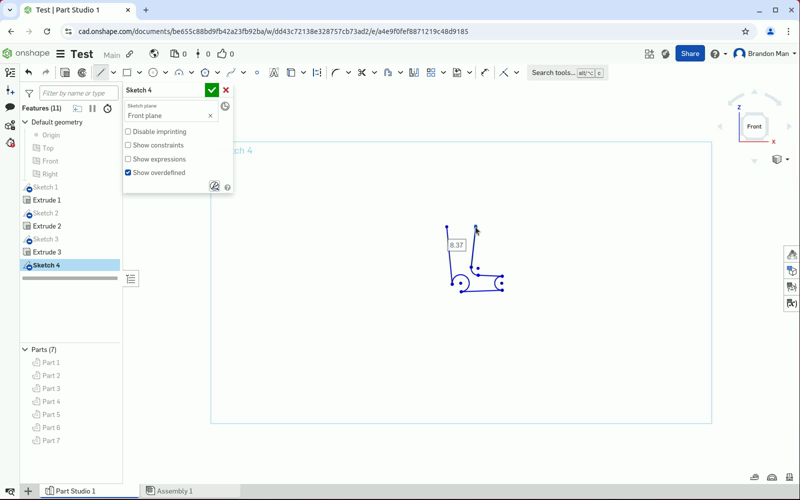
key(a)
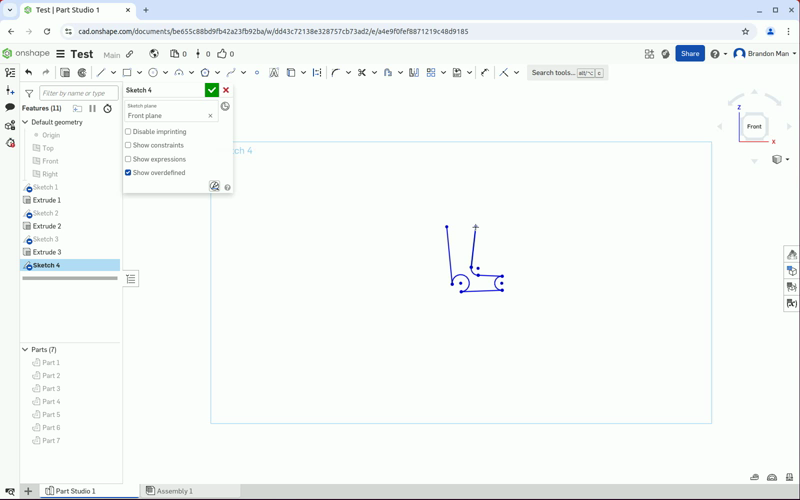
mouse_move(475, 226)
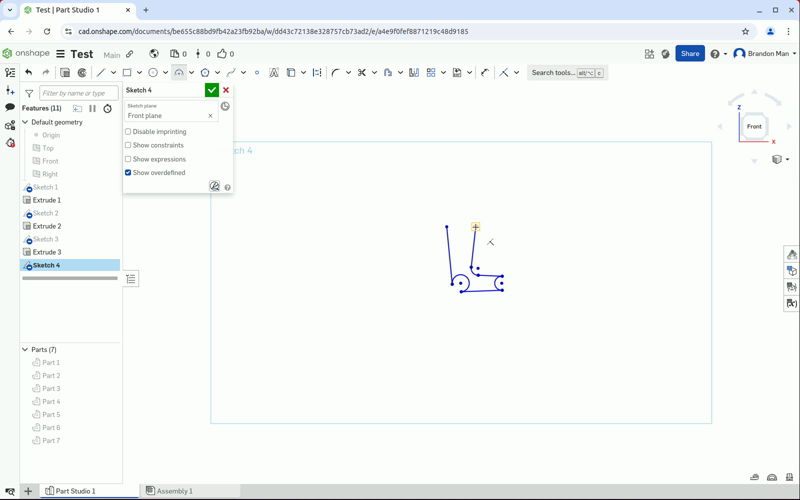
click(475, 226)
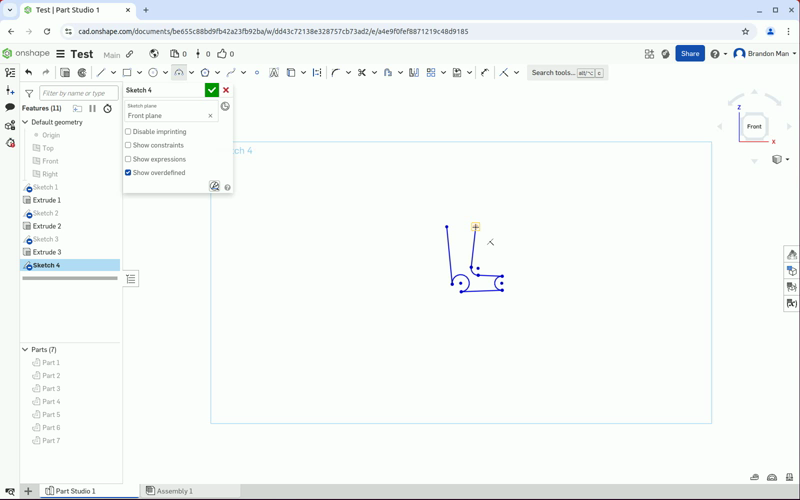
mouse_move(446, 226)
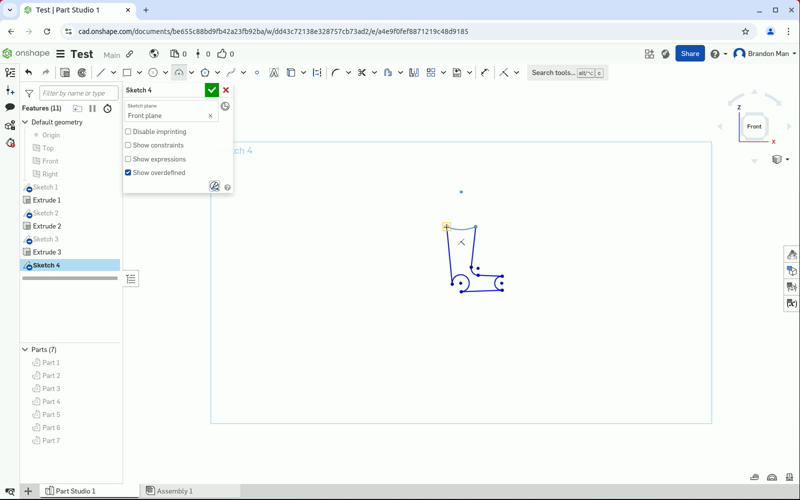
click(446, 226)
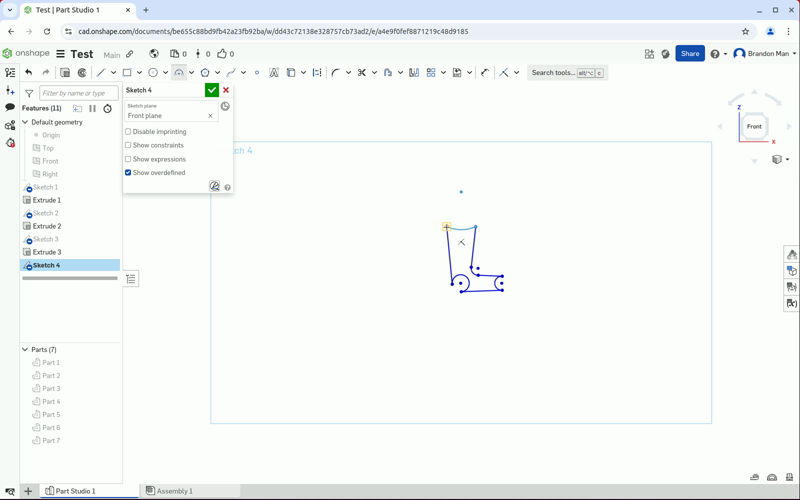
key_down(shift)
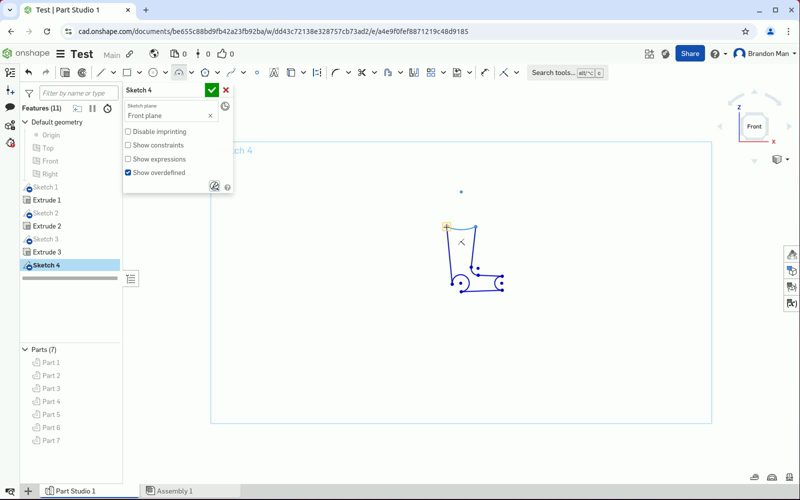
mouse_move(461, 239)
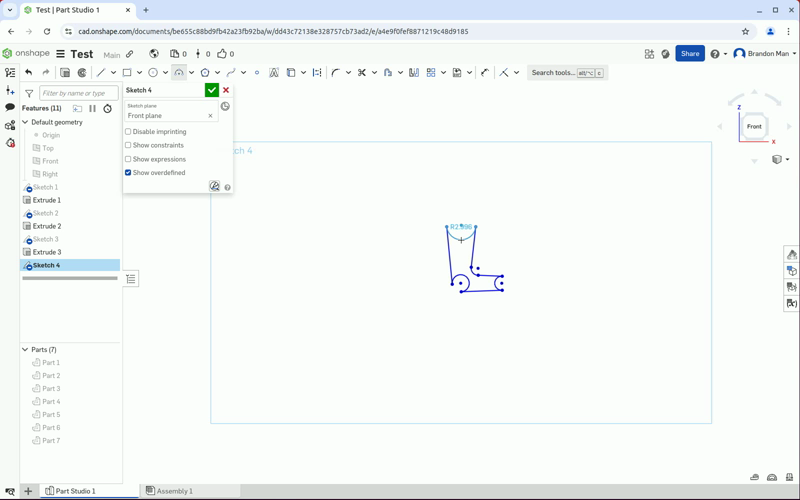
click(461, 239)
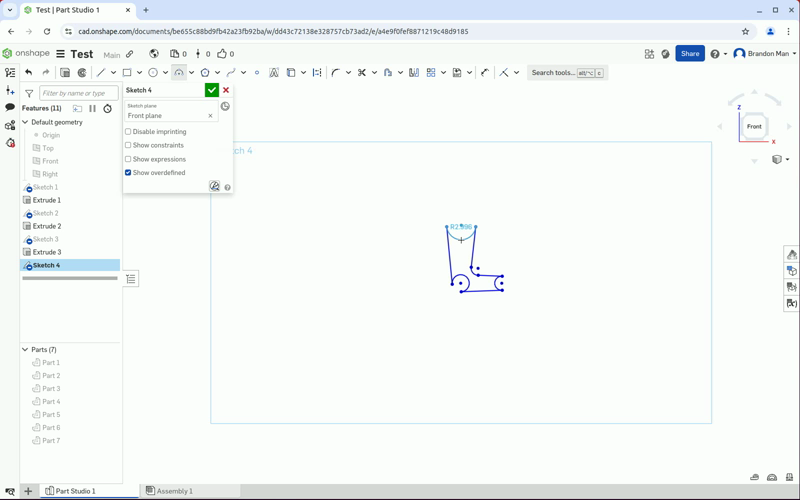
key_up(shift)
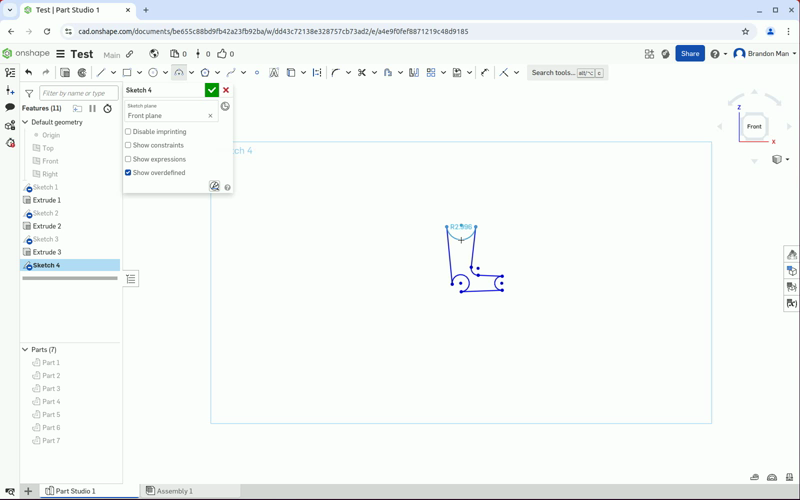
key(esc)
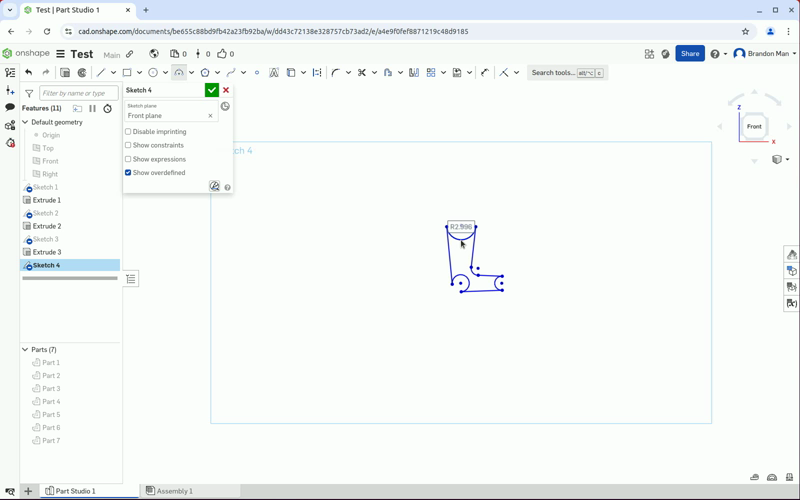
mouse_move(483, 285)
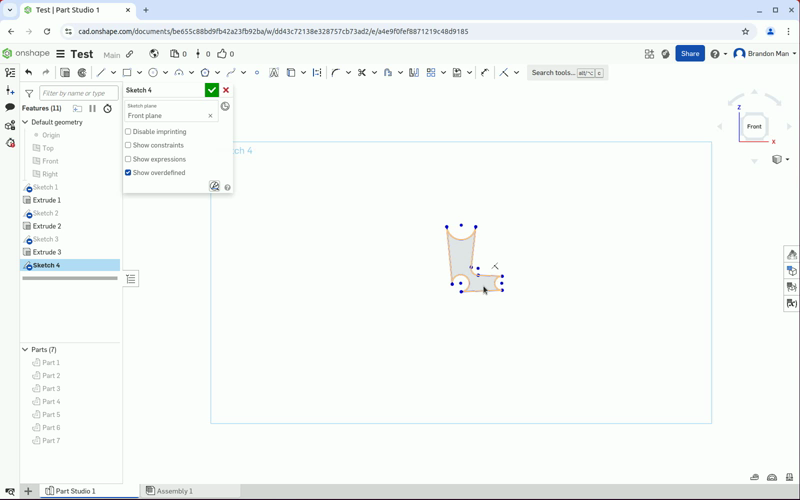
scroll(6)
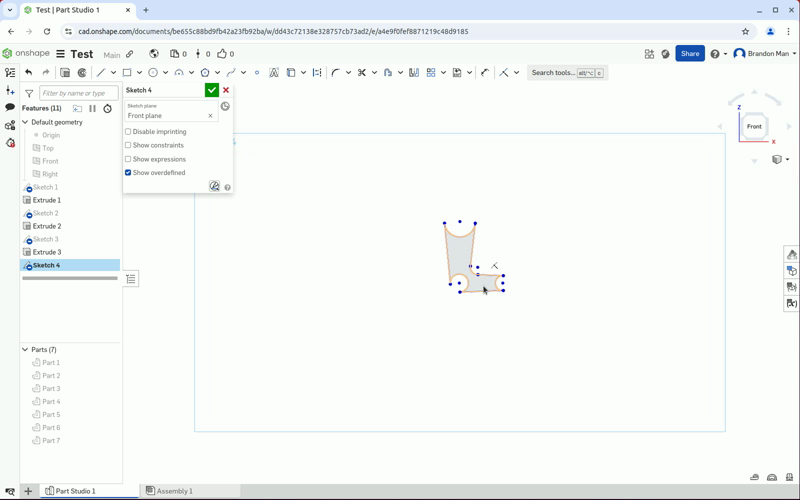
scroll(6)
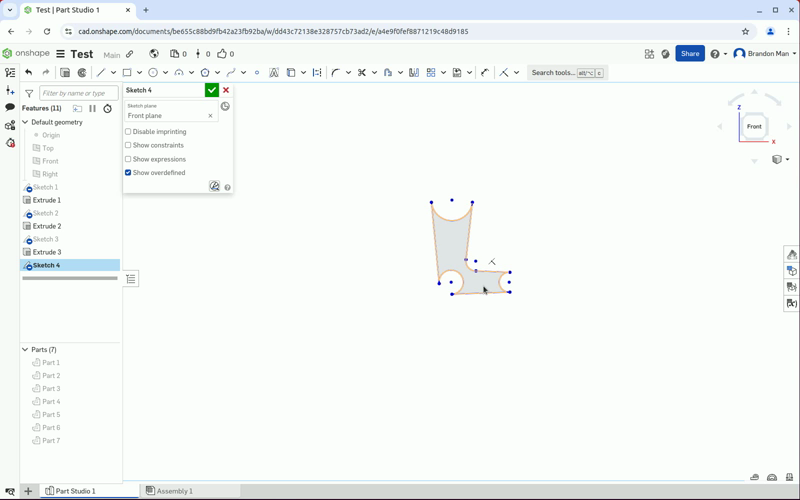
scroll(6)
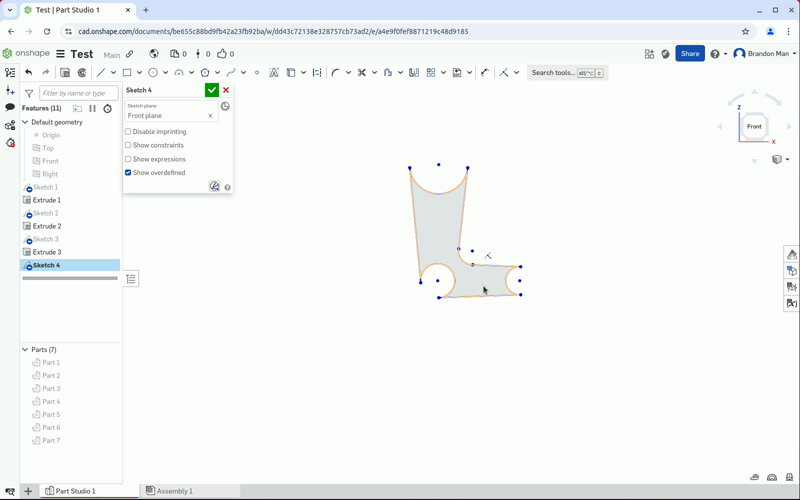
scroll(6)
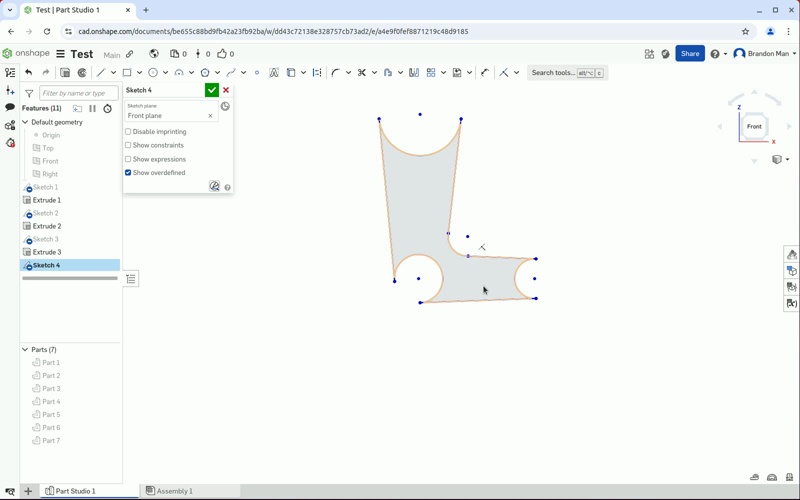
scroll(6)
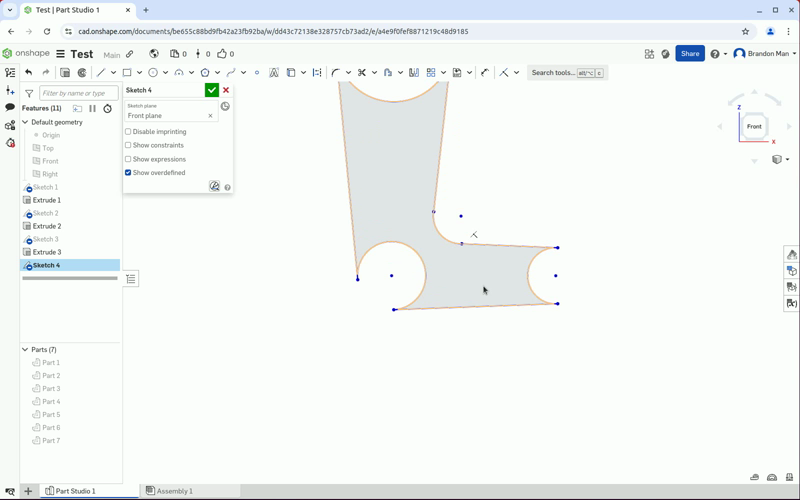
scroll(6)
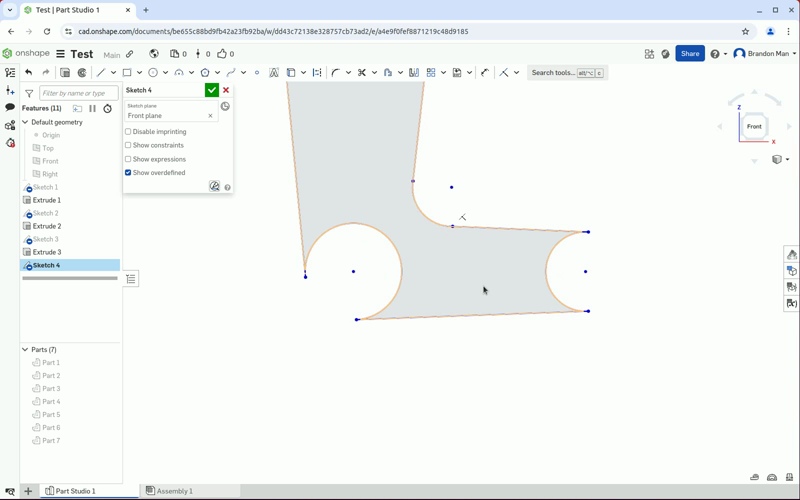
scroll(6)
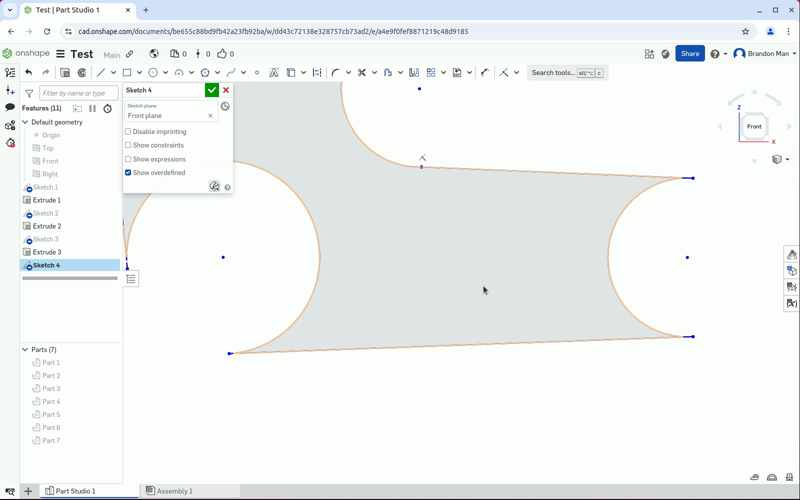
click(483, 285)
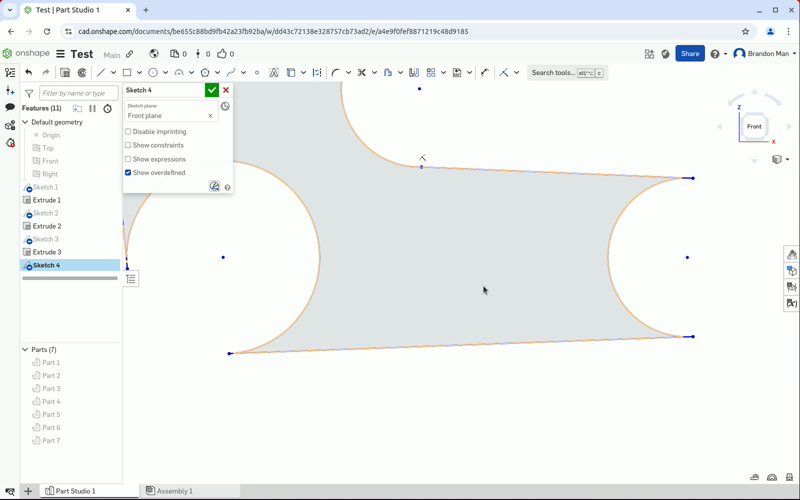
scroll(-6)
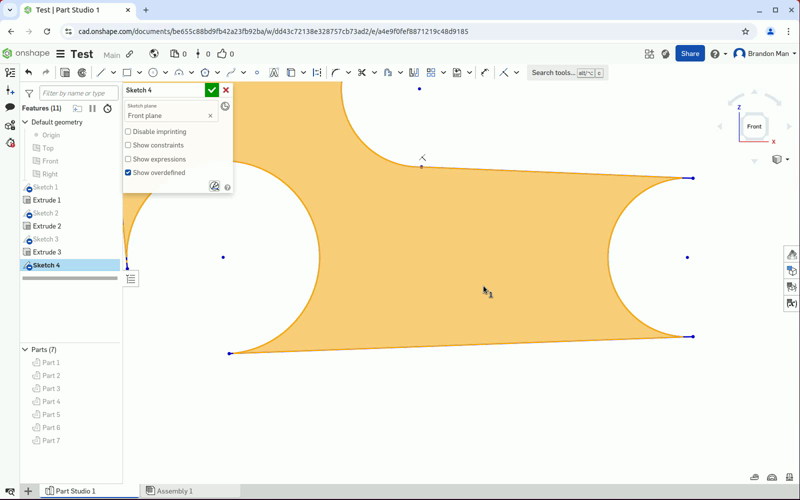
scroll(-6)
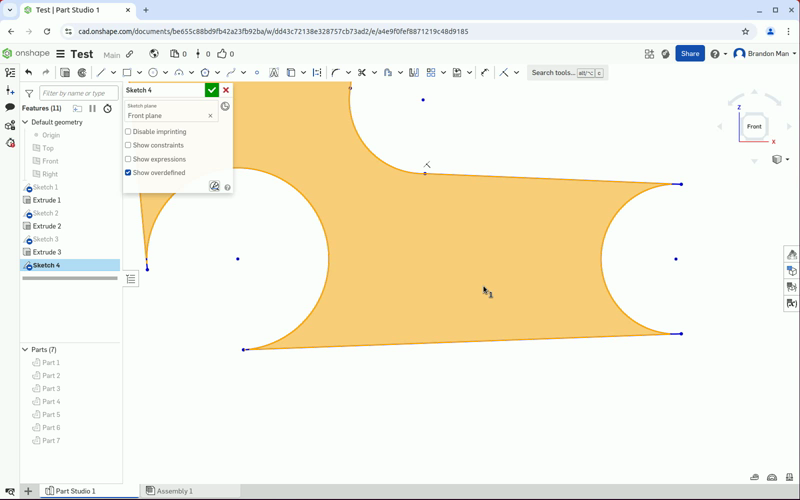
scroll(-6)
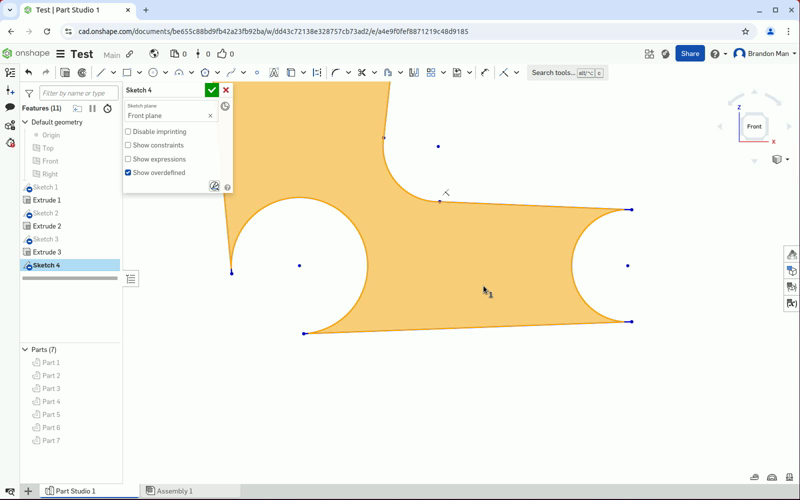
scroll(-6)
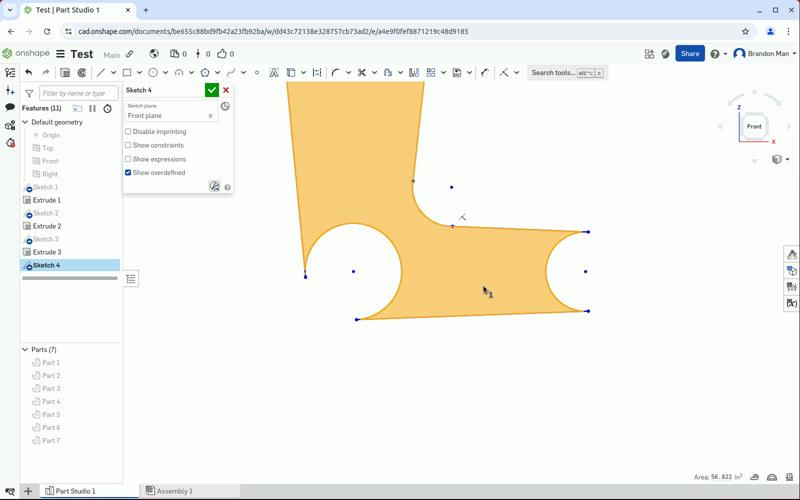
scroll(-6)
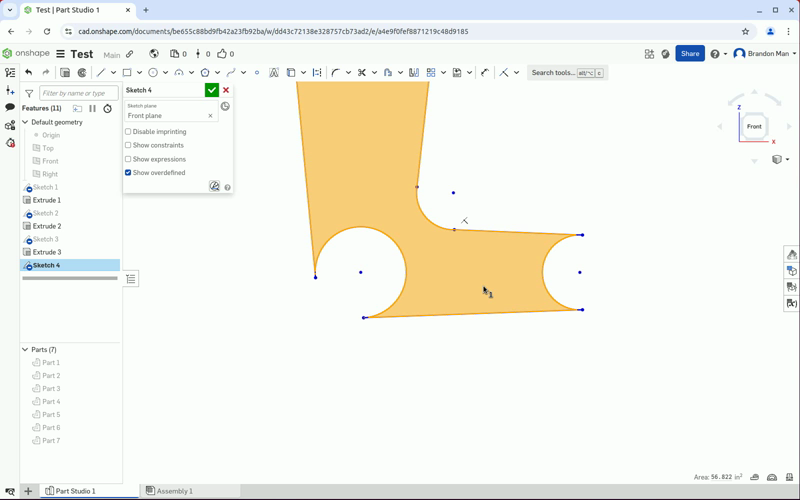
scroll(-6)
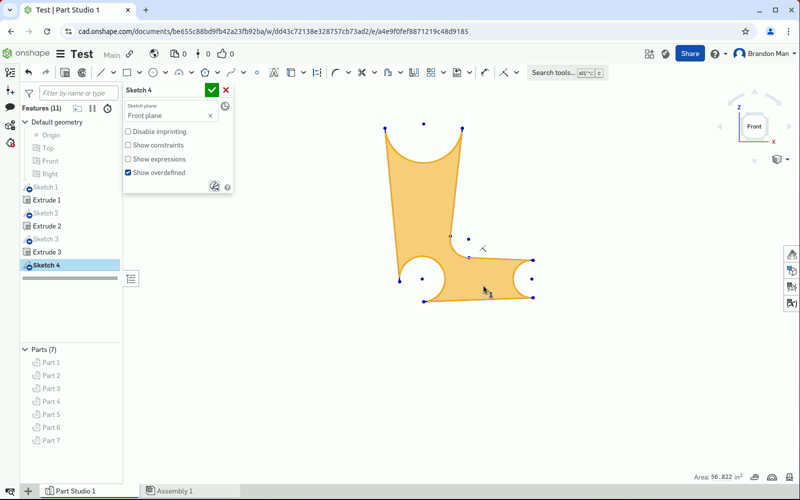
scroll(-6)
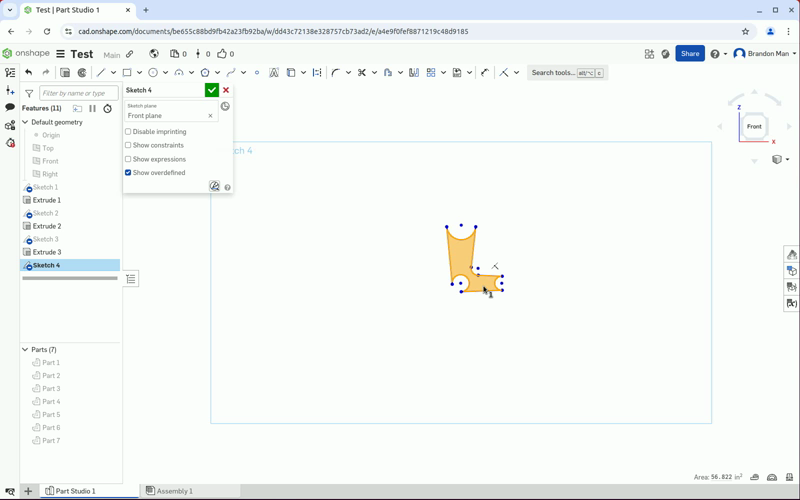
mouse_move(73, 352)
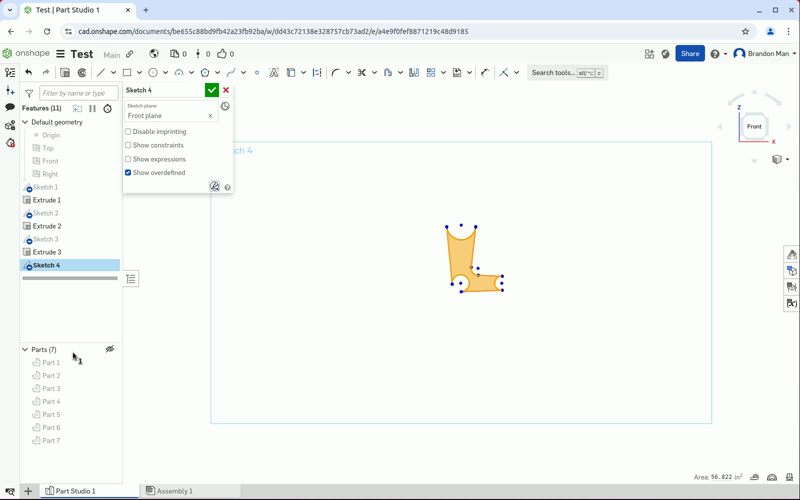
key(shift+y)
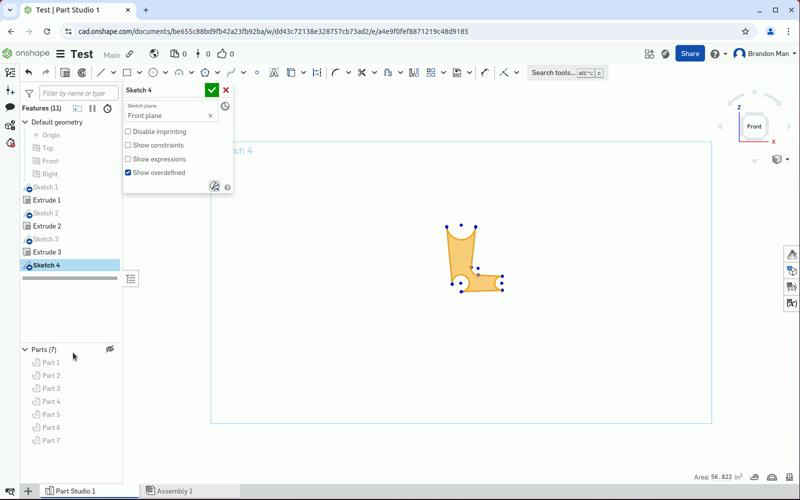
key(shift+e)
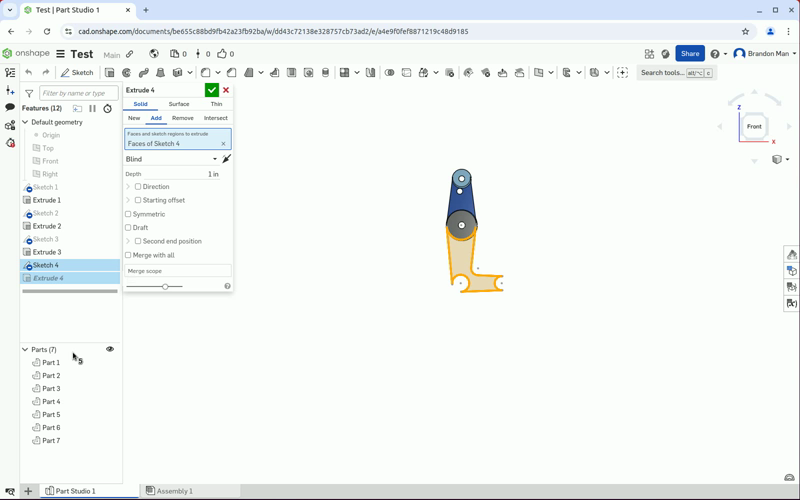
mouse_move(143, 106)
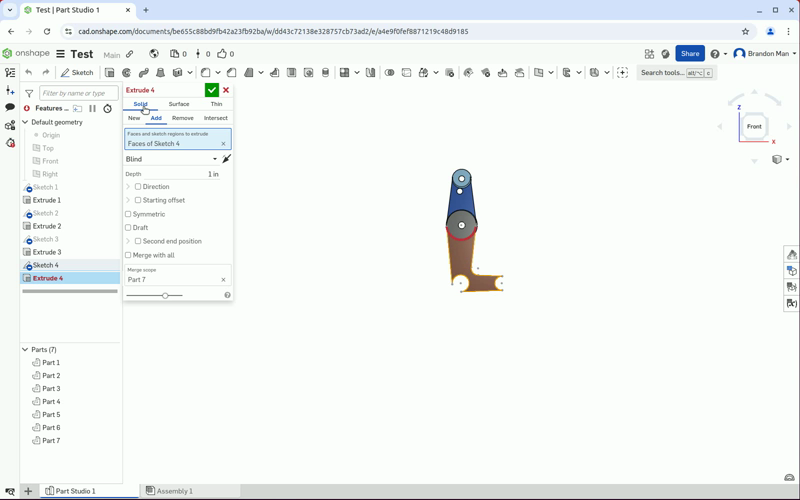
click(143, 106)
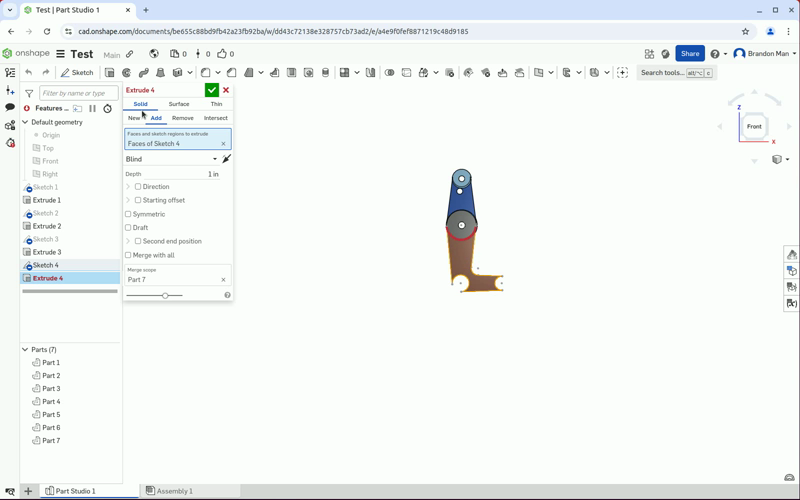
mouse_move(137, 120)
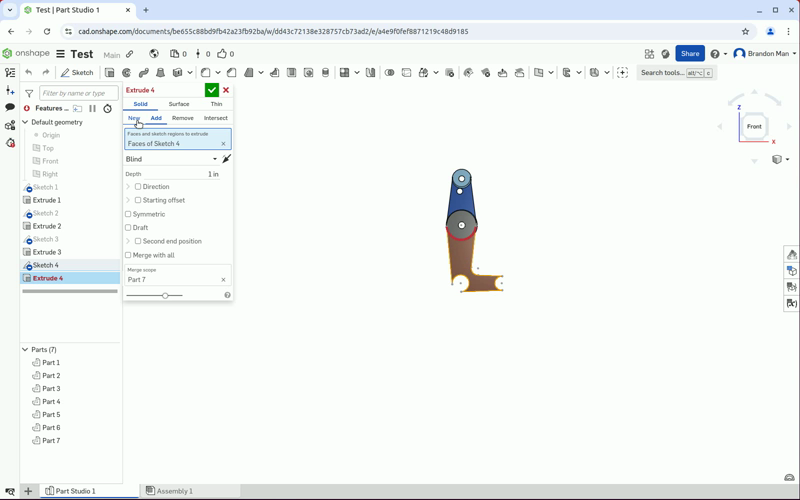
click(137, 120)
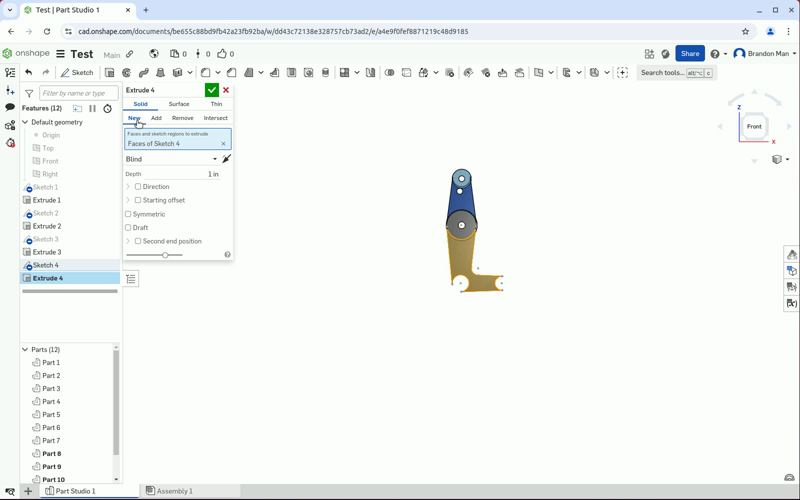
key(tab, 4)
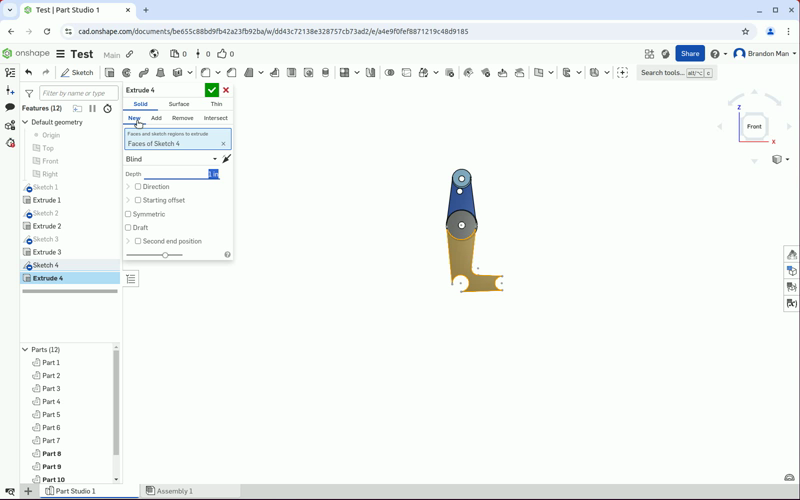
text(0.481)
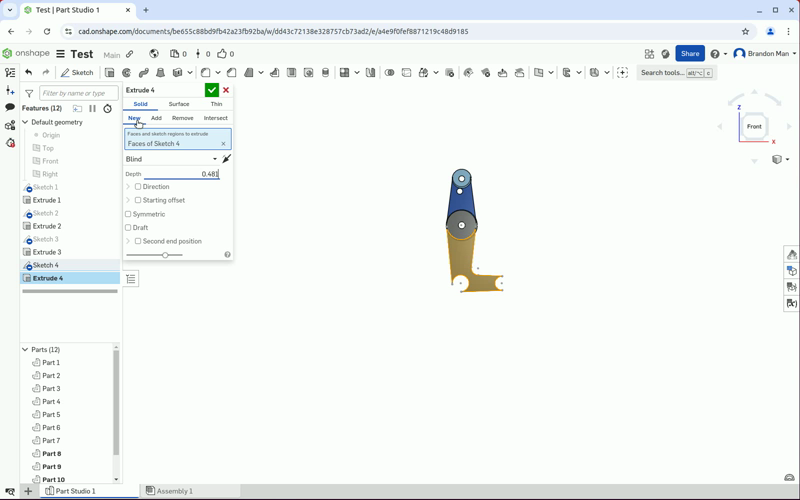
key(enter)
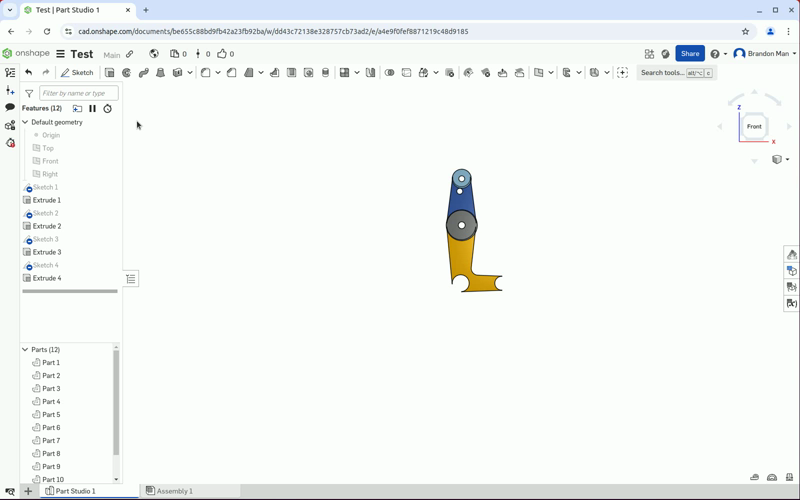
key(shift+h)
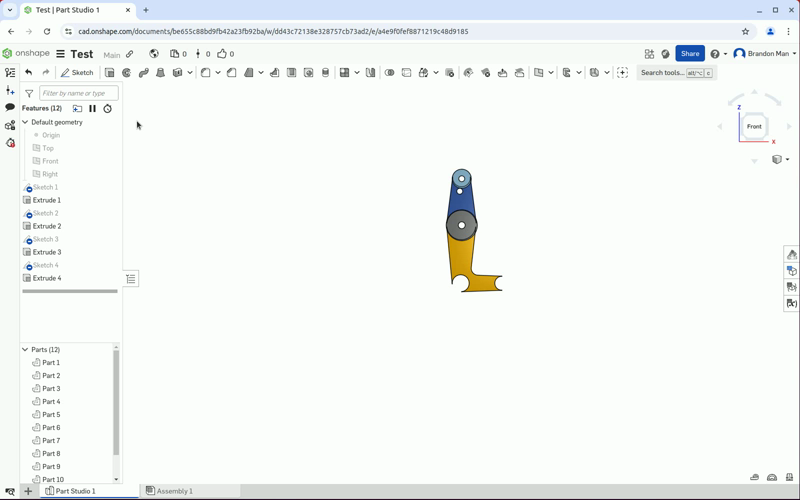
key(shift+h)
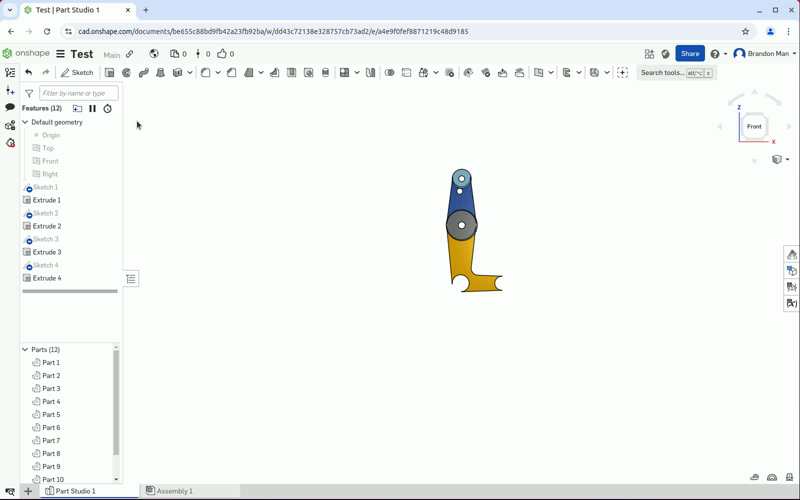
mouse_move(73, 189)
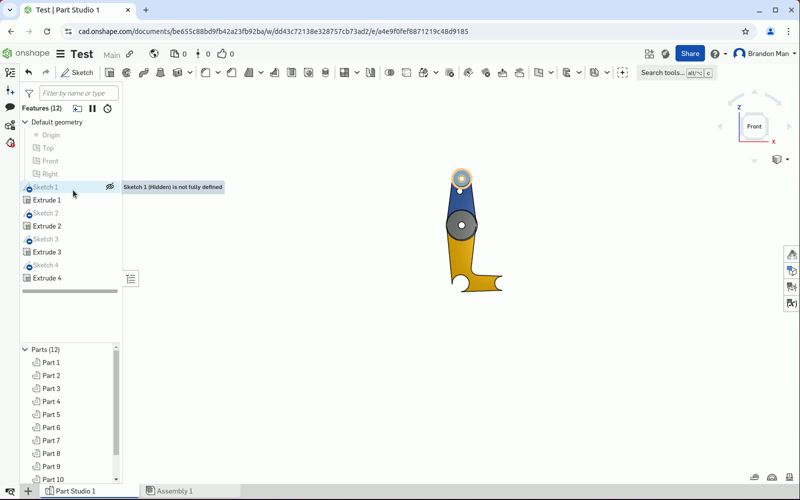
click(73, 189)
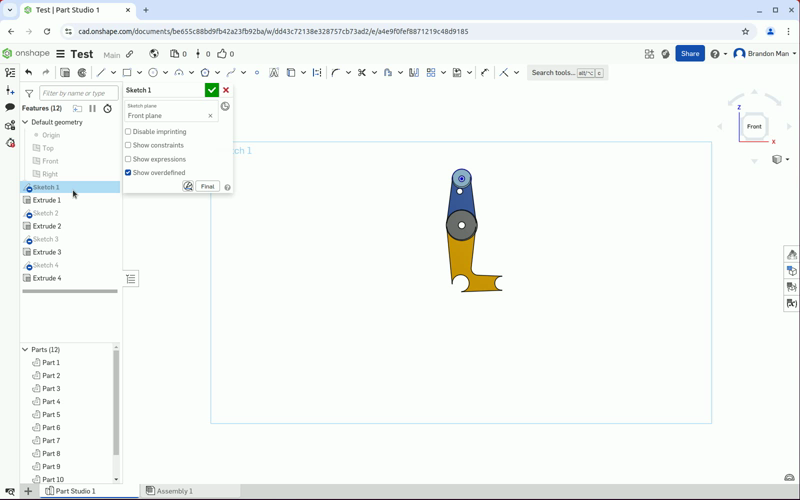
mouse_move(229, 92)
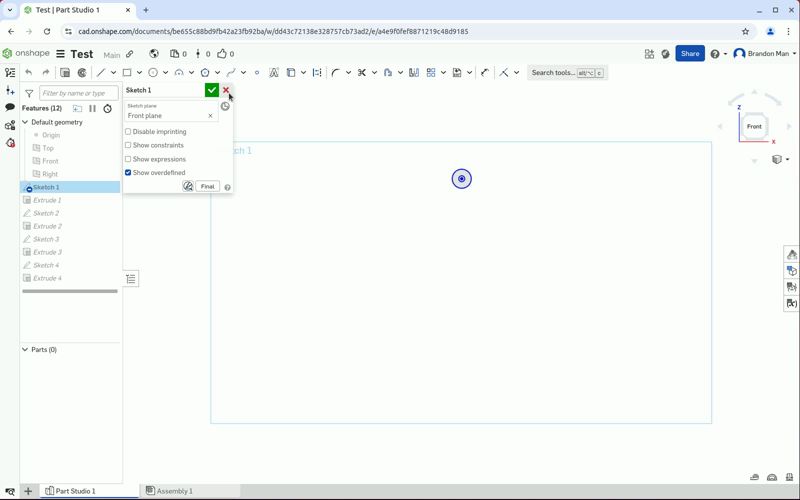
click(229, 92)
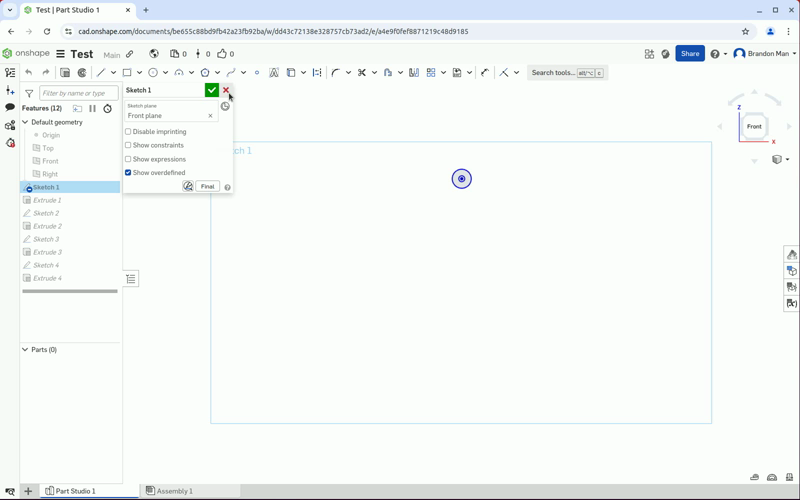
key(shift+s)
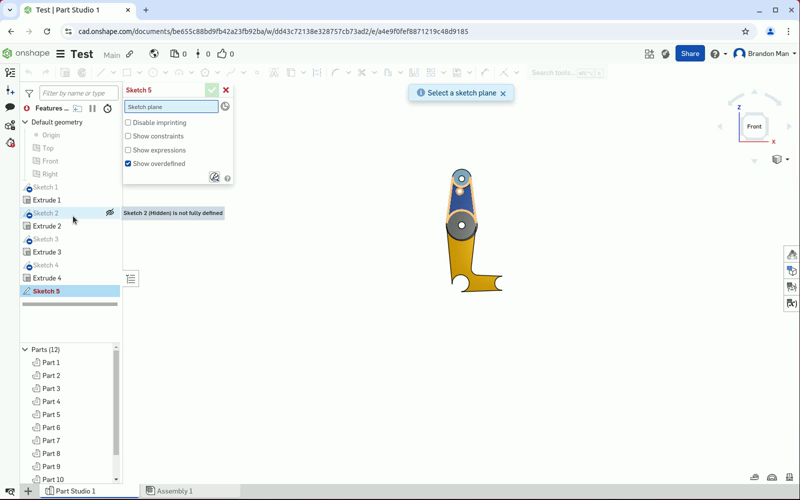
scroll(3)
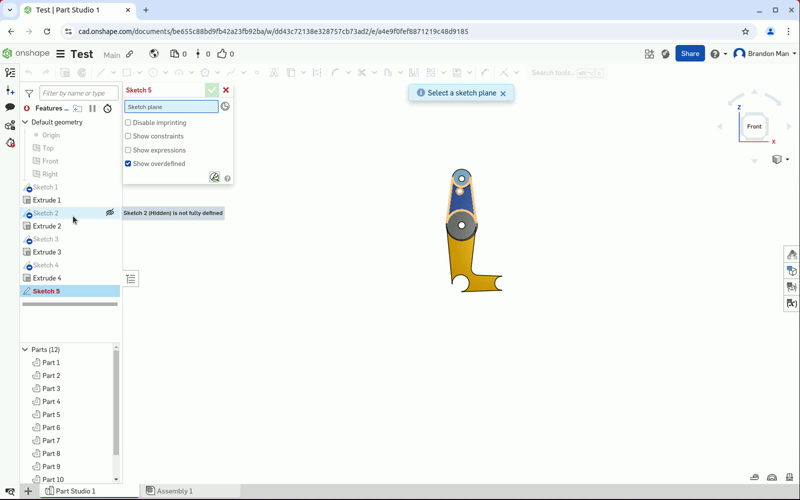
mouse_move(73, 163)
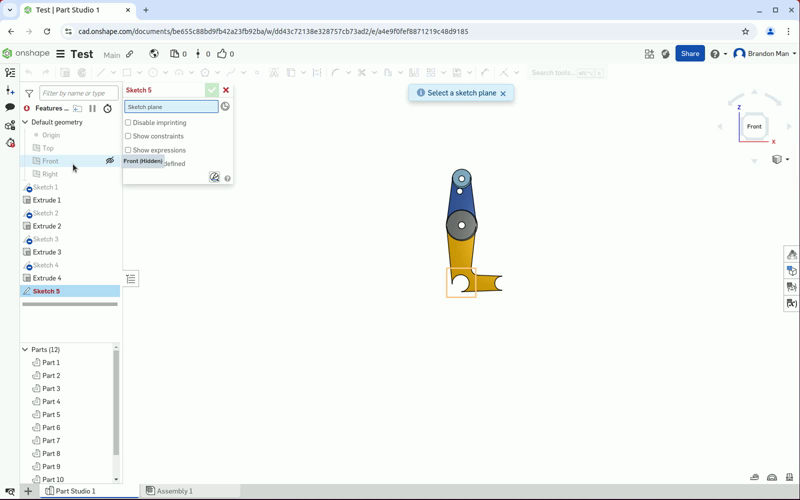
click(73, 163)
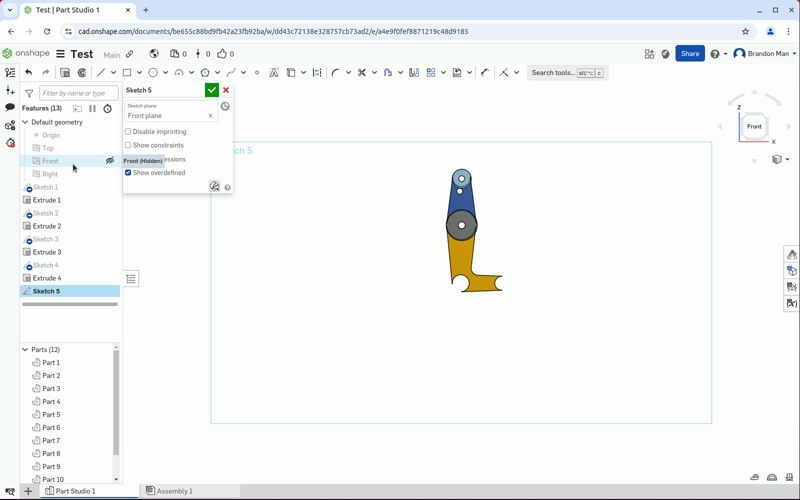
mouse_move(69, 352)
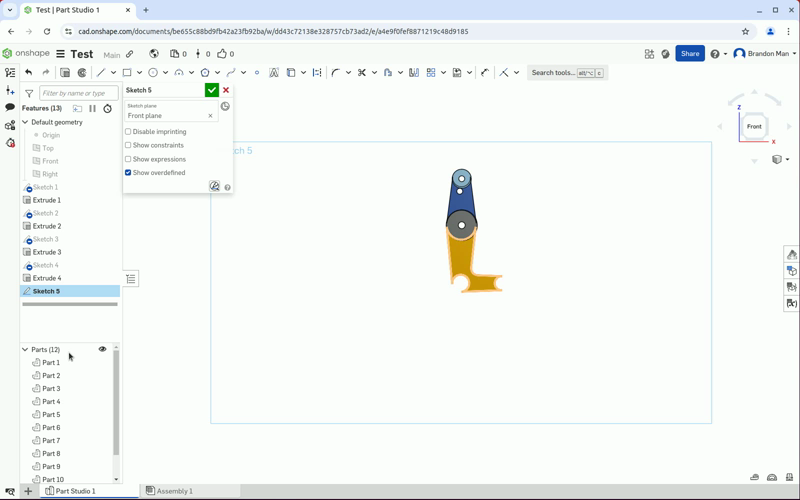
key(y)
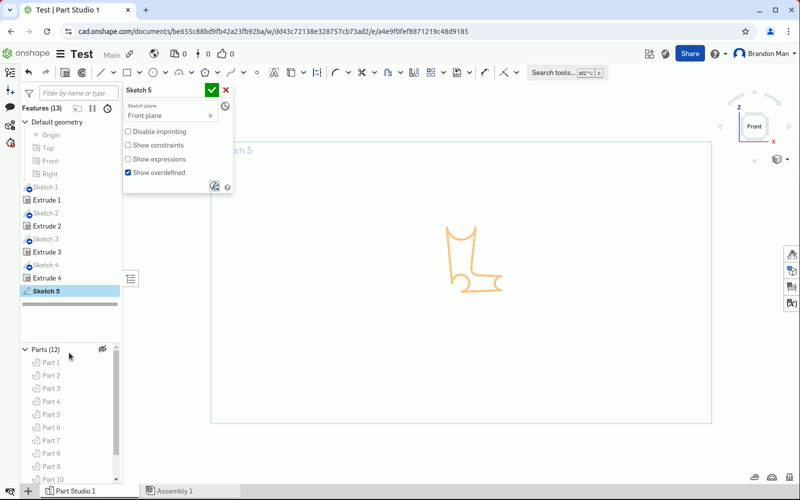
key(c)
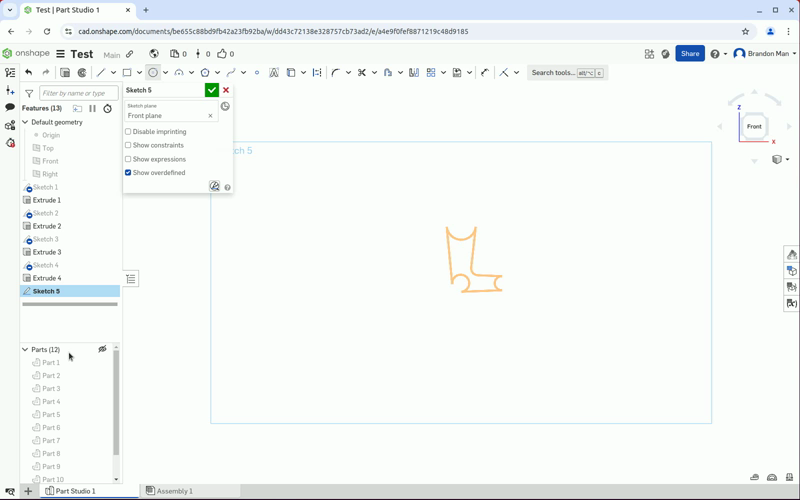
key_down(shift)
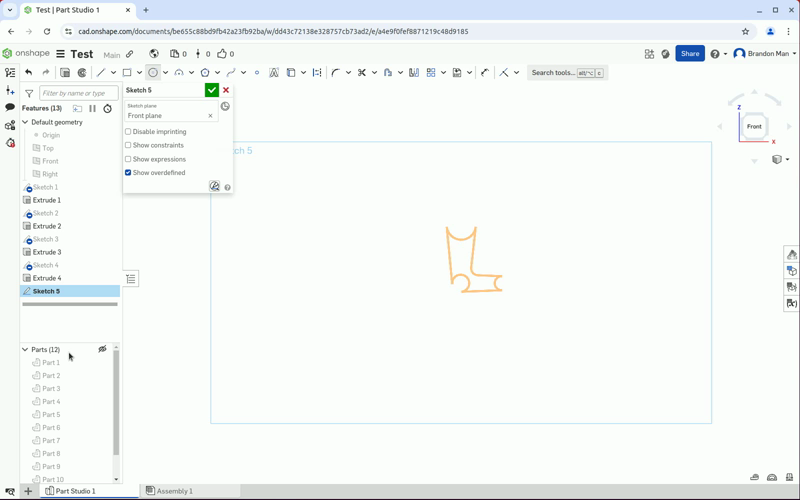
mouse_move(461, 282)
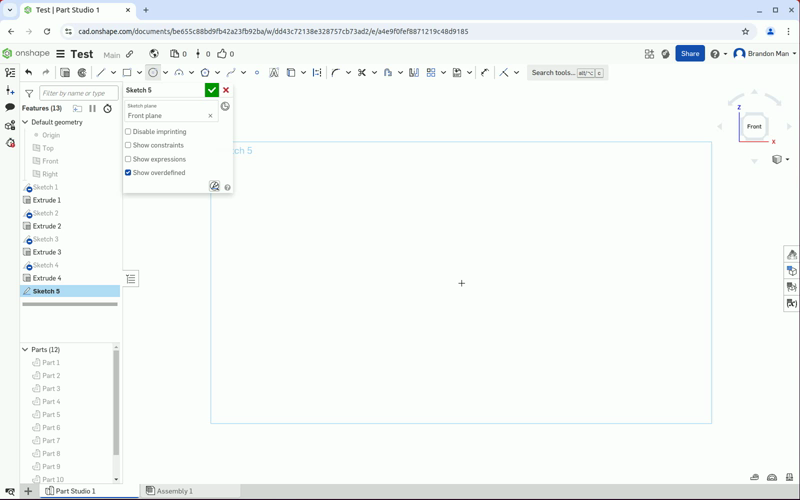
click(461, 282)
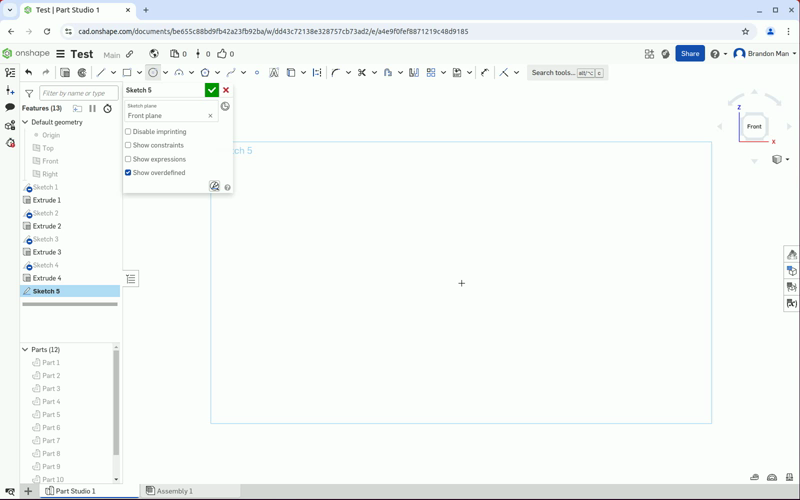
key_up(shift)
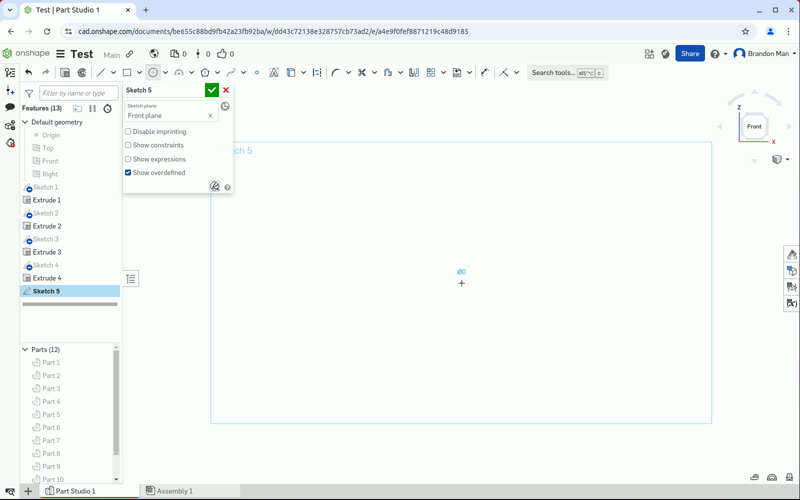
mouse_move(471, 282)
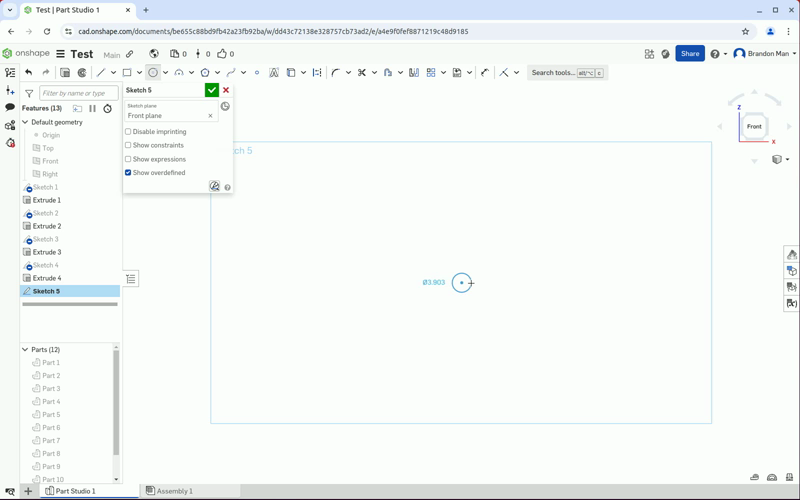
click(471, 282)
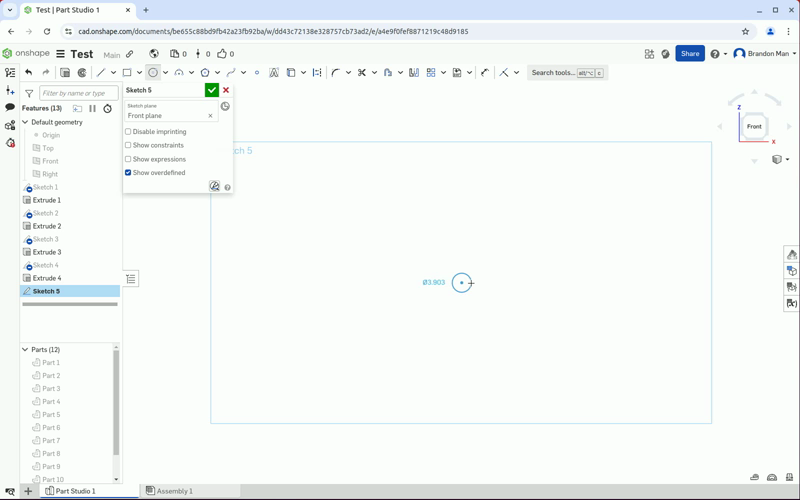
key(esc)
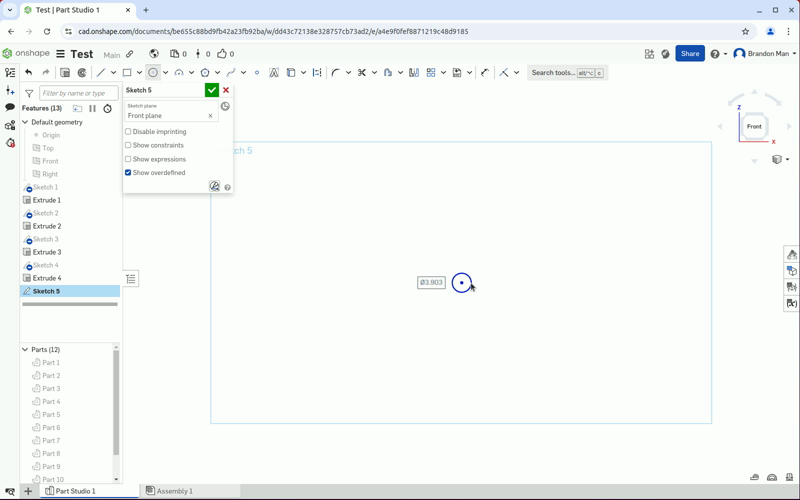
key(c)
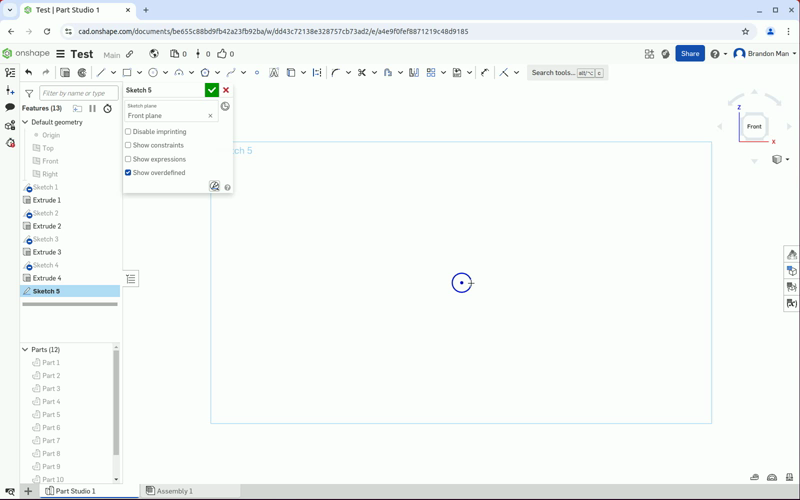
key_down(shift)
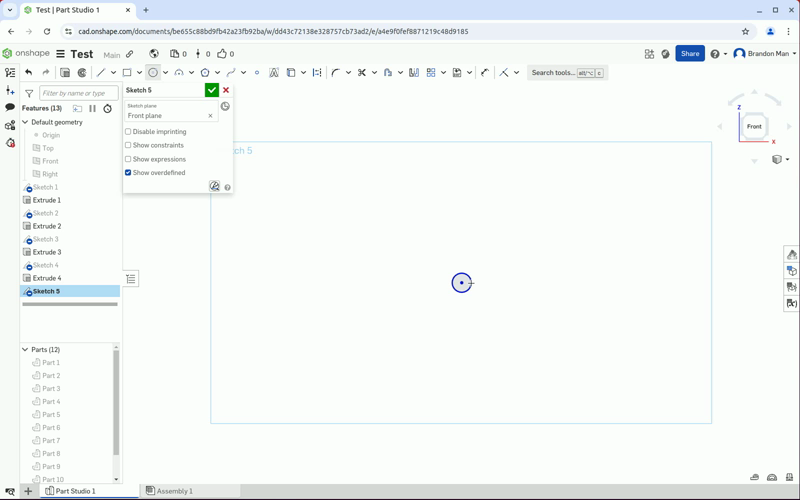
mouse_move(461, 282)
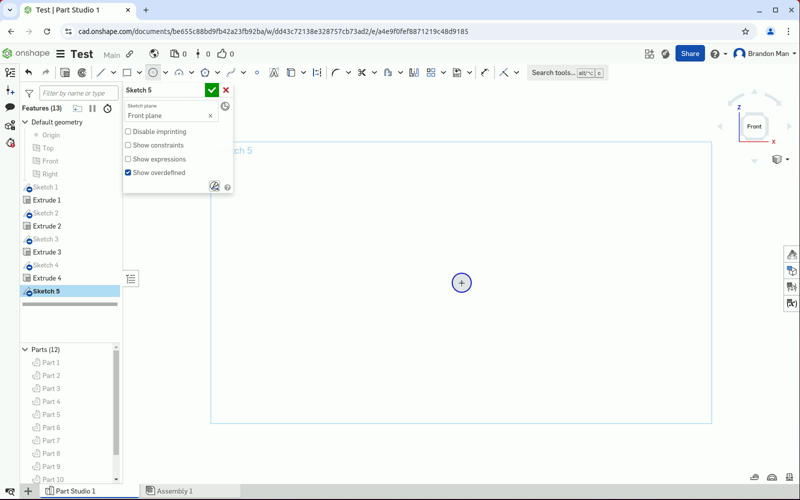
click(461, 282)
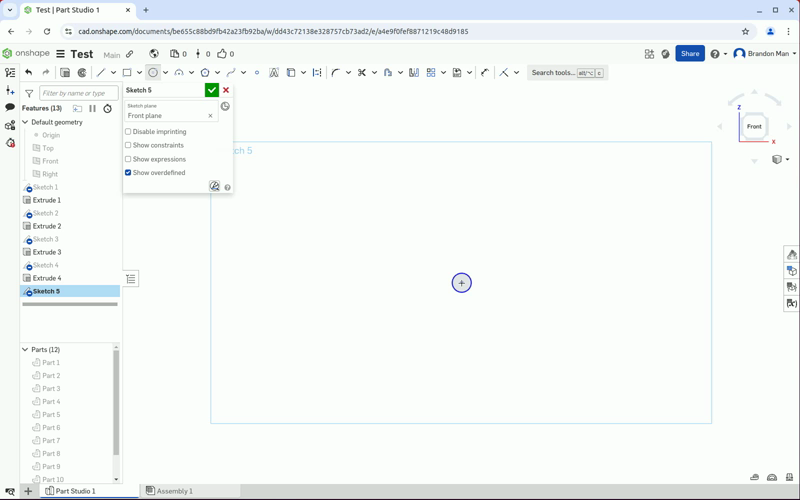
key_up(shift)
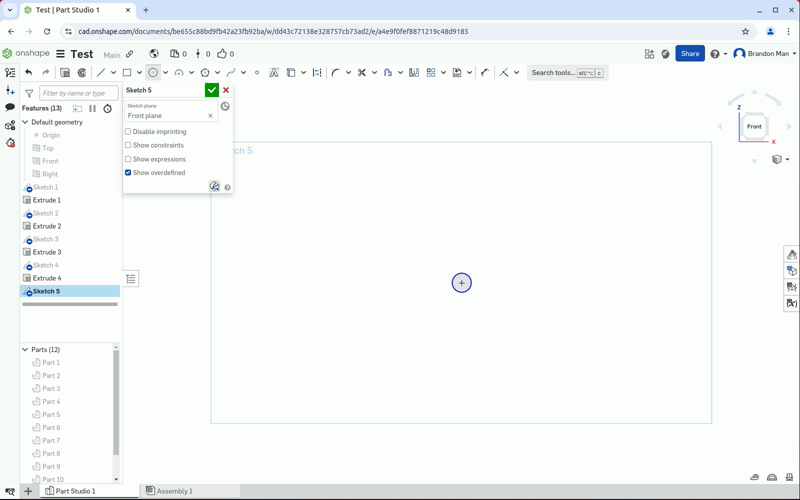
mouse_move(464, 282)
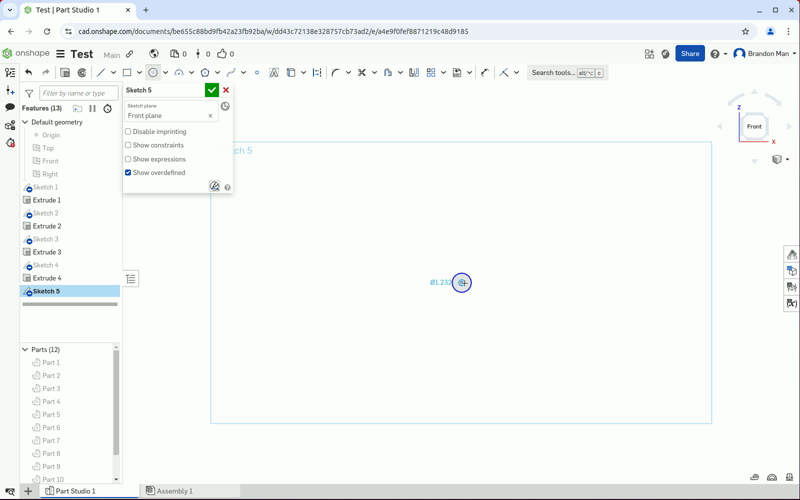
scroll(6)
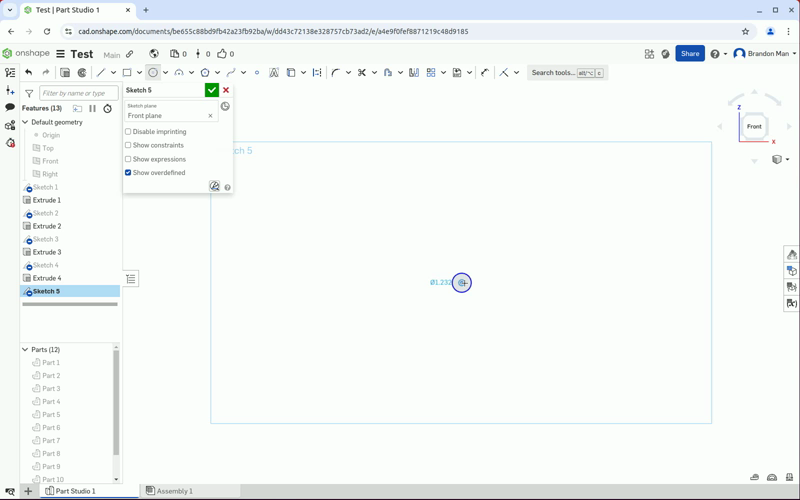
scroll(6)
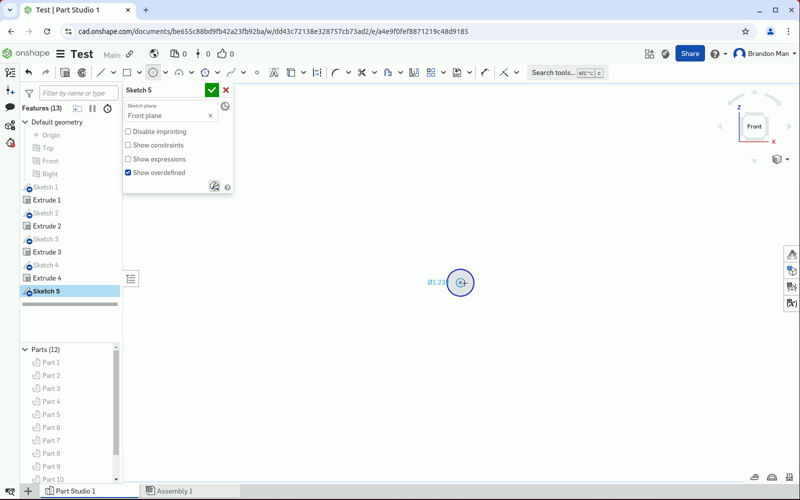
scroll(6)
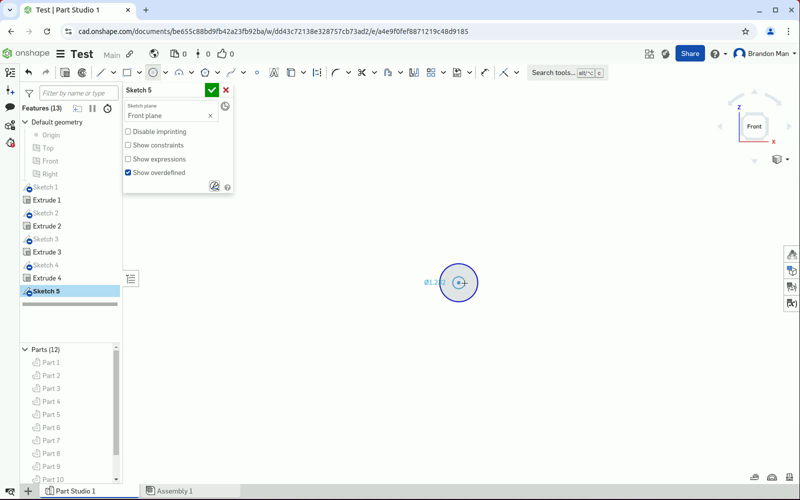
scroll(6)
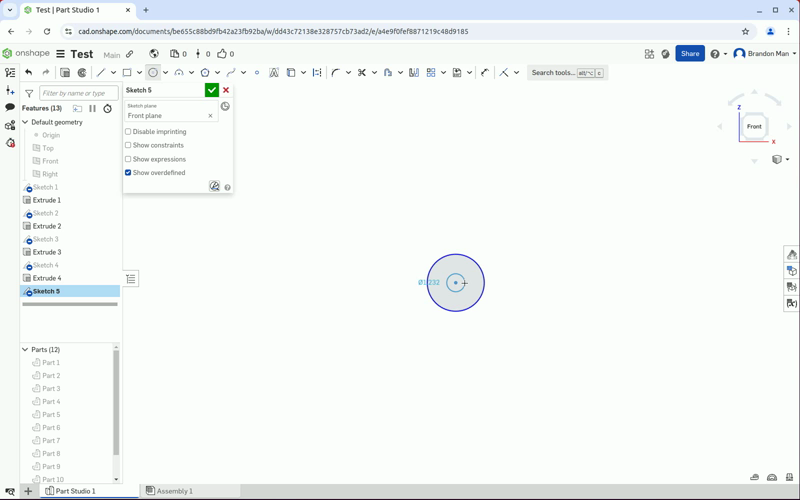
scroll(6)
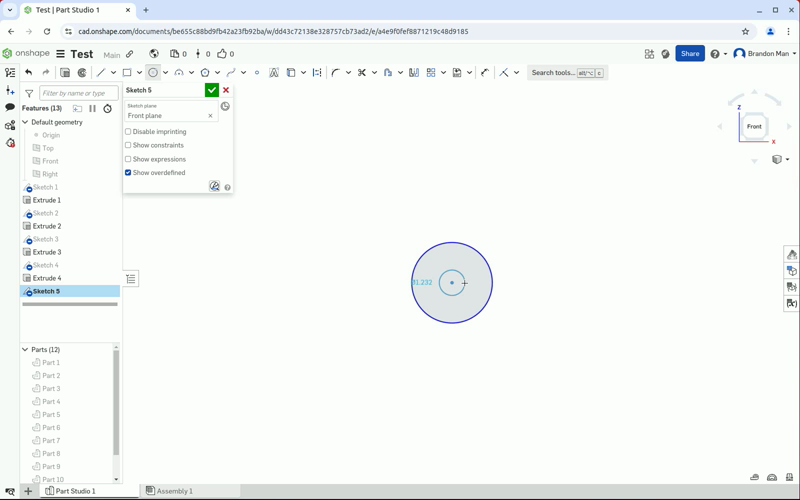
scroll(6)
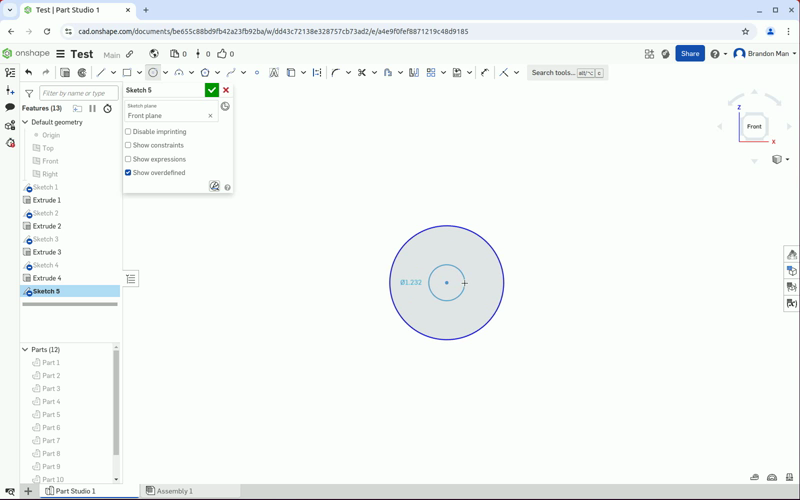
scroll(6)
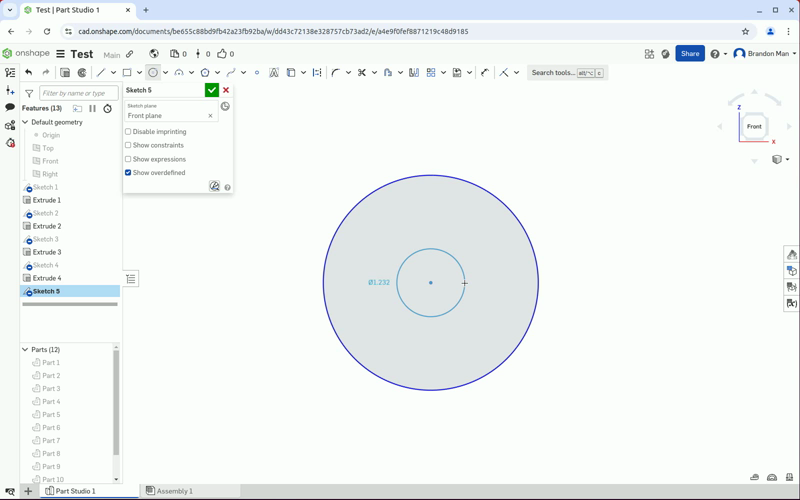
click(464, 282)
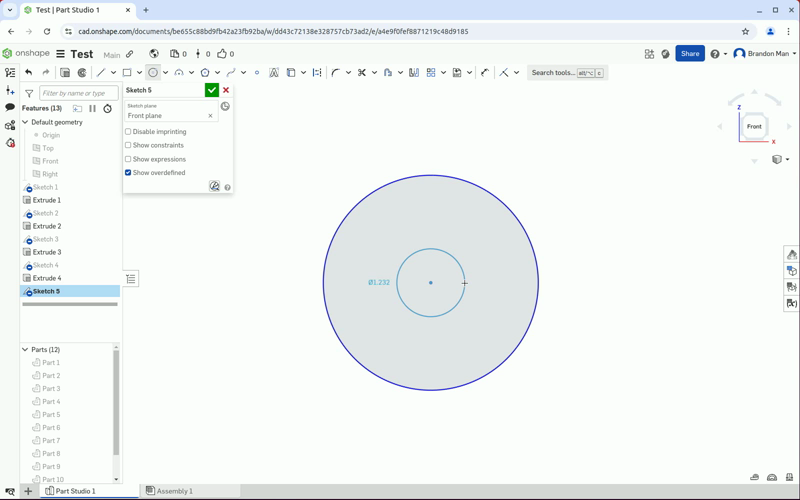
scroll(-6)
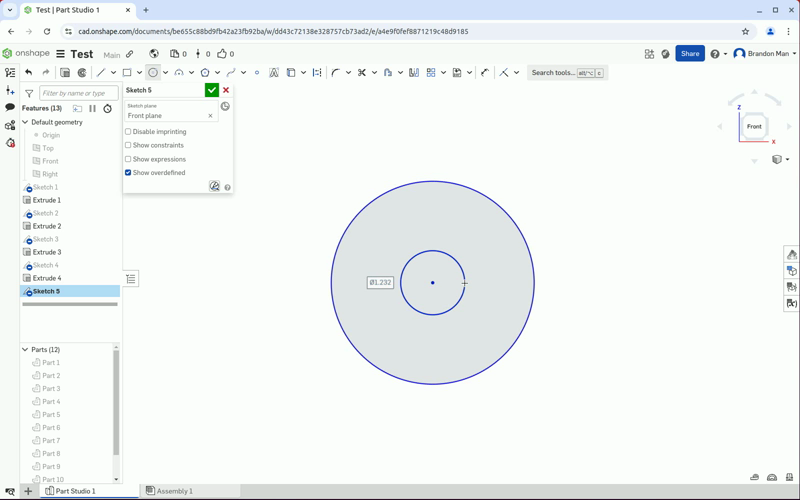
scroll(-6)
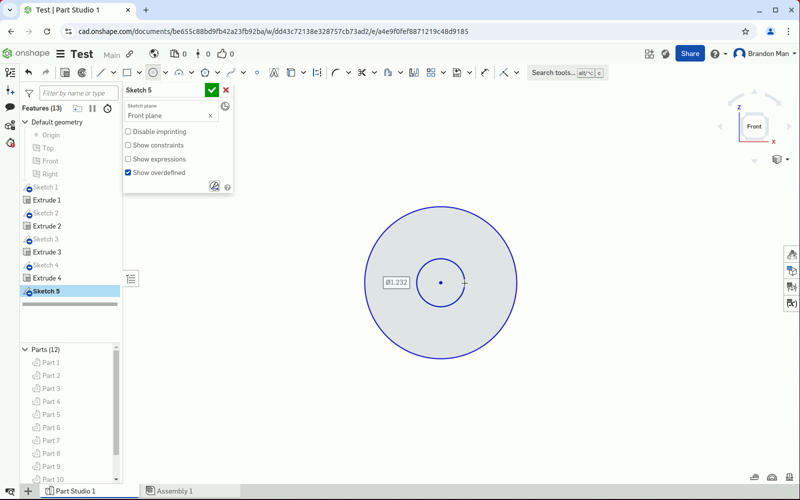
scroll(-6)
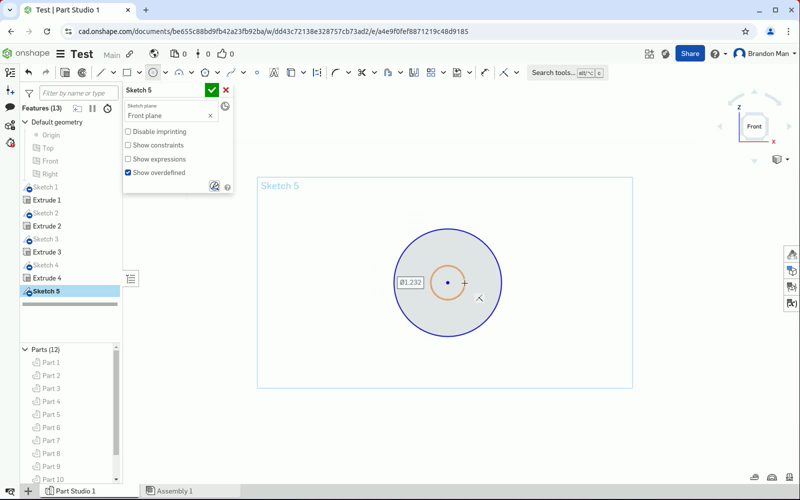
scroll(-6)
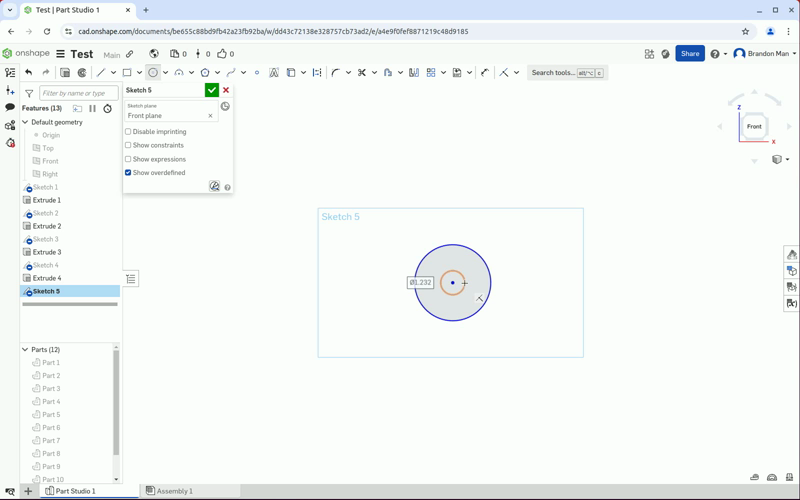
scroll(-6)
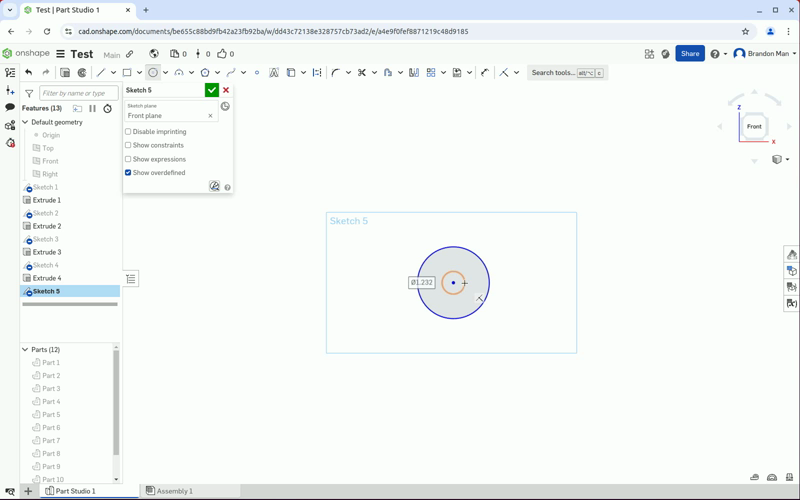
scroll(-6)
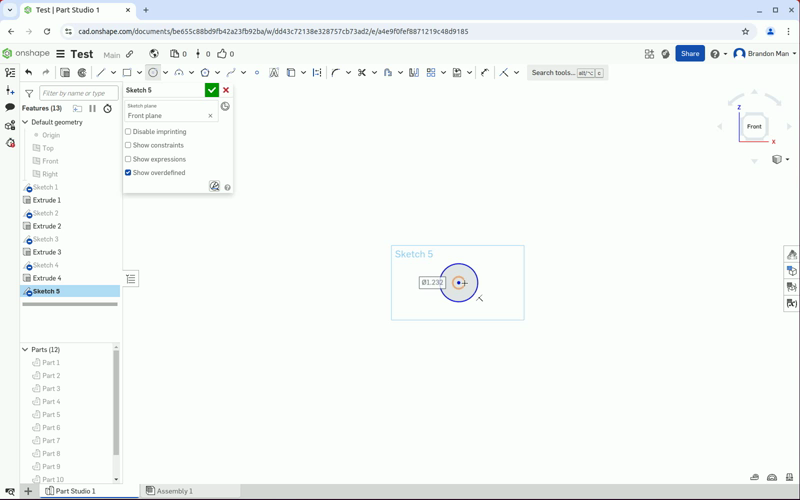
scroll(-6)
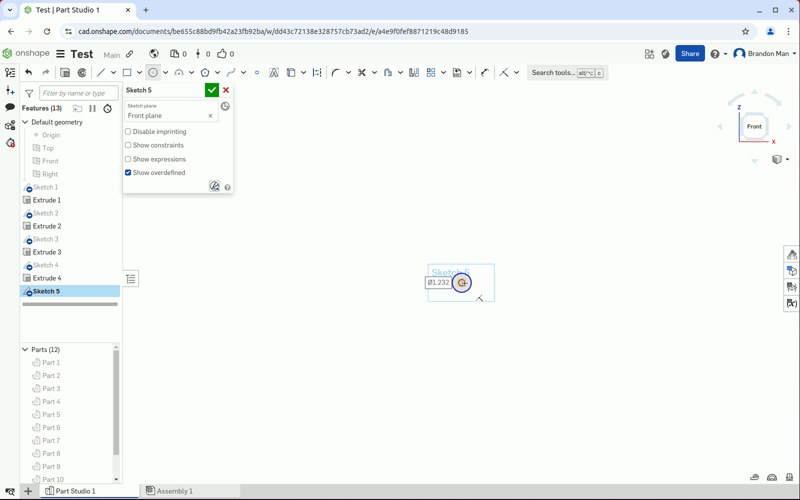
key(esc)
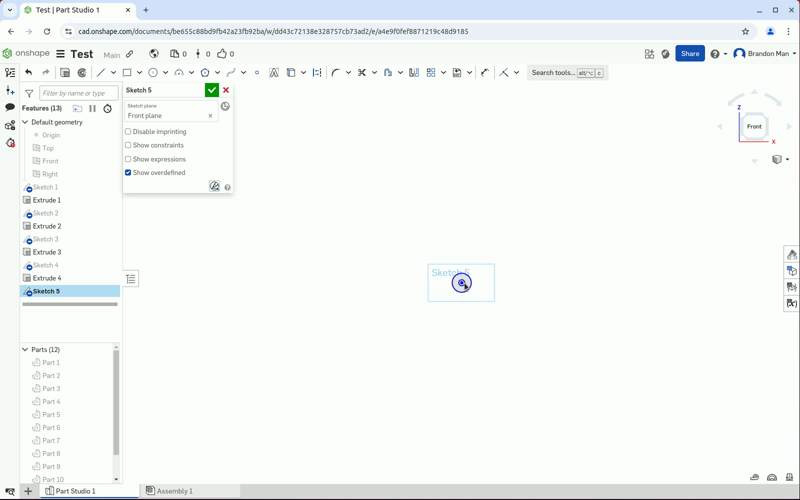
mouse_move(465, 281)
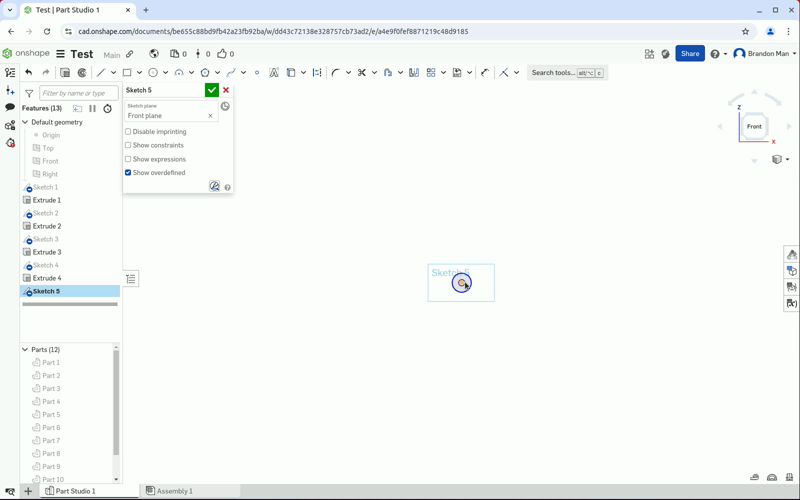
scroll(6)
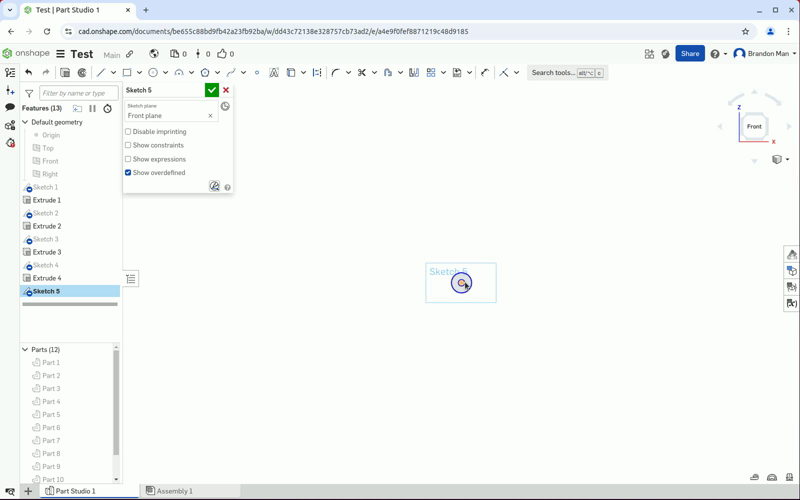
scroll(6)
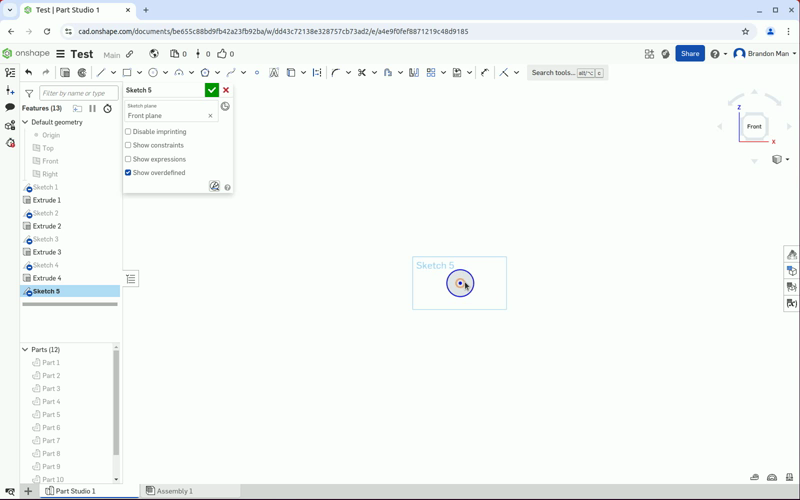
scroll(6)
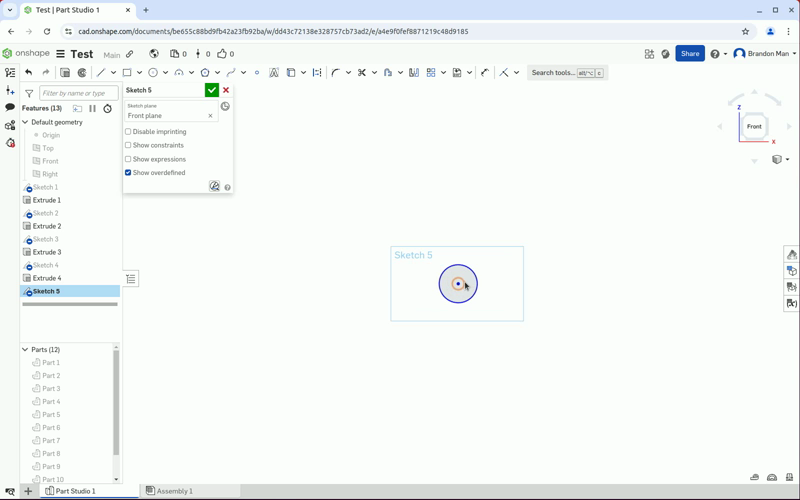
scroll(6)
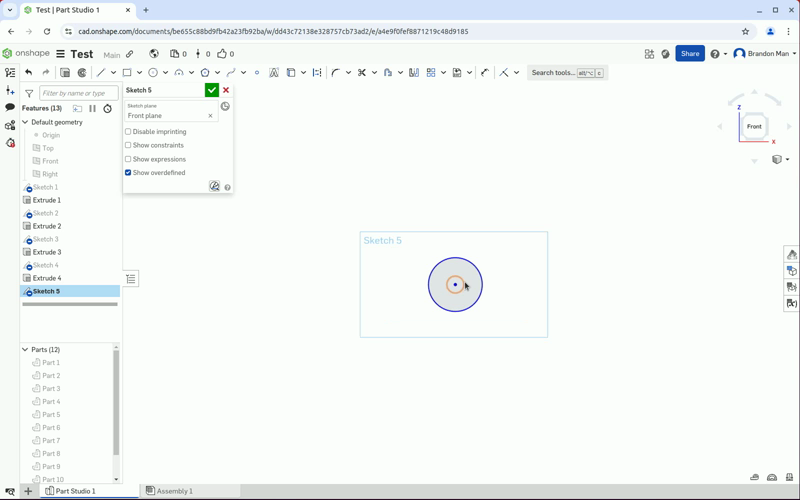
scroll(6)
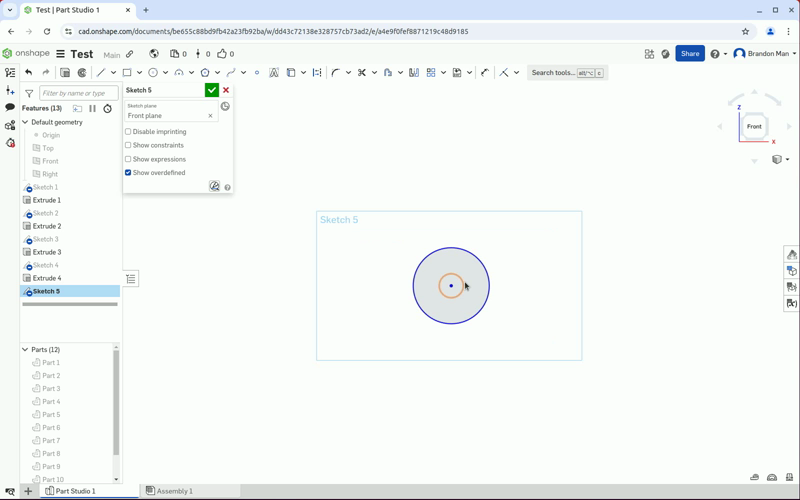
scroll(6)
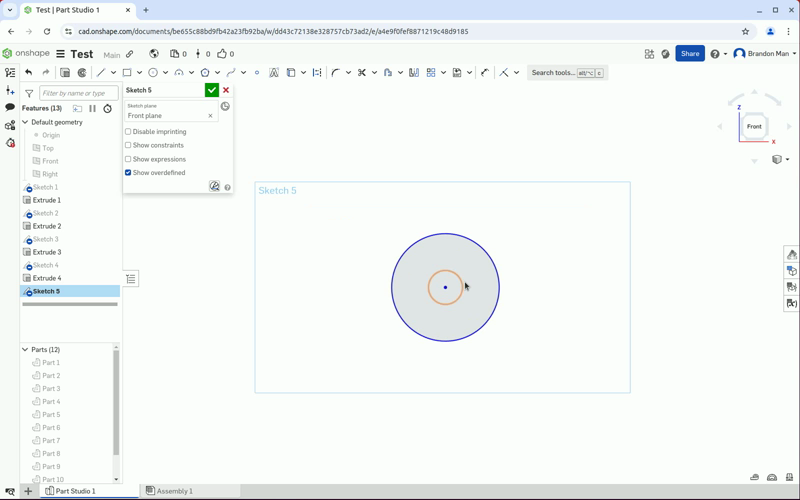
scroll(6)
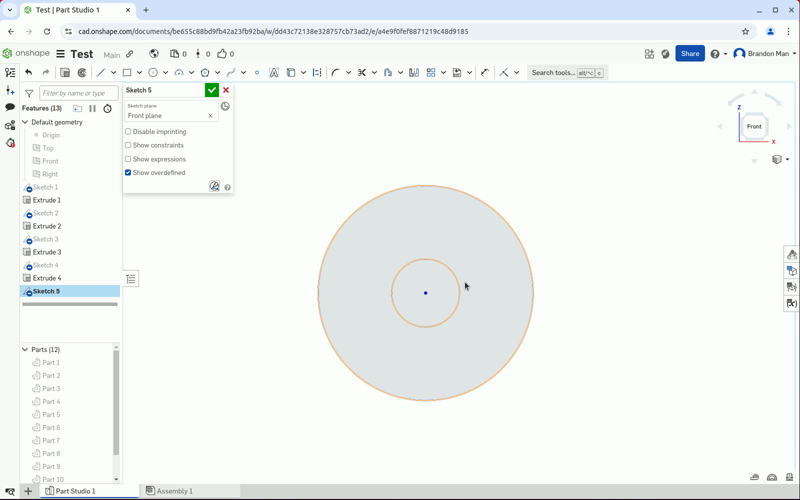
click(465, 281)
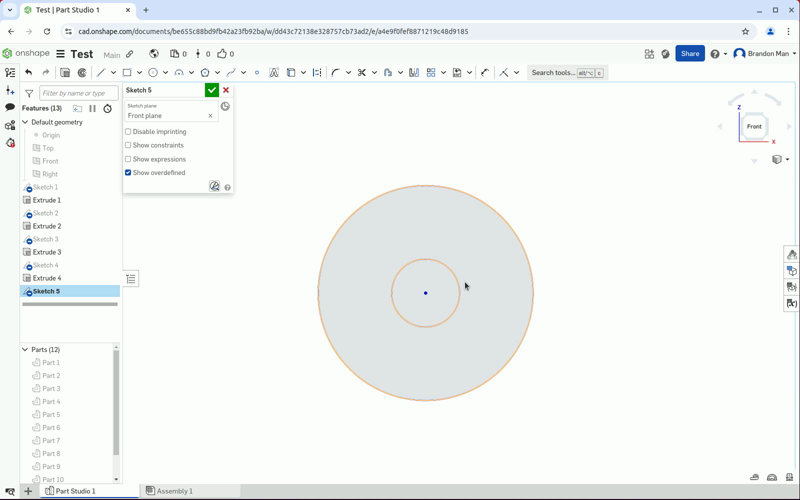
scroll(-6)
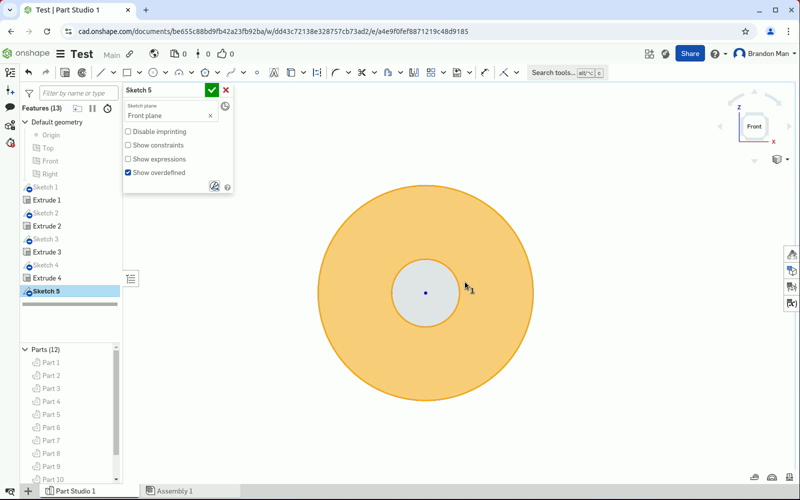
scroll(-6)
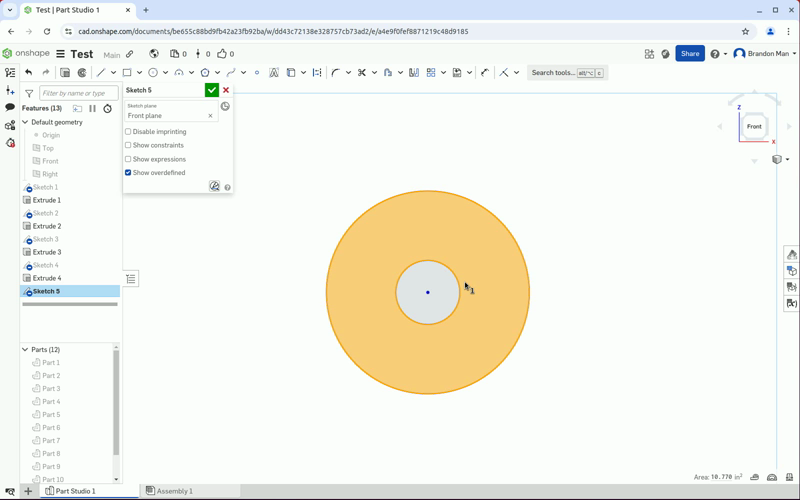
scroll(-6)
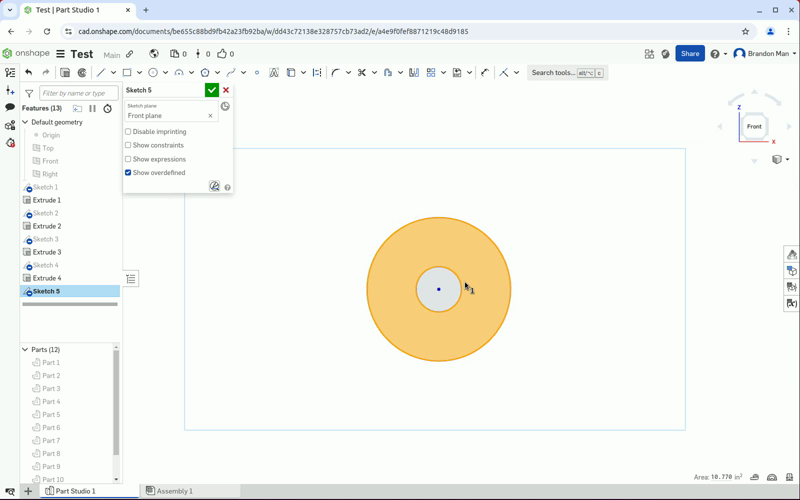
scroll(-6)
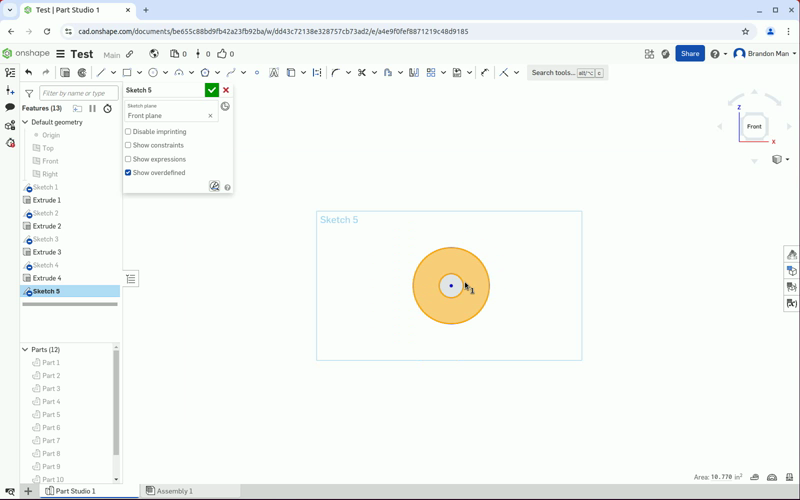
scroll(-6)
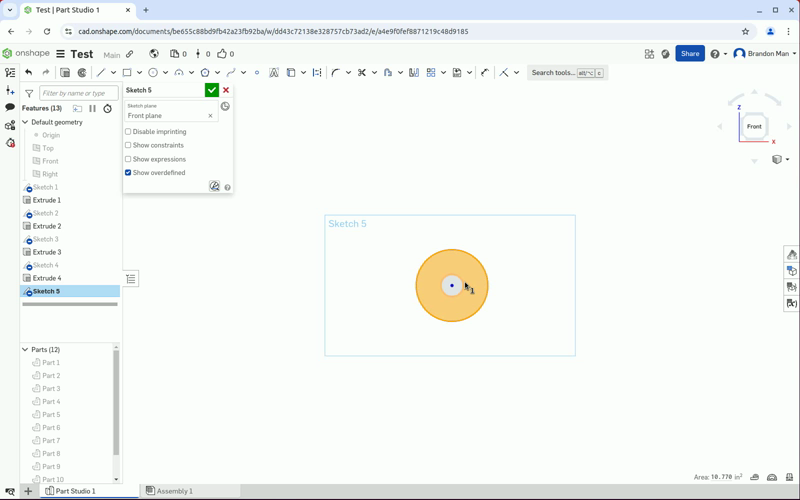
scroll(-6)
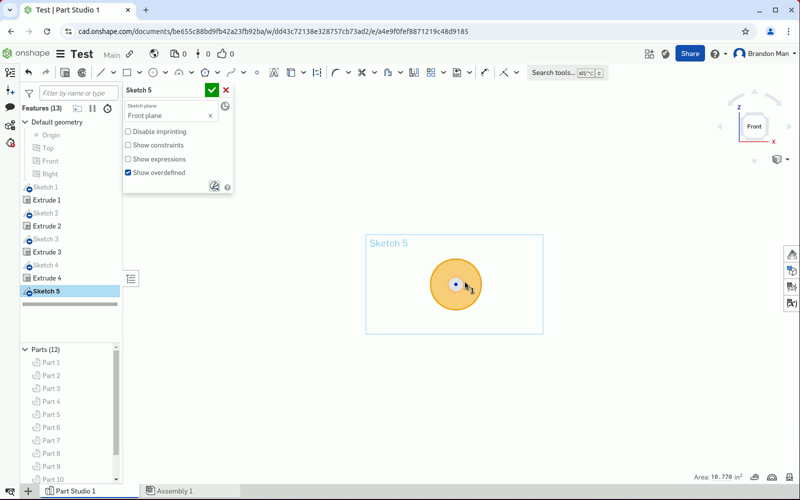
scroll(-6)
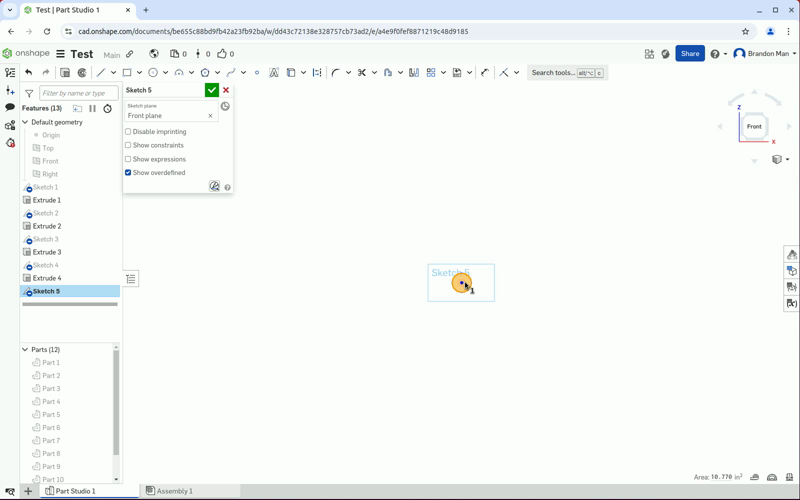
mouse_move(69, 352)
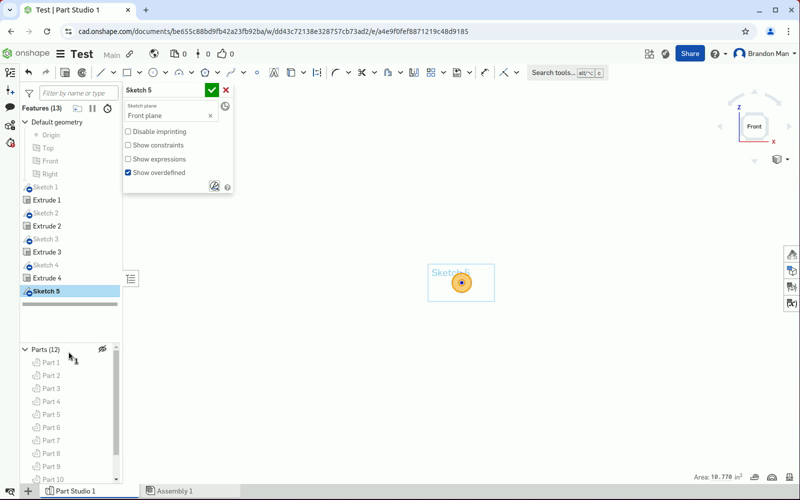
key(shift+y)
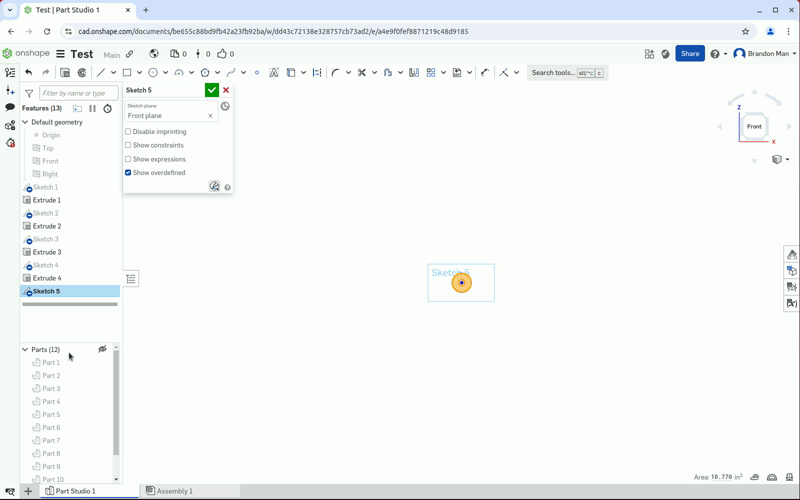
key(shift+e)
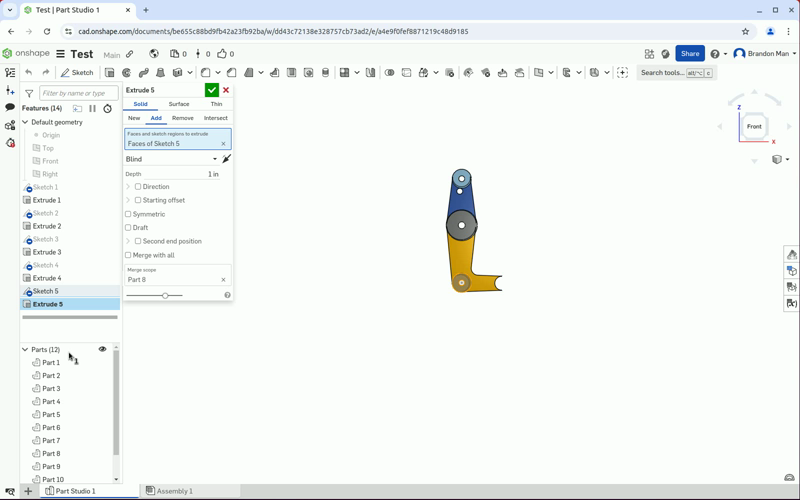
mouse_move(143, 106)
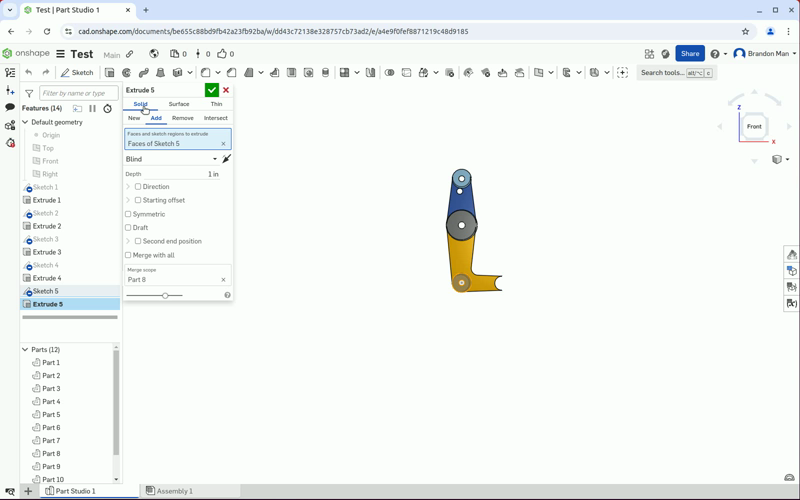
click(143, 106)
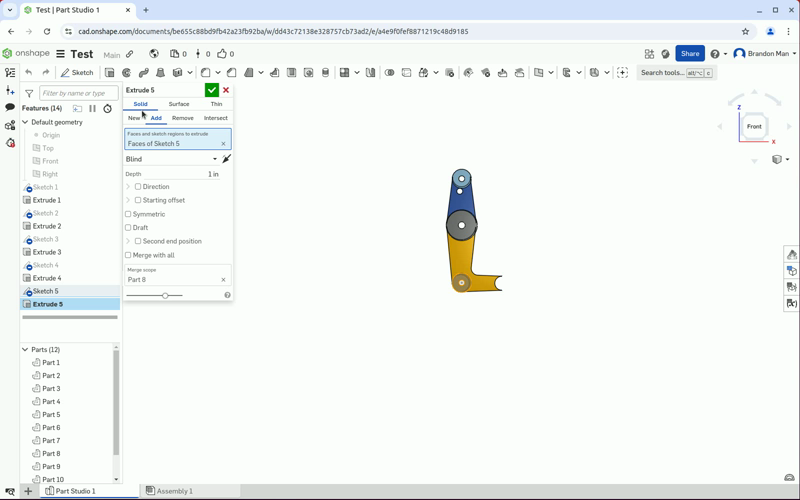
mouse_move(137, 120)
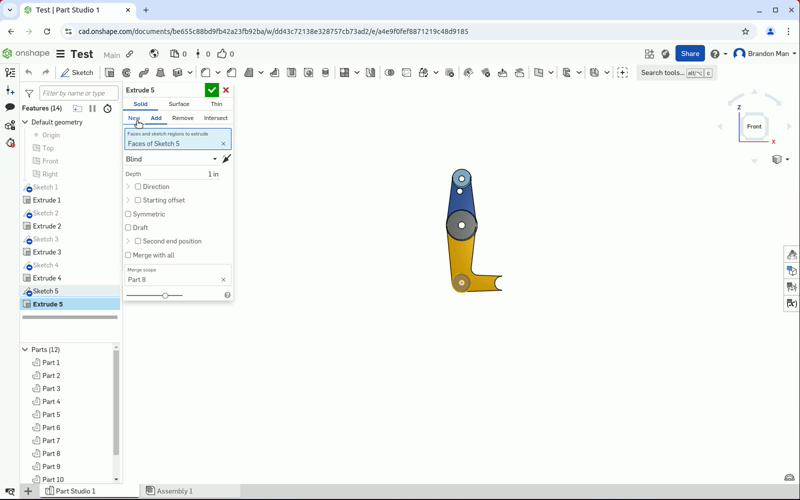
click(137, 120)
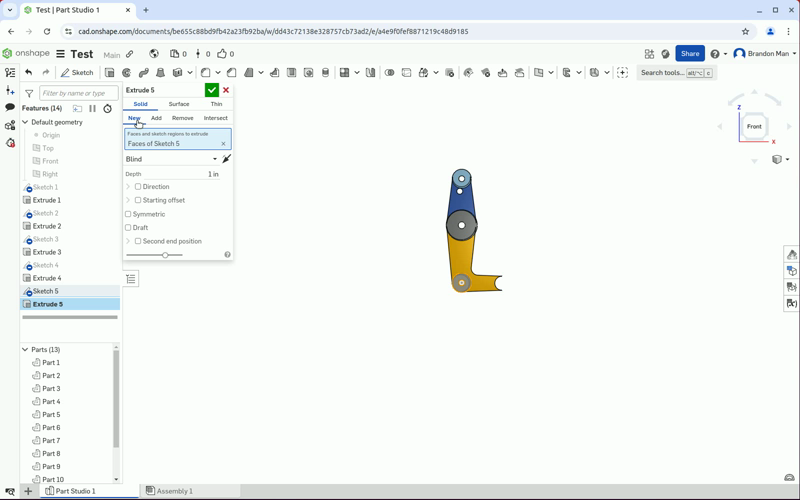
key(tab, 4)
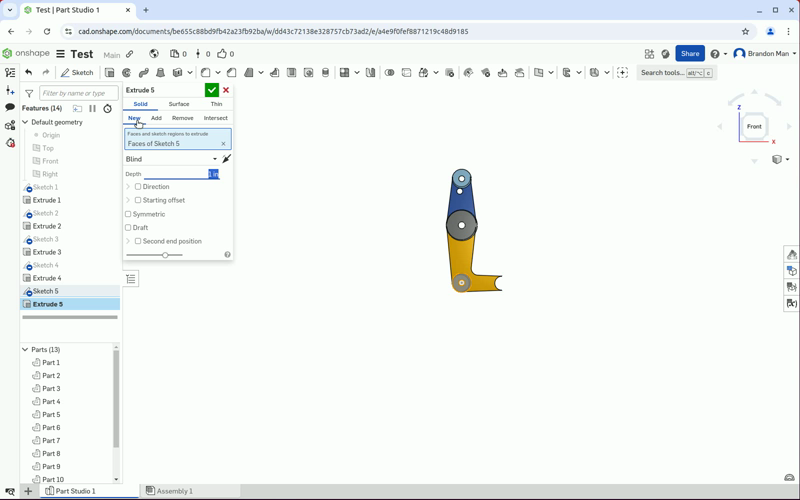
text(0.481)
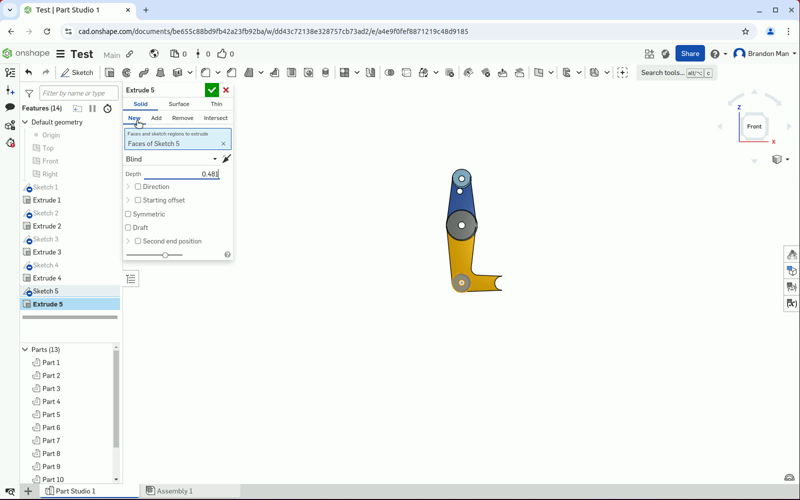
key(enter)
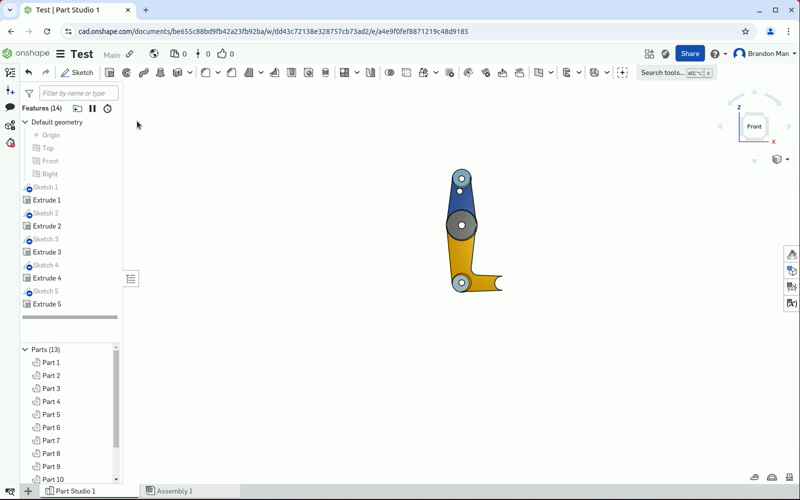
key(shift+h)
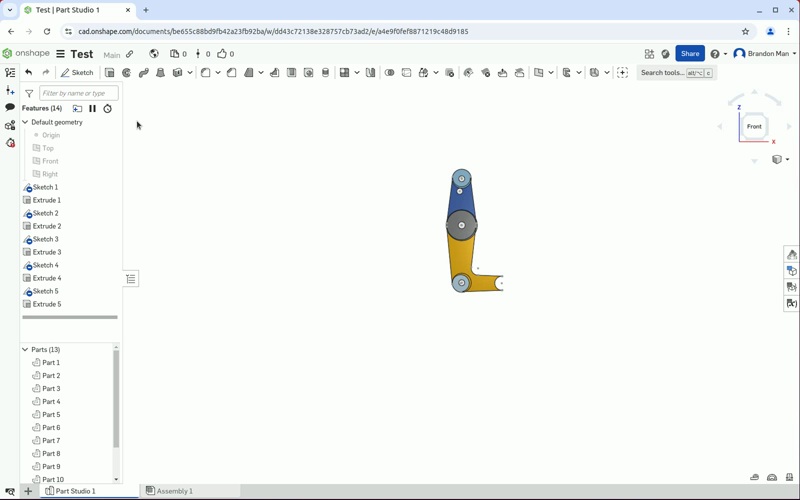
key(shift+h)
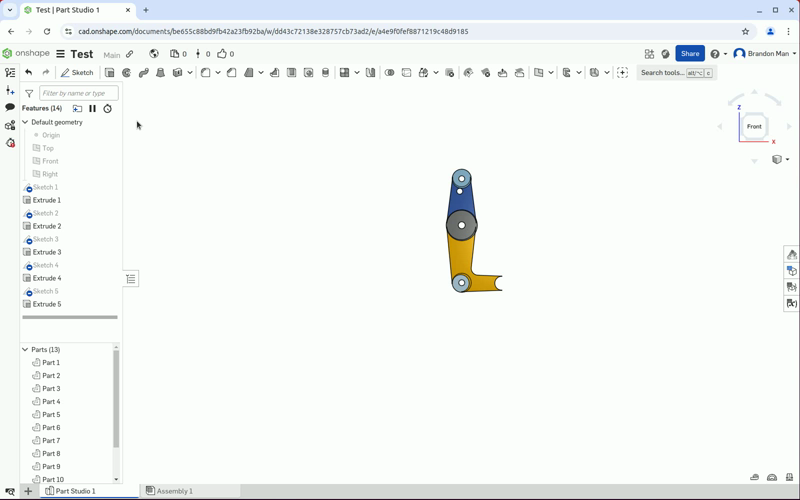
mouse_move(73, 189)
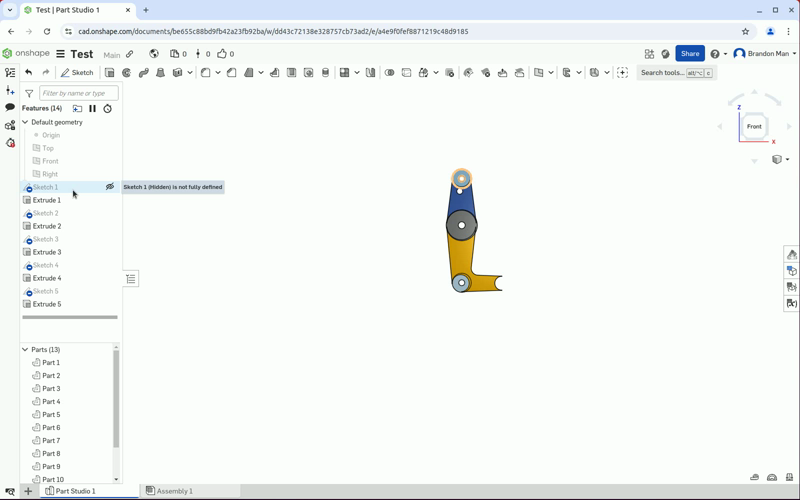
click(73, 189)
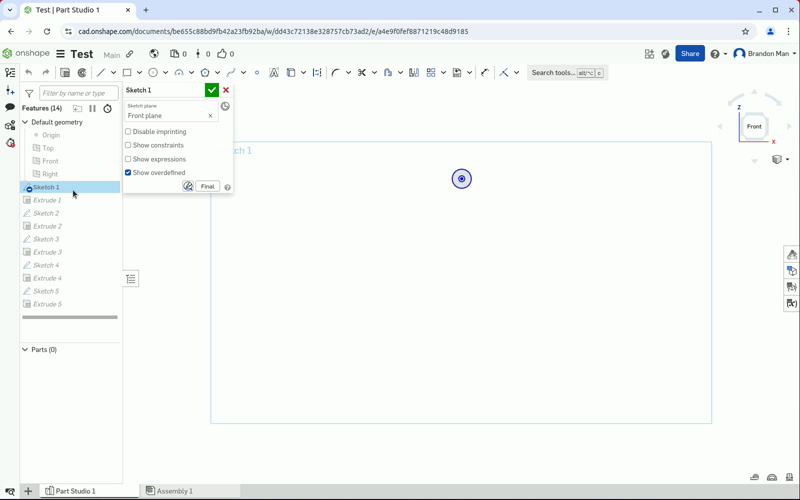
mouse_move(229, 92)
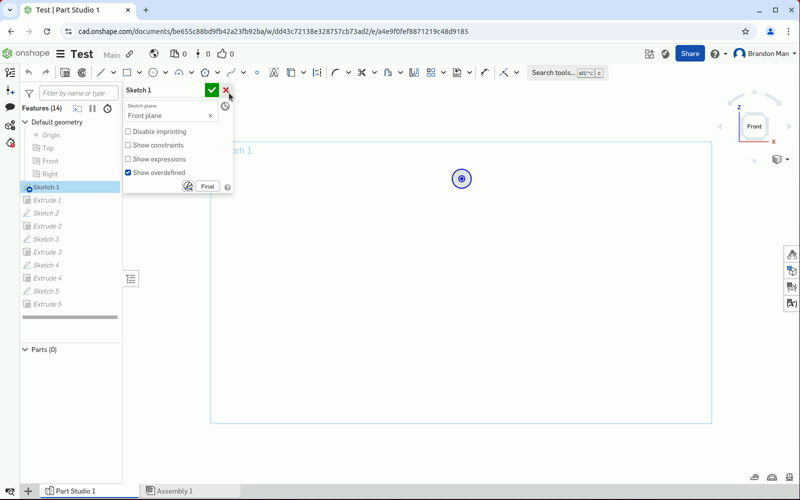
click(229, 92)
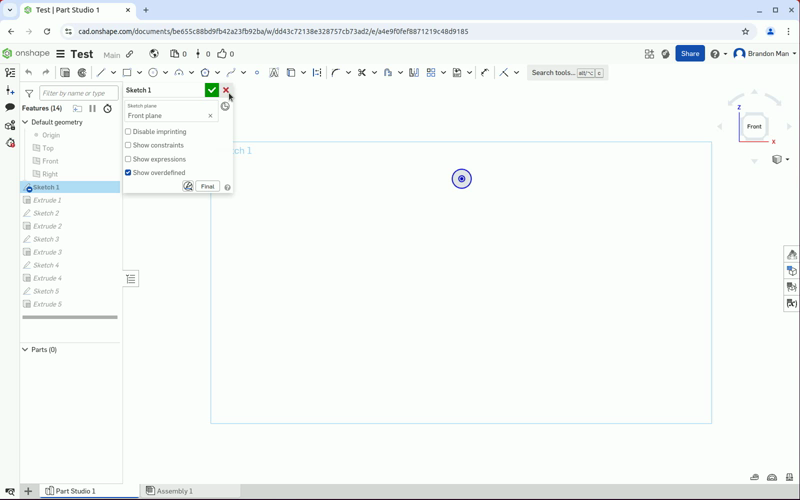
key(shift+s)
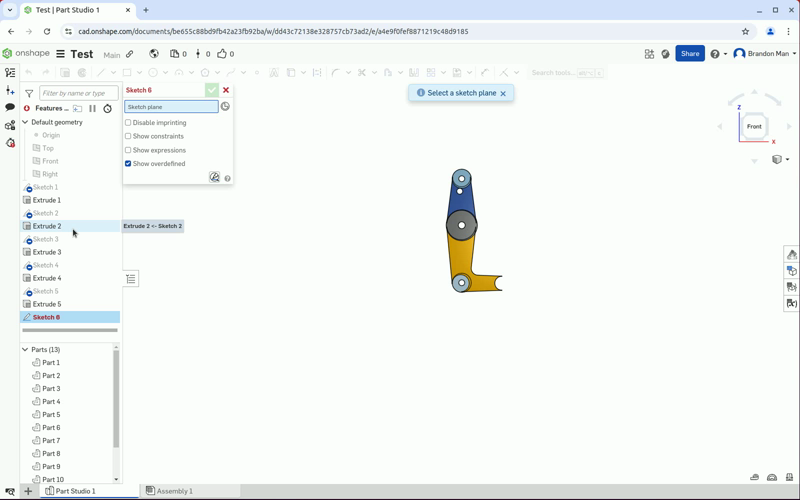
scroll(3)
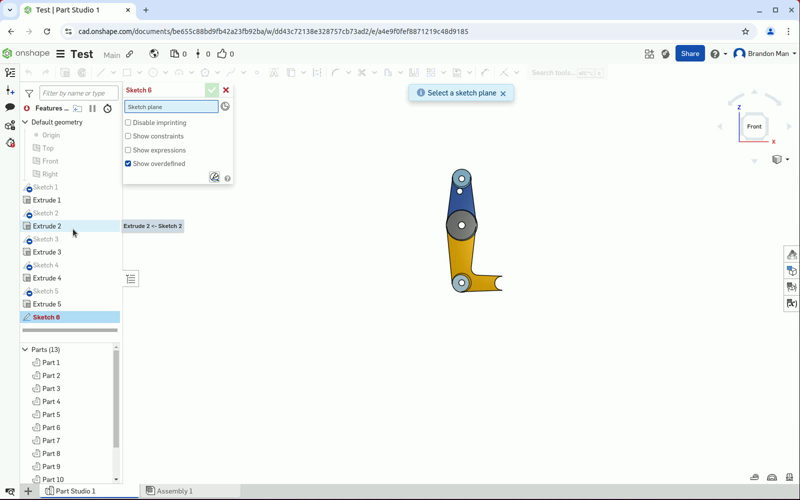
mouse_move(73, 163)
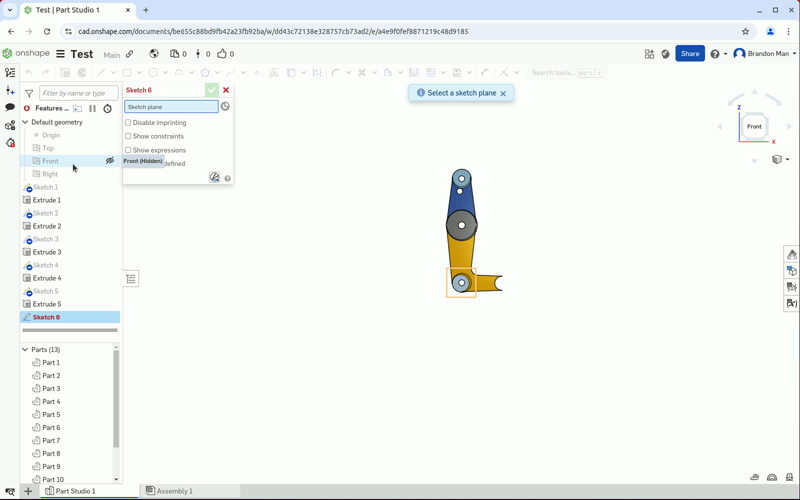
click(73, 163)
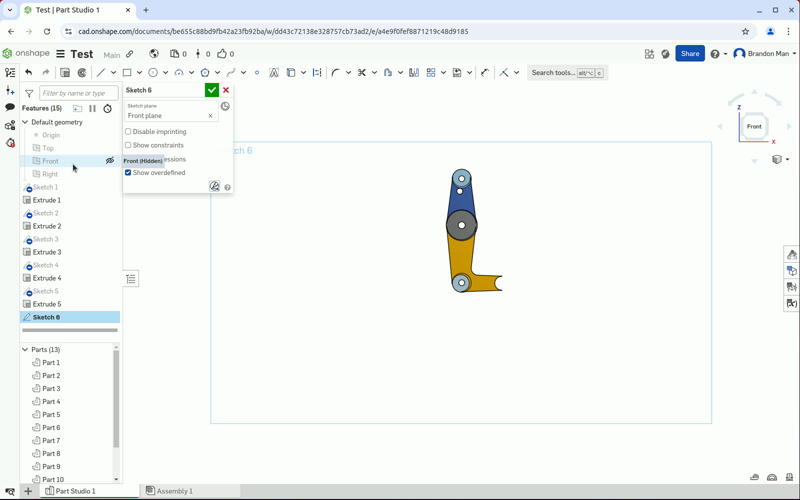
mouse_move(69, 352)
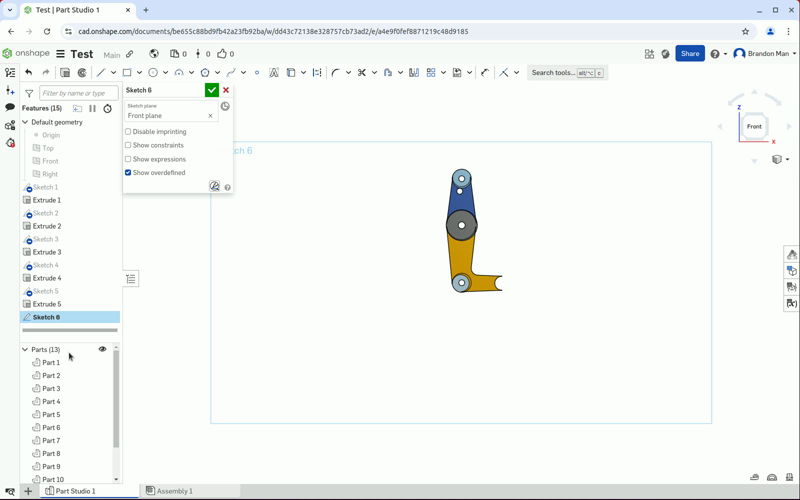
key(y)
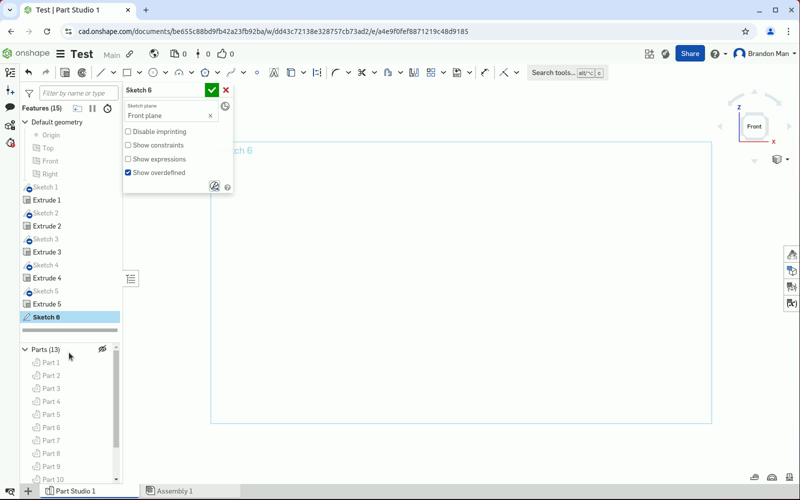
key(c)
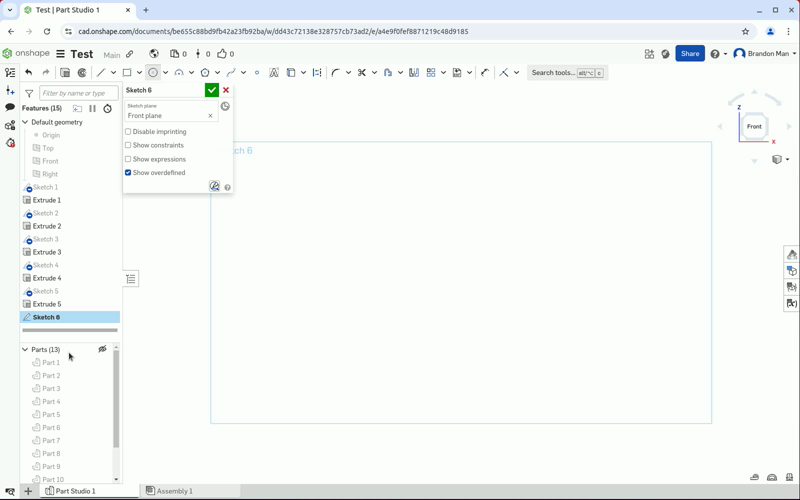
key_down(shift)
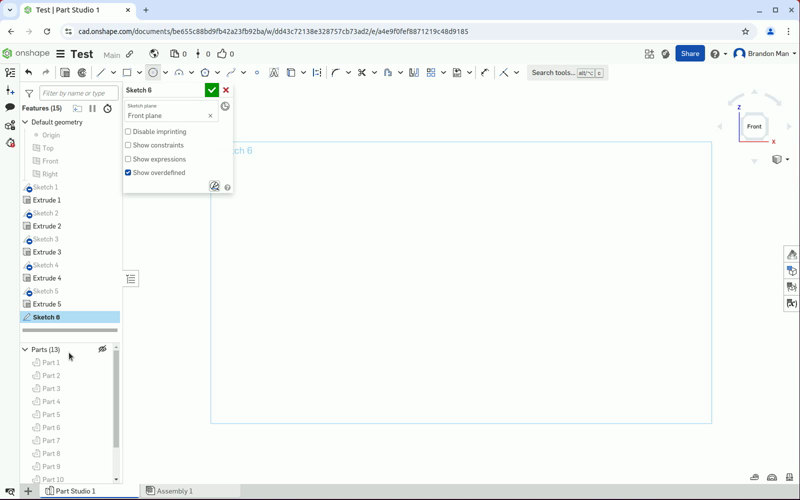
mouse_move(501, 282)
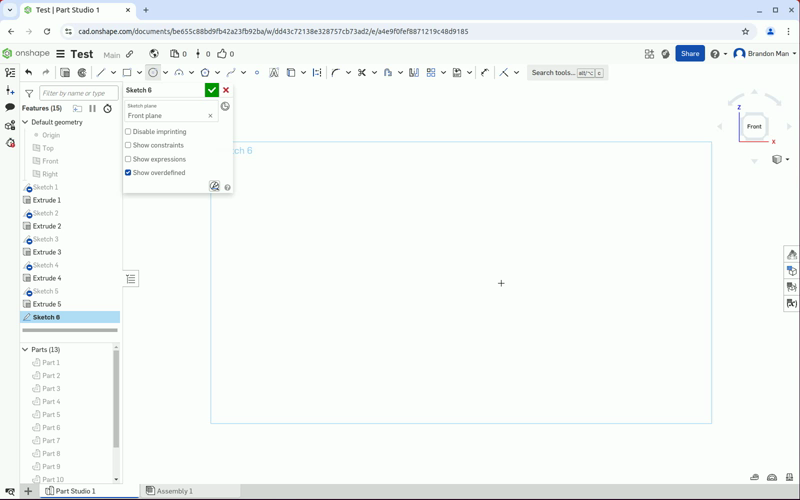
click(501, 282)
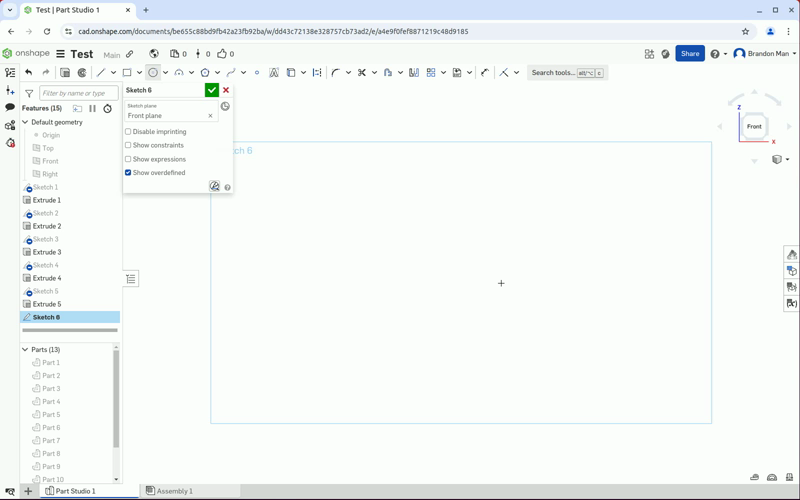
key_up(shift)
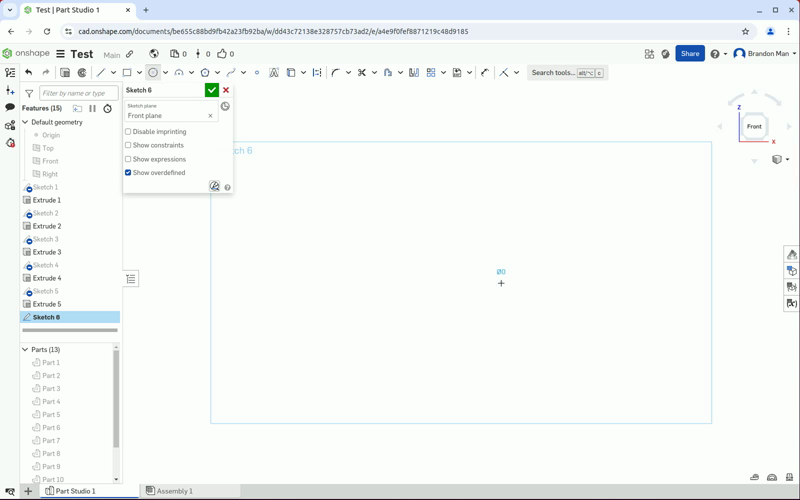
mouse_move(508, 282)
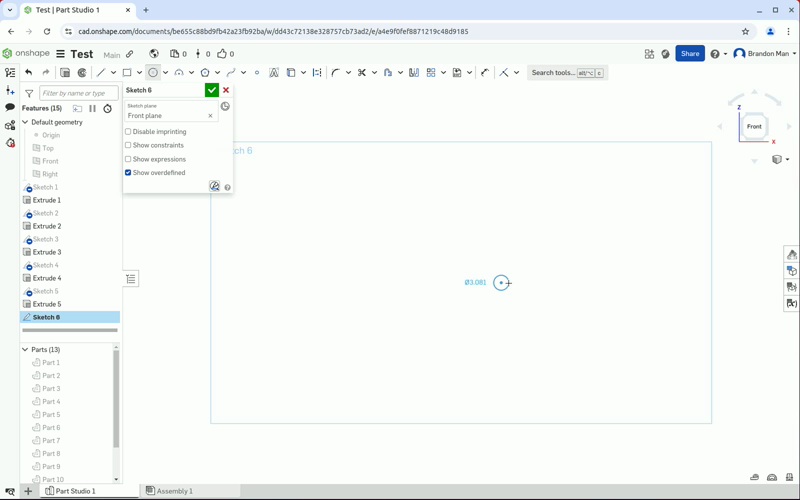
click(508, 282)
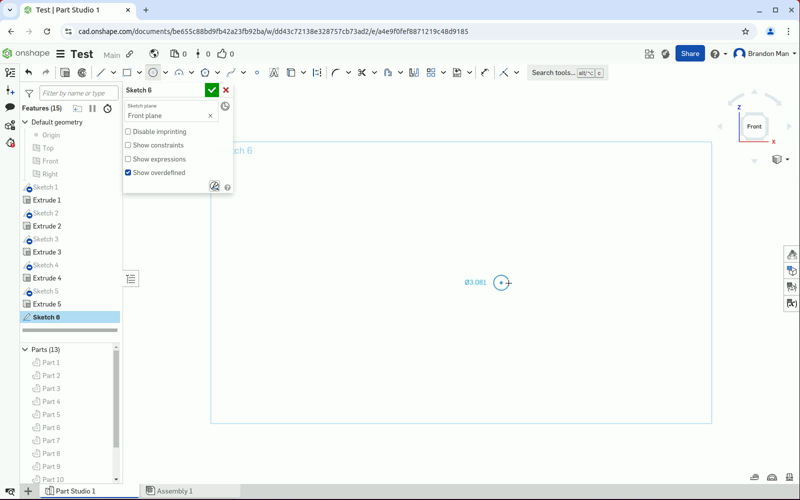
key(esc)
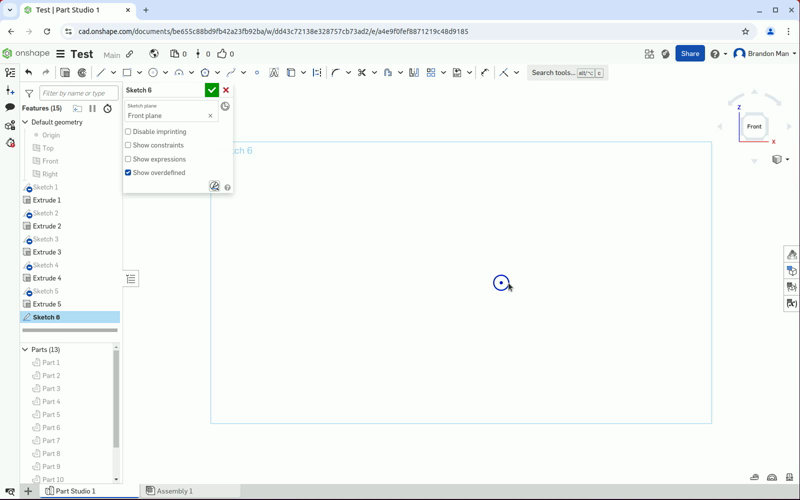
key(c)
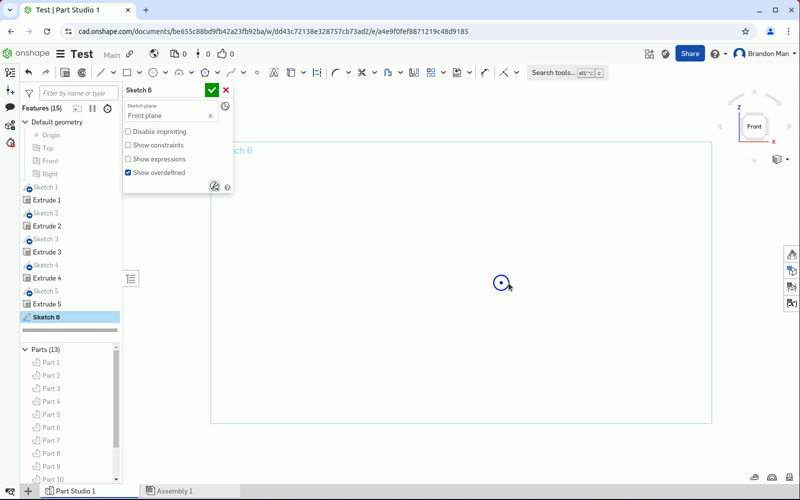
key_down(shift)
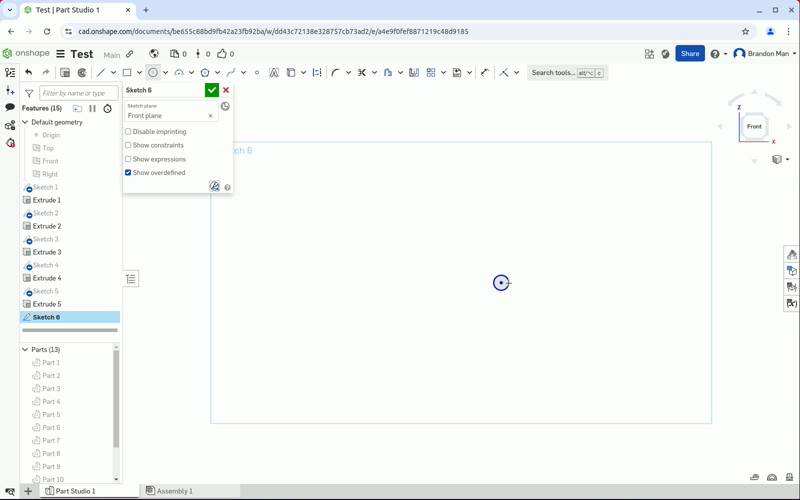
mouse_move(501, 282)
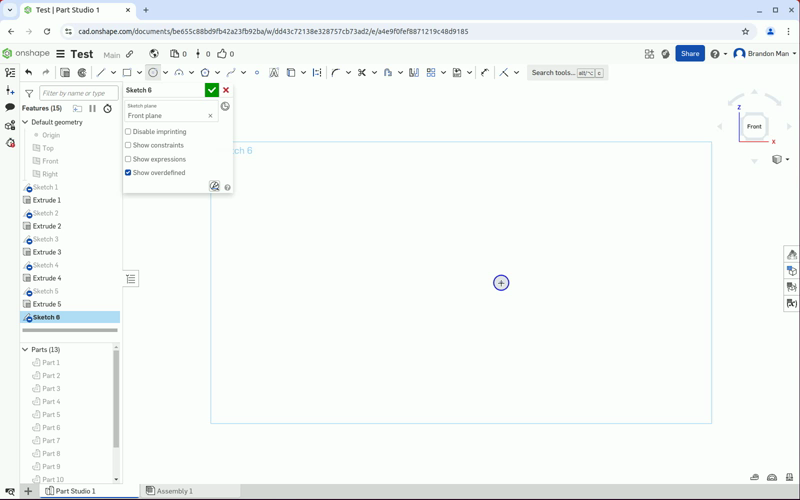
click(501, 282)
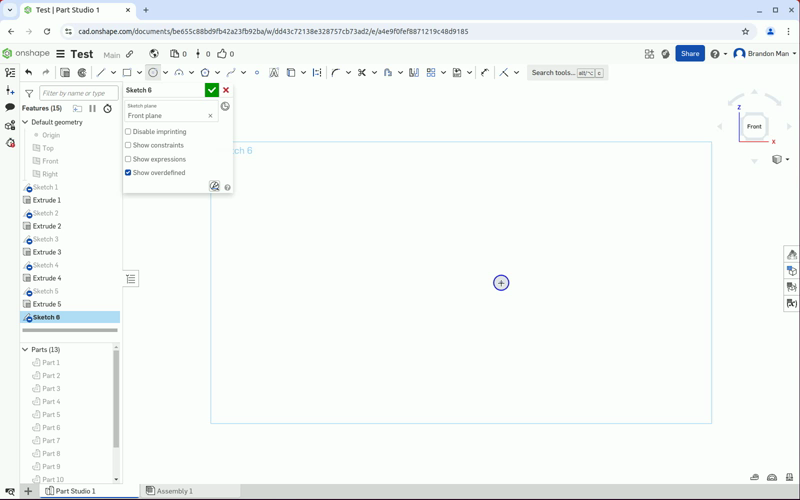
key_up(shift)
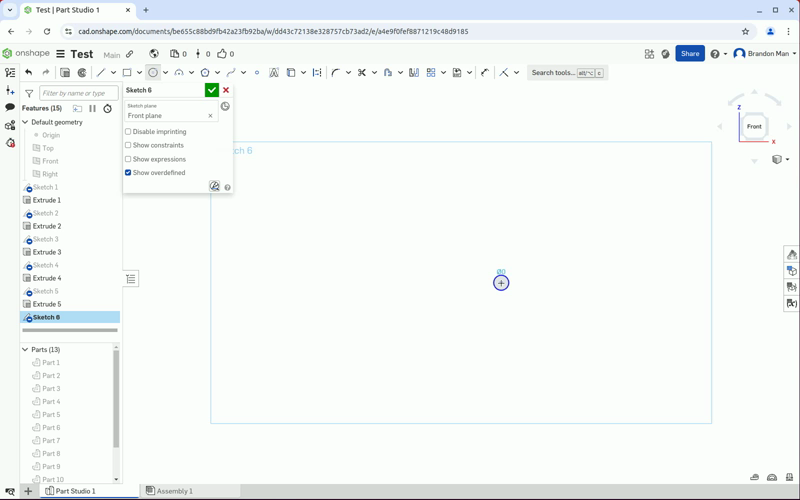
mouse_move(504, 282)
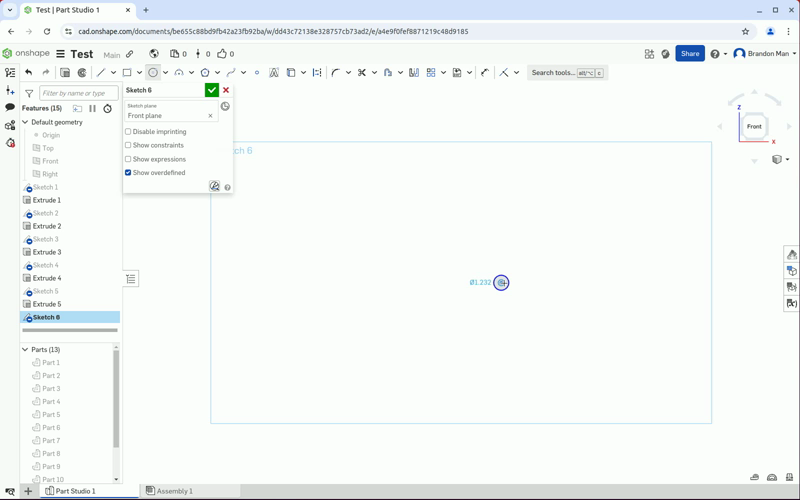
scroll(6)
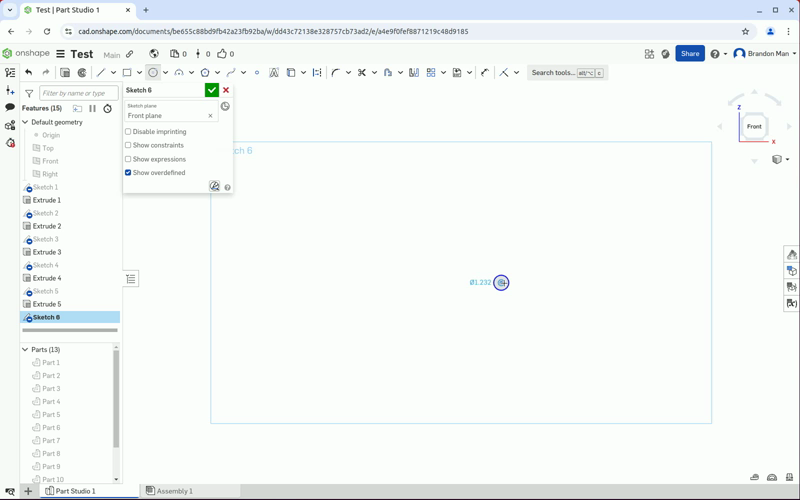
scroll(6)
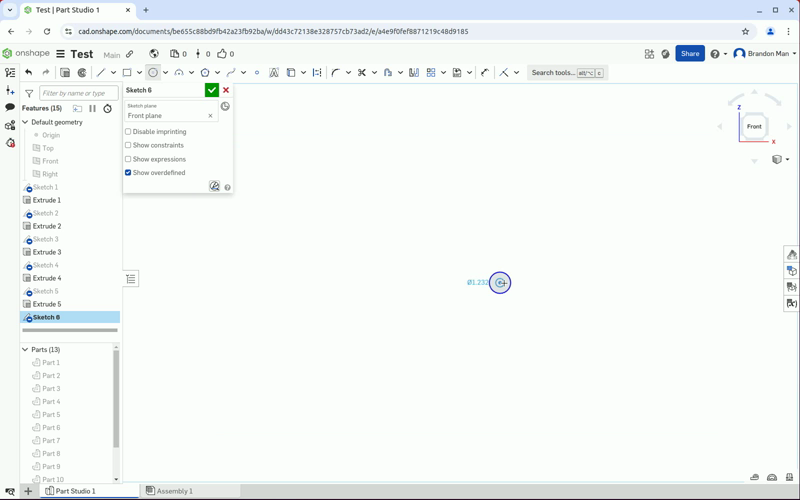
scroll(6)
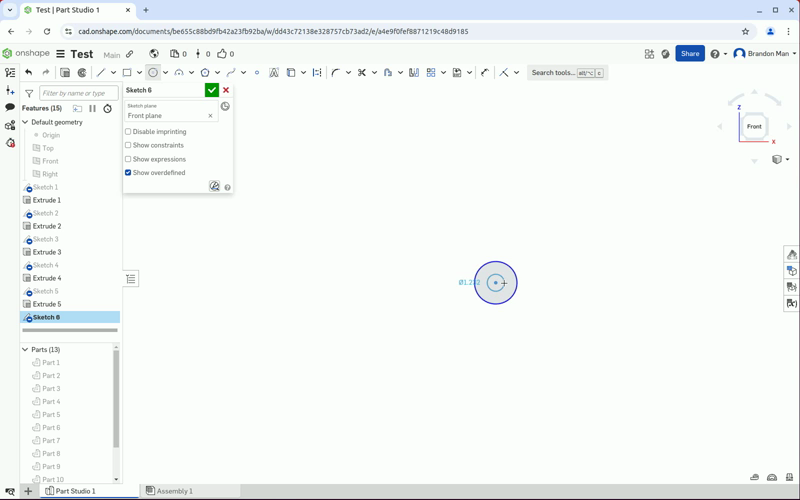
scroll(6)
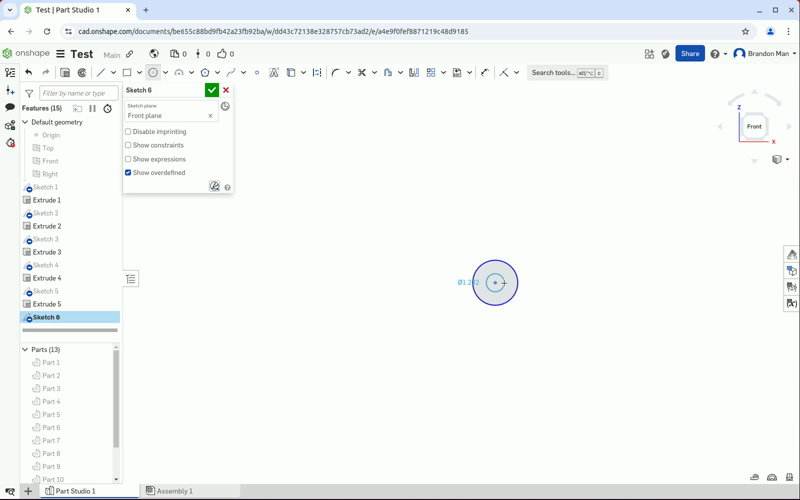
scroll(6)
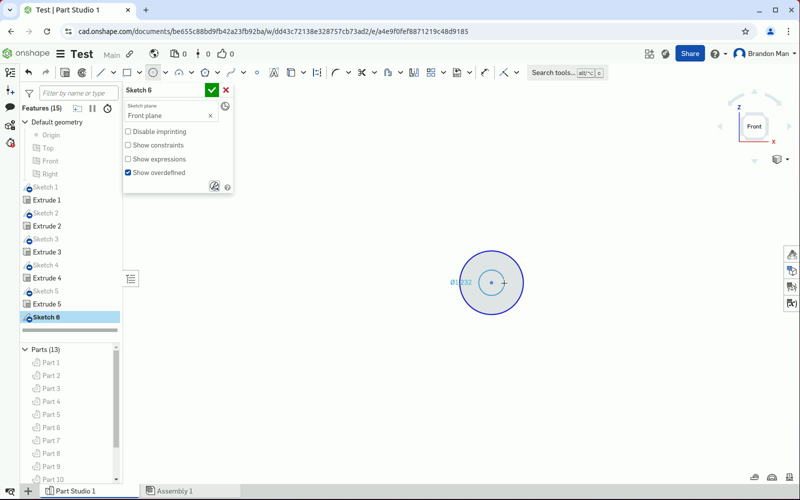
scroll(6)
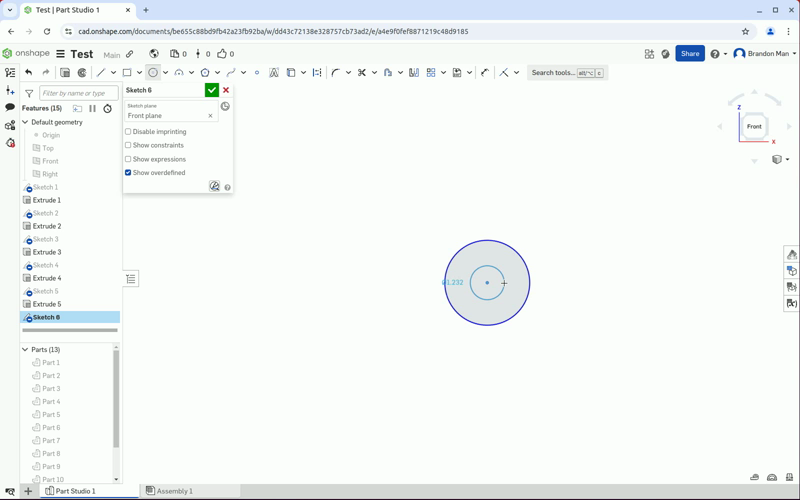
scroll(6)
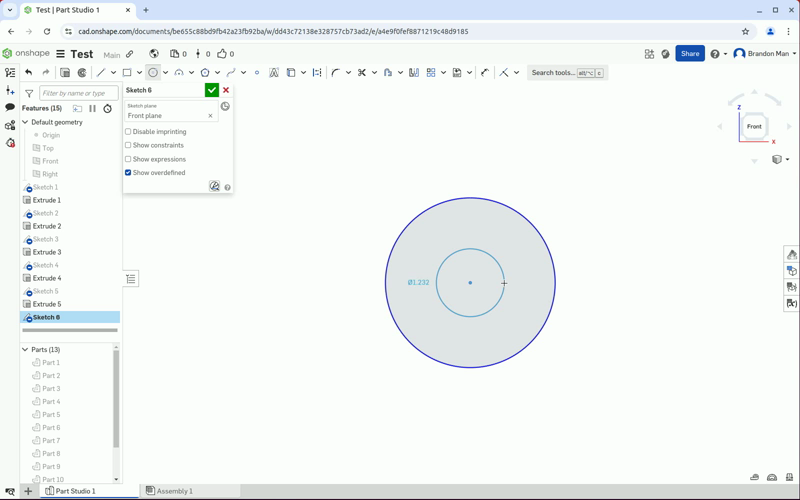
click(504, 282)
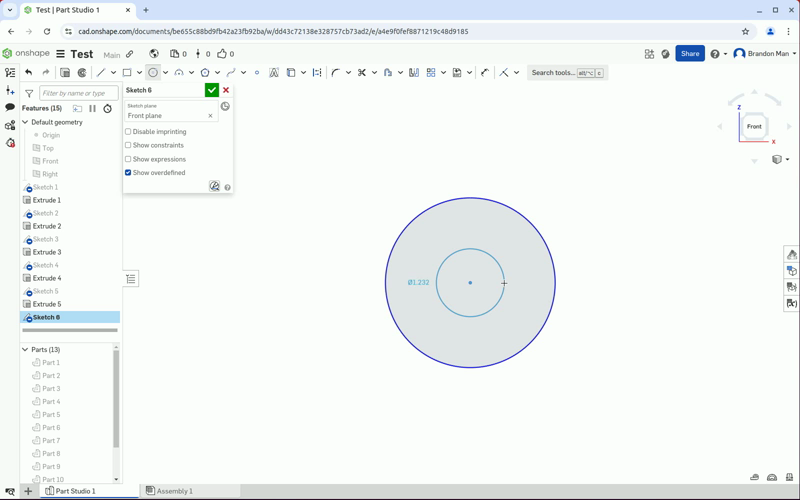
scroll(-6)
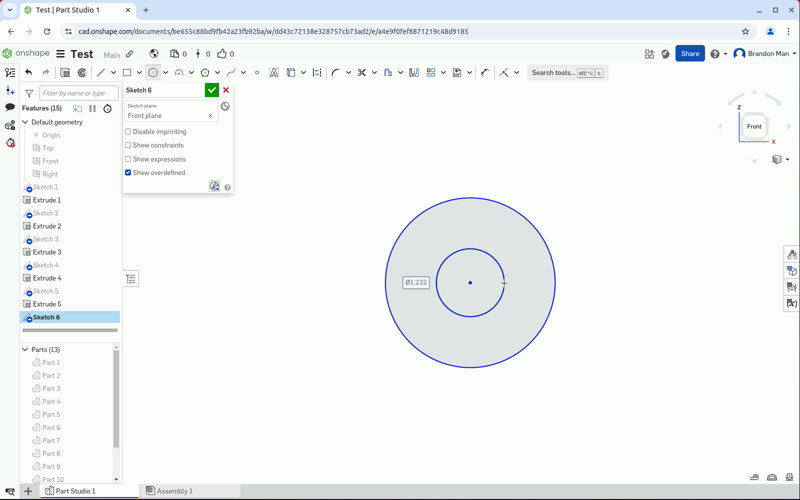
scroll(-6)
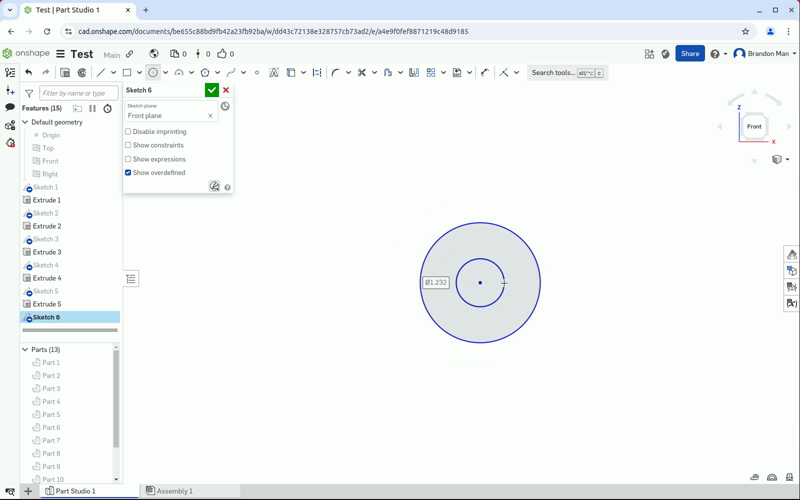
scroll(-6)
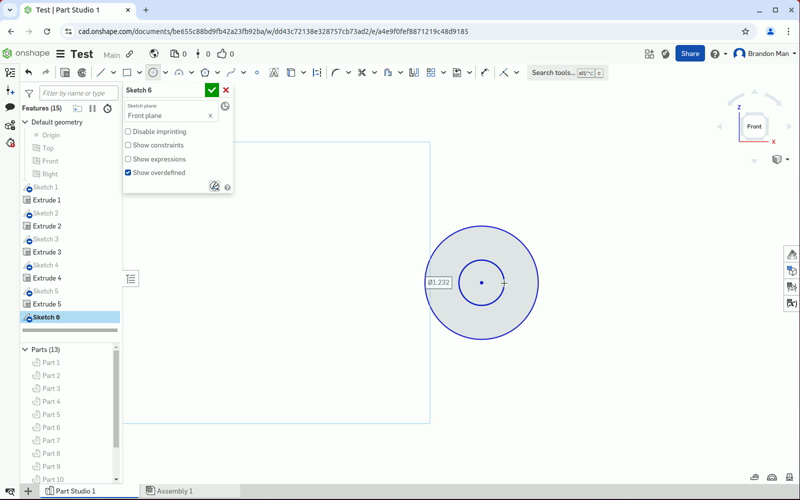
scroll(-6)
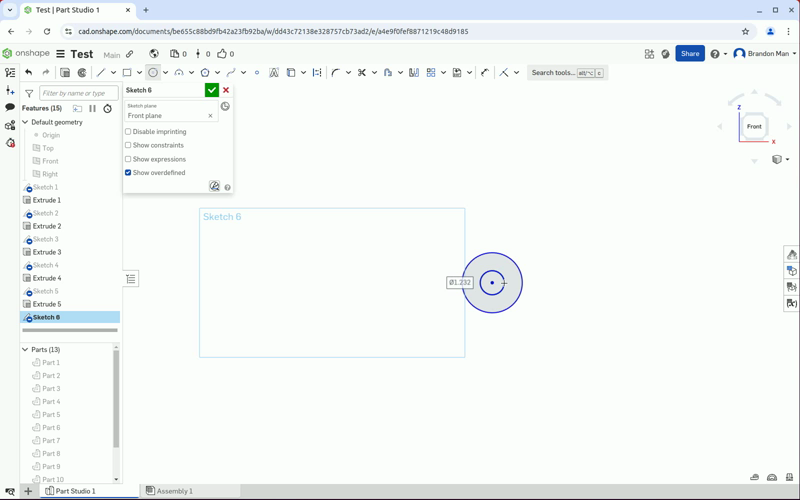
scroll(-6)
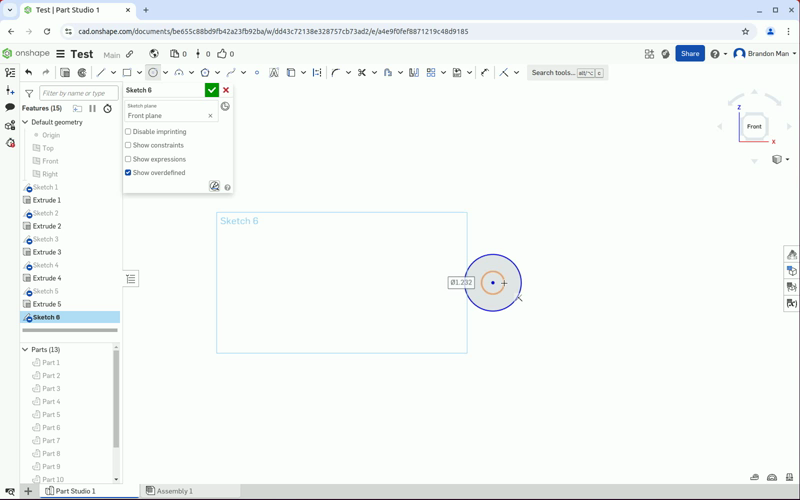
scroll(-6)
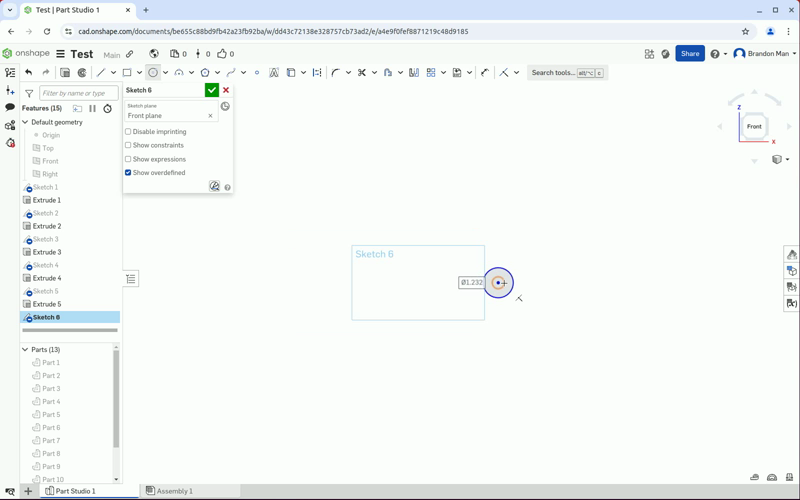
scroll(-6)
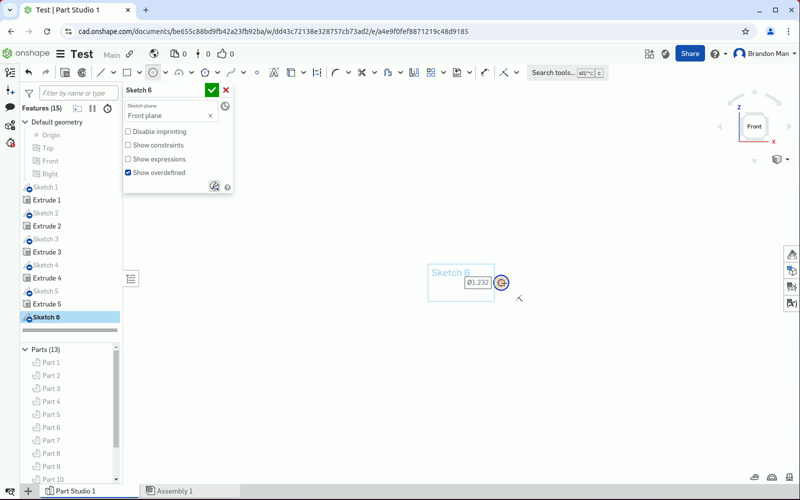
key(esc)
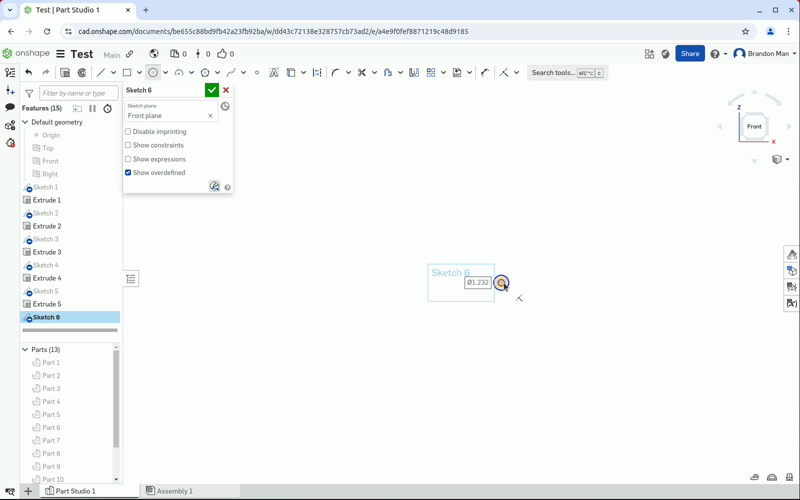
mouse_move(501, 286)
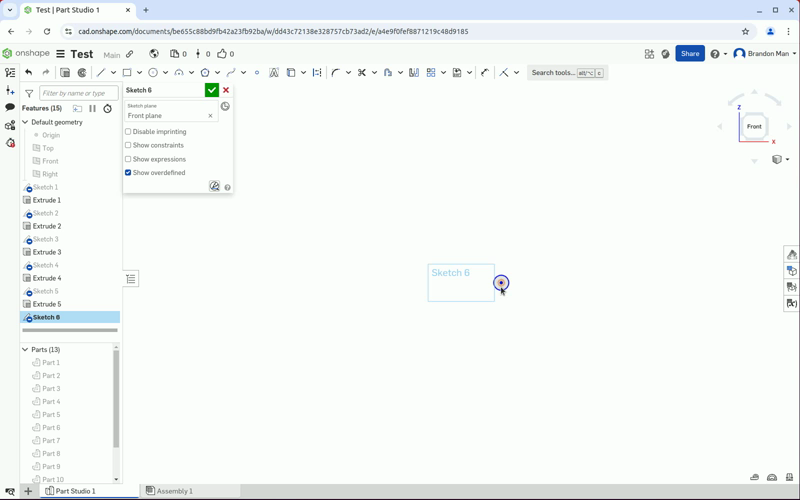
scroll(6)
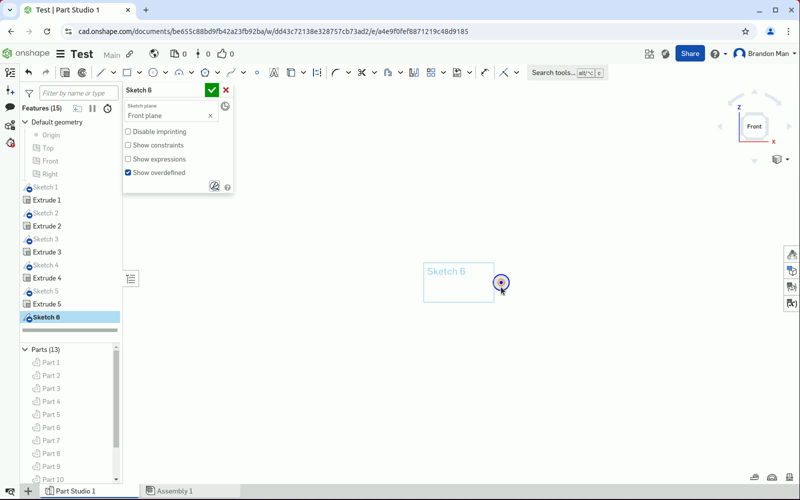
scroll(6)
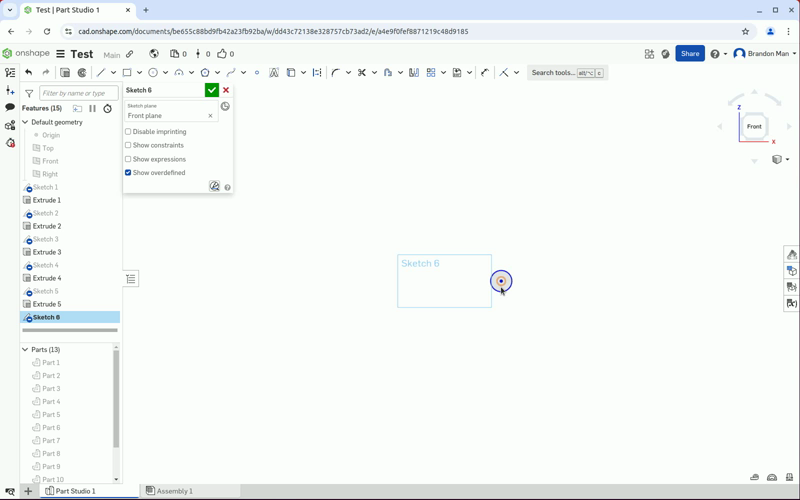
scroll(6)
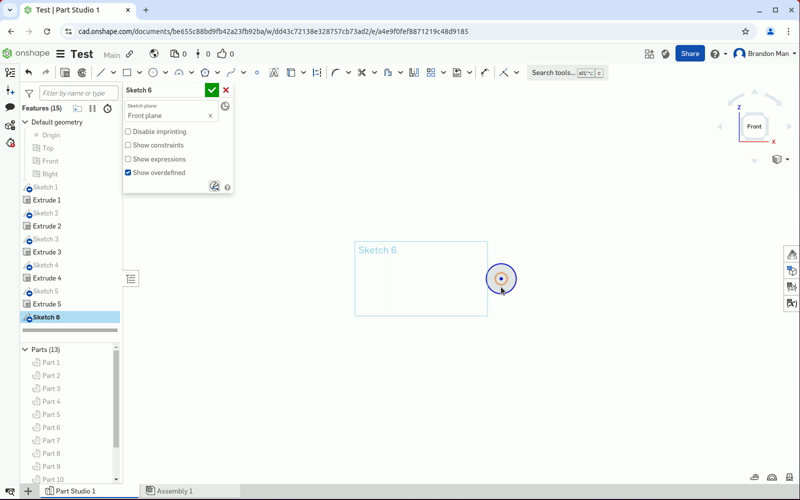
scroll(6)
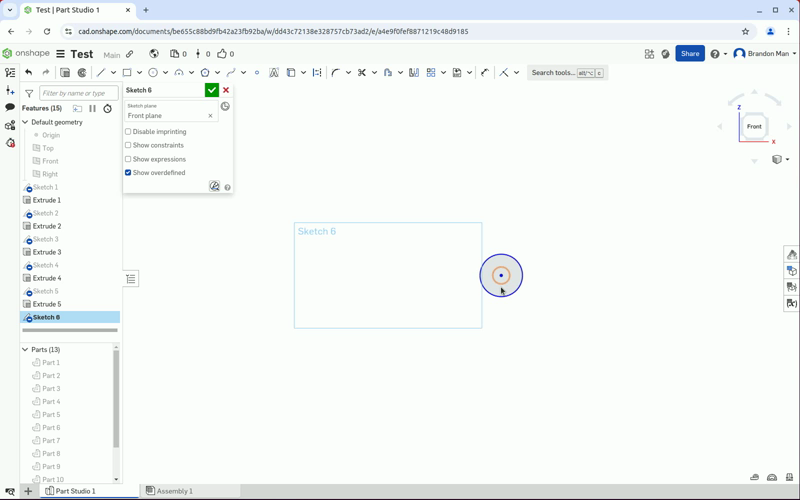
scroll(6)
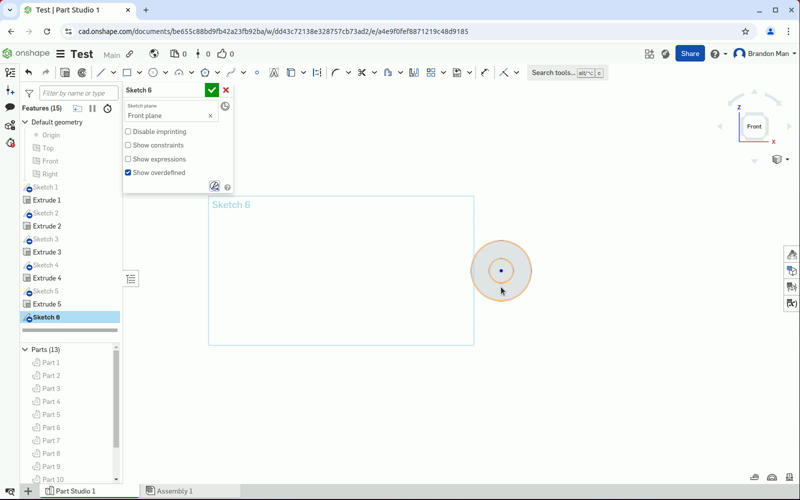
scroll(6)
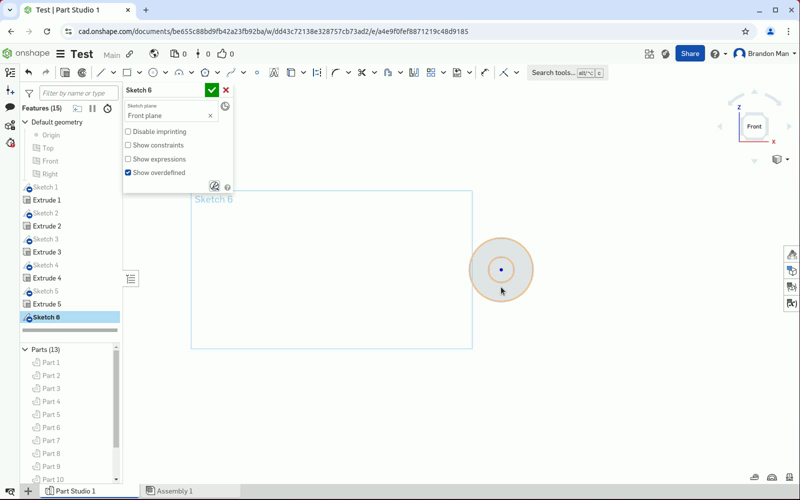
scroll(6)
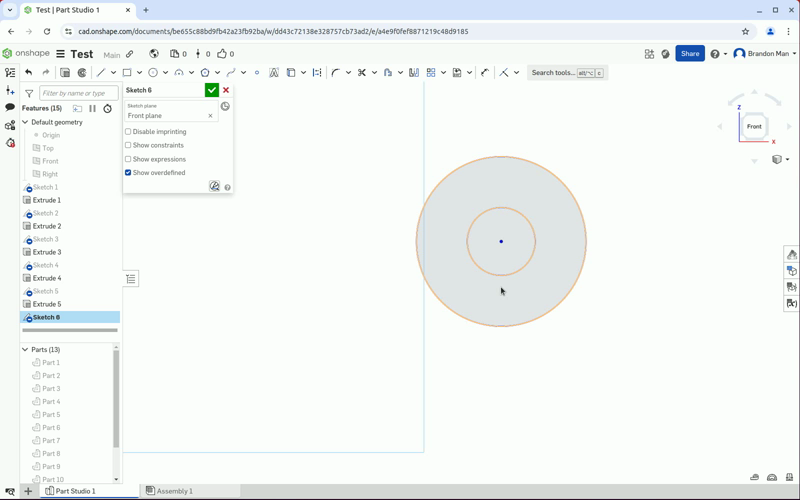
click(501, 286)
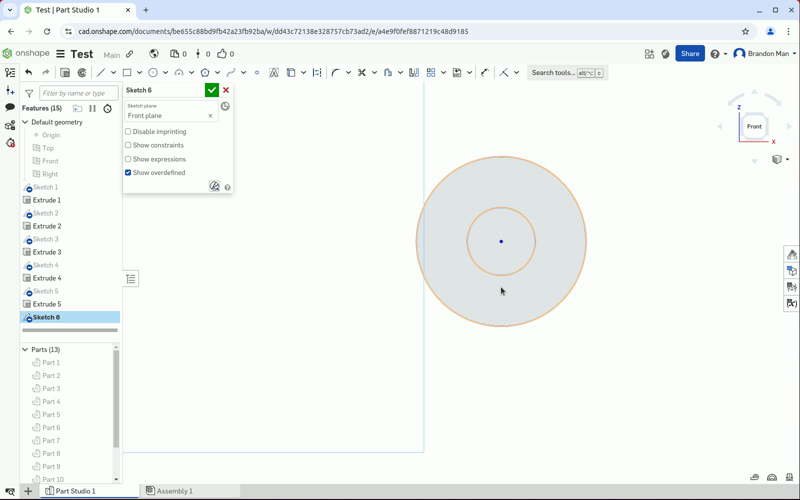
scroll(-6)
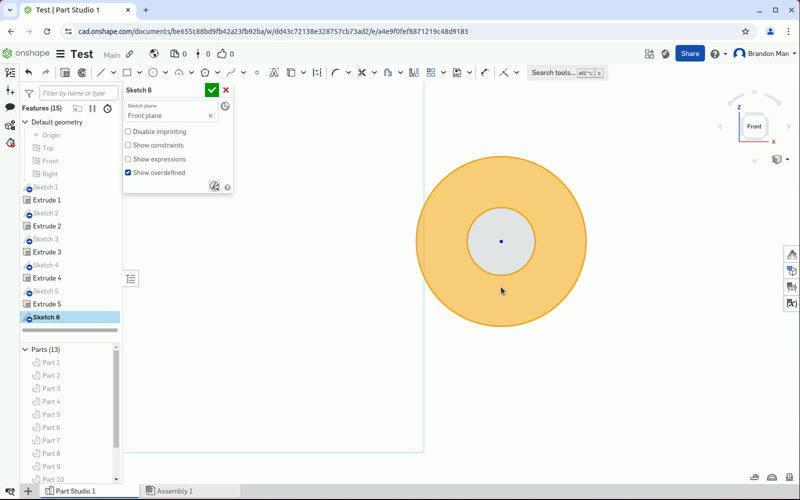
scroll(-6)
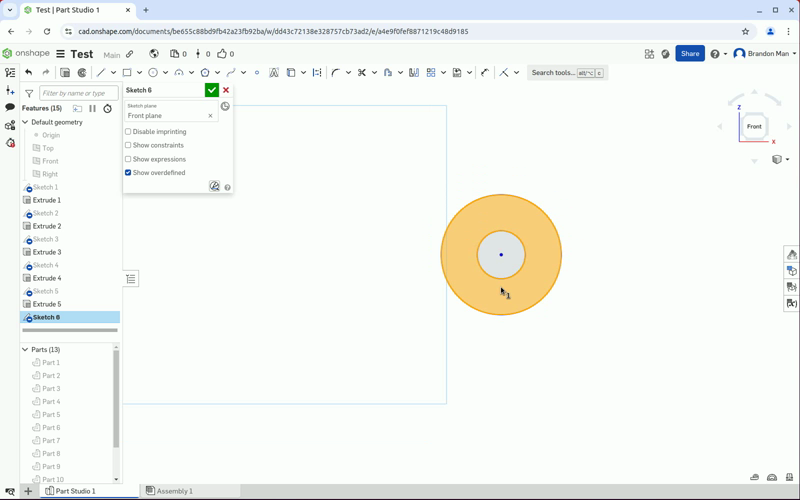
scroll(-6)
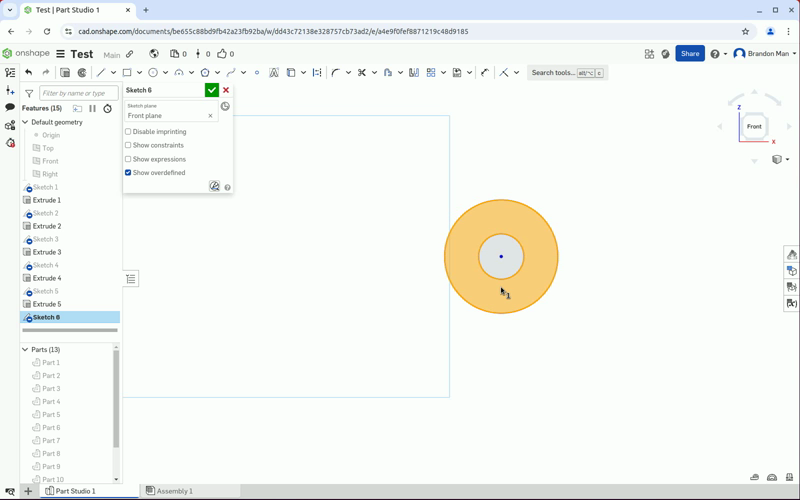
scroll(-6)
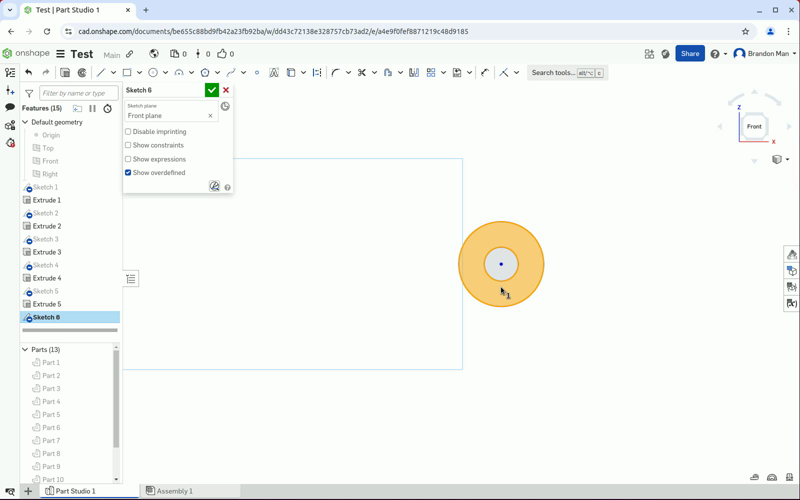
scroll(-6)
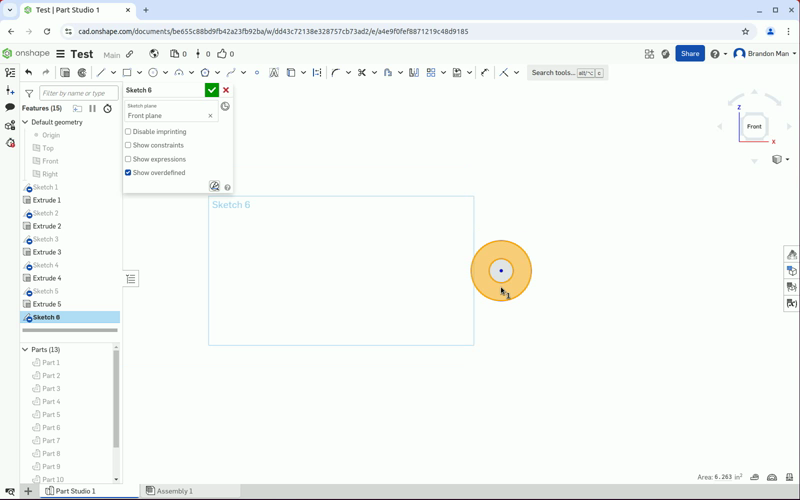
scroll(-6)
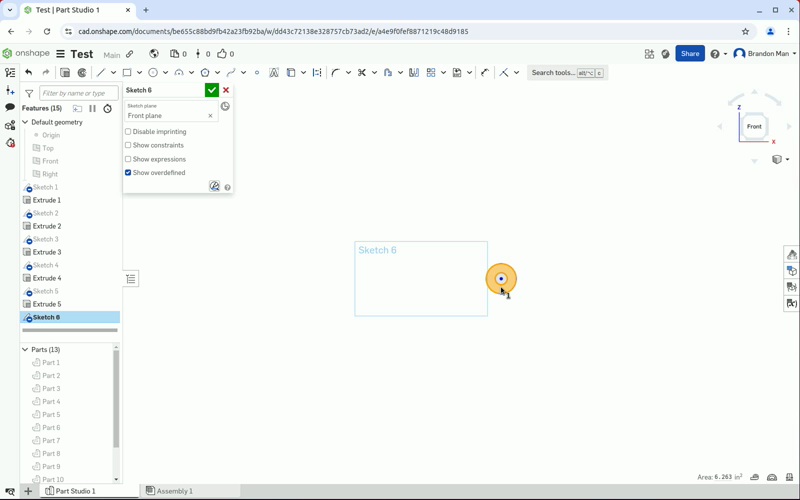
scroll(-6)
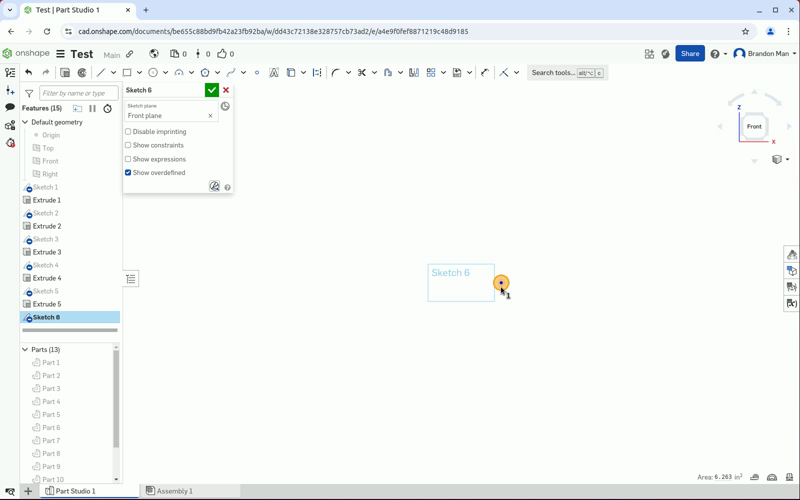
mouse_move(69, 352)
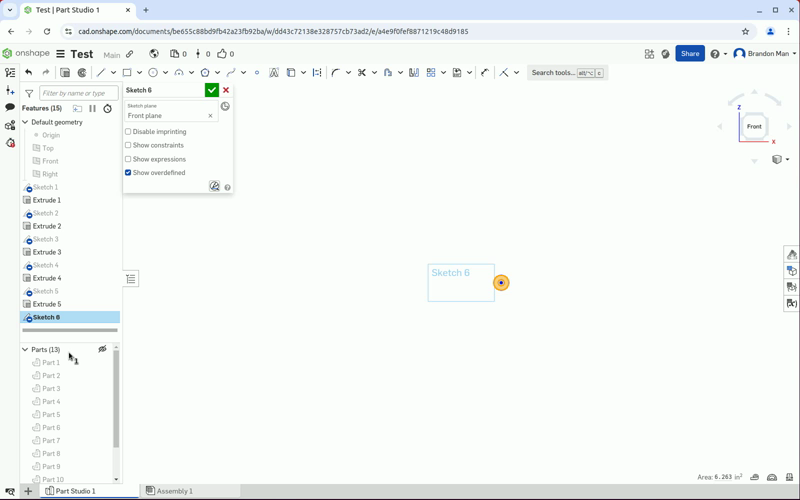
key(shift+y)
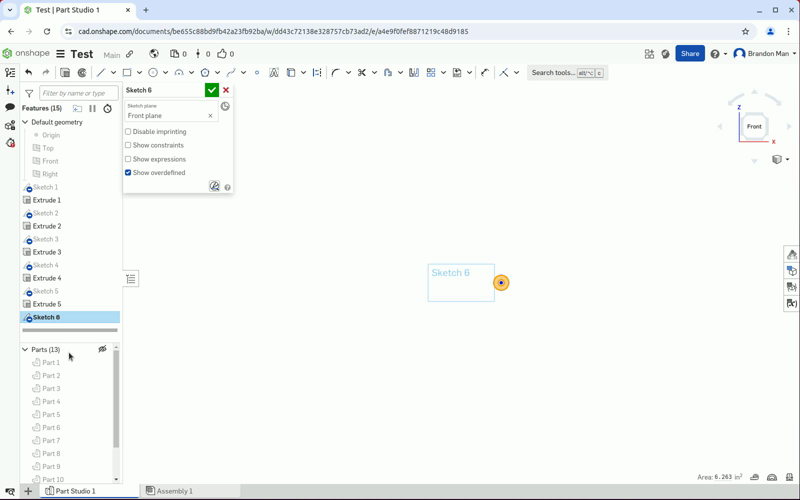
key(shift+e)
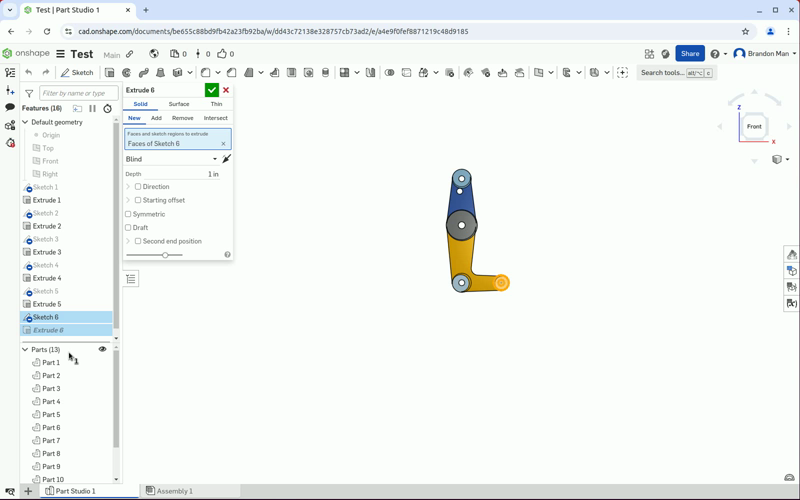
mouse_move(143, 106)
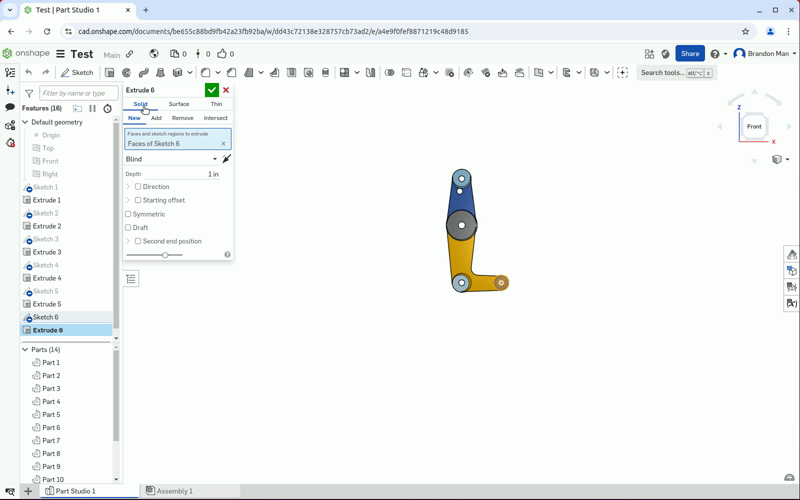
click(143, 106)
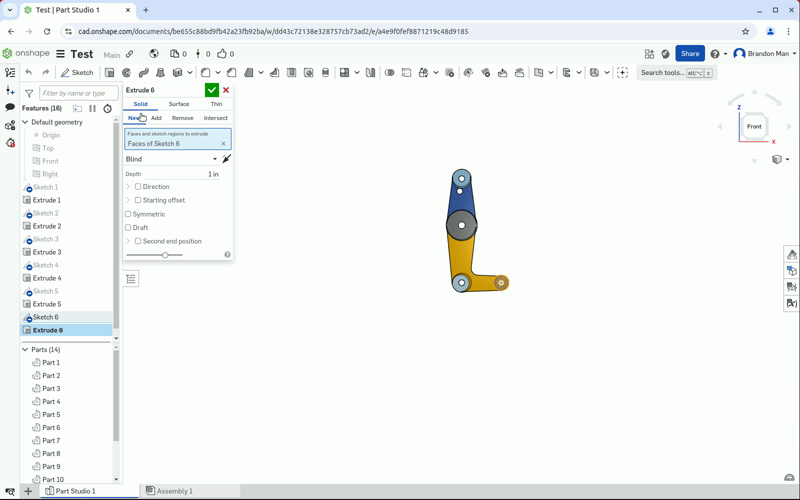
mouse_move(137, 120)
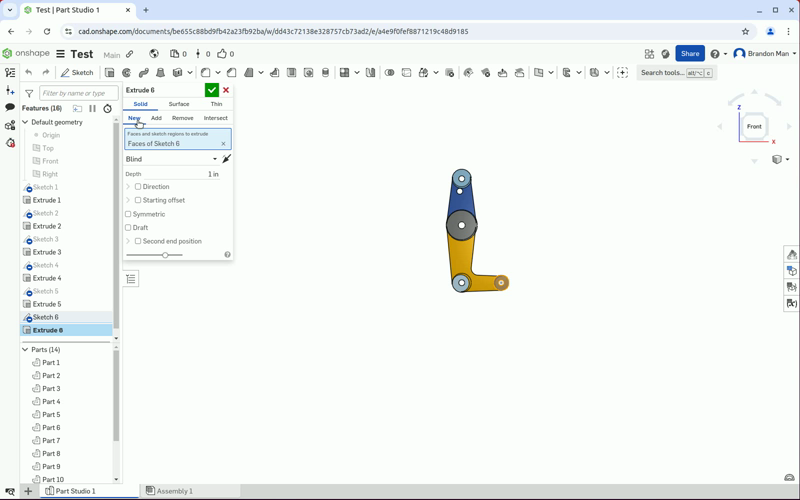
click(137, 120)
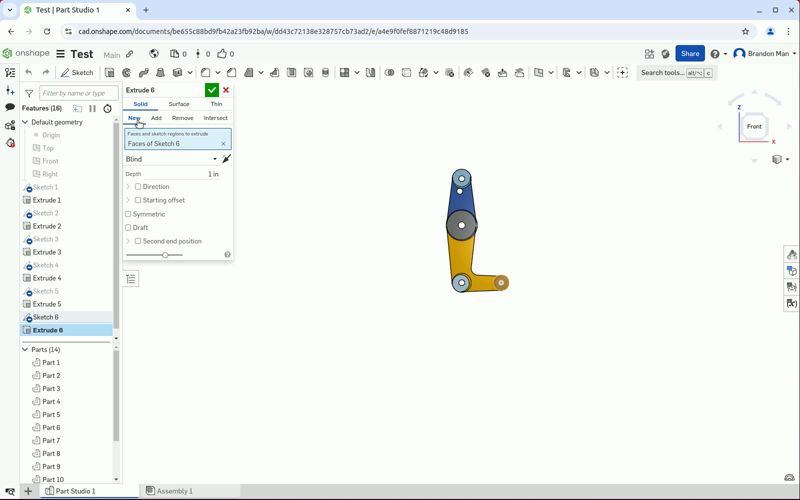
key(tab, 4)
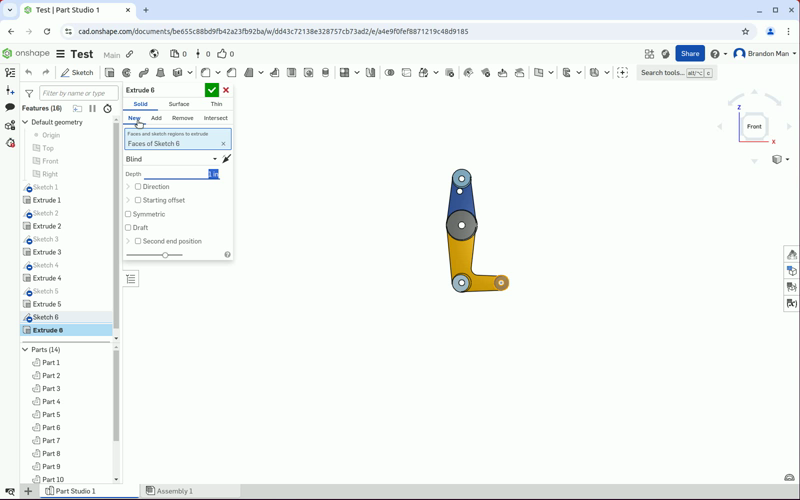
text(0.481)
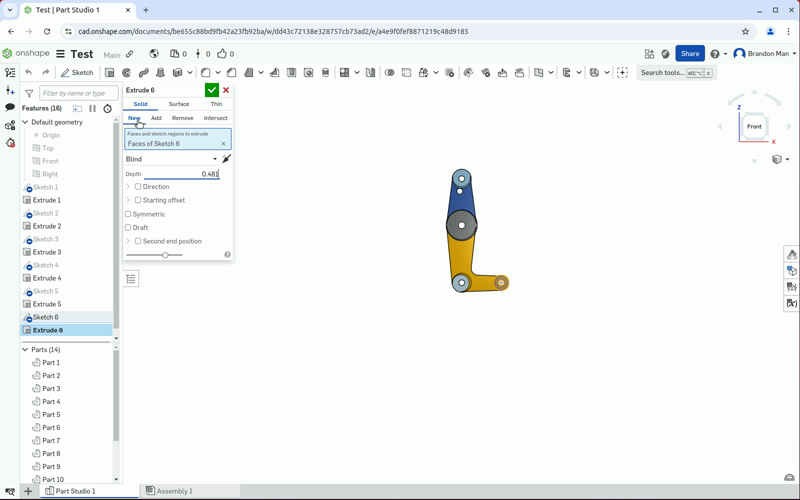
key(enter)
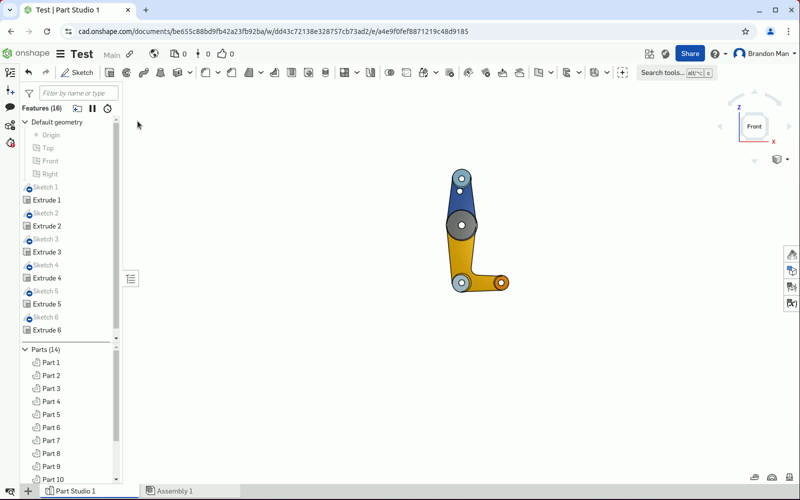
key(shift+h)
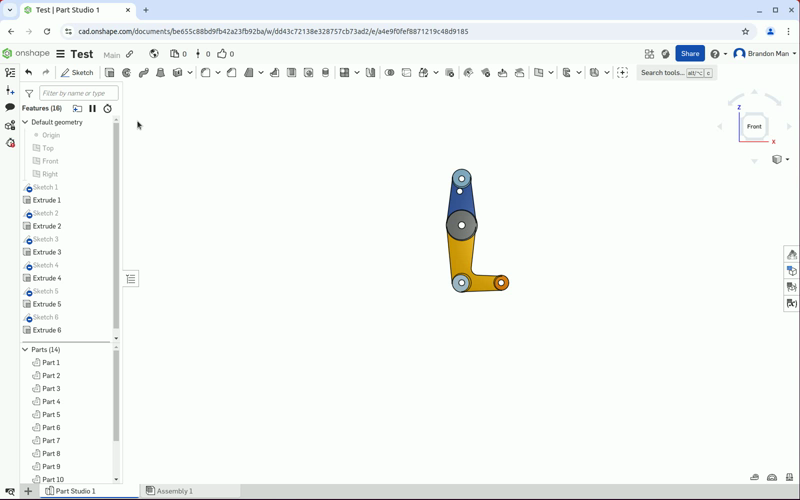
key(shift+h)
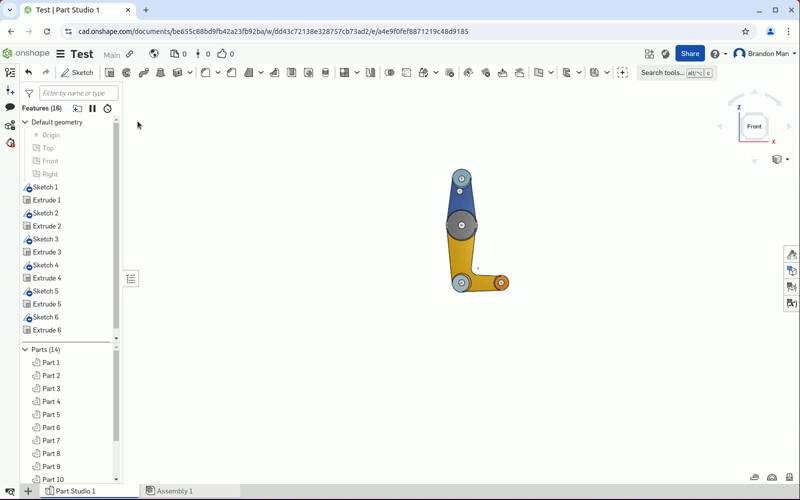
key(shift+7)
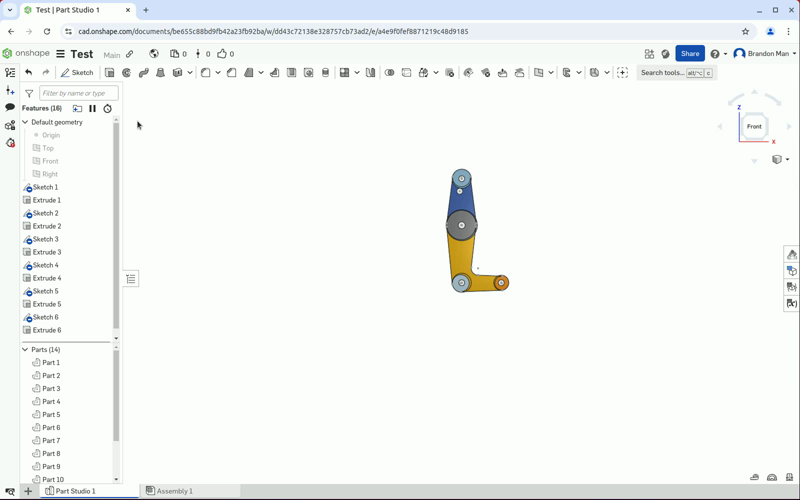
key(left, 2)
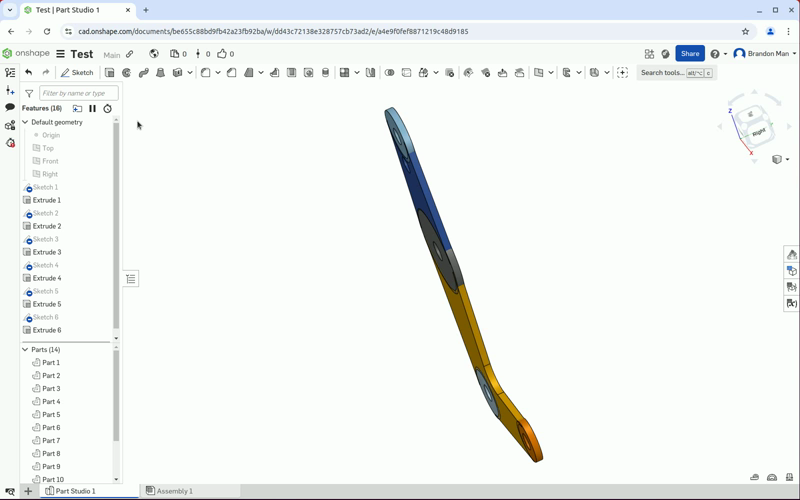
key(down, 2)
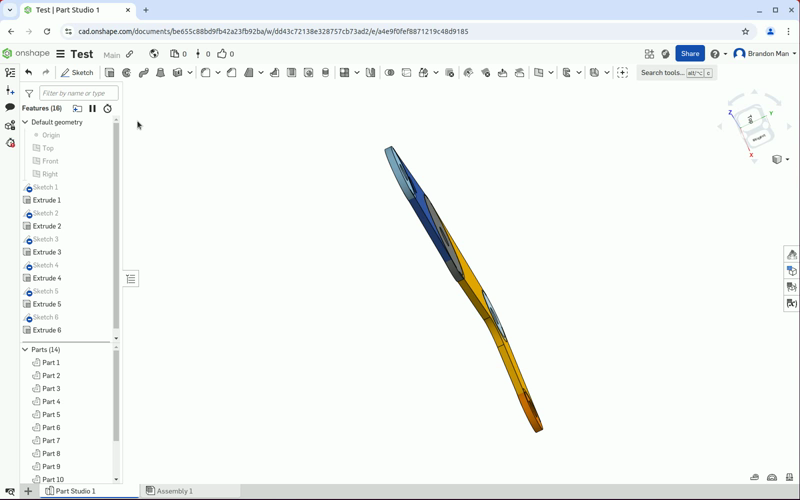
key(up, 2)
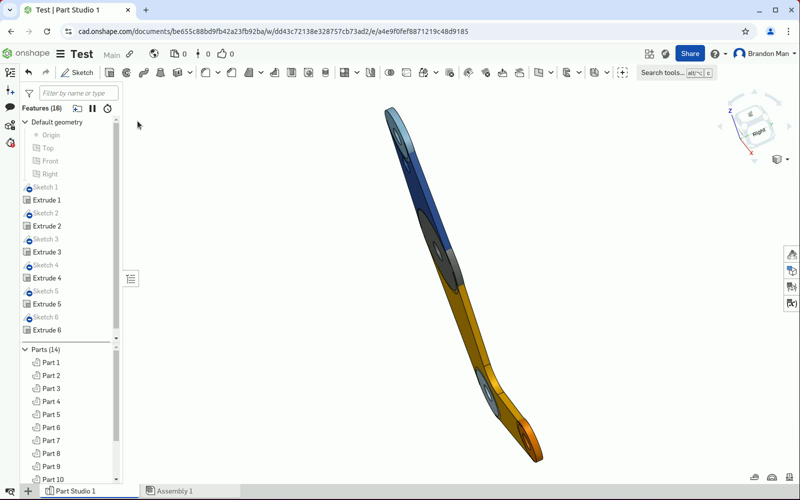
key(right, 2)
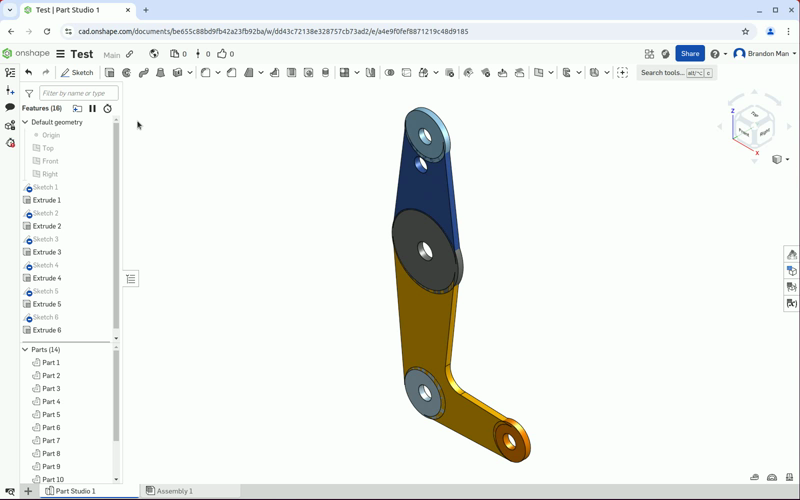
mouse_move(69, 189)
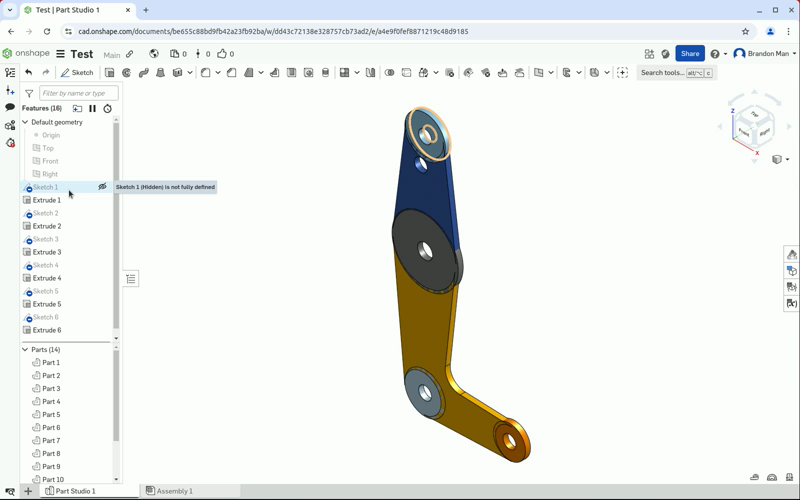
click(69, 189)